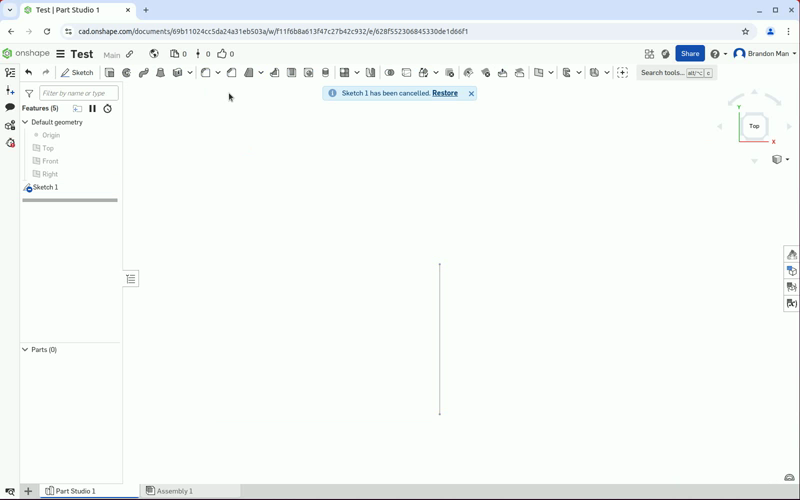
key(shift+h)
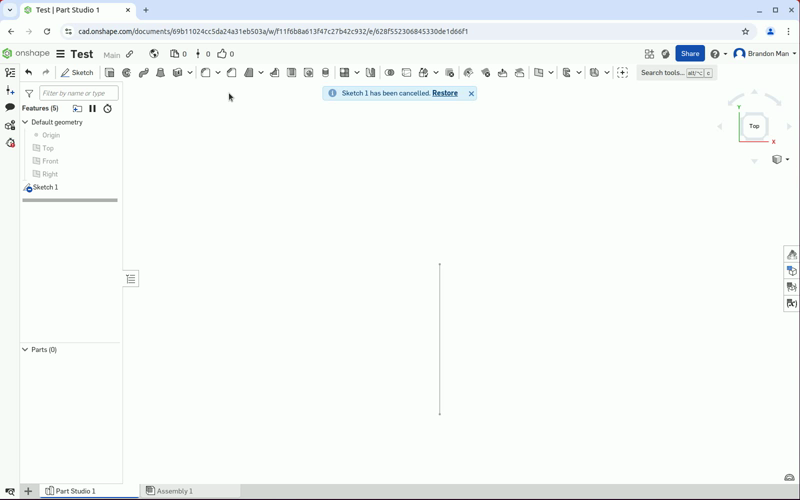
key(shift+s)
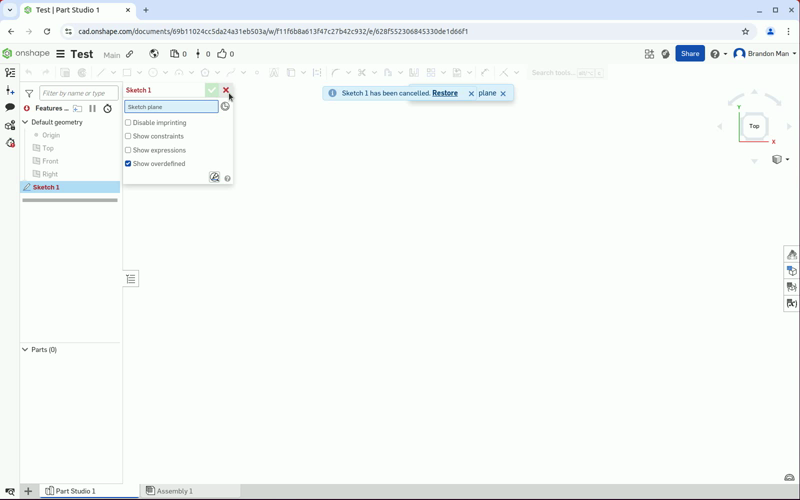
mouse_move(73, 150)
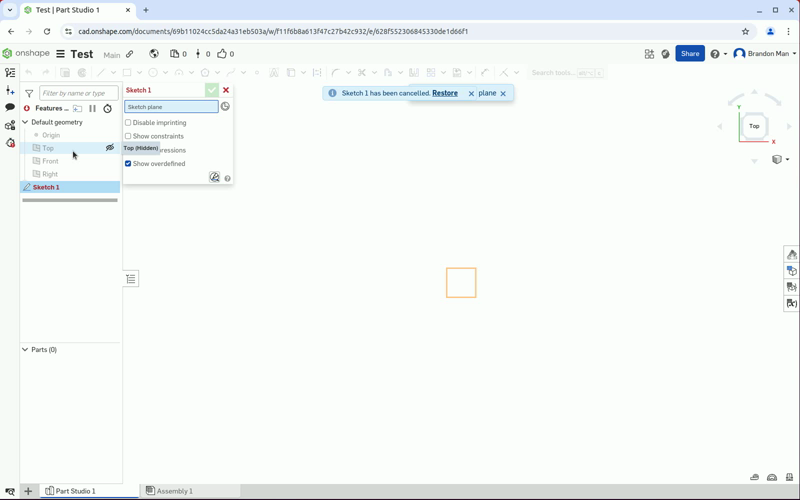
click(73, 150)
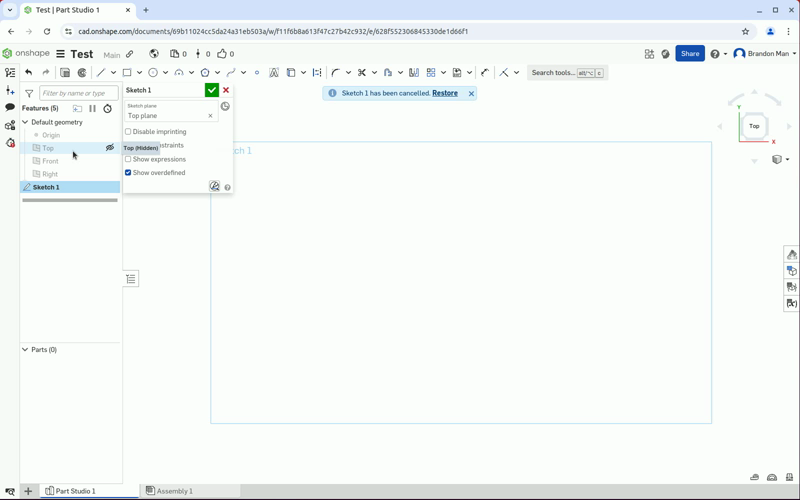
mouse_move(73, 352)
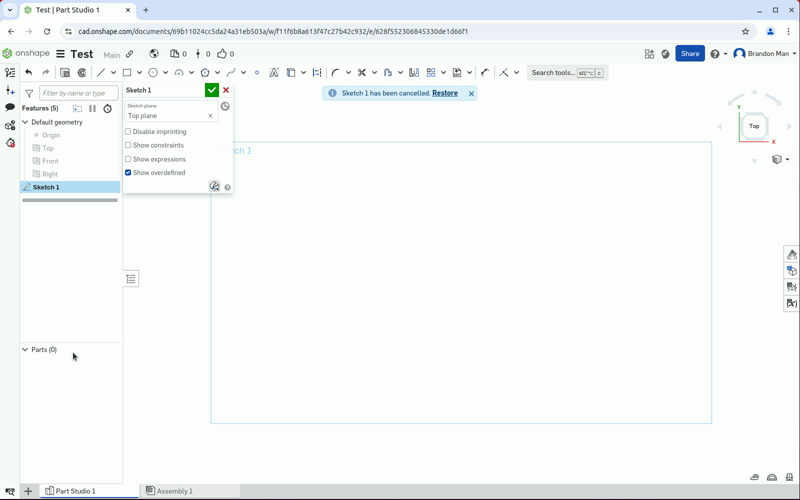
key(y)
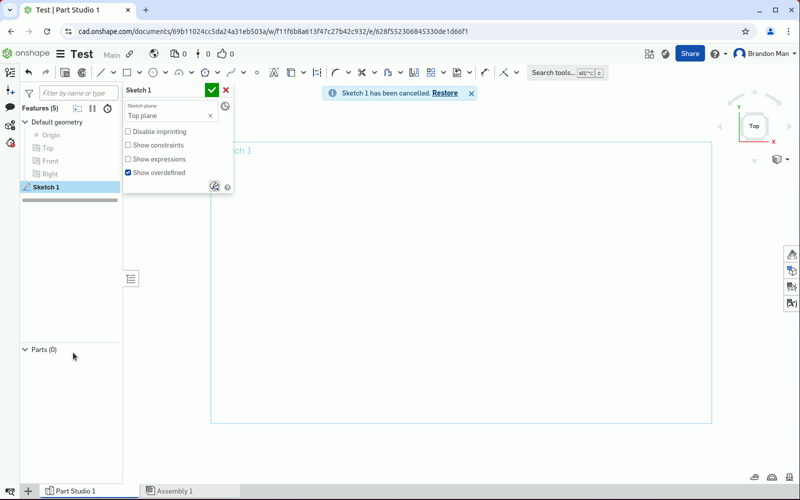
key(l)
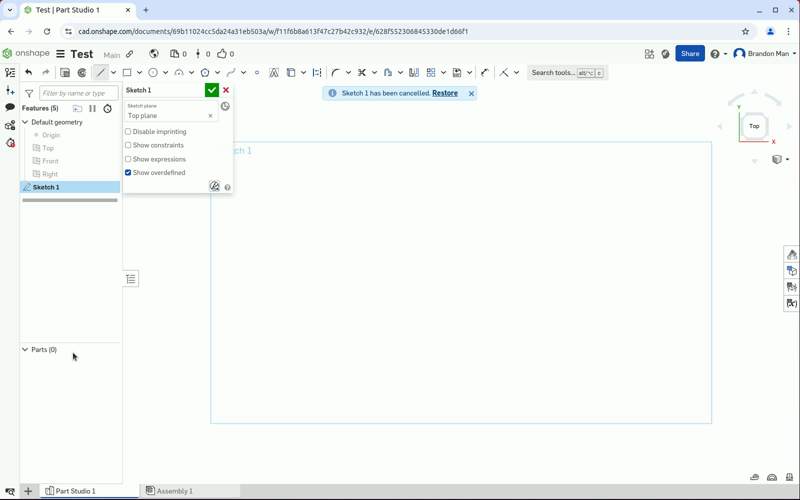
key_down(shift)
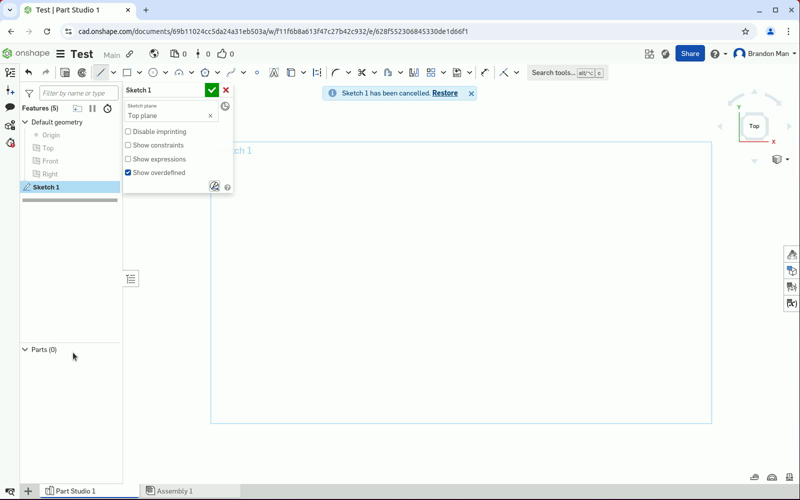
mouse_move(438, 299)
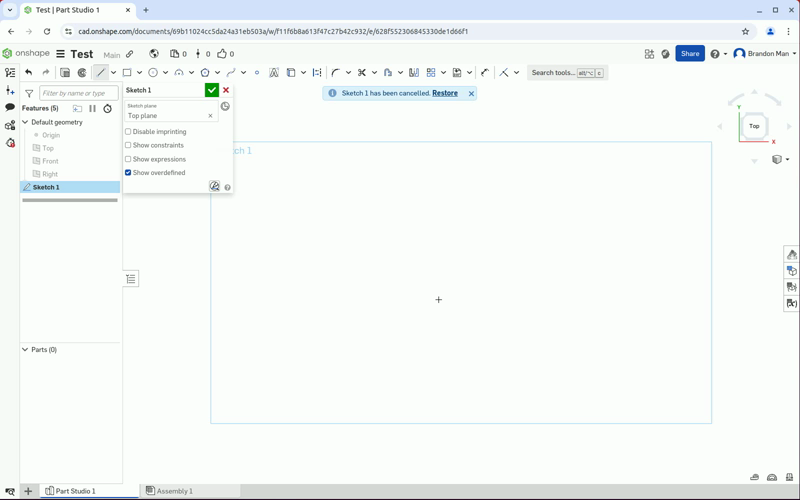
click(438, 299)
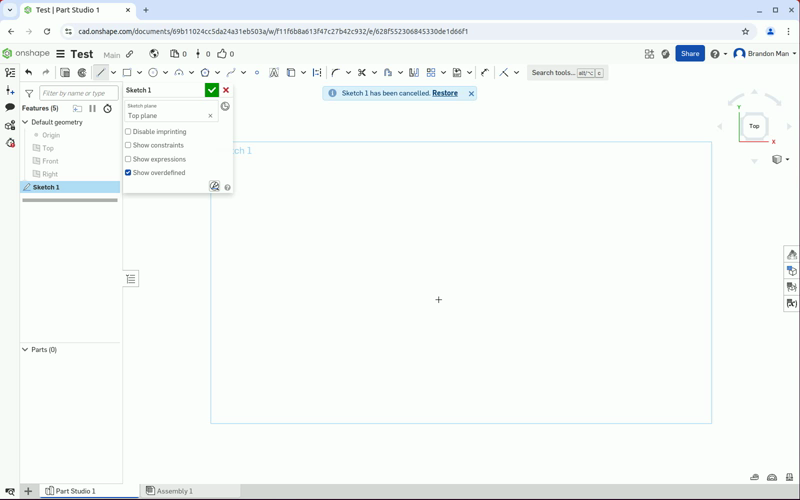
key_up(shift)
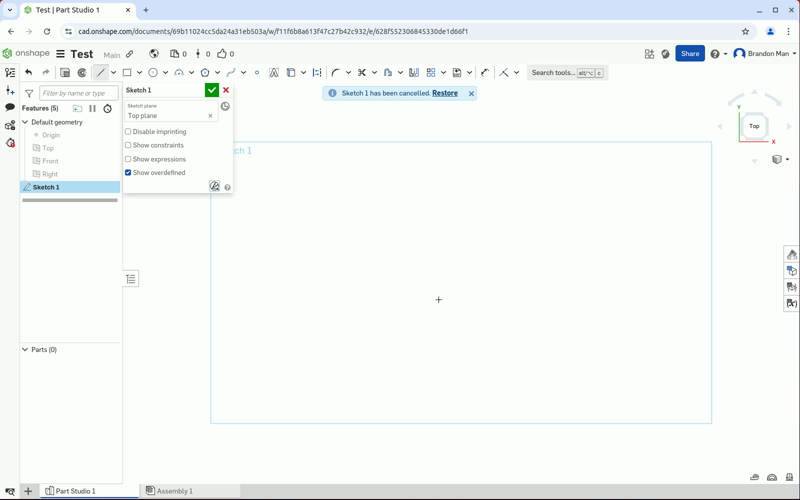
key_down(shift)
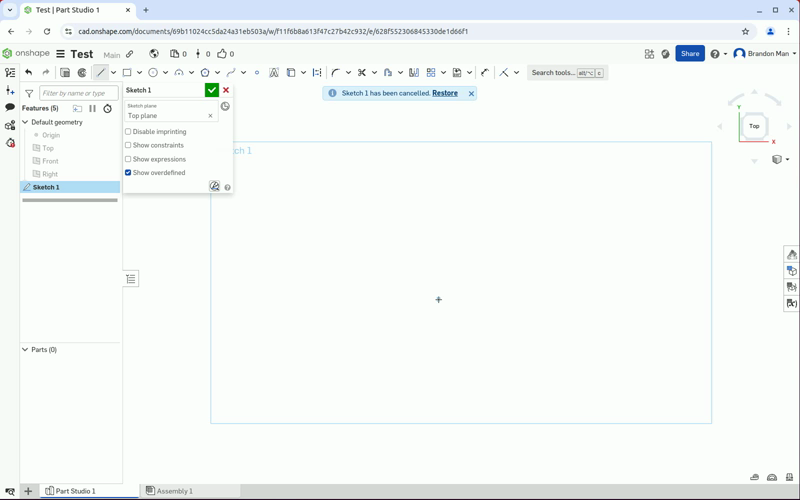
mouse_move(468, 299)
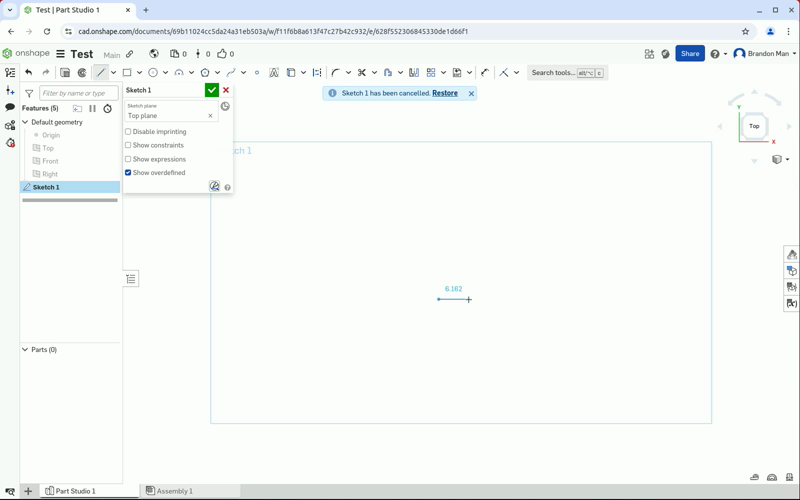
mouse_move(482, 299)
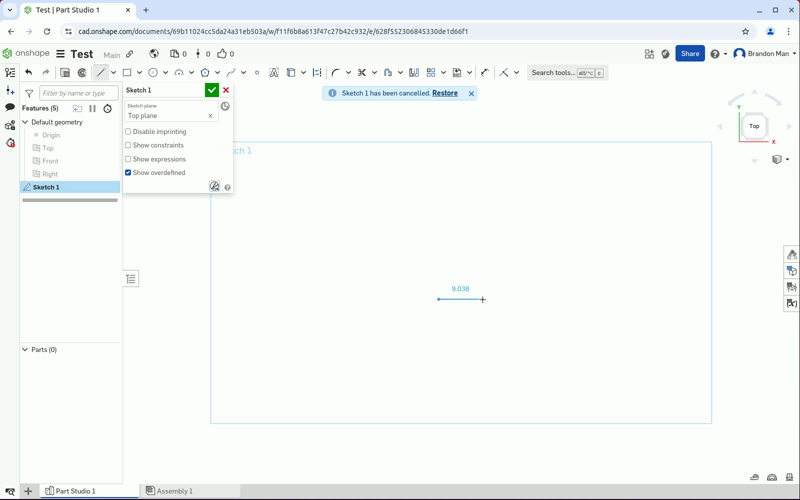
click(482, 299)
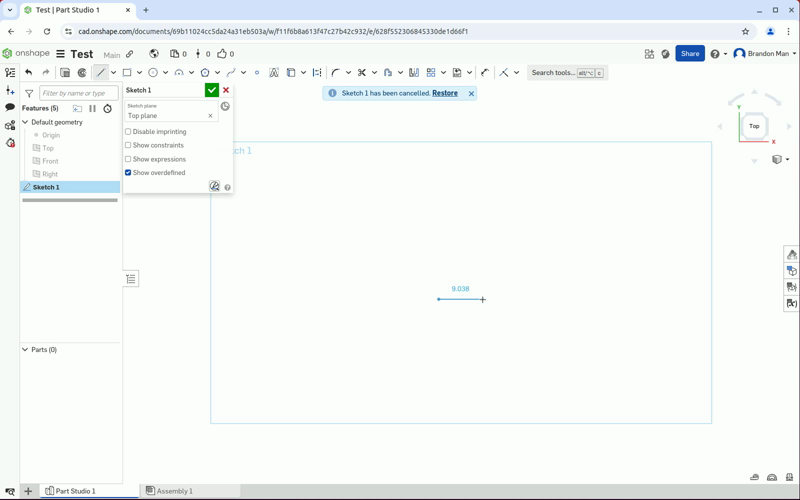
key_up(shift)
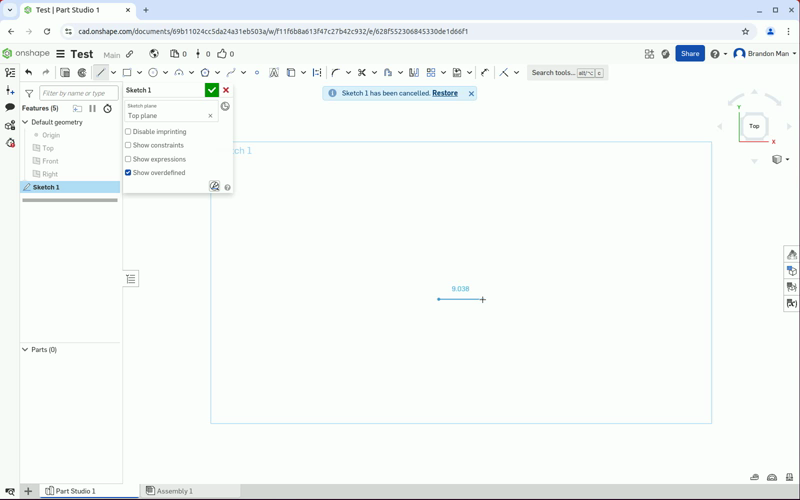
key_down(shift)
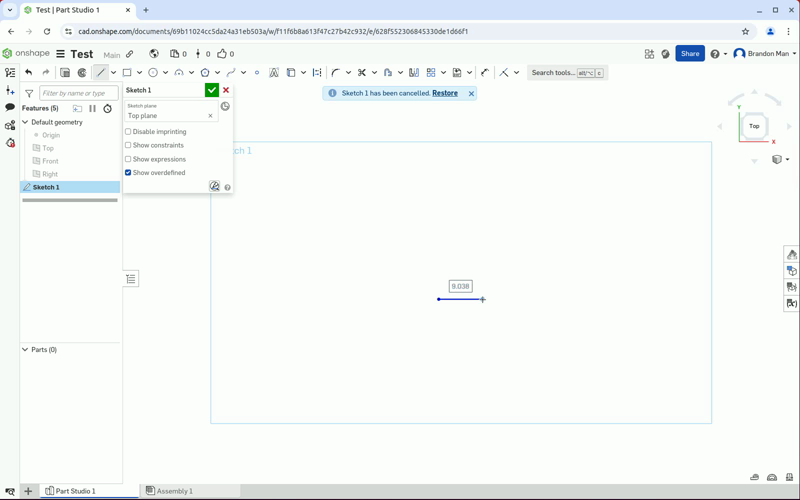
mouse_move(512, 299)
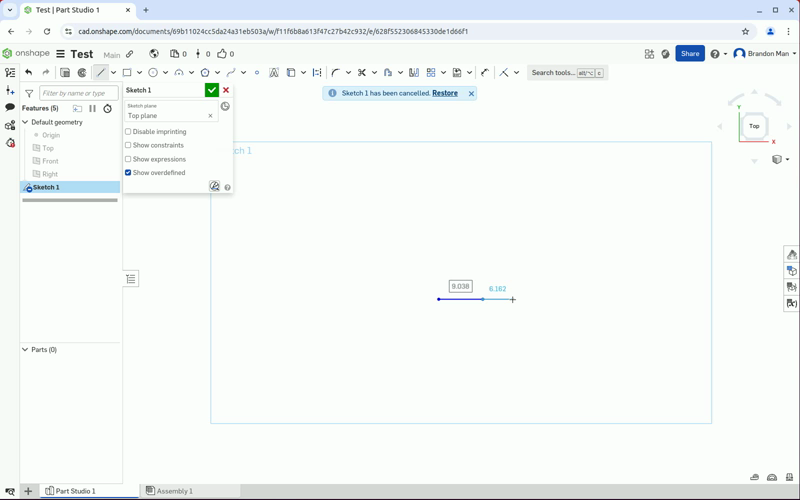
mouse_move(482, 266)
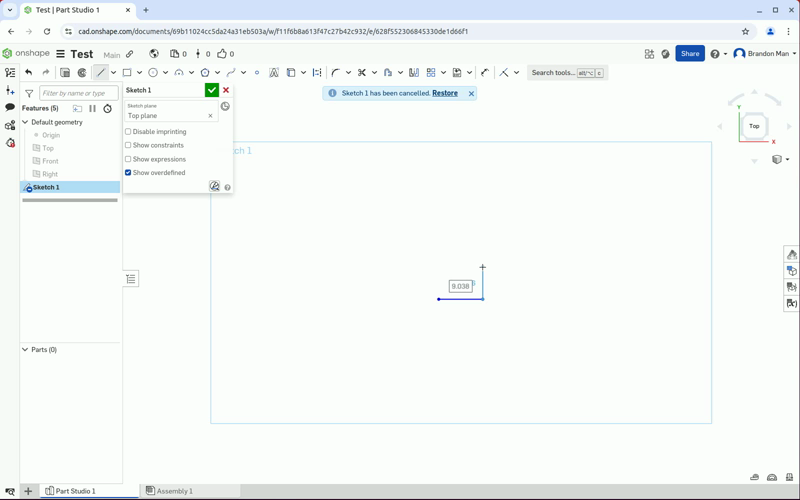
click(482, 266)
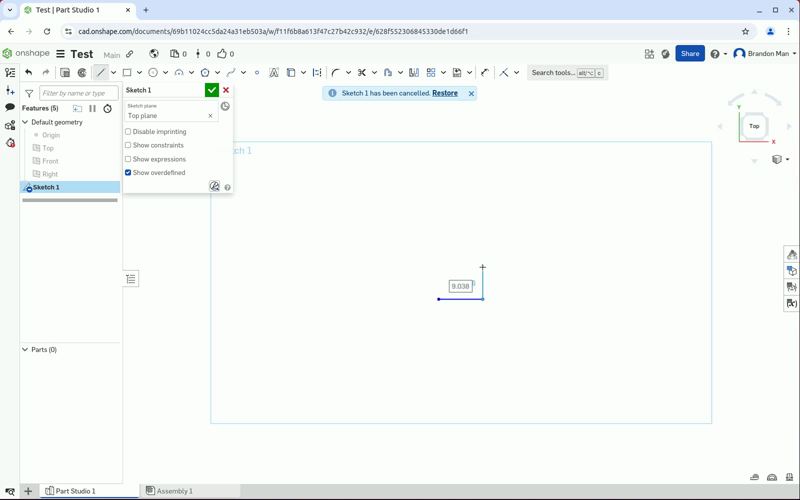
key_up(shift)
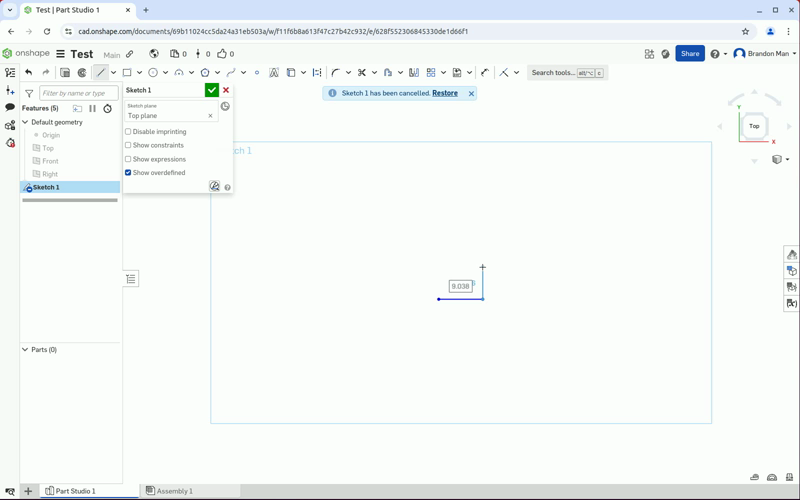
key_down(shift)
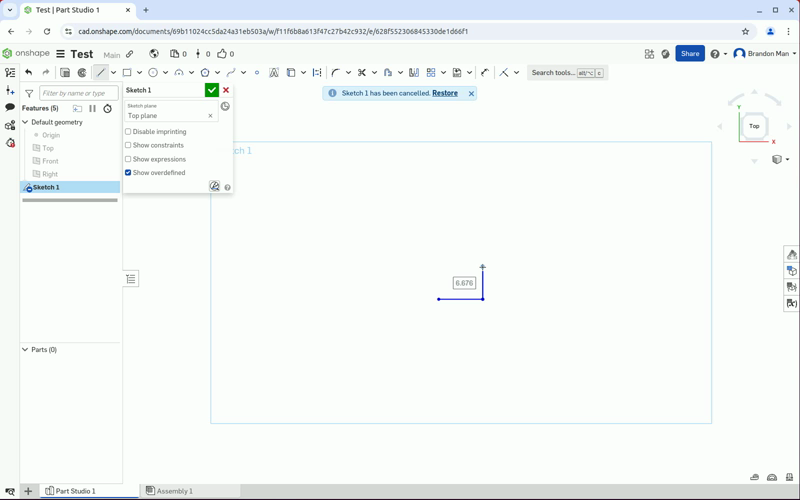
mouse_move(512, 266)
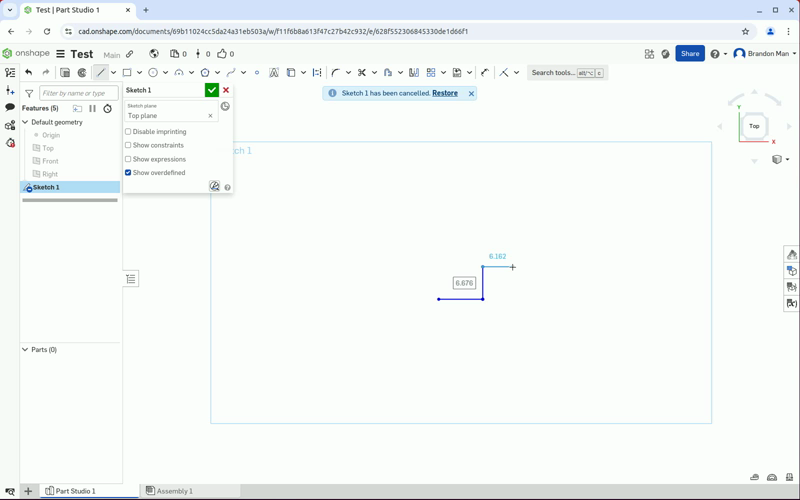
mouse_move(438, 266)
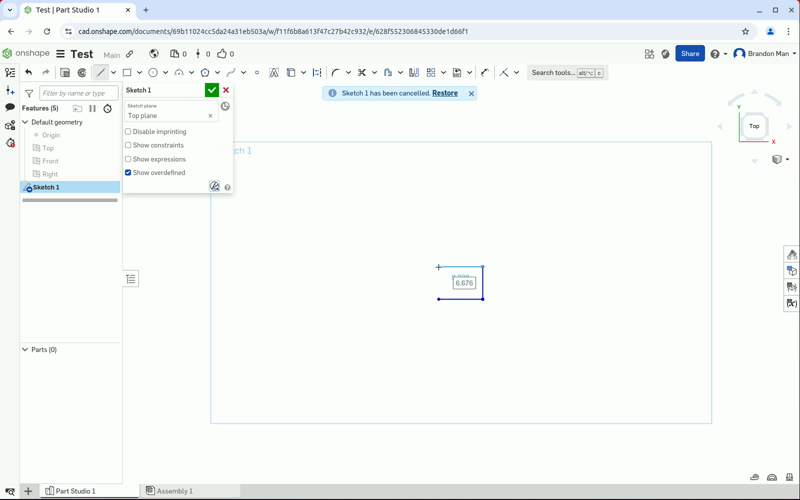
click(438, 266)
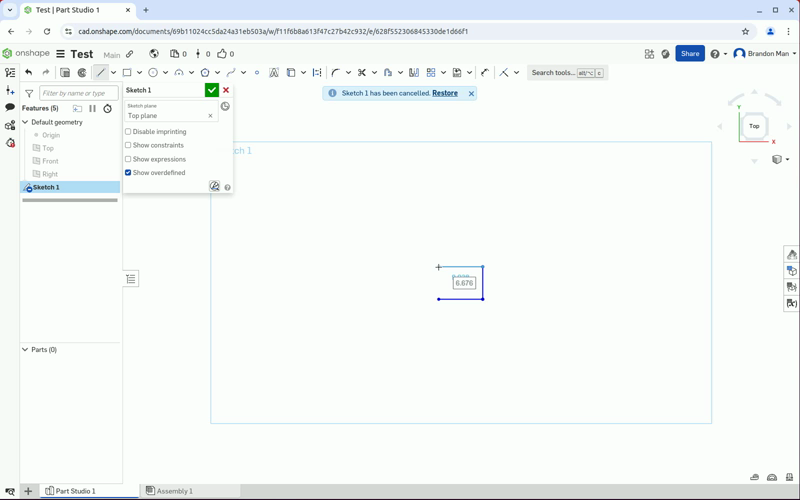
key_up(shift)
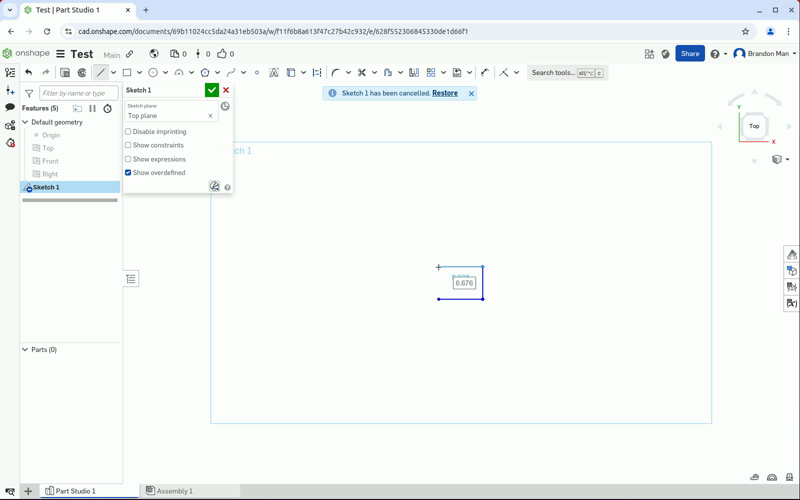
mouse_move(468, 266)
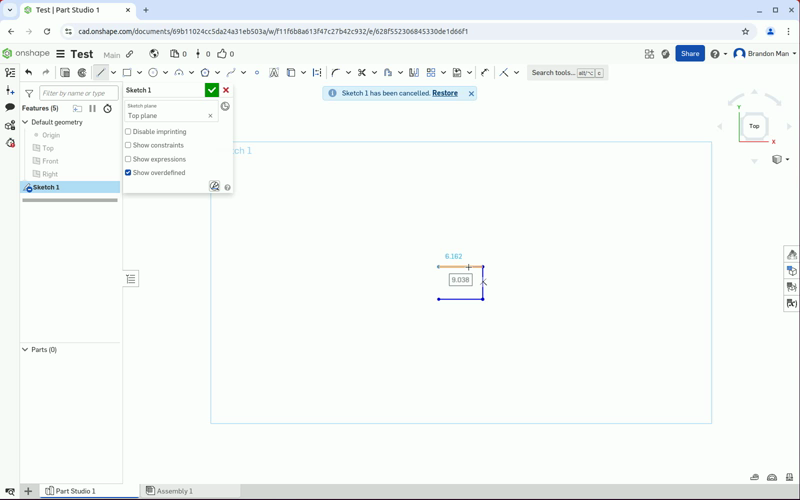
key_down(shift)
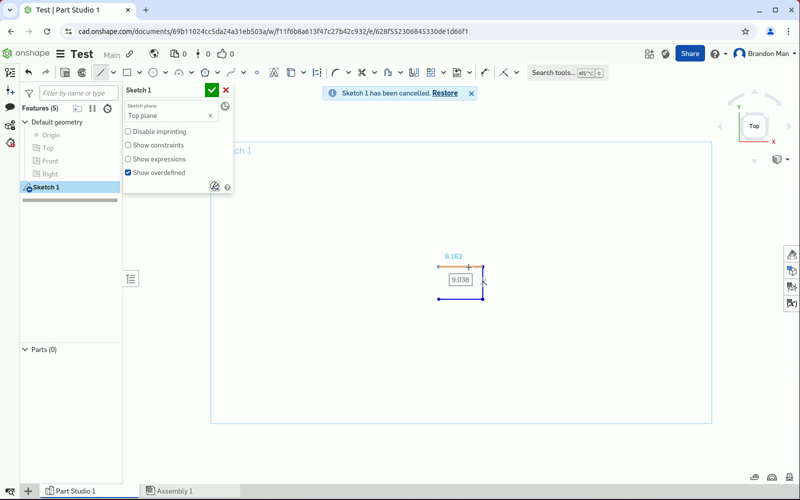
mouse_move(438, 299)
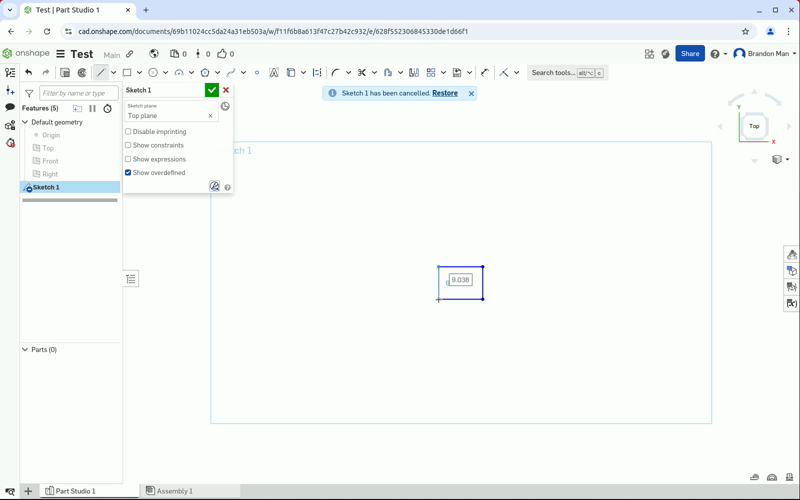
key_up(shift)
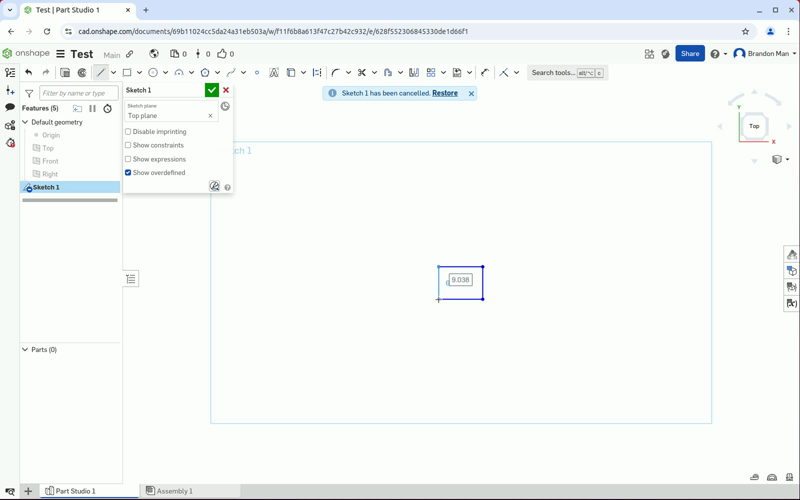
click(438, 299)
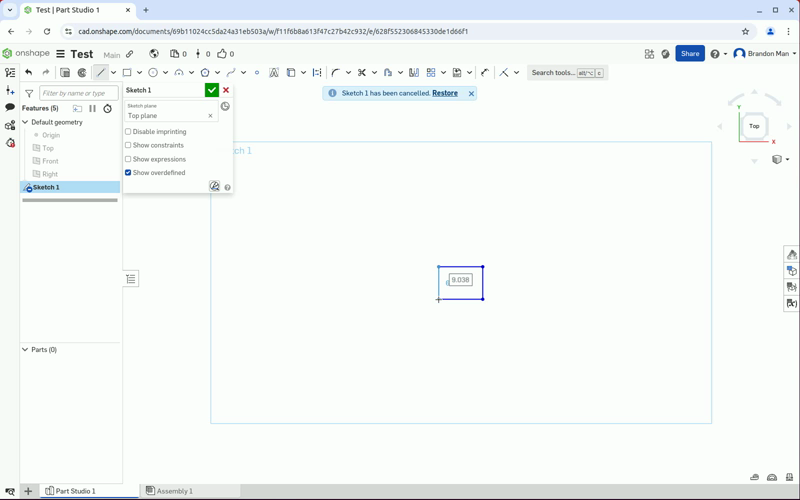
key(esc)
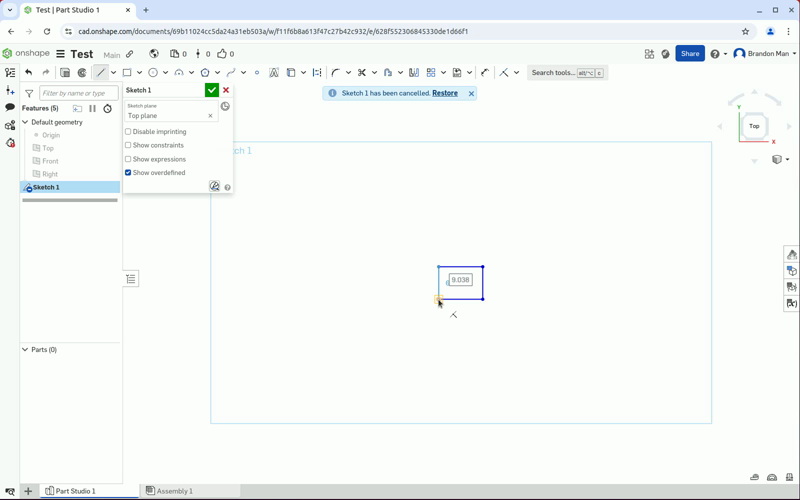
mouse_move(469, 271)
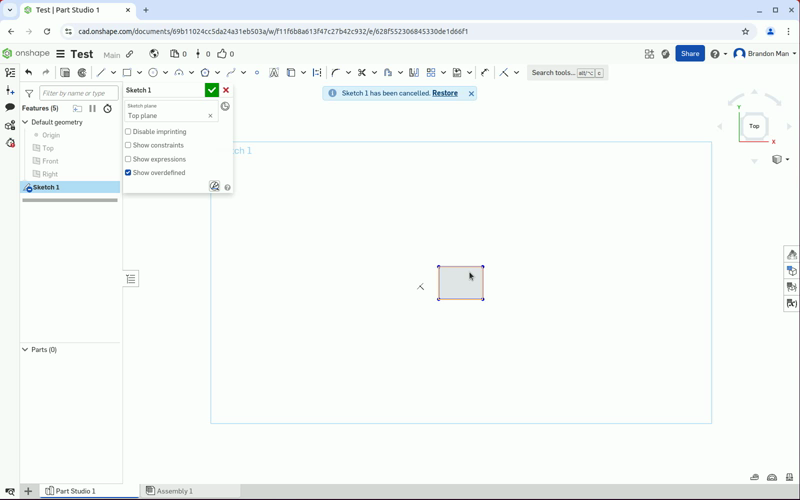
scroll(6)
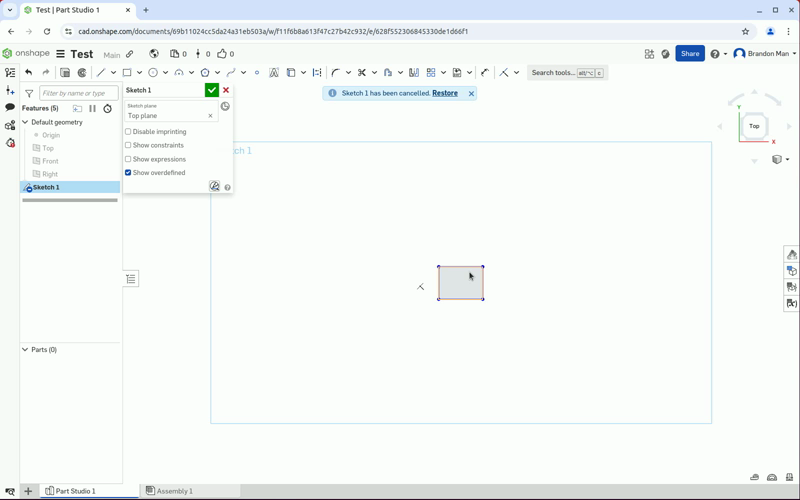
scroll(6)
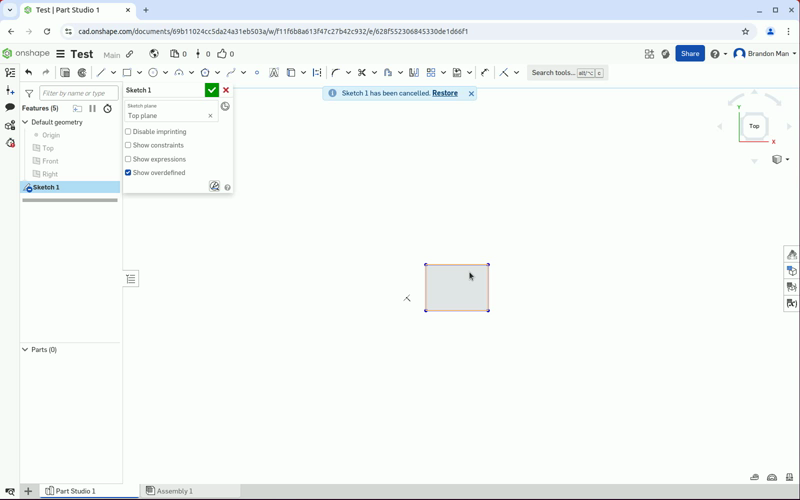
scroll(6)
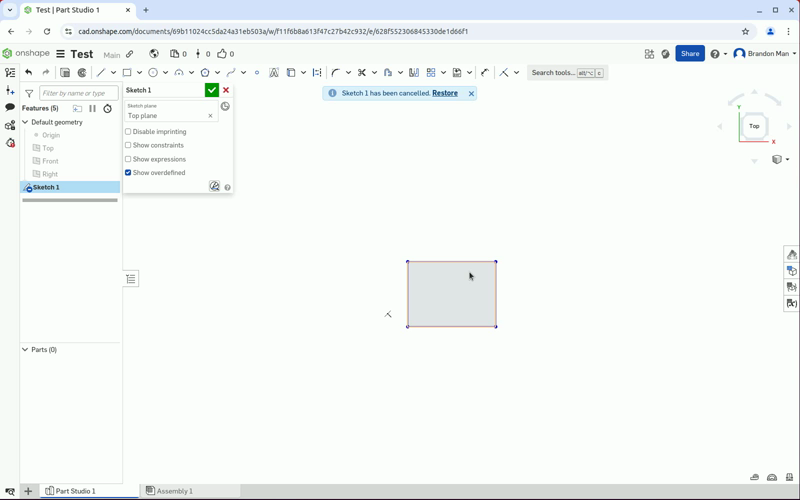
scroll(6)
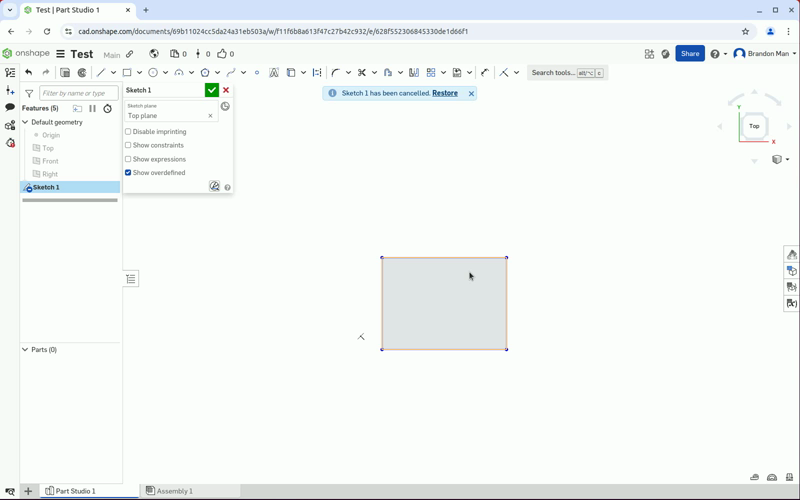
scroll(6)
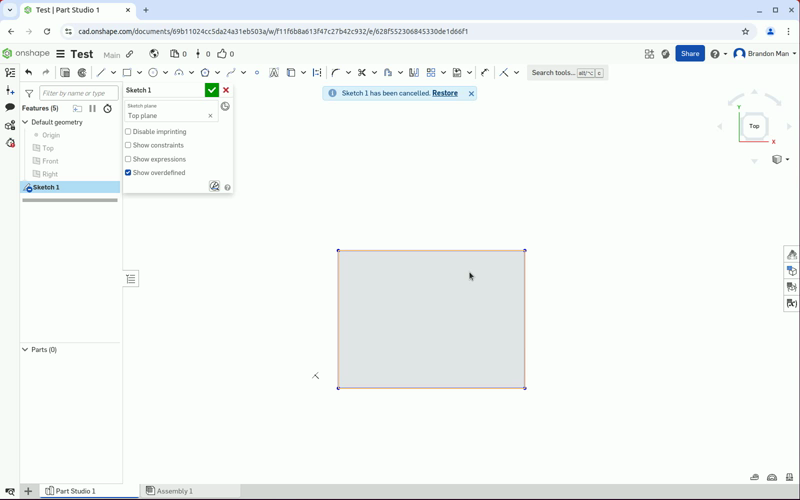
scroll(6)
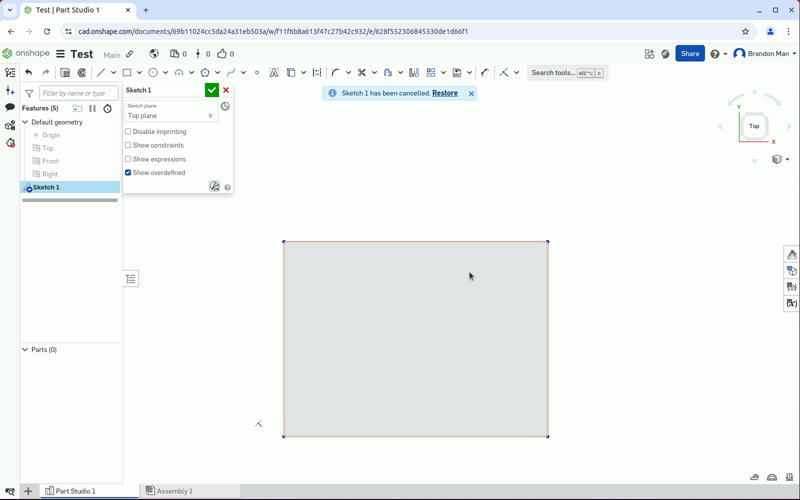
scroll(6)
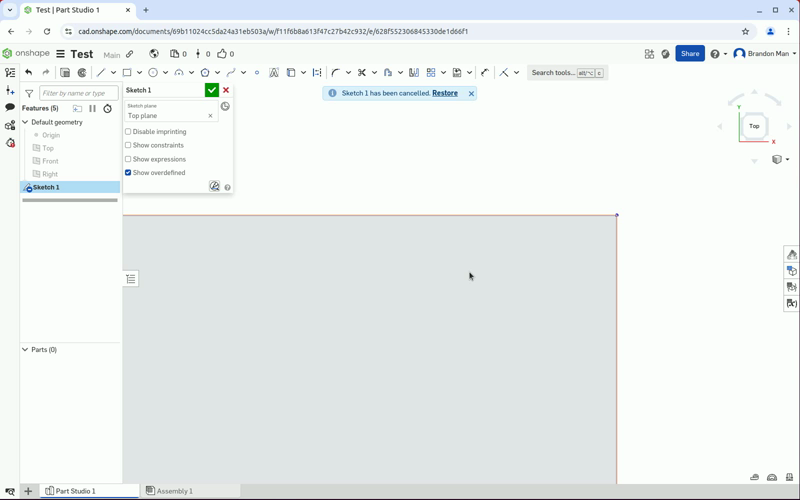
click(469, 271)
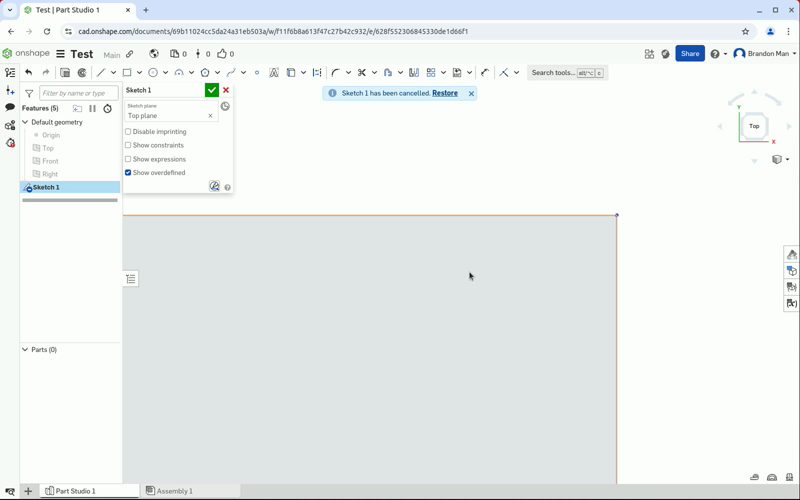
scroll(-6)
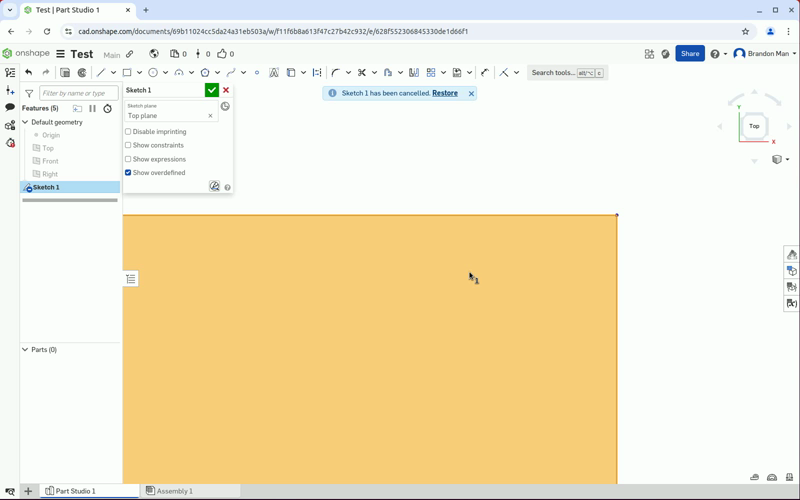
scroll(-6)
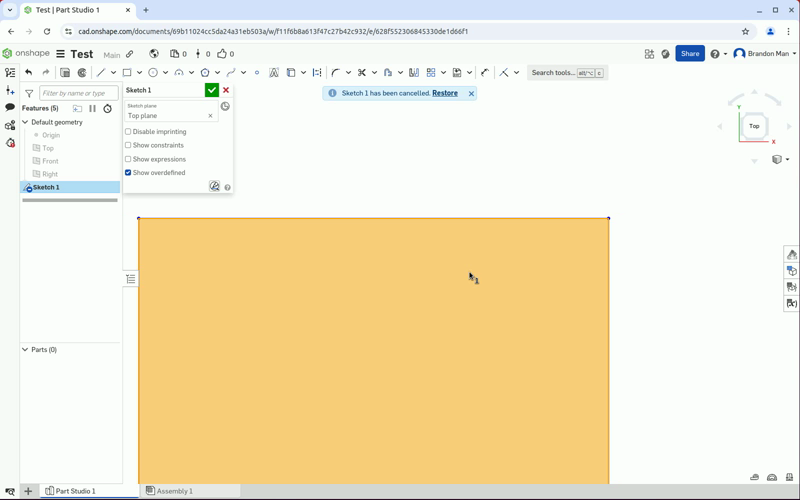
scroll(-6)
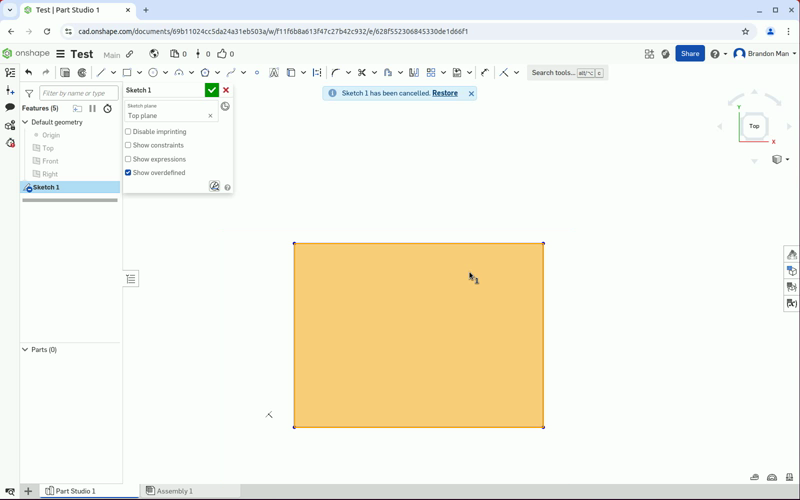
scroll(-6)
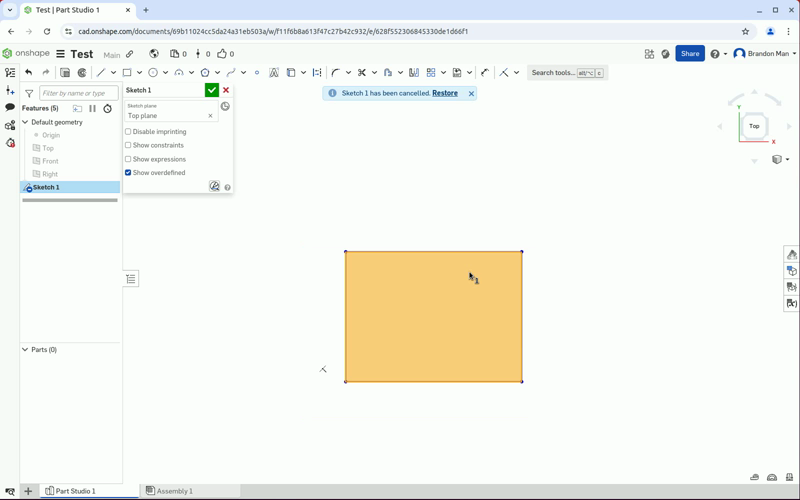
scroll(-6)
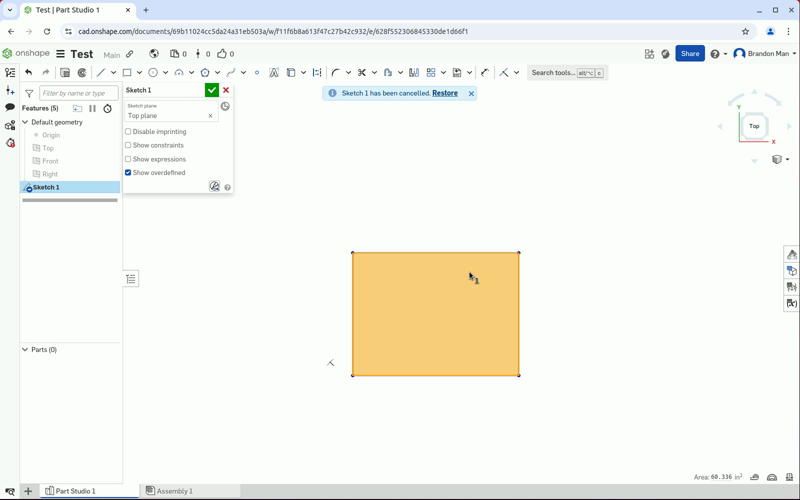
scroll(-6)
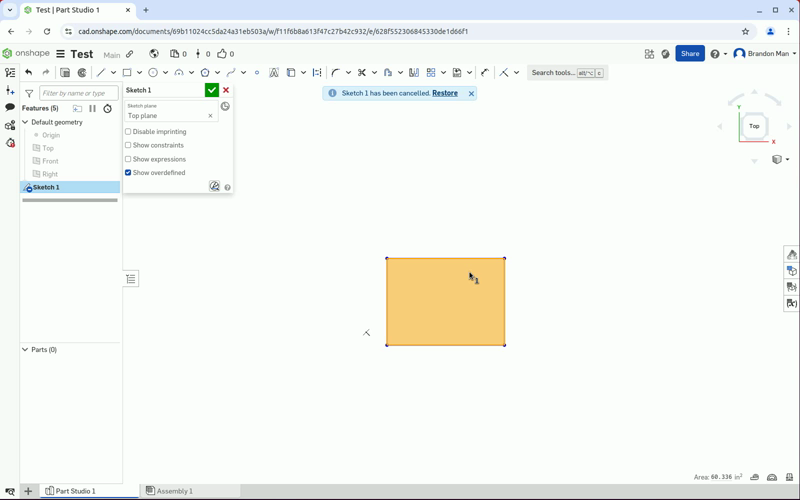
scroll(-6)
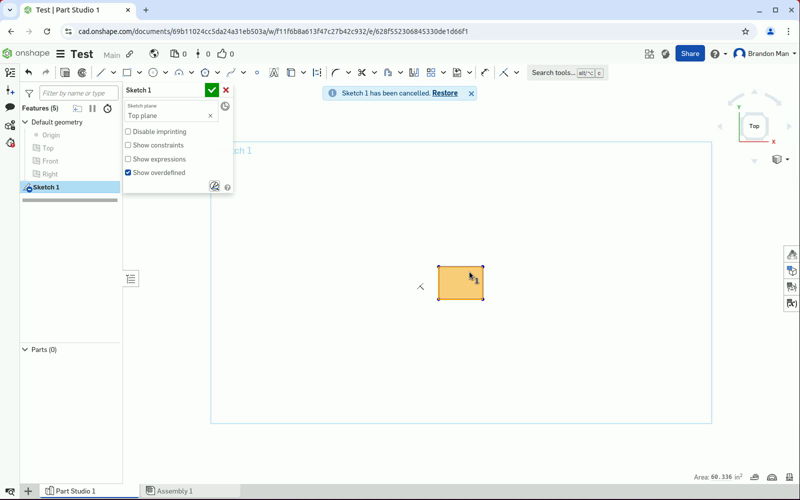
mouse_move(73, 352)
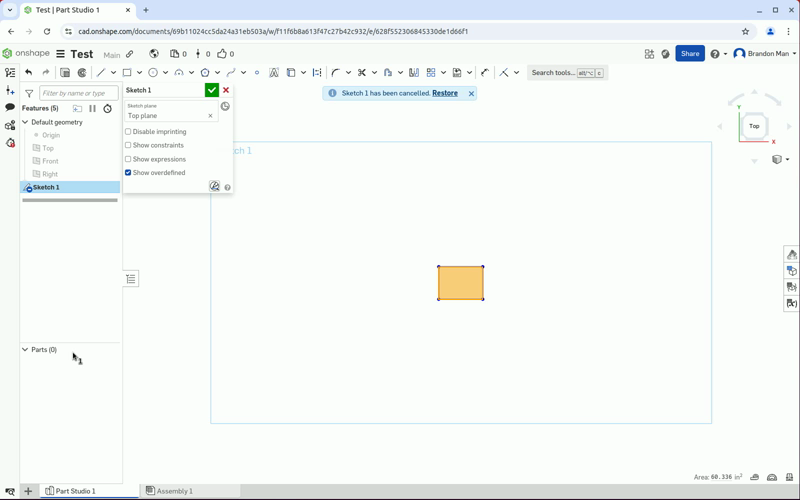
key(shift+y)
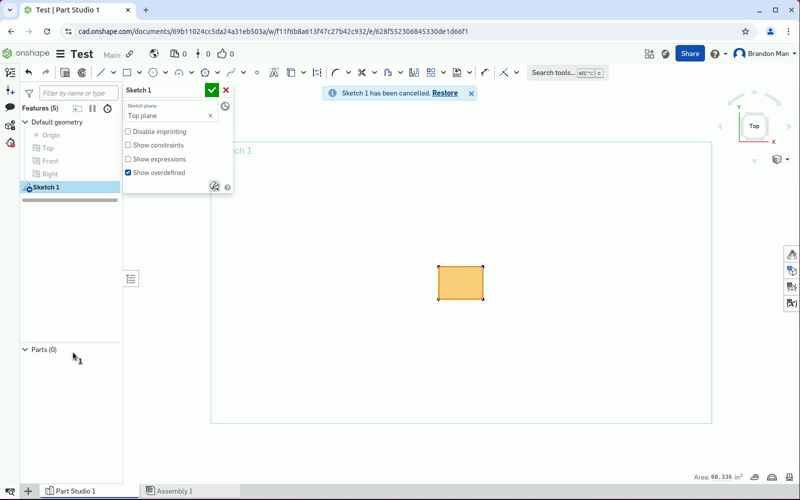
key(shift+e)
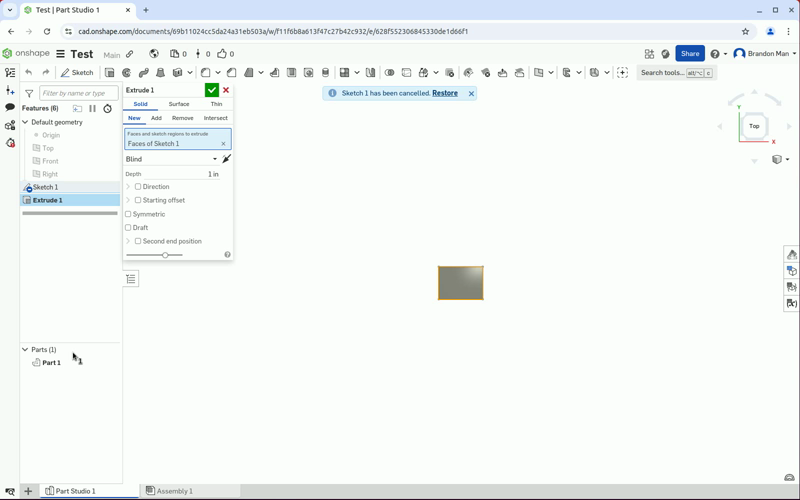
mouse_move(143, 106)
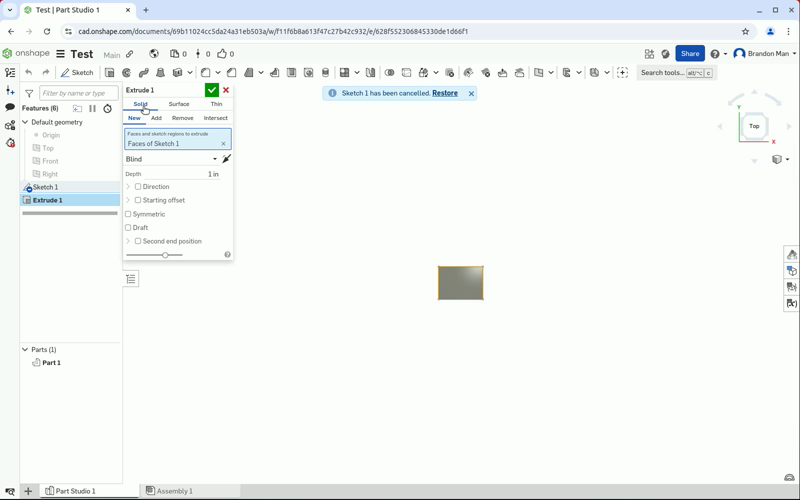
click(143, 106)
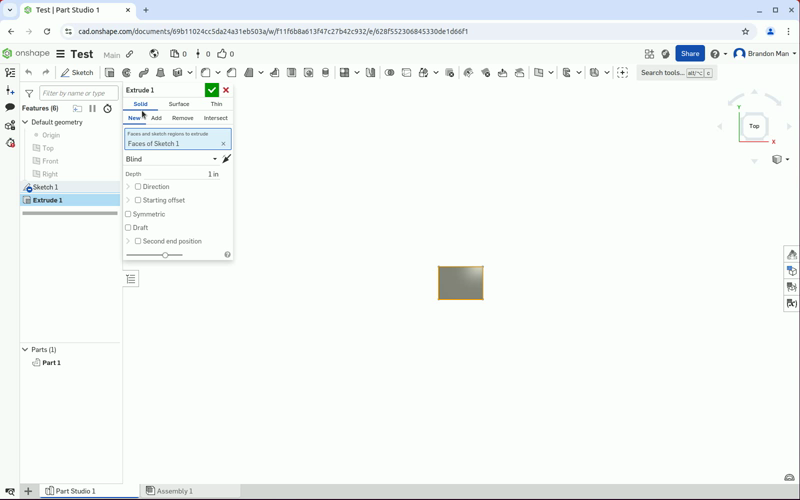
mouse_move(137, 120)
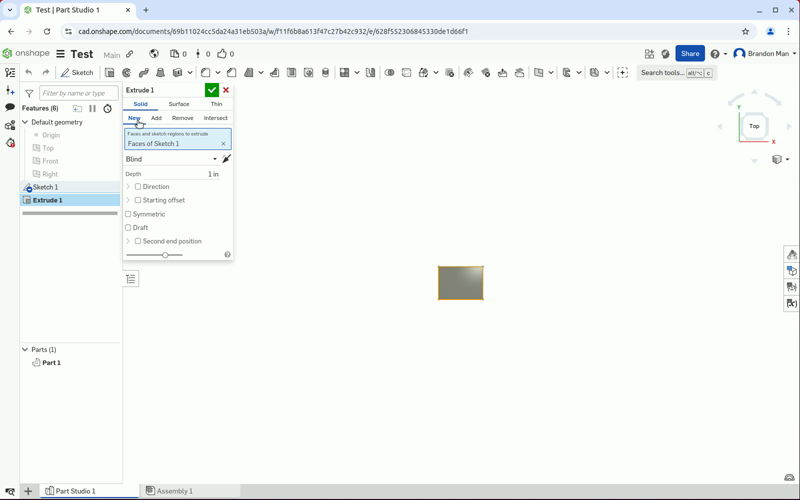
click(137, 120)
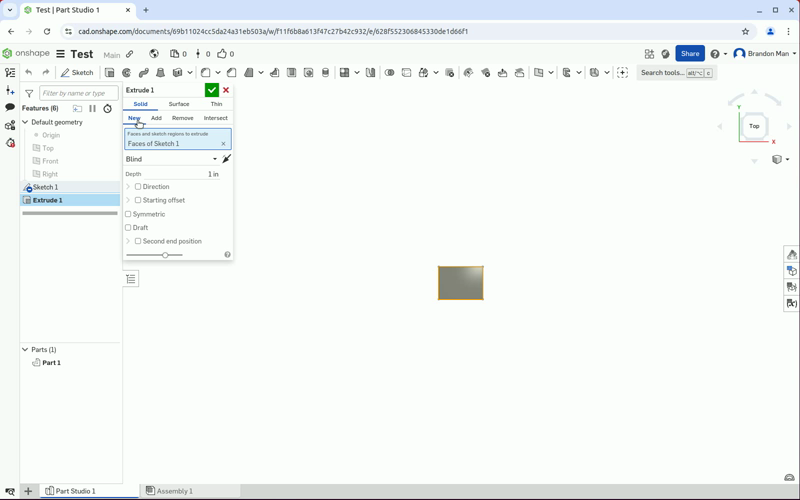
key(tab, 4)
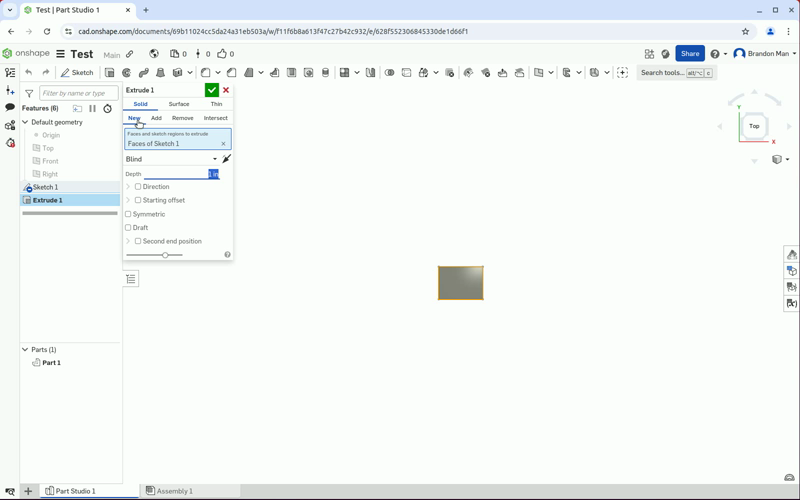
text(2.407)
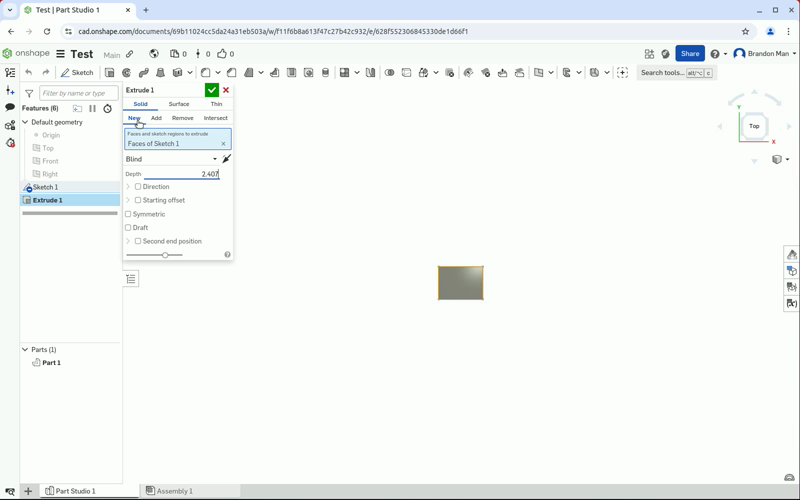
key(enter)
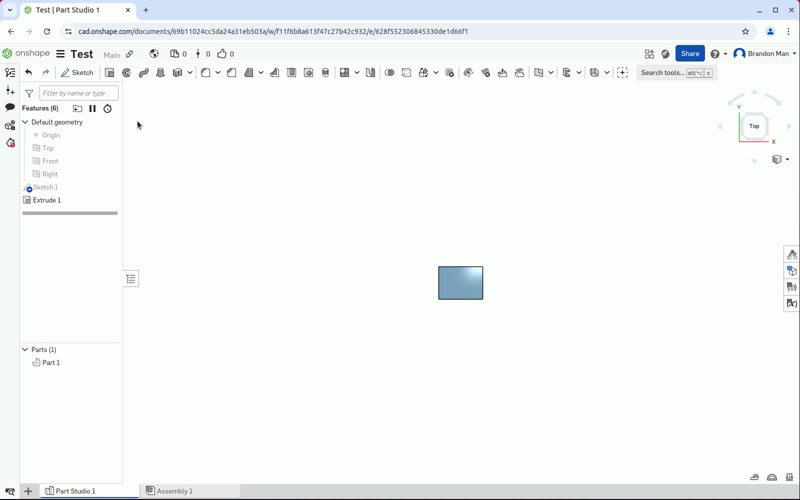
key(shift+h)
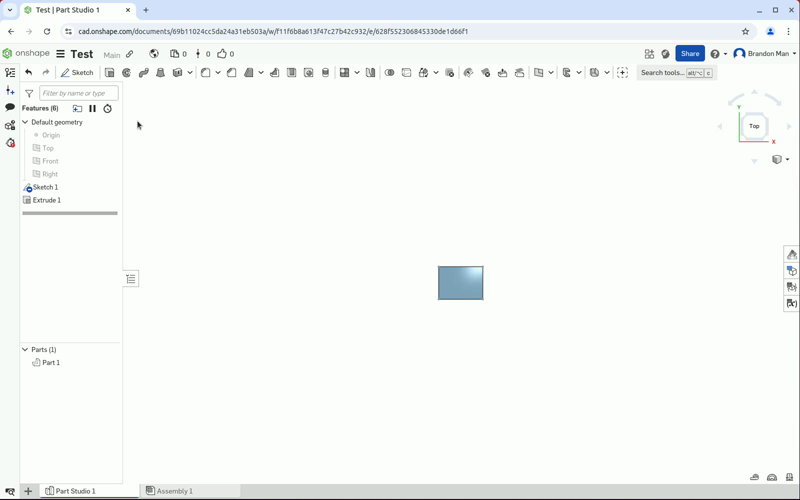
key(shift+h)
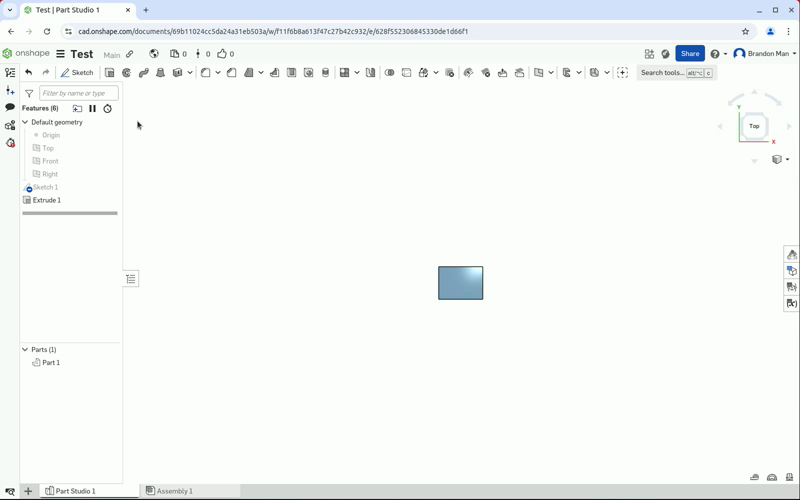
mouse_move(73, 189)
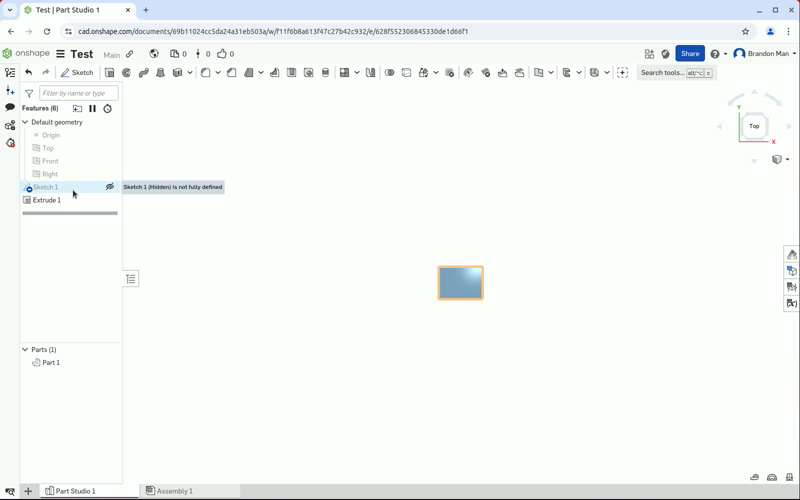
click(73, 189)
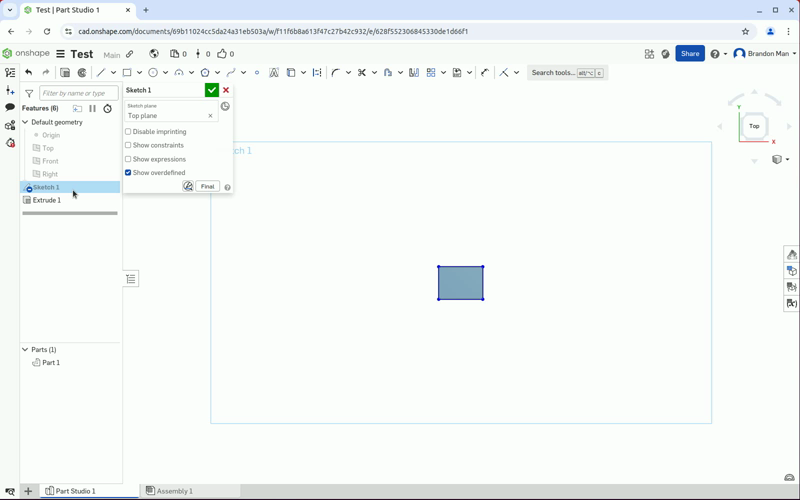
mouse_move(229, 92)
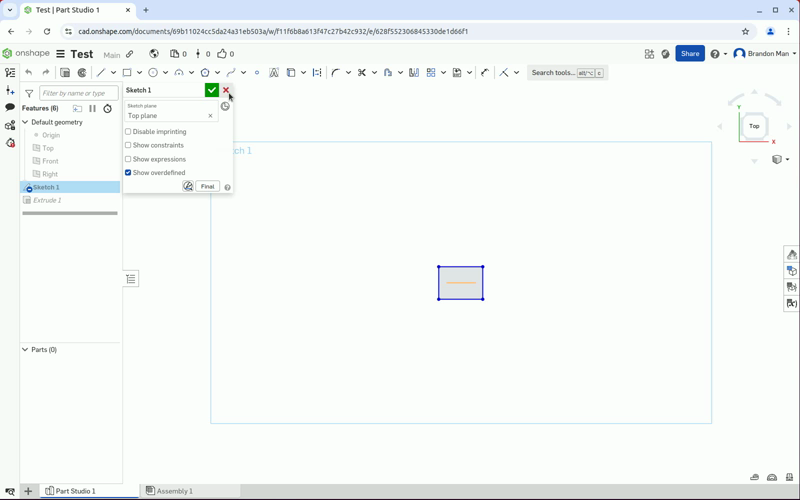
click(229, 92)
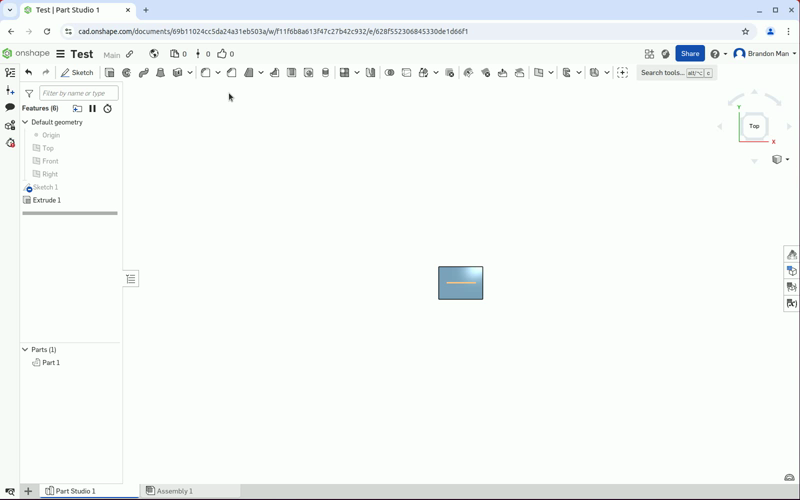
mouse_move(541, 75)
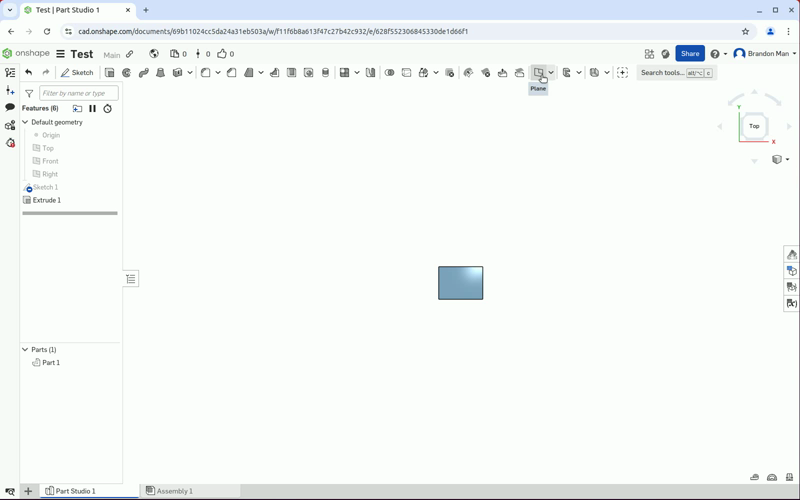
click(541, 75)
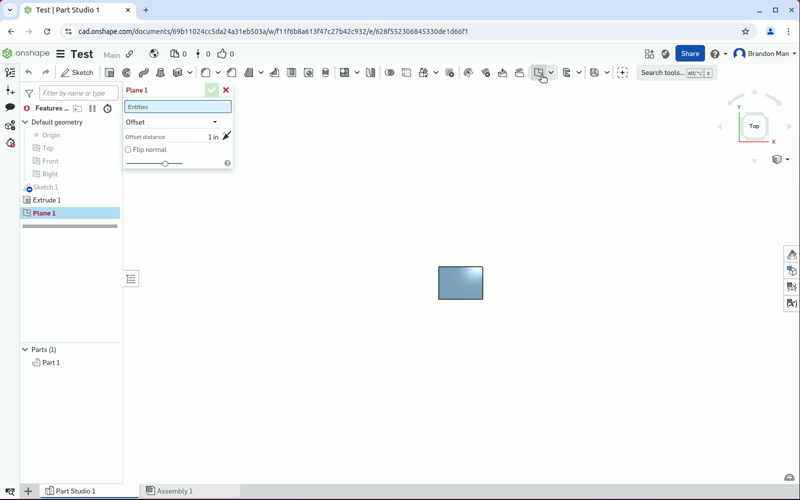
mouse_move(73, 150)
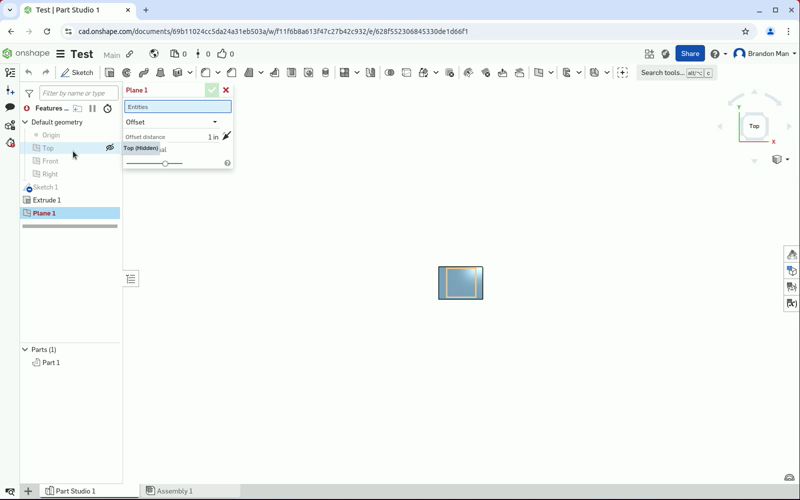
click(73, 150)
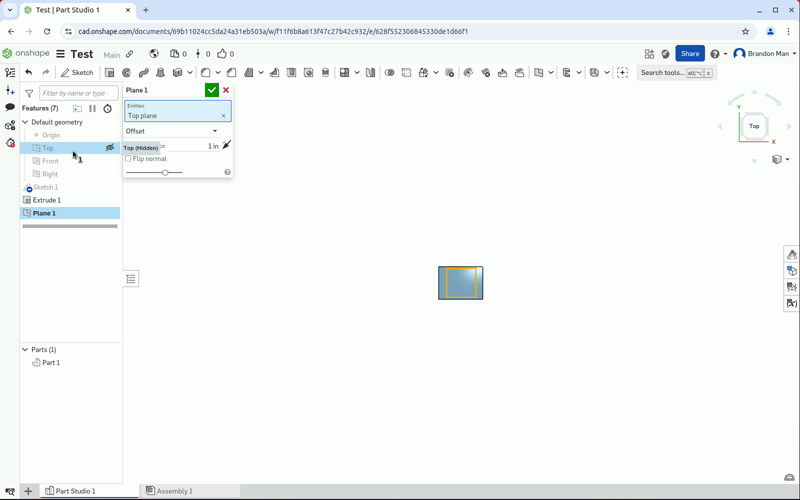
key(tab, 2)
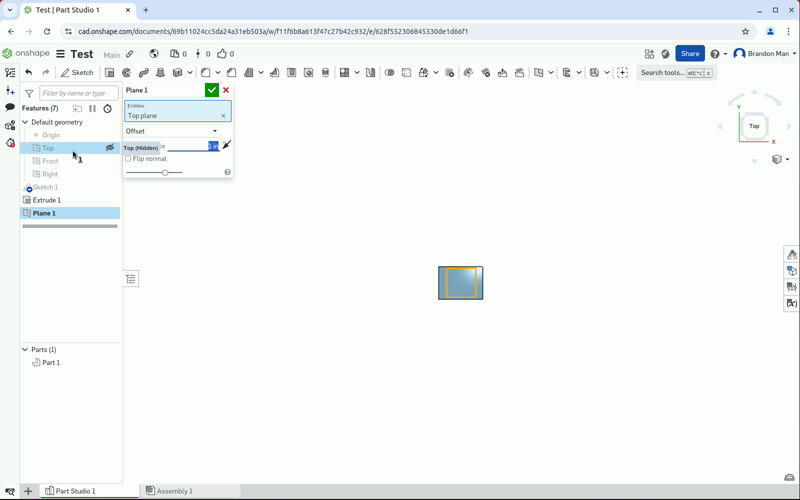
text(2.403)
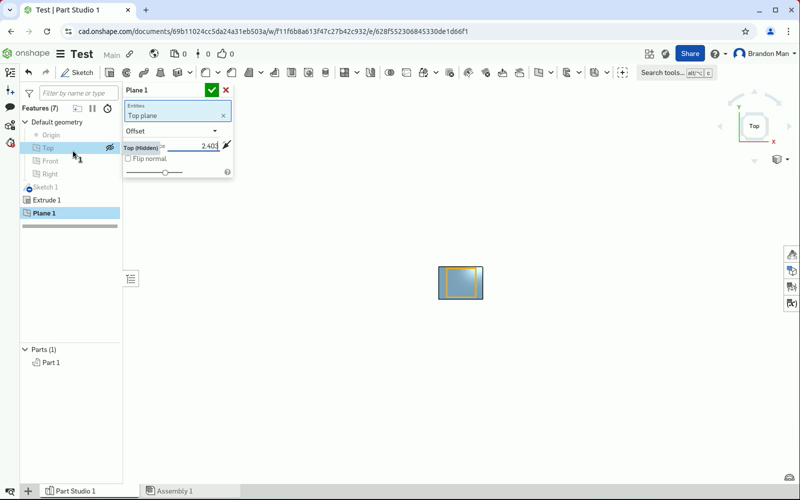
key(enter, 2)
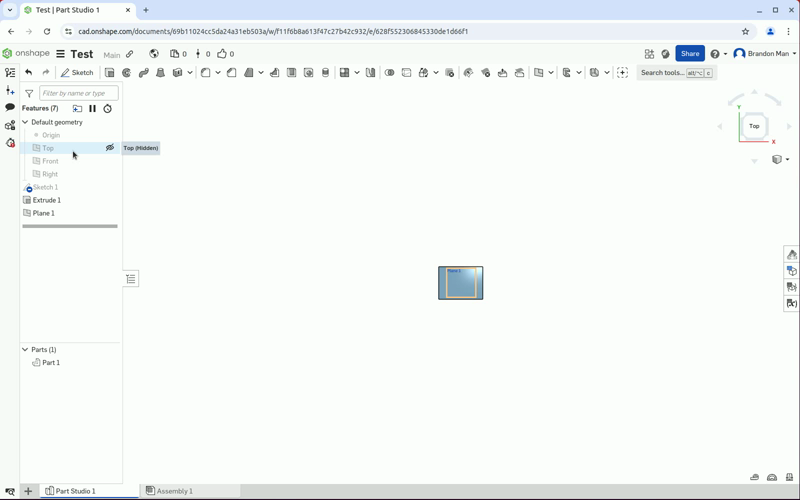
key(shift+s)
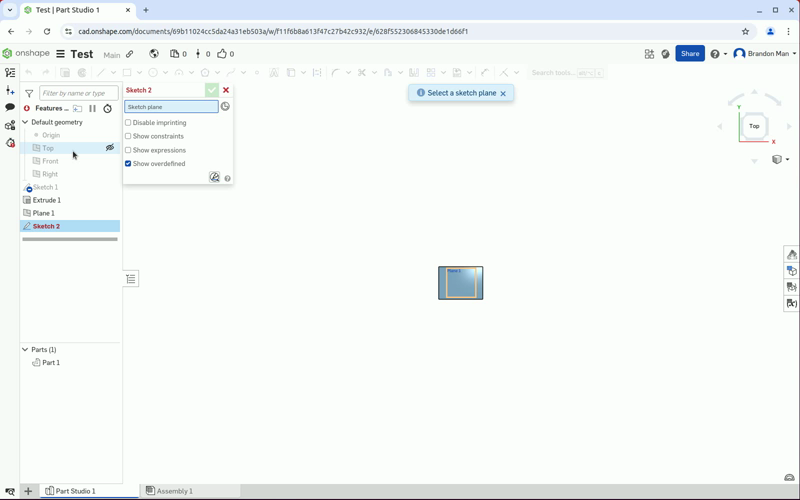
mouse_move(73, 215)
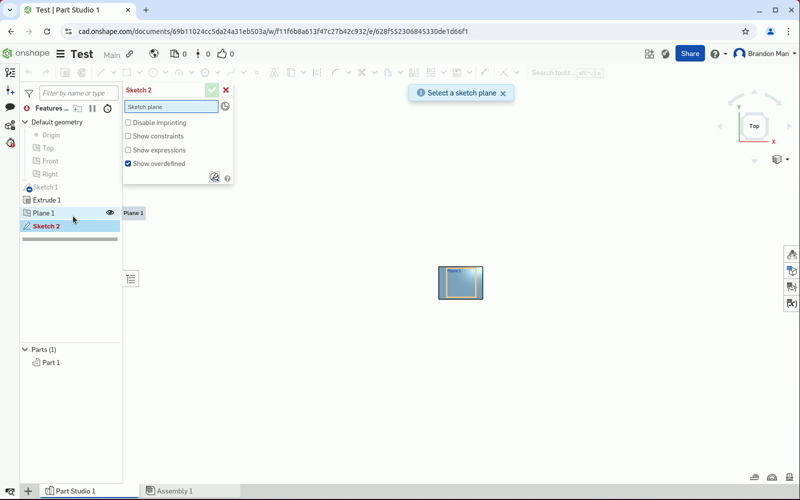
click(73, 215)
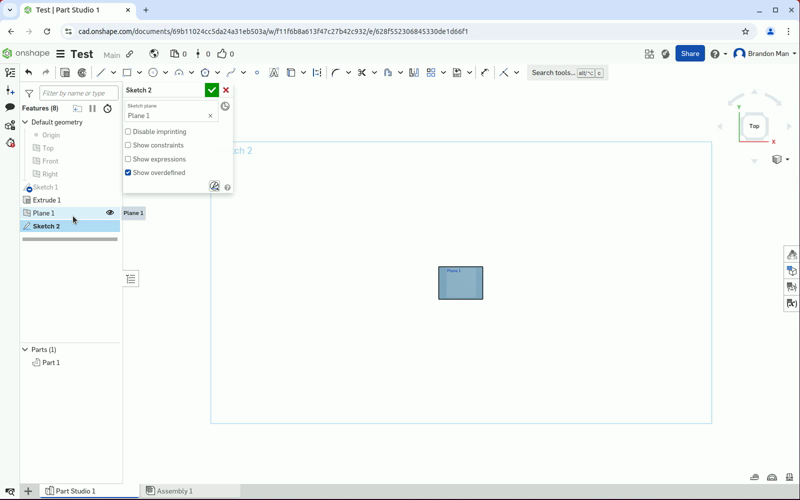
mouse_move(73, 352)
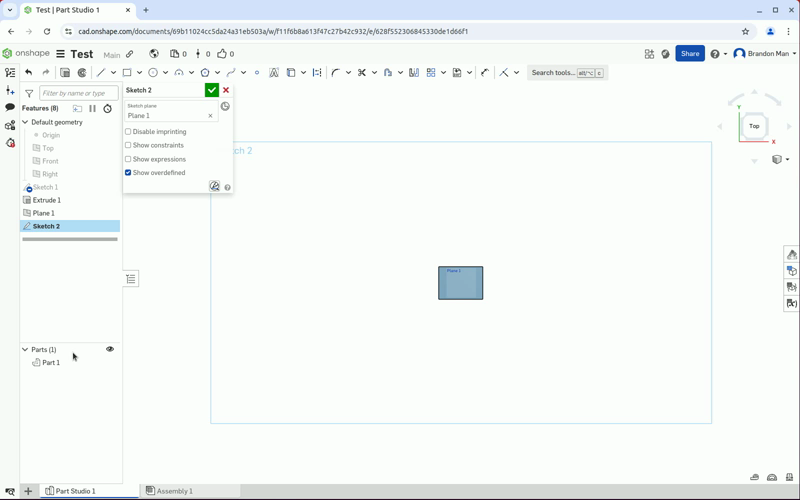
key(y)
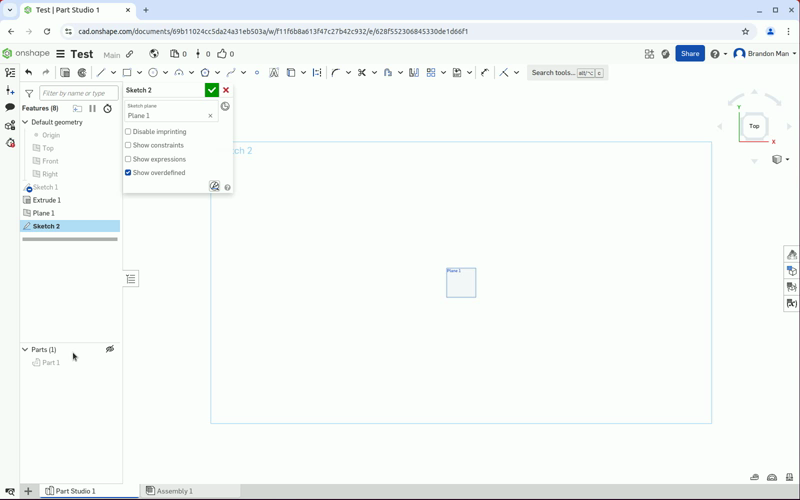
key(l)
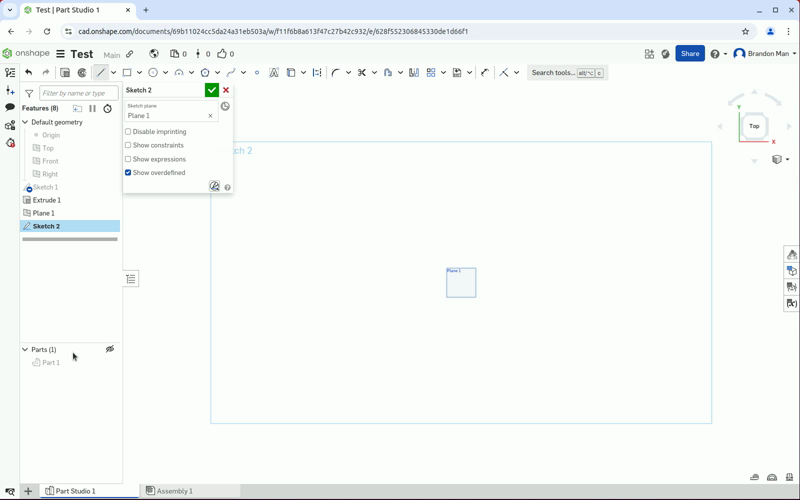
key_down(shift)
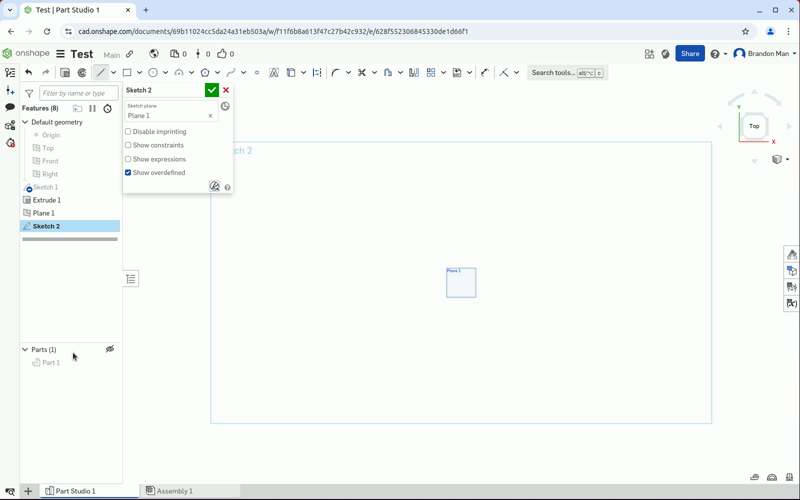
mouse_move(446, 291)
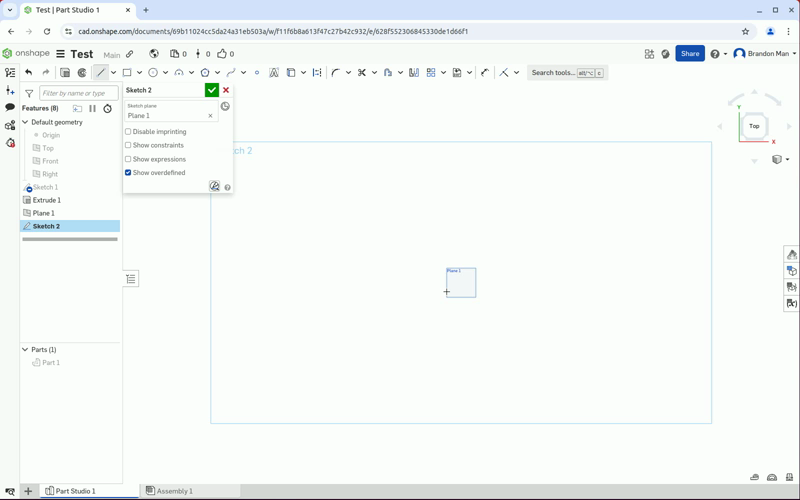
click(446, 291)
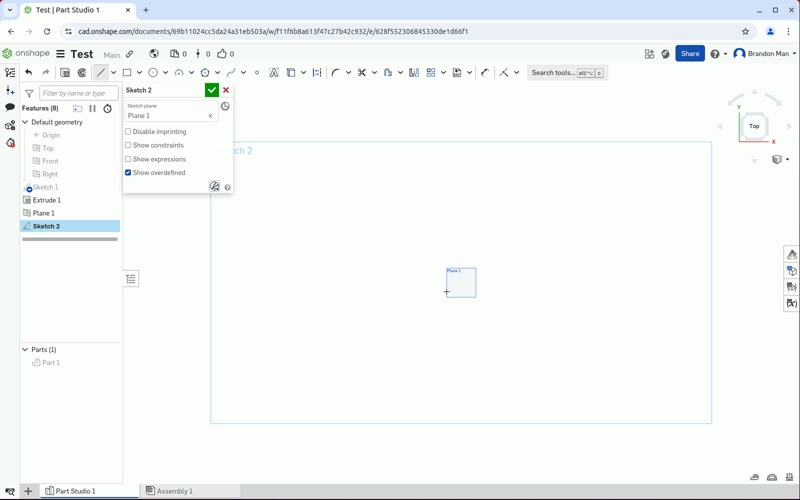
key_up(shift)
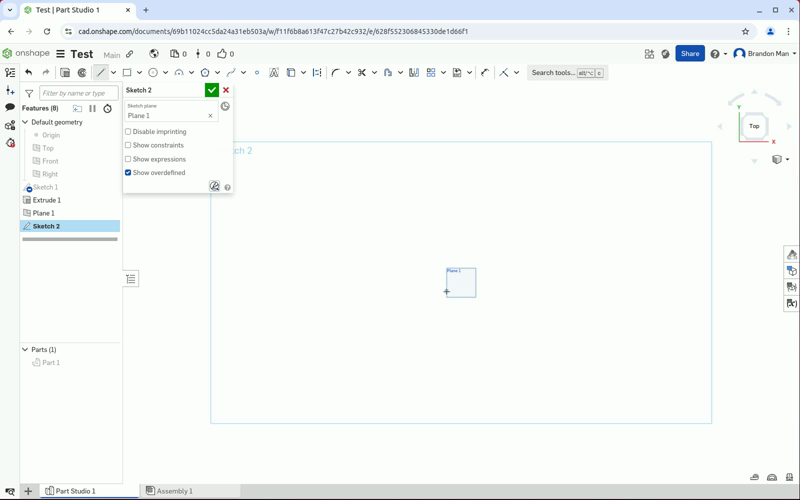
key_down(shift)
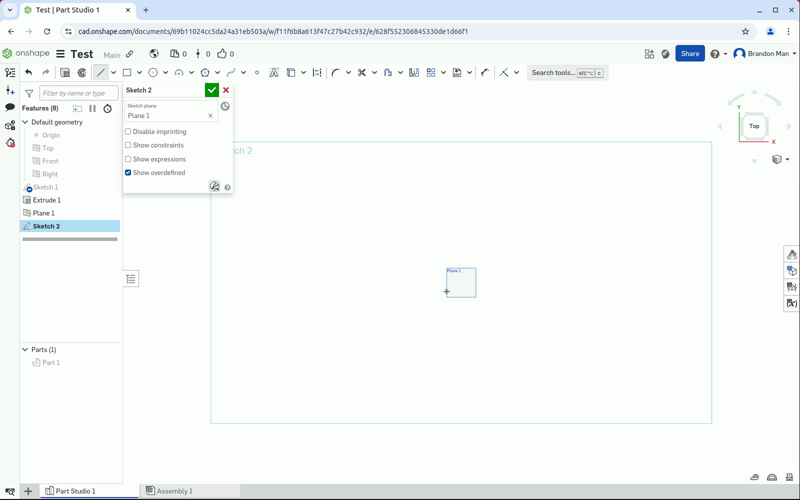
mouse_move(476, 291)
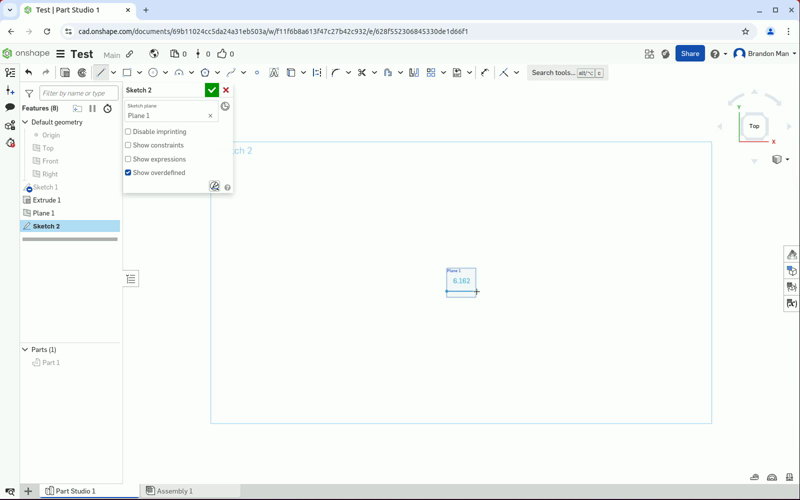
mouse_move(477, 291)
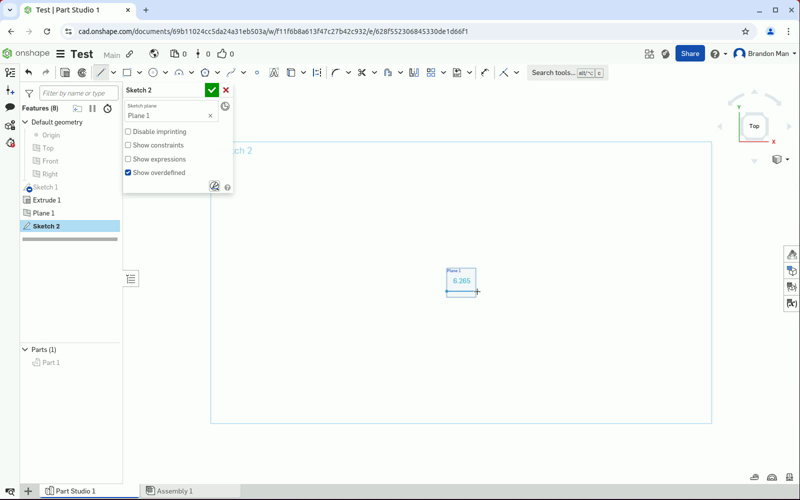
click(477, 291)
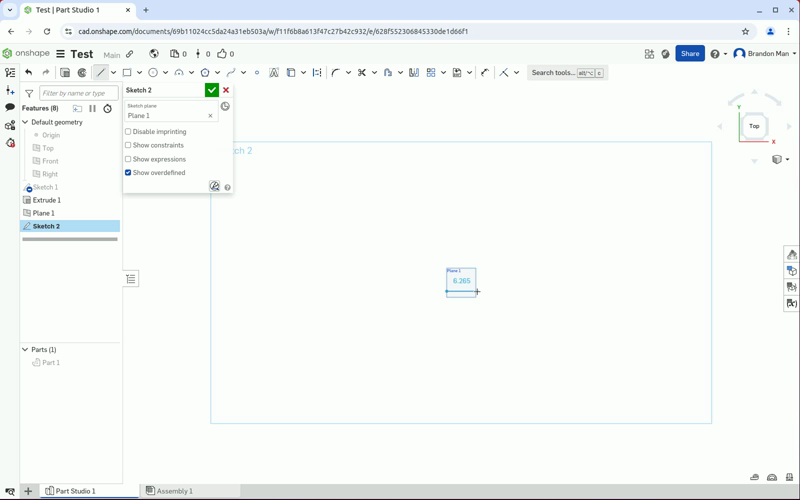
key_up(shift)
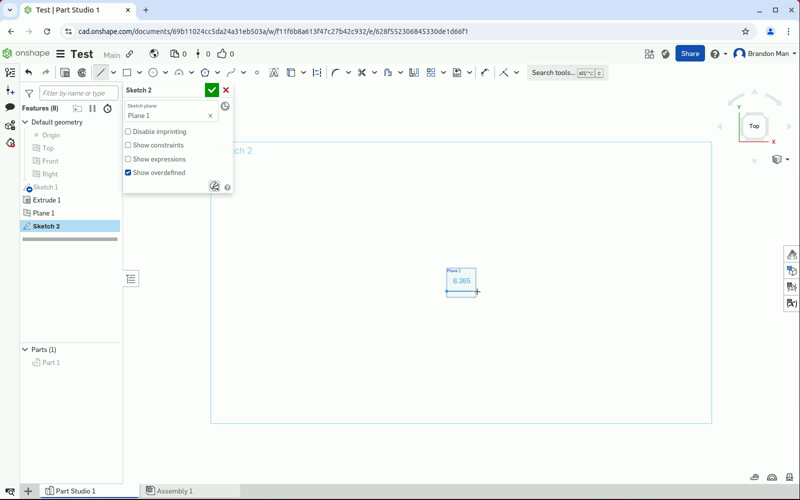
key_down(shift)
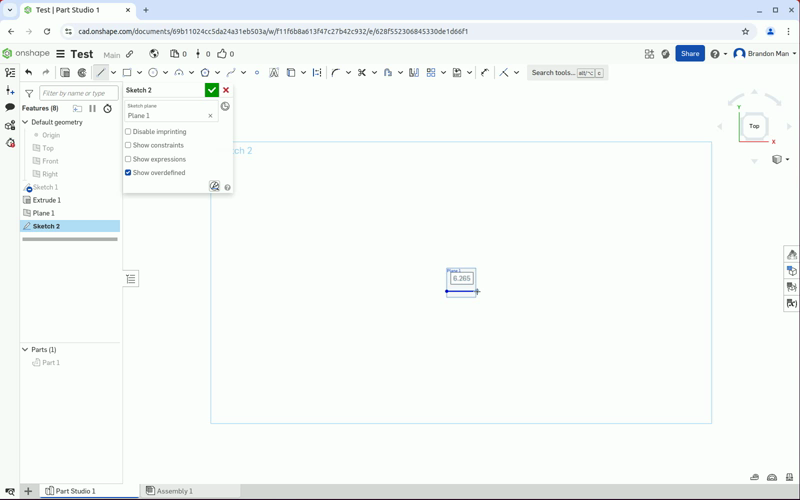
mouse_move(507, 291)
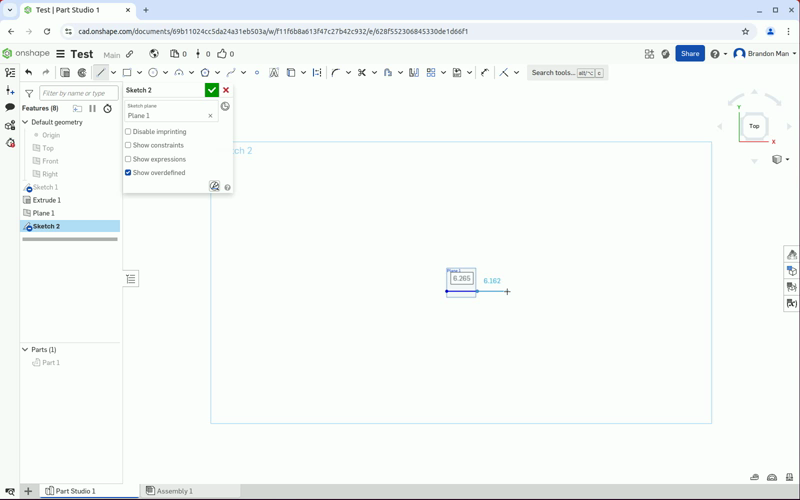
mouse_move(477, 273)
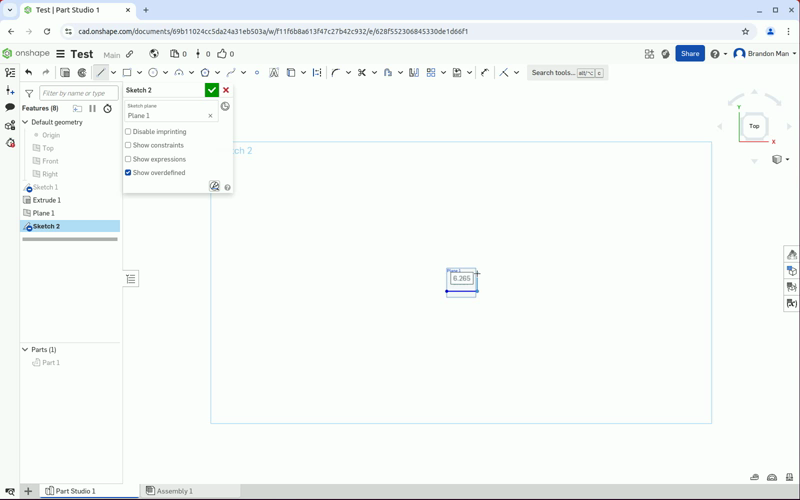
click(477, 273)
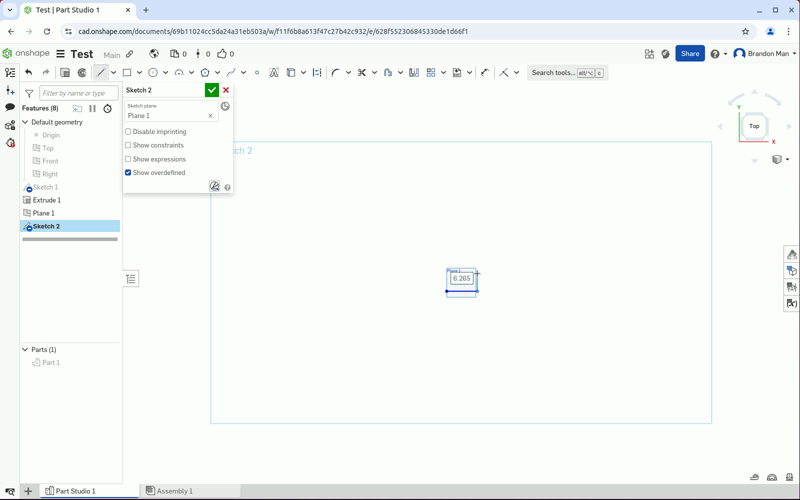
key_up(shift)
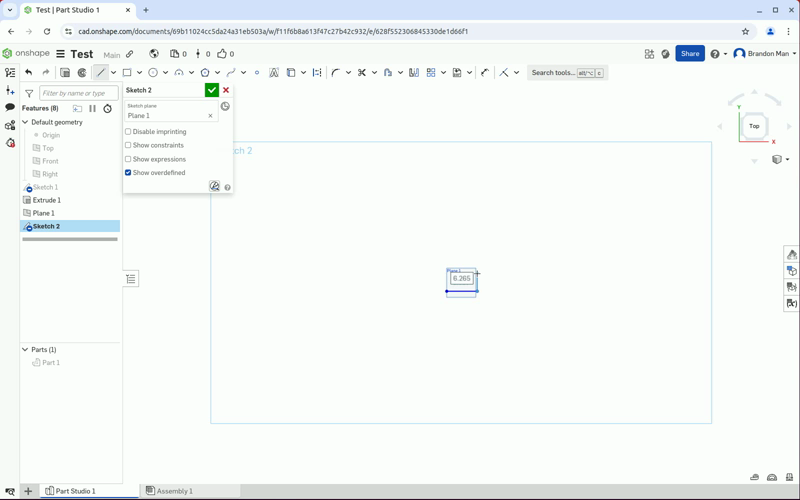
key_down(shift)
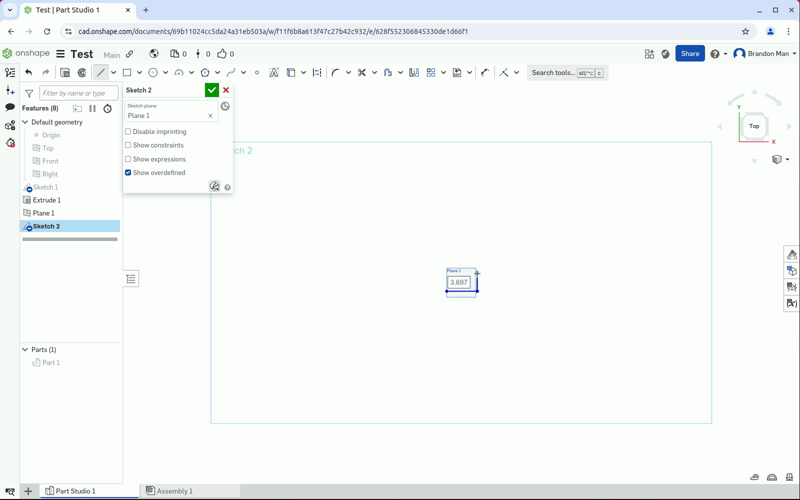
mouse_move(507, 273)
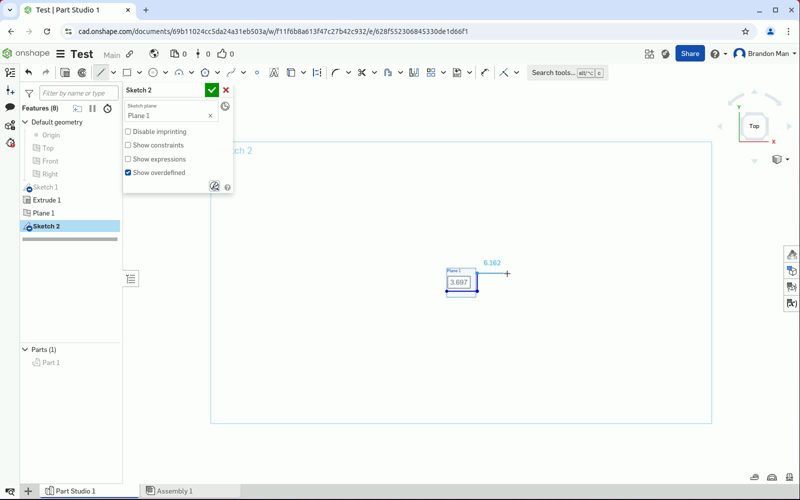
mouse_move(446, 273)
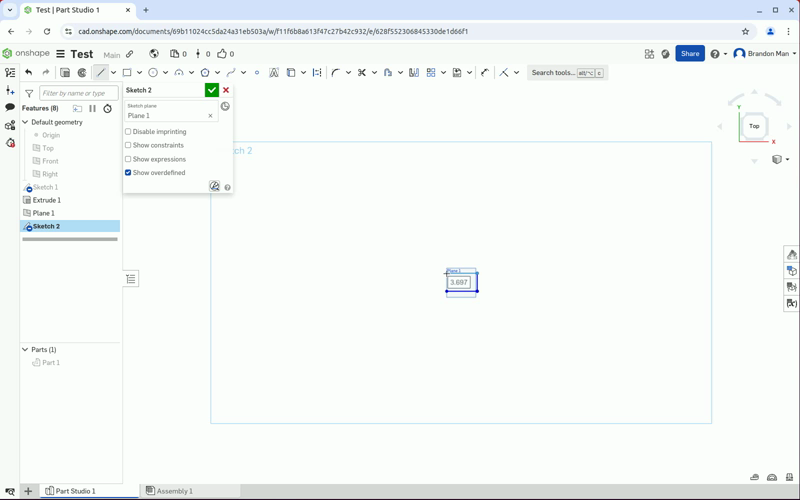
click(446, 273)
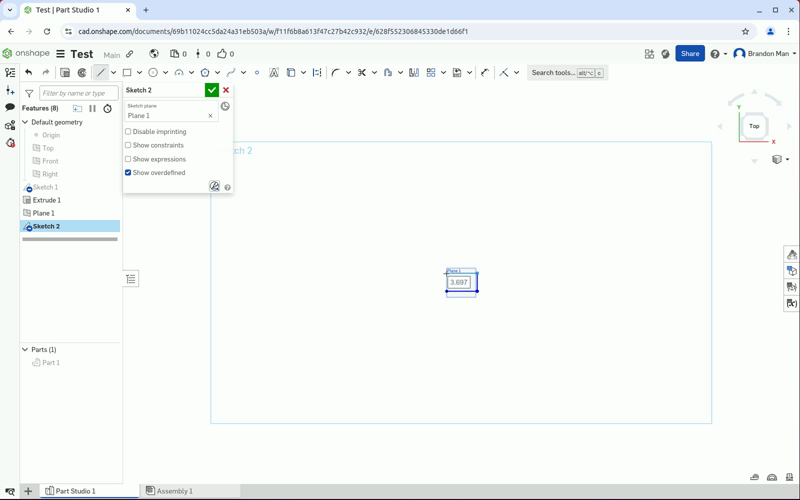
key_up(shift)
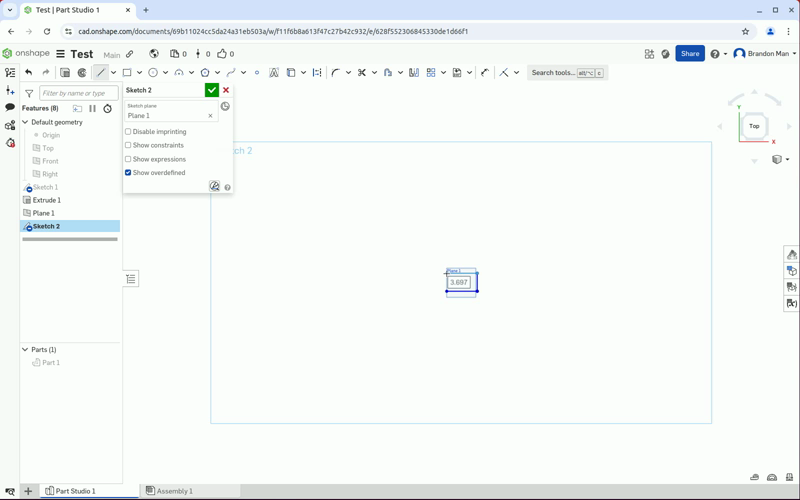
mouse_move(476, 273)
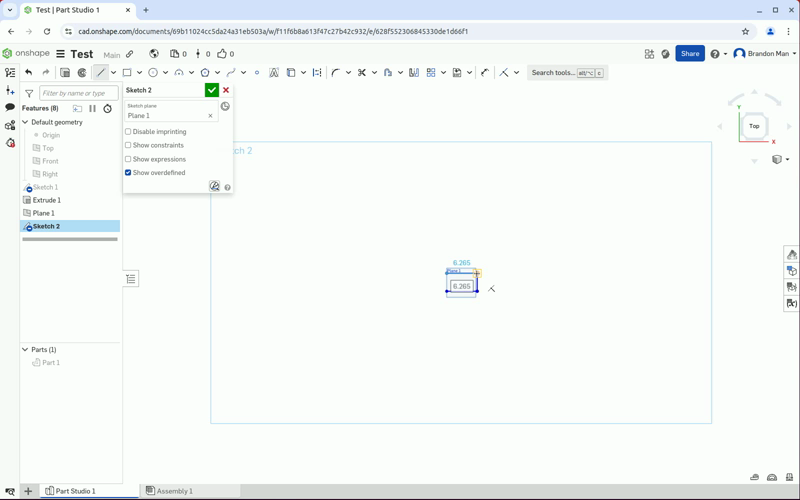
key_down(shift)
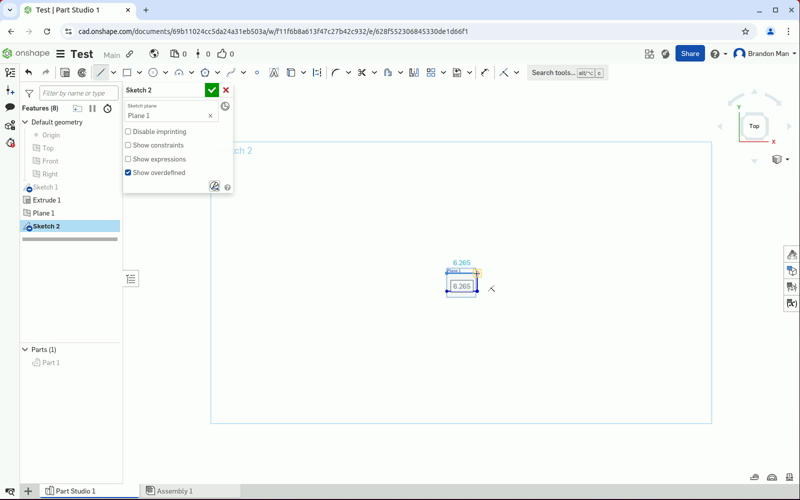
mouse_move(446, 291)
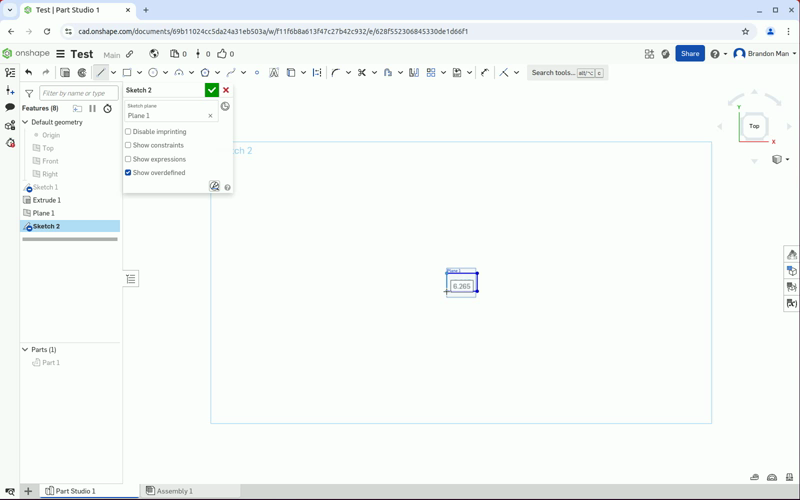
key_up(shift)
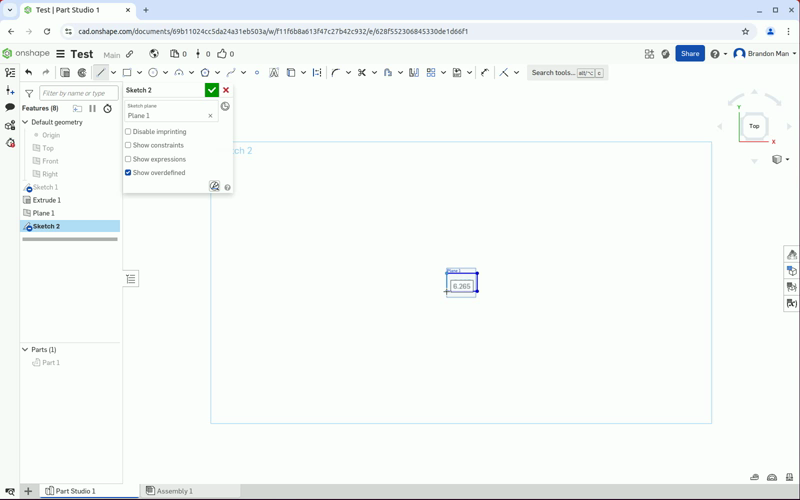
click(446, 291)
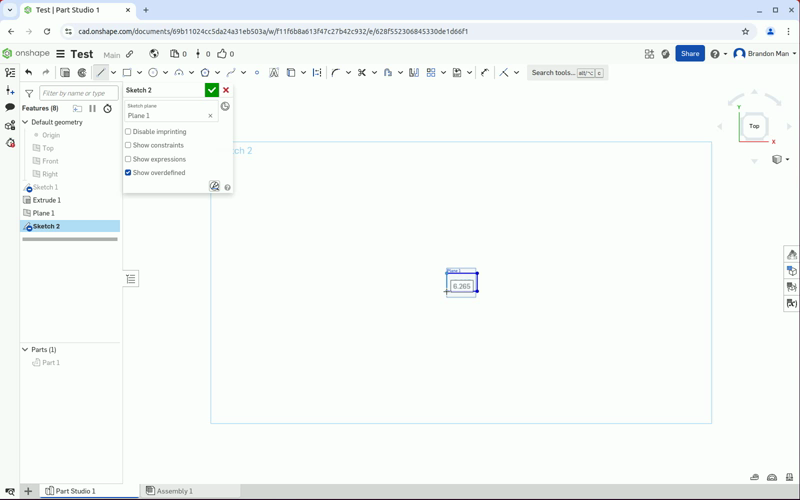
key(esc)
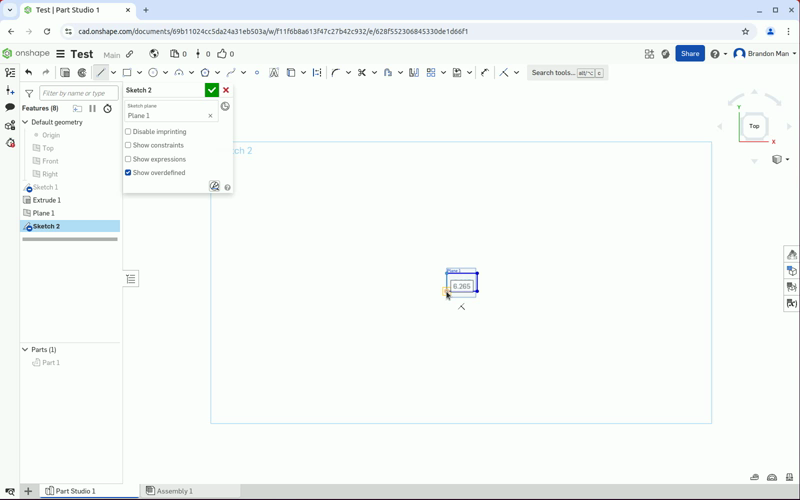
mouse_move(465, 289)
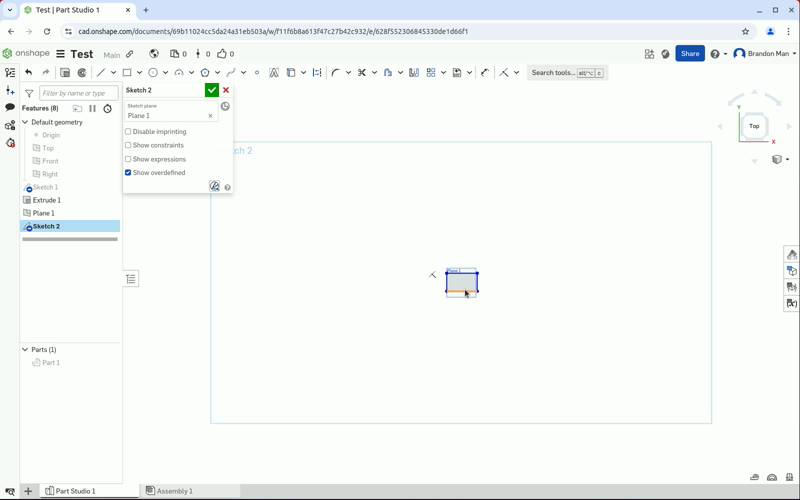
scroll(6)
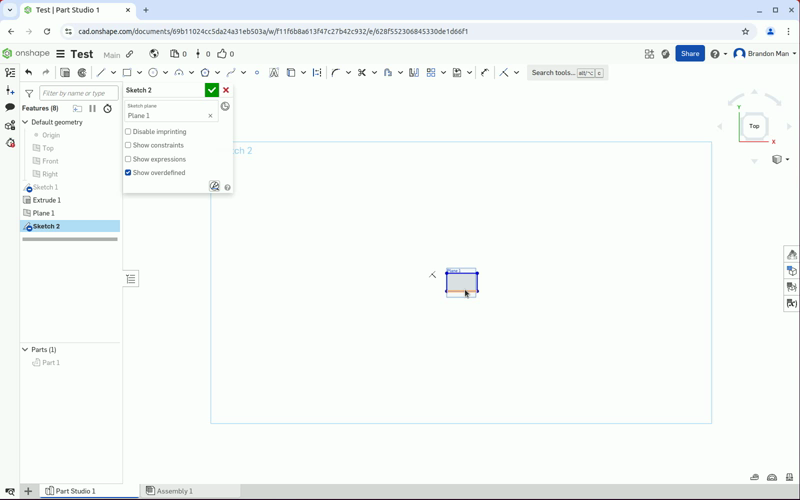
scroll(6)
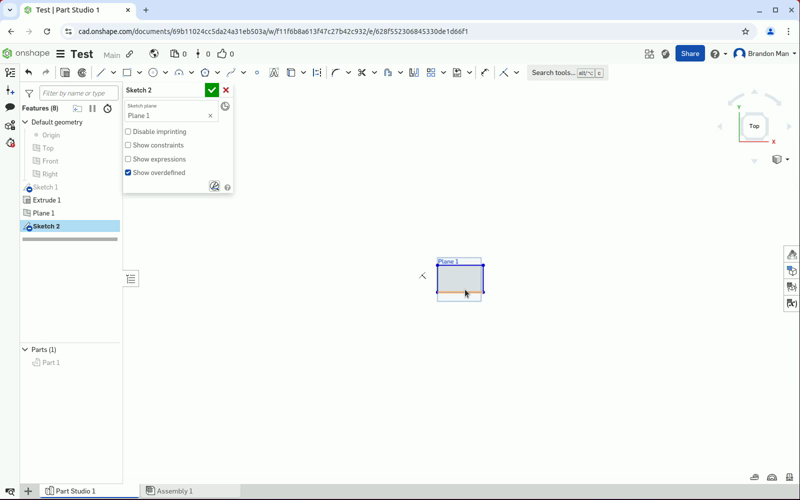
scroll(6)
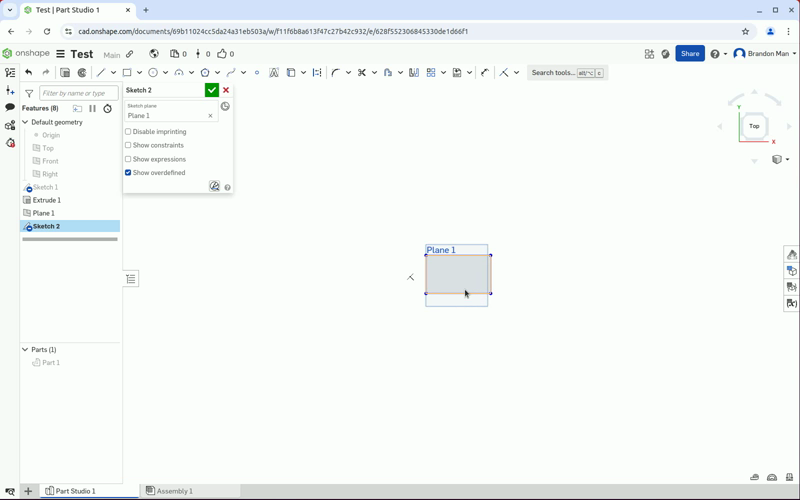
scroll(6)
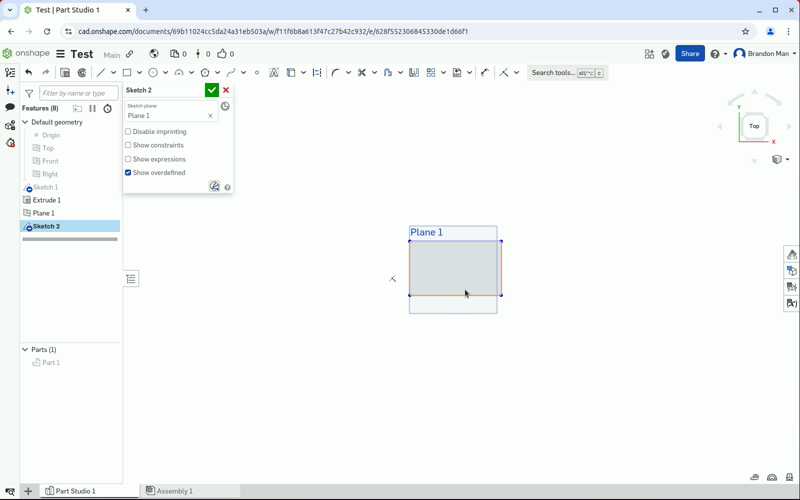
scroll(6)
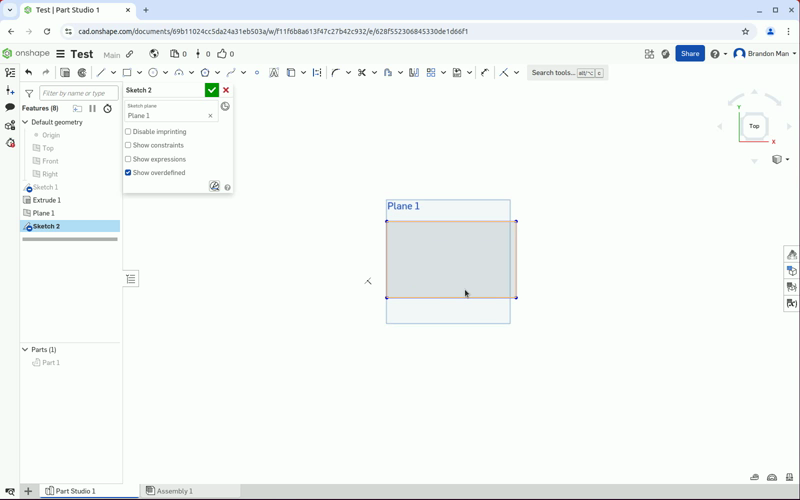
scroll(6)
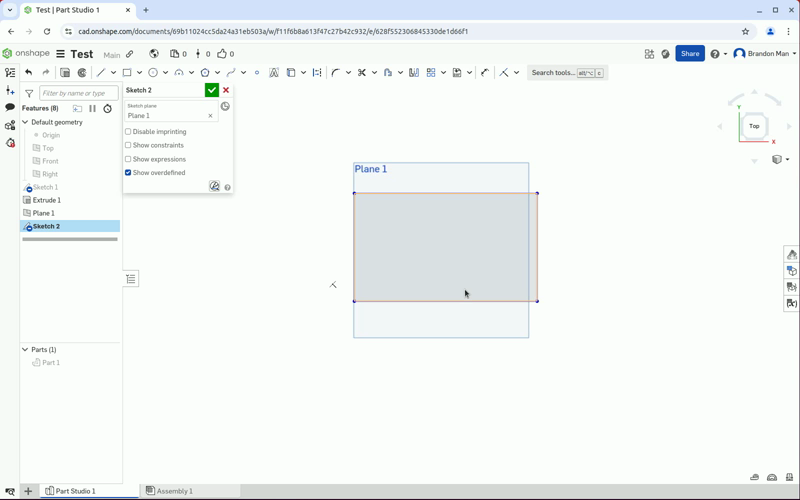
scroll(6)
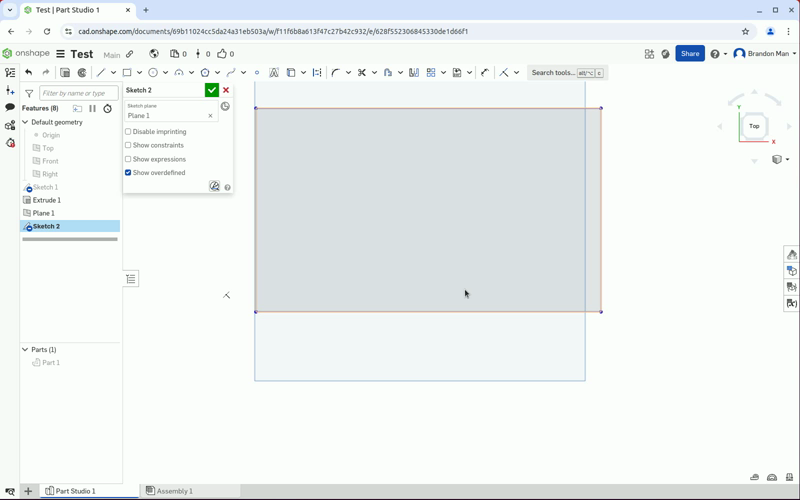
click(465, 289)
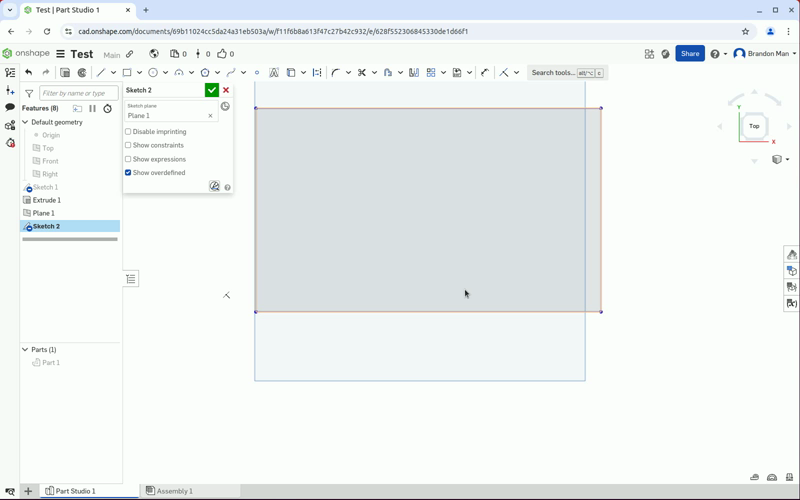
scroll(-6)
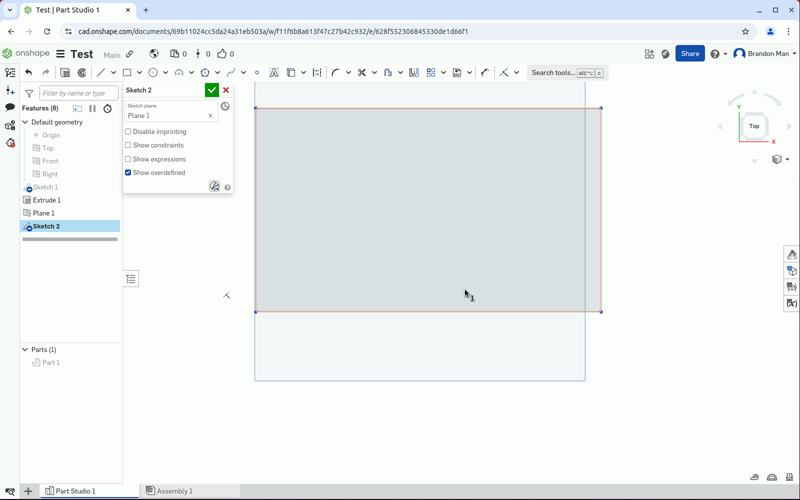
scroll(-6)
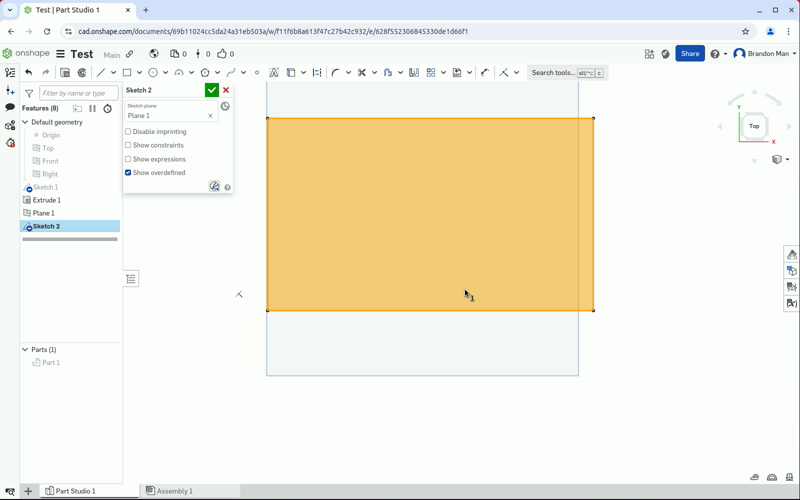
scroll(-6)
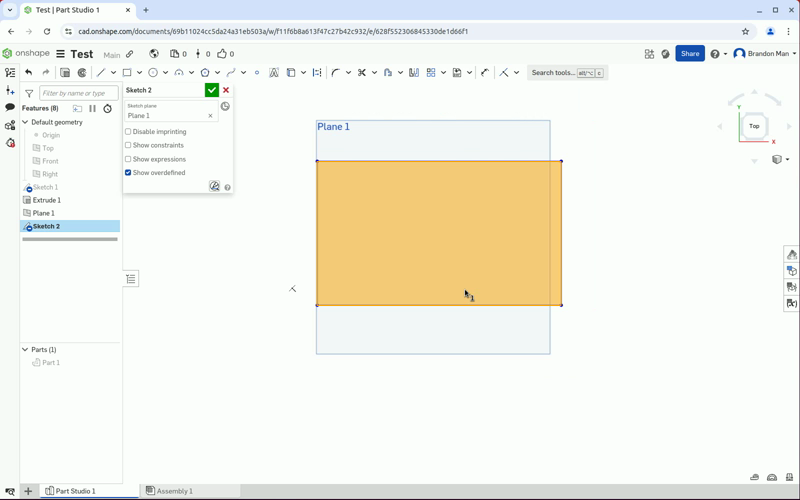
scroll(-6)
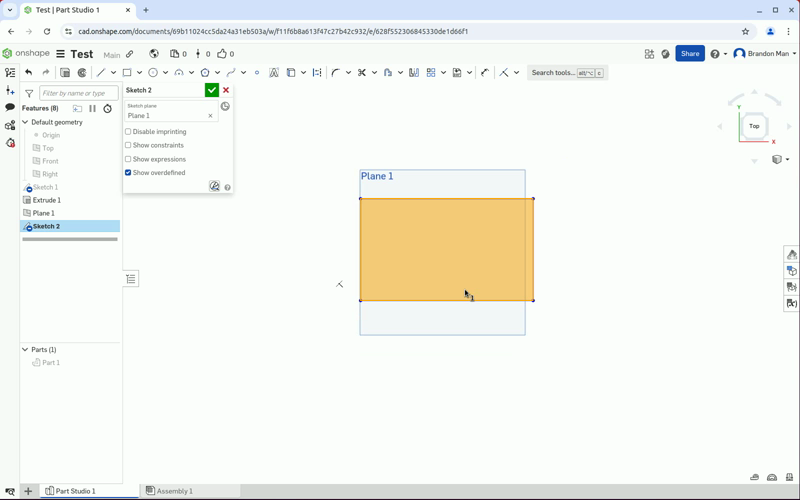
scroll(-6)
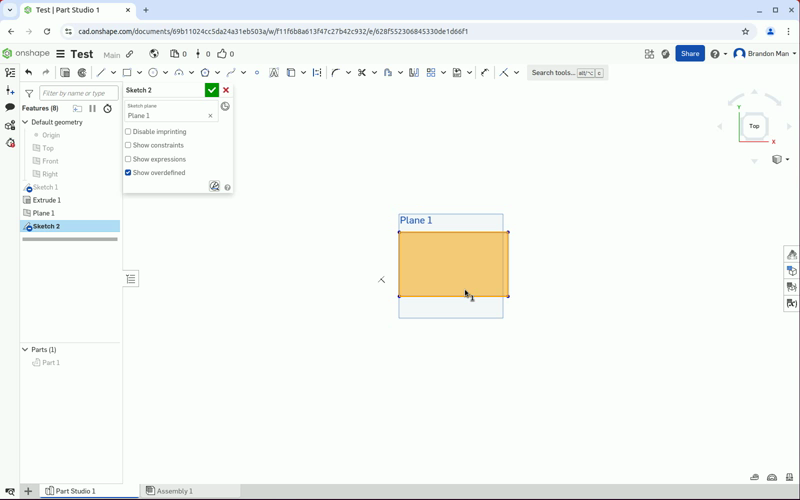
scroll(-6)
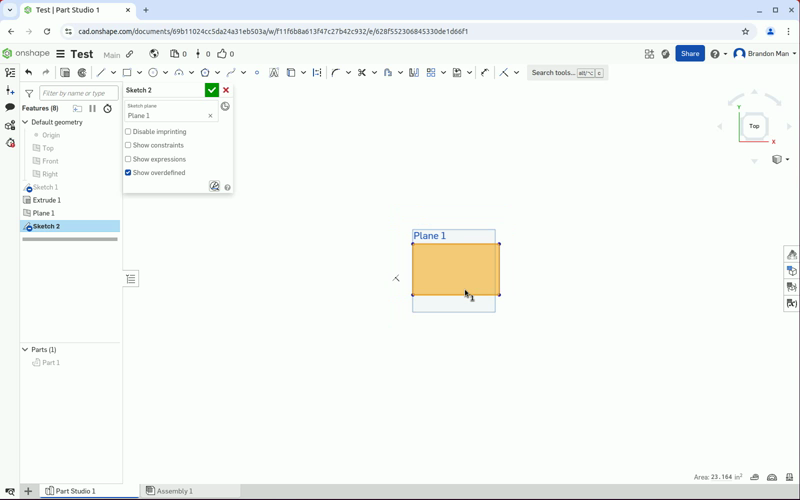
scroll(-6)
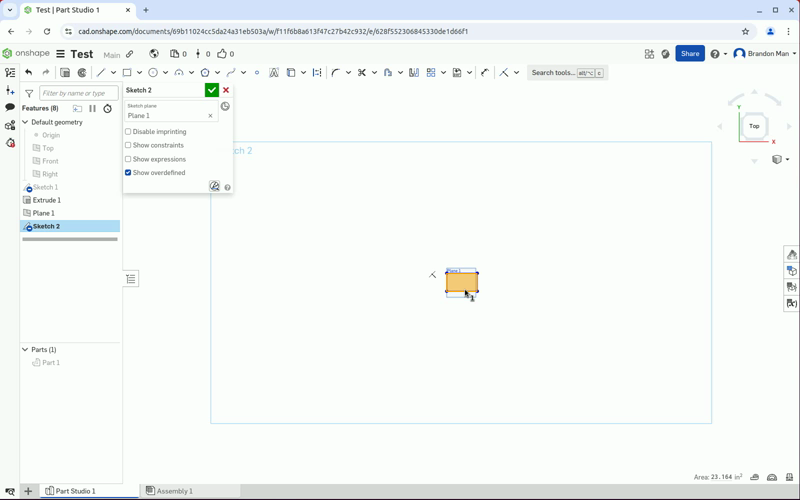
mouse_move(73, 352)
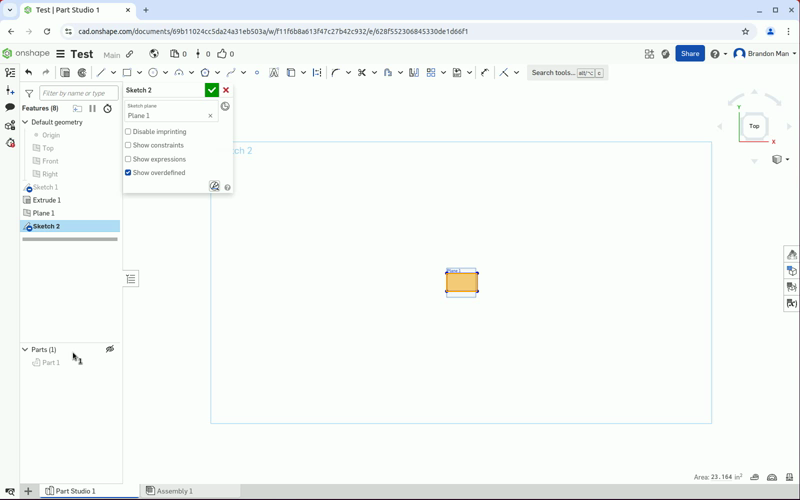
key(shift+y)
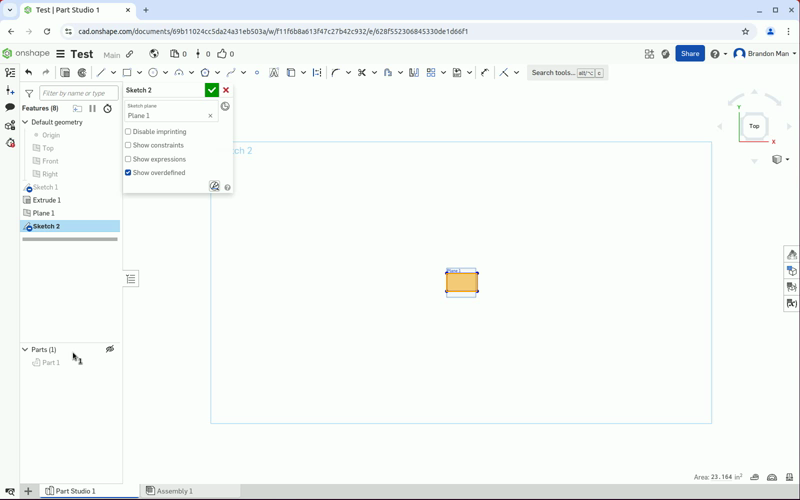
key(shift+e)
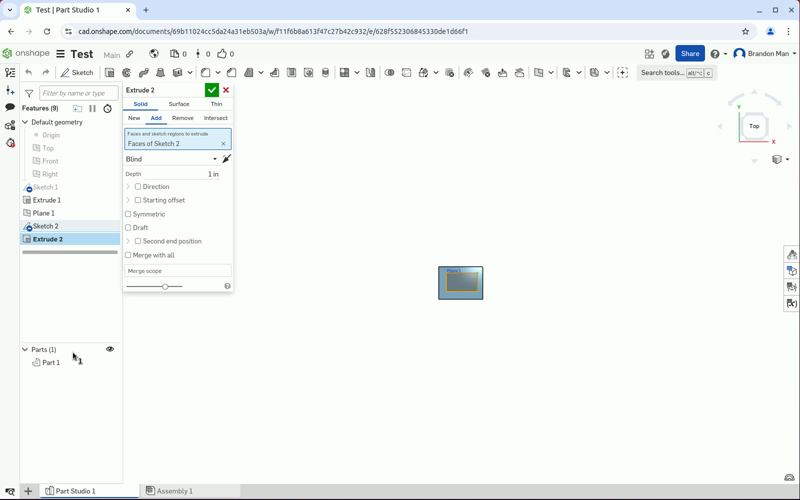
mouse_move(143, 106)
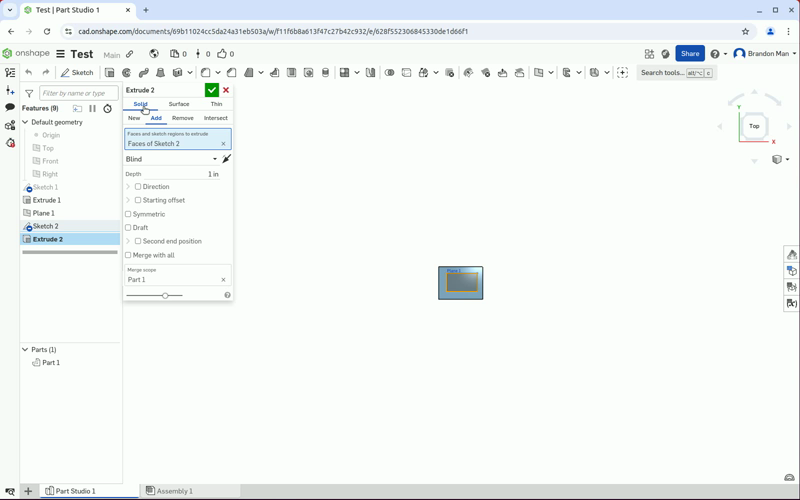
click(143, 106)
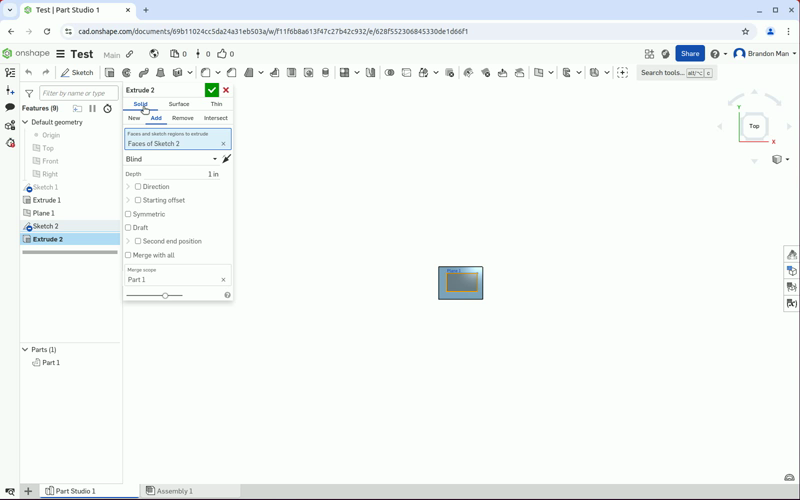
mouse_move(137, 120)
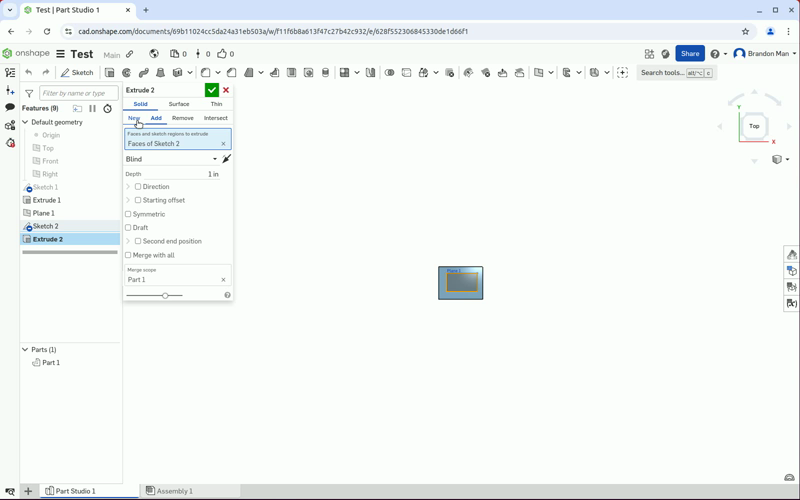
click(137, 120)
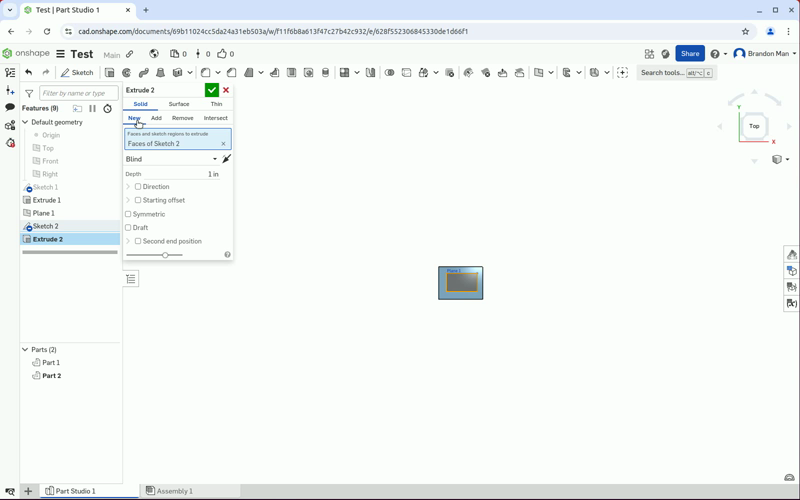
key(tab, 4)
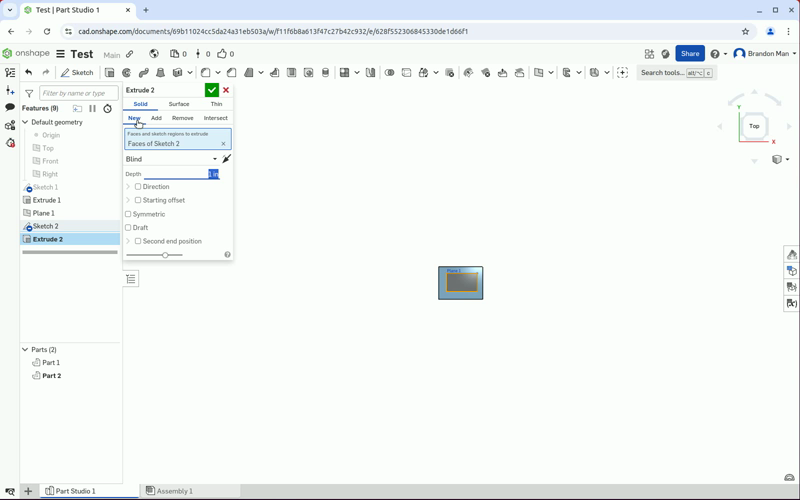
text(20.701)
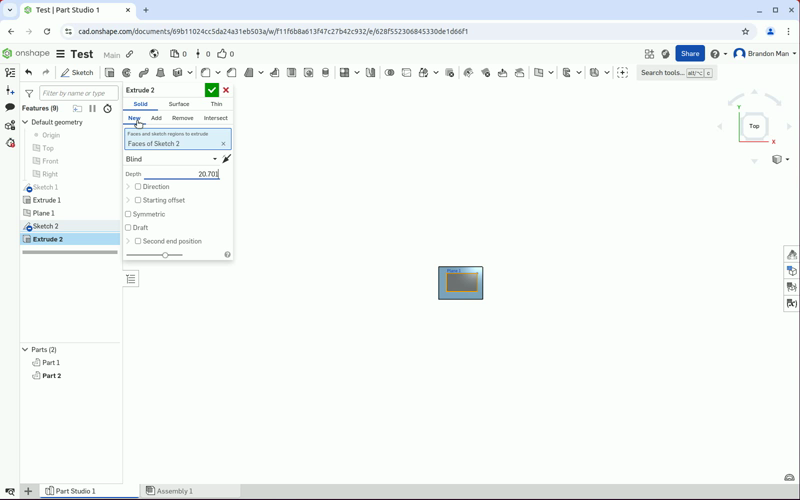
key(enter)
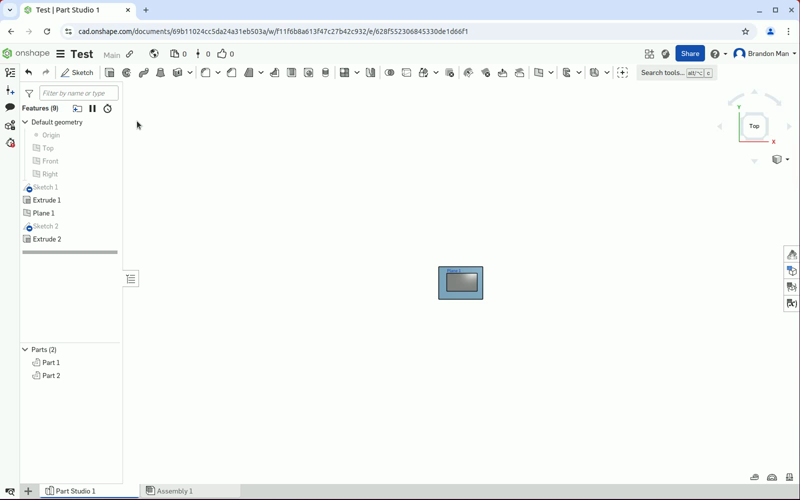
key(shift+h)
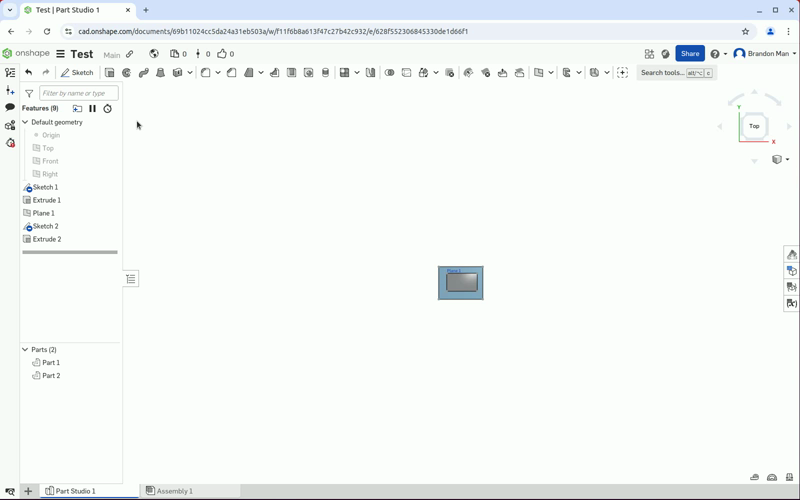
key(shift+h)
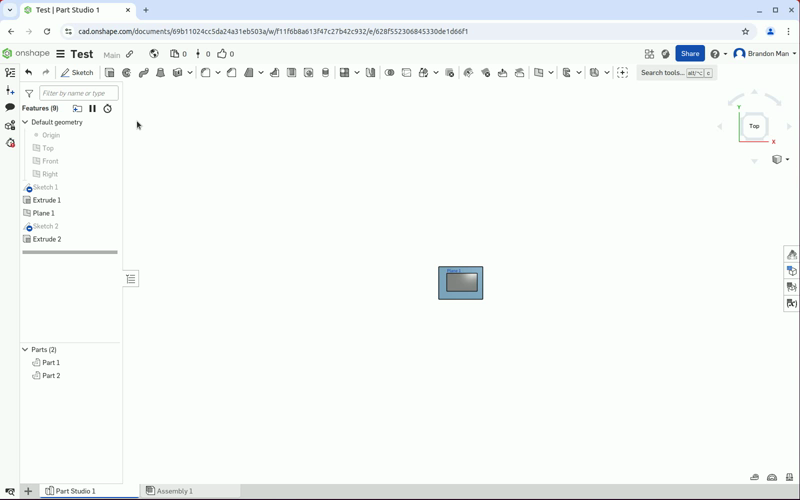
mouse_move(73, 189)
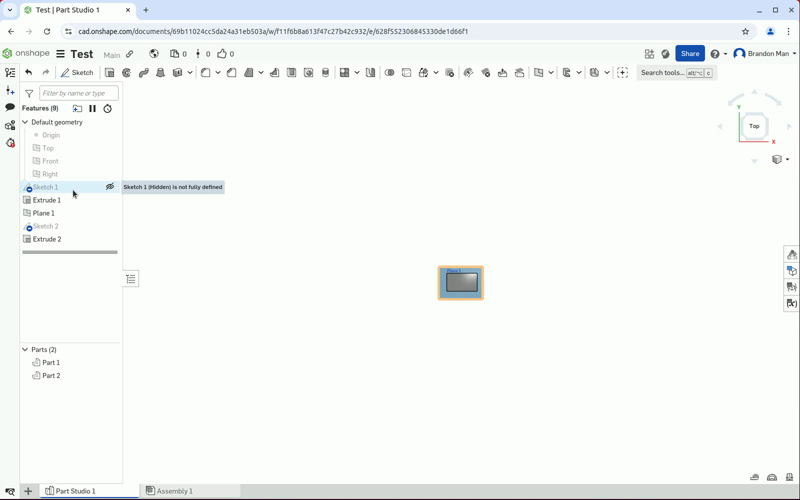
click(73, 189)
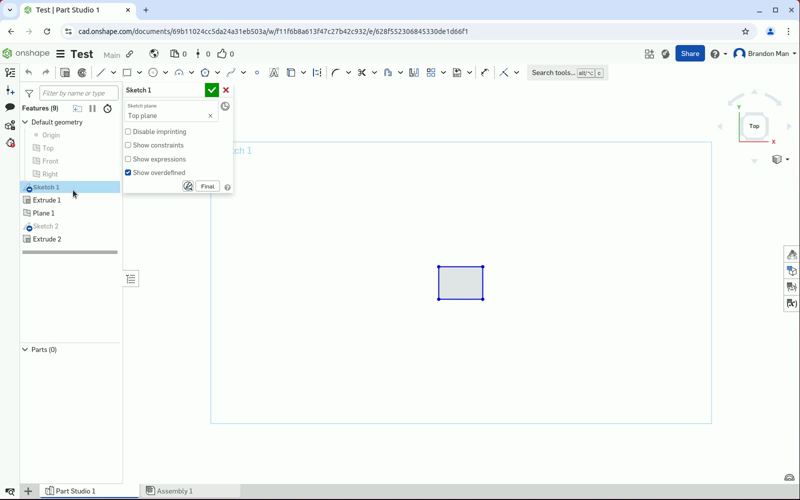
mouse_move(229, 92)
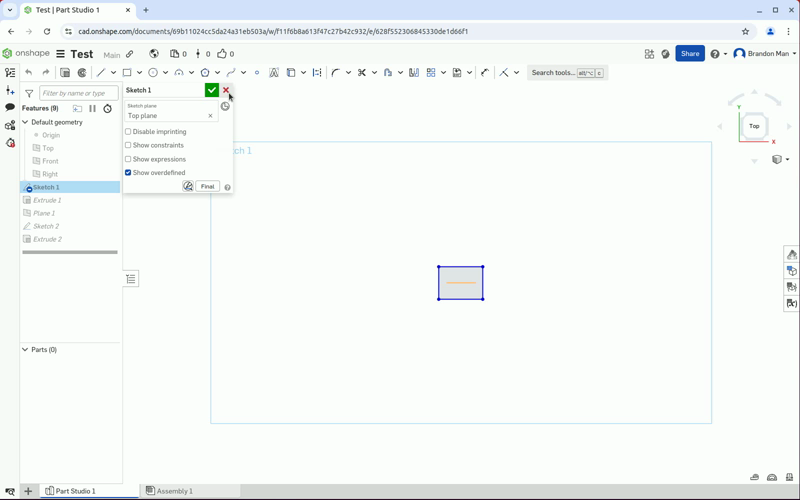
click(229, 92)
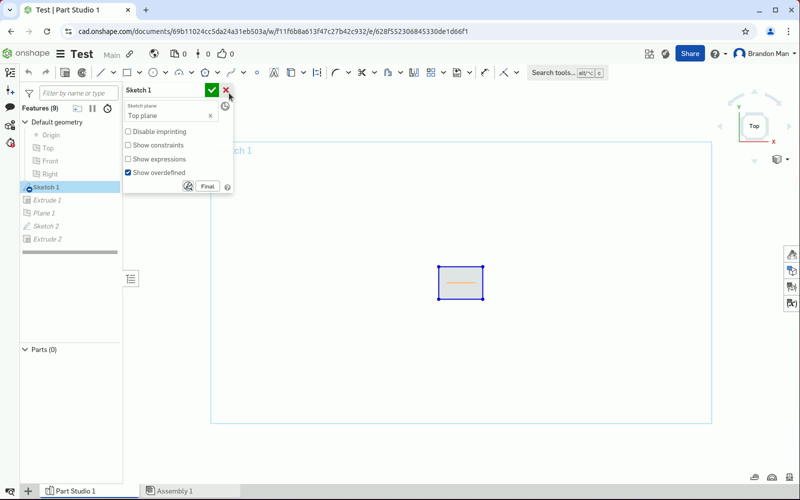
key(shift+s)
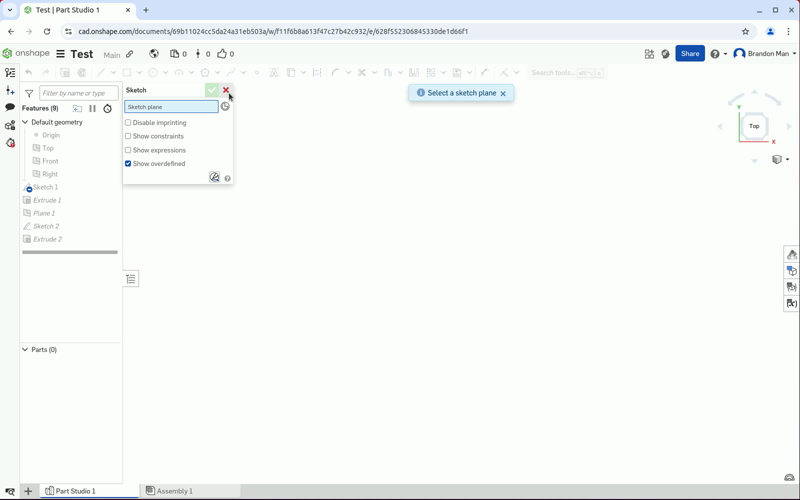
mouse_move(73, 150)
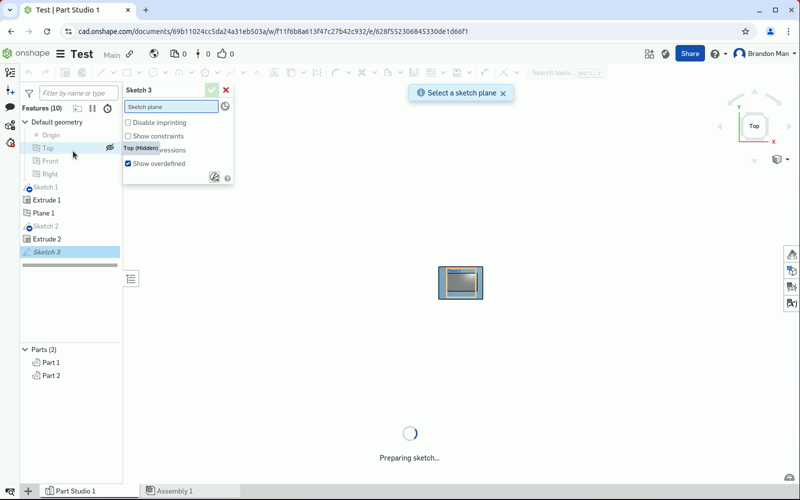
click(73, 150)
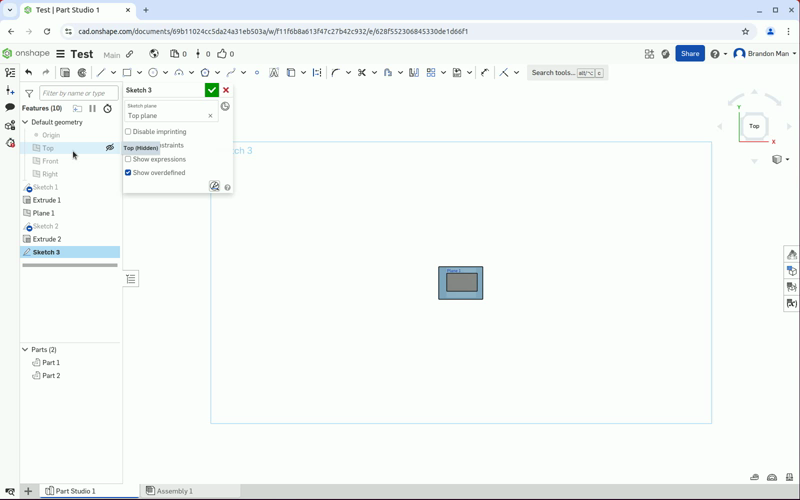
mouse_move(73, 352)
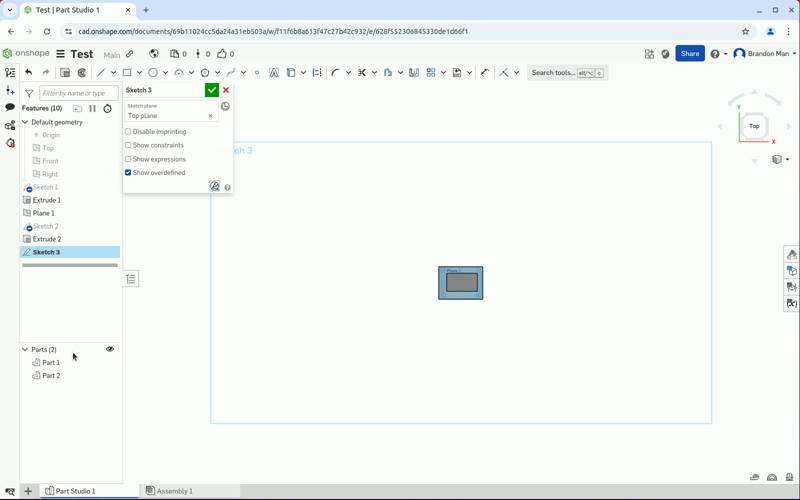
key(y)
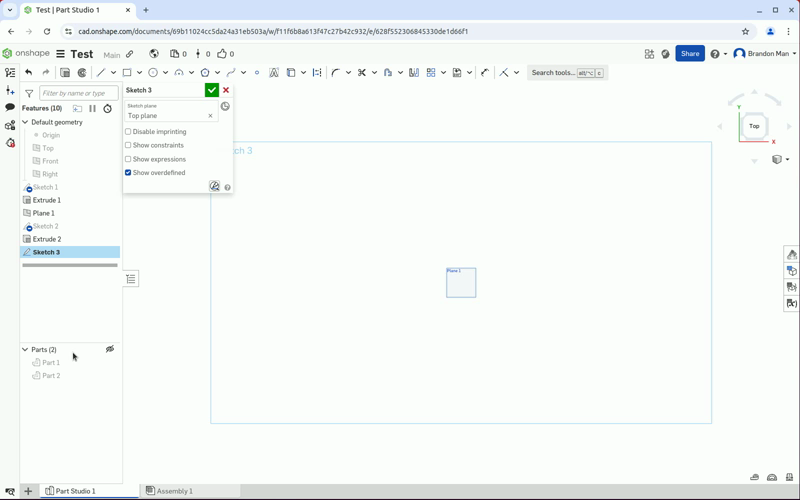
key(l)
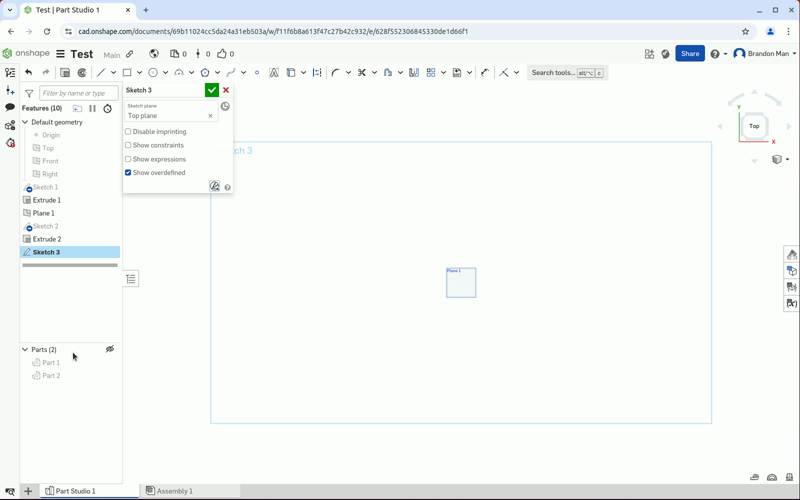
key_down(shift)
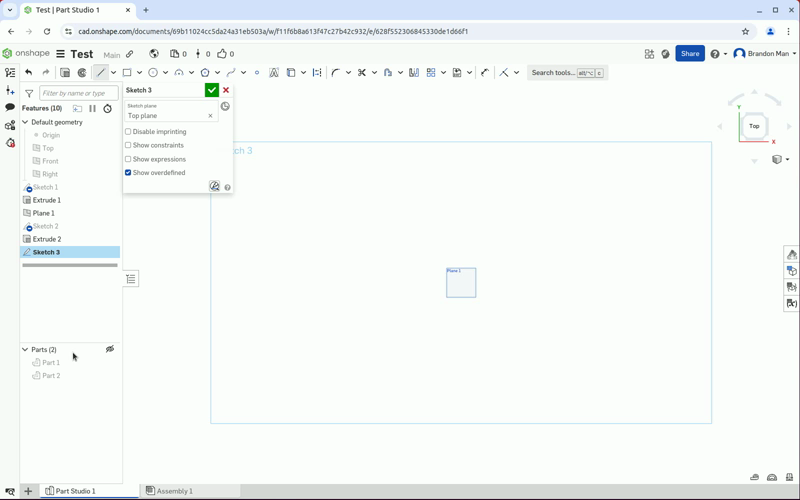
mouse_move(483, 299)
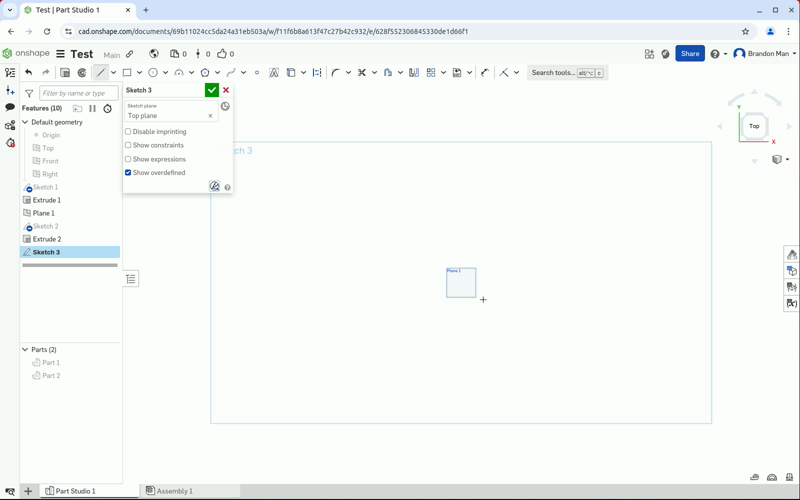
click(483, 299)
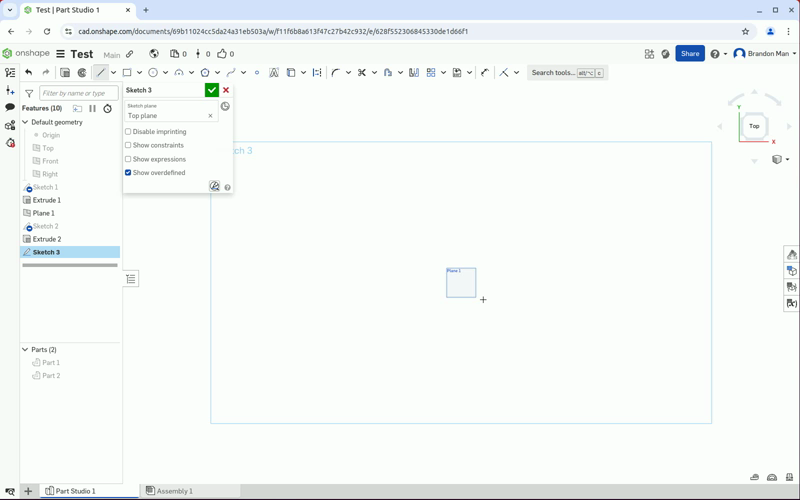
key_up(shift)
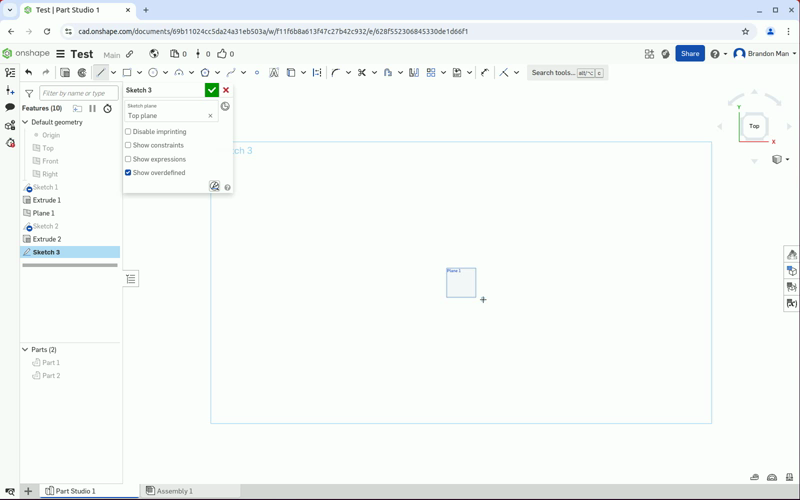
key_down(shift)
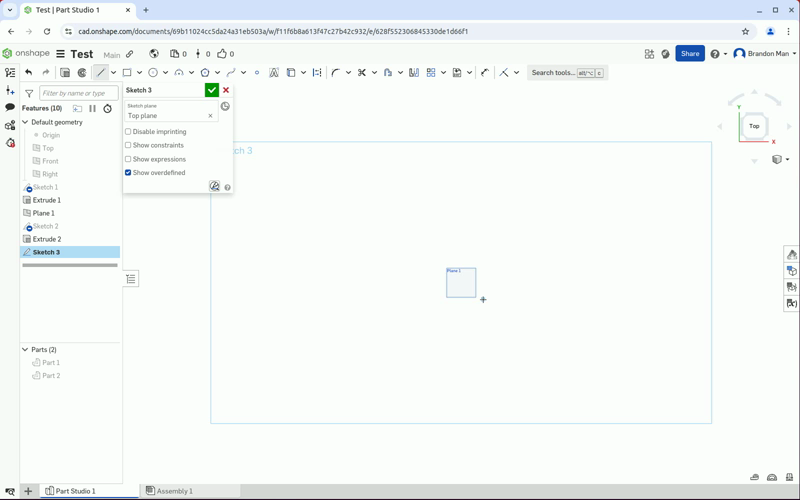
mouse_move(513, 299)
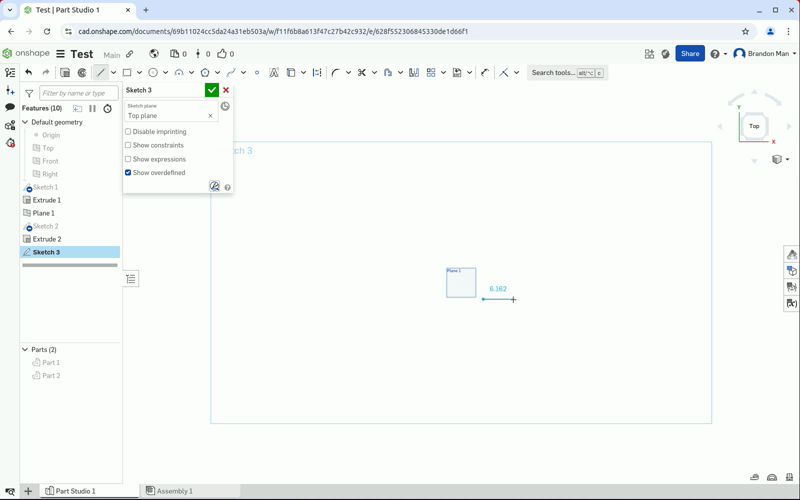
mouse_move(497, 299)
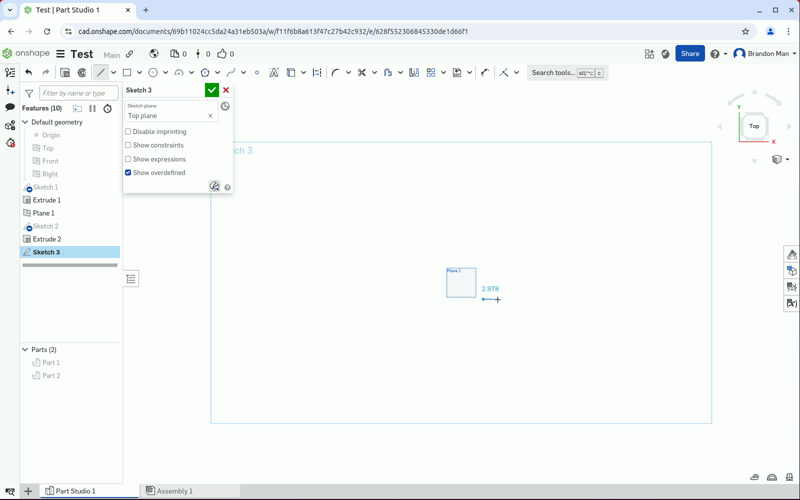
click(497, 299)
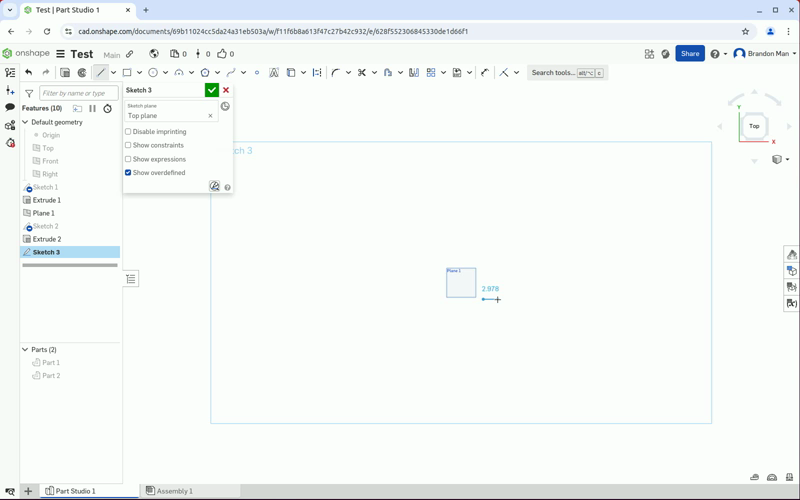
key_up(shift)
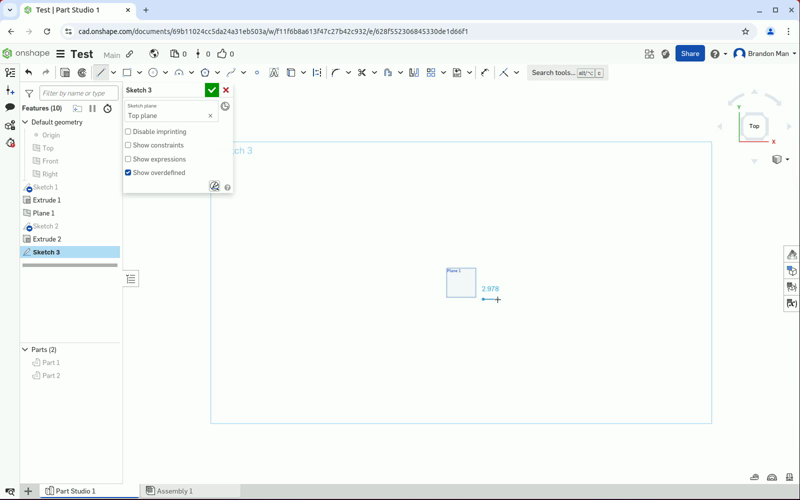
key_down(shift)
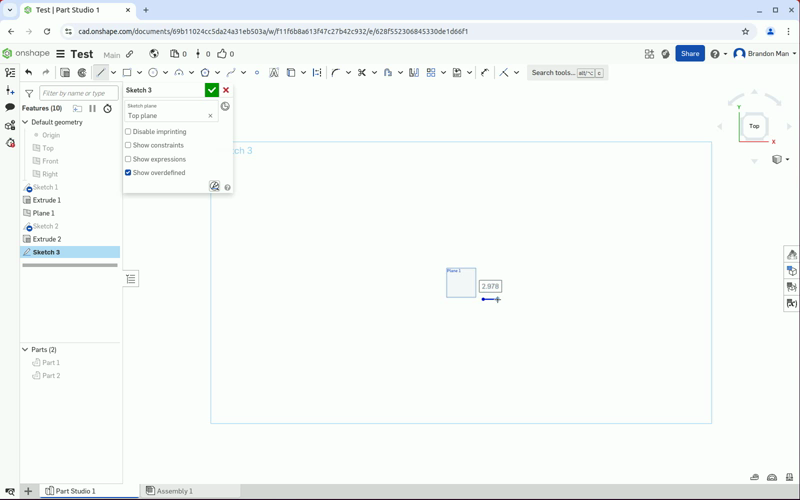
mouse_move(527, 299)
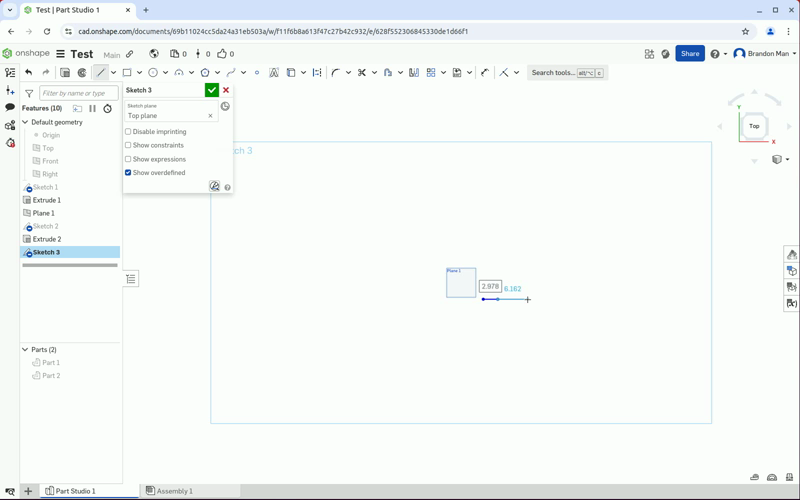
mouse_move(497, 266)
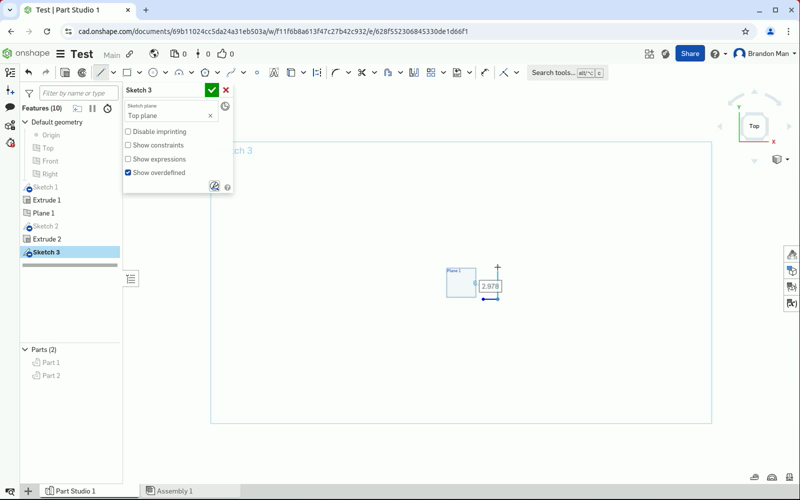
click(497, 266)
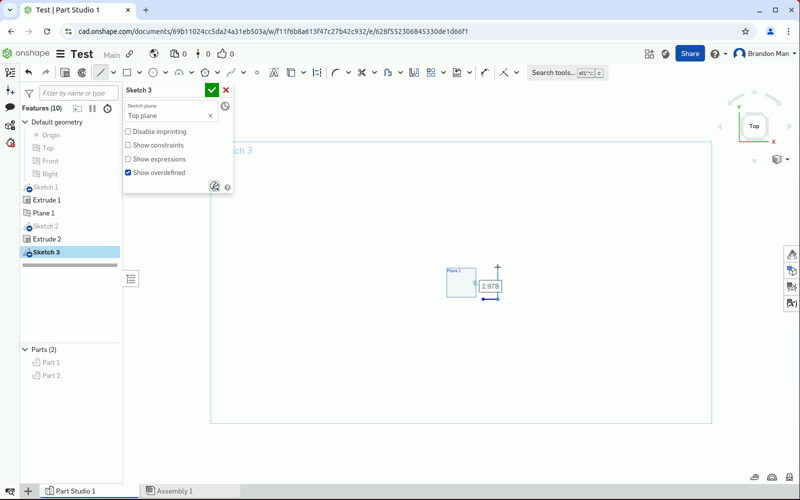
key_up(shift)
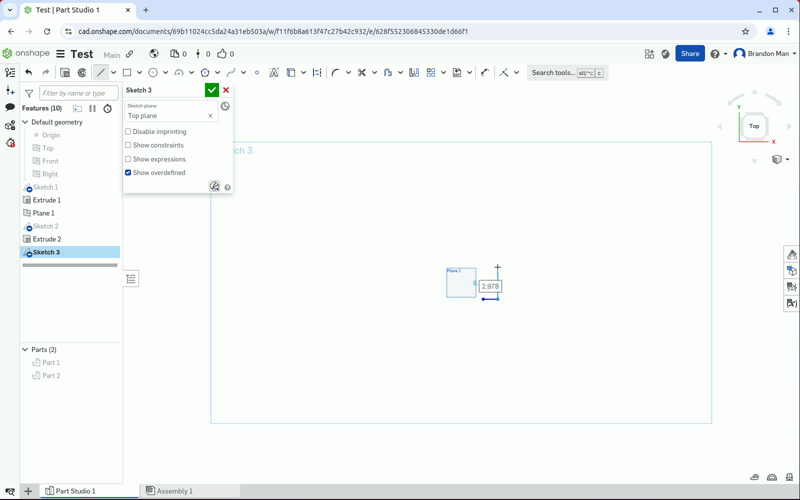
key_down(shift)
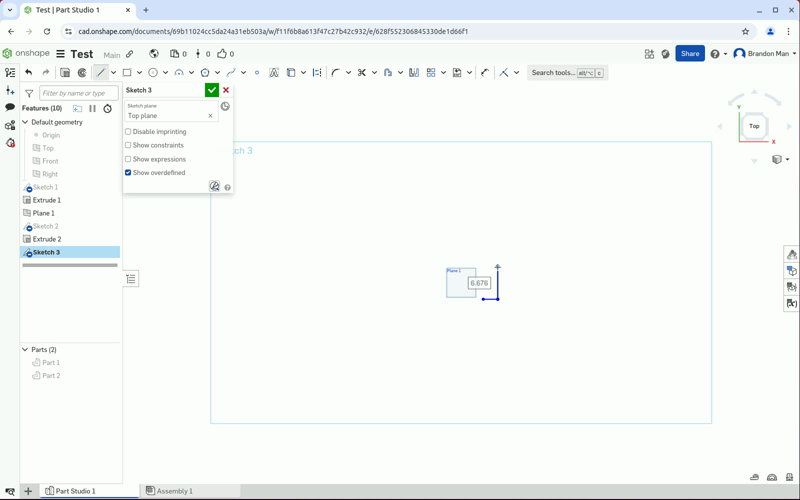
mouse_move(527, 266)
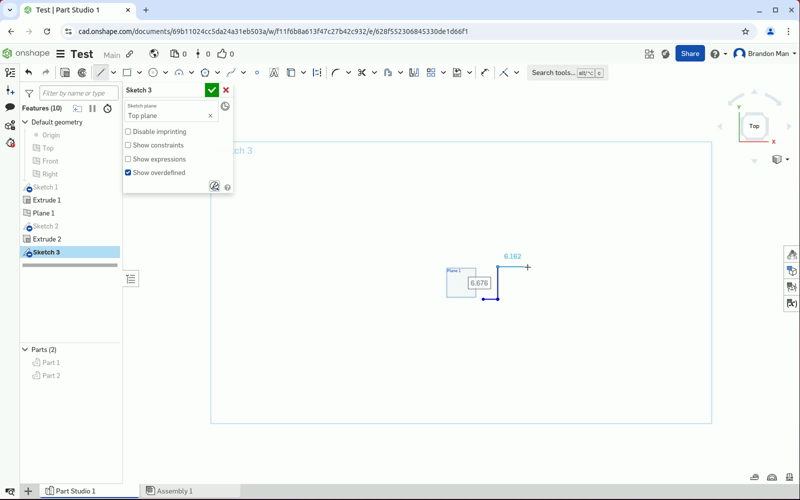
mouse_move(483, 266)
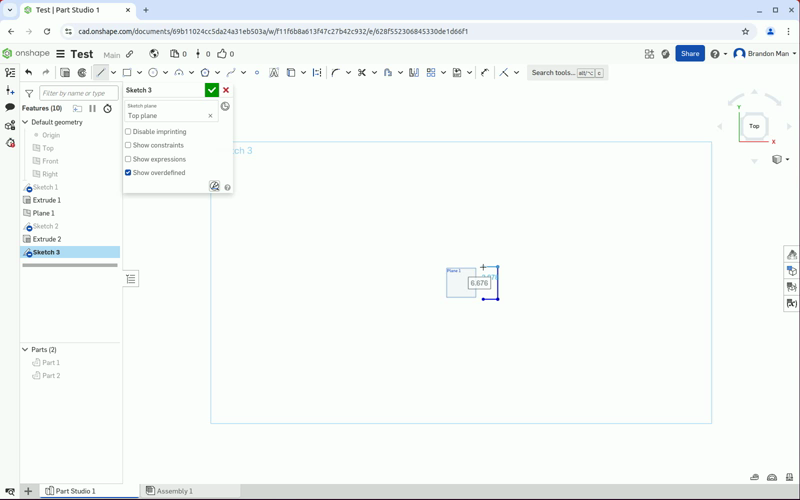
click(483, 266)
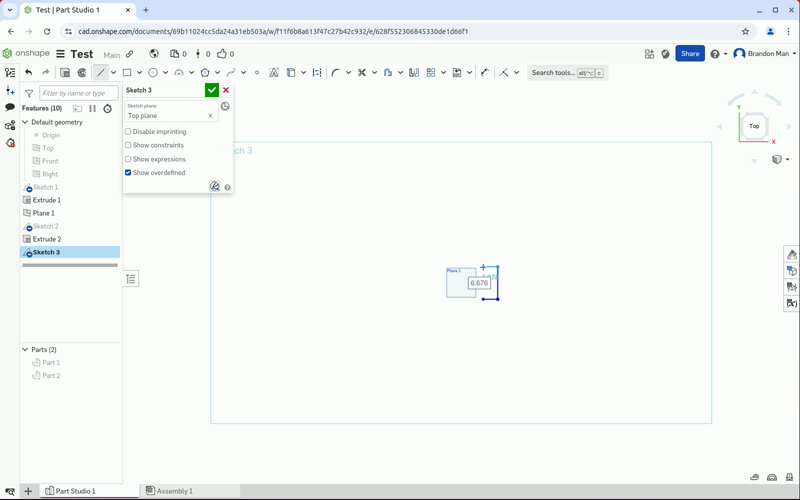
key_up(shift)
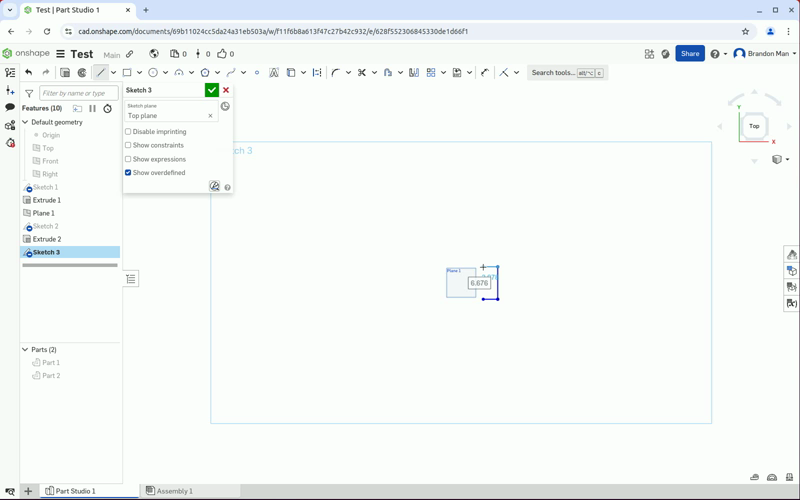
mouse_move(513, 266)
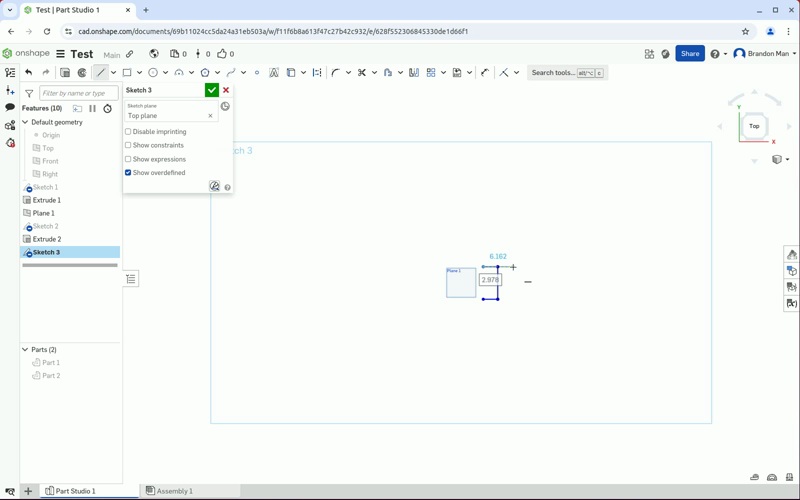
key_down(shift)
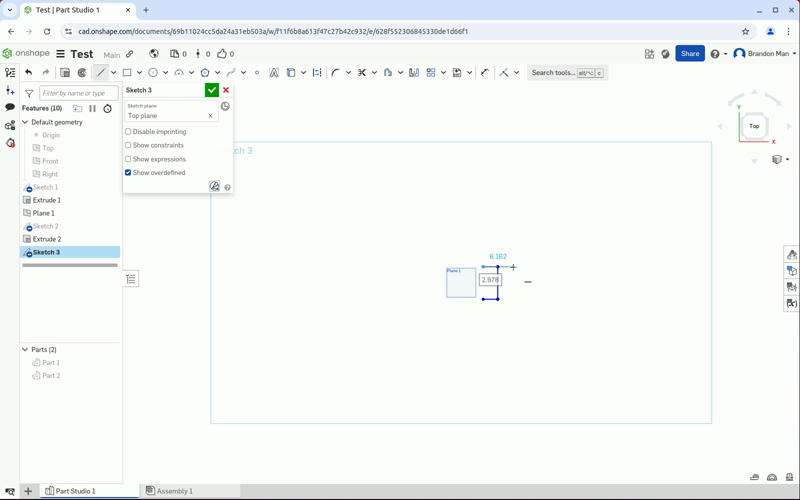
mouse_move(483, 299)
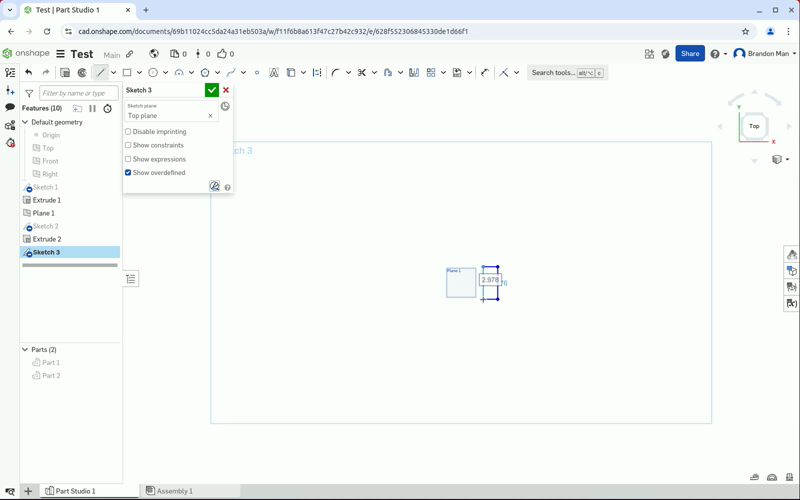
key_up(shift)
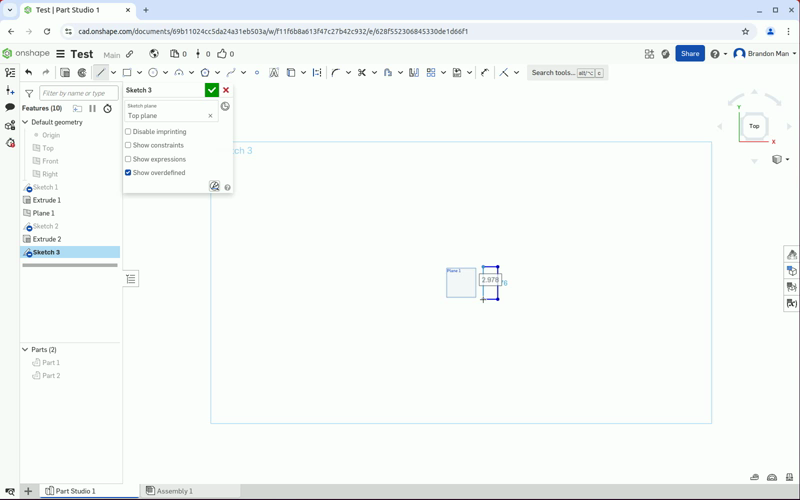
click(483, 299)
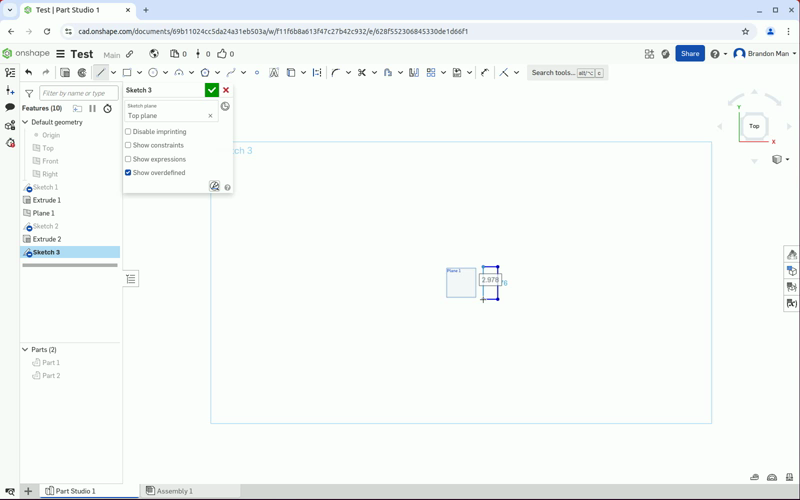
key(esc)
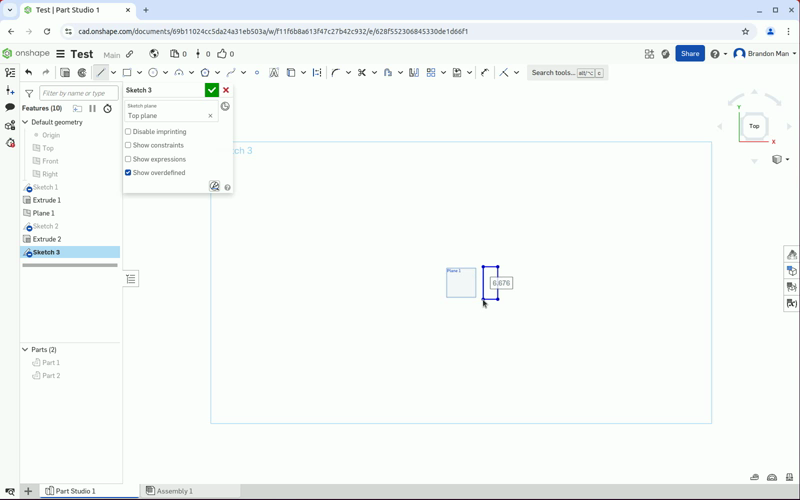
mouse_move(485, 296)
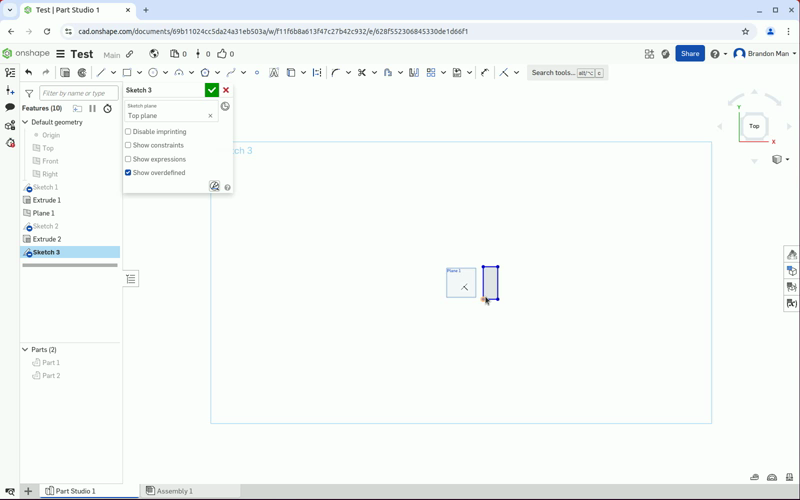
scroll(6)
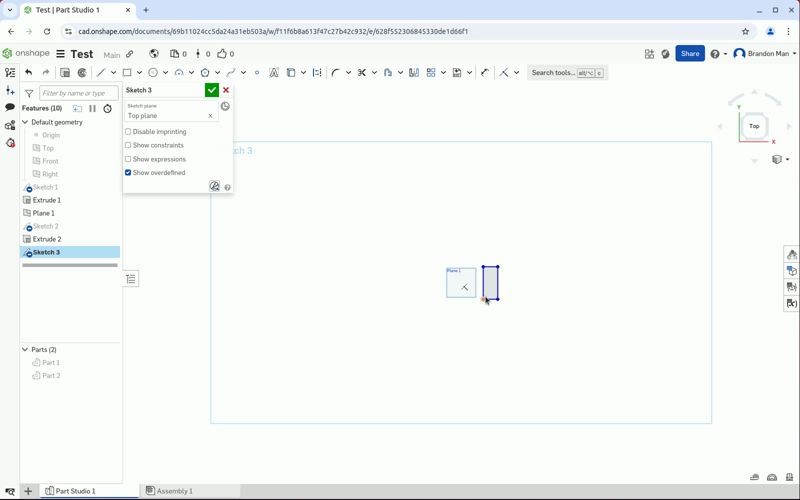
scroll(6)
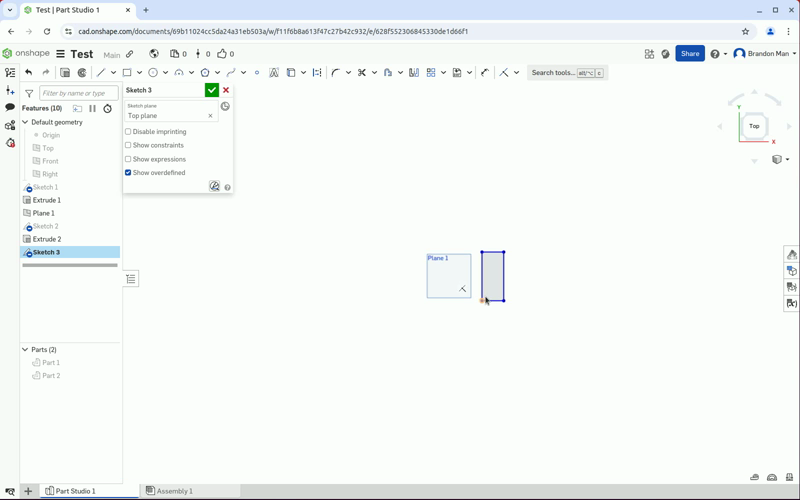
scroll(6)
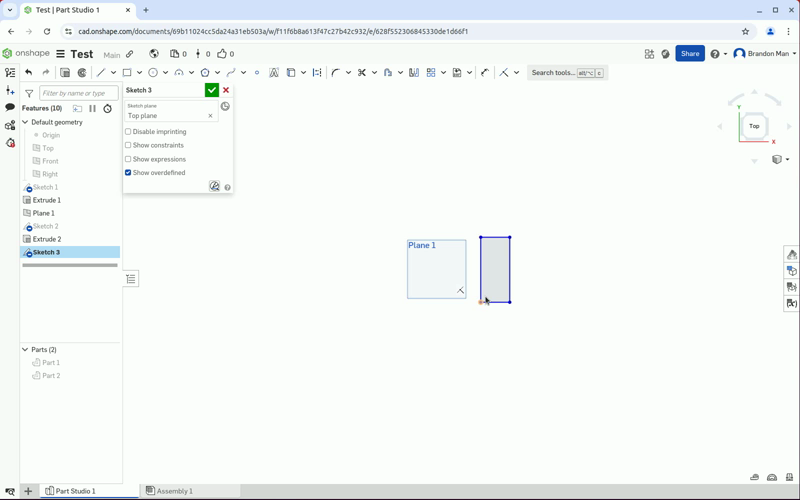
scroll(6)
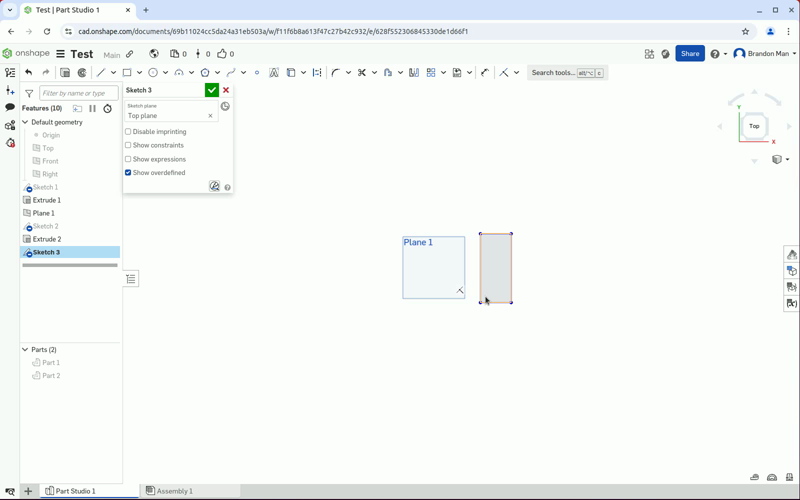
scroll(6)
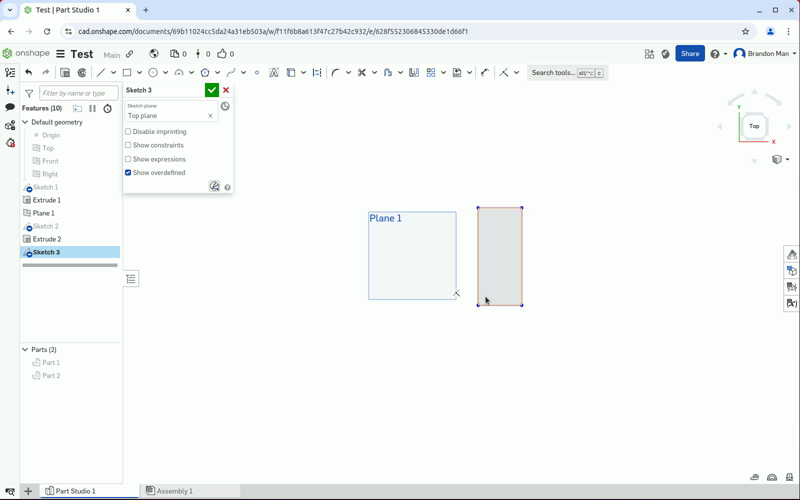
scroll(6)
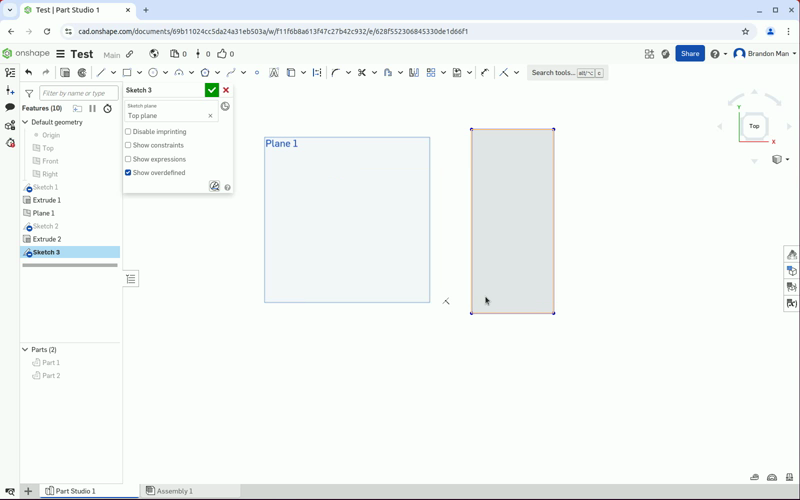
scroll(6)
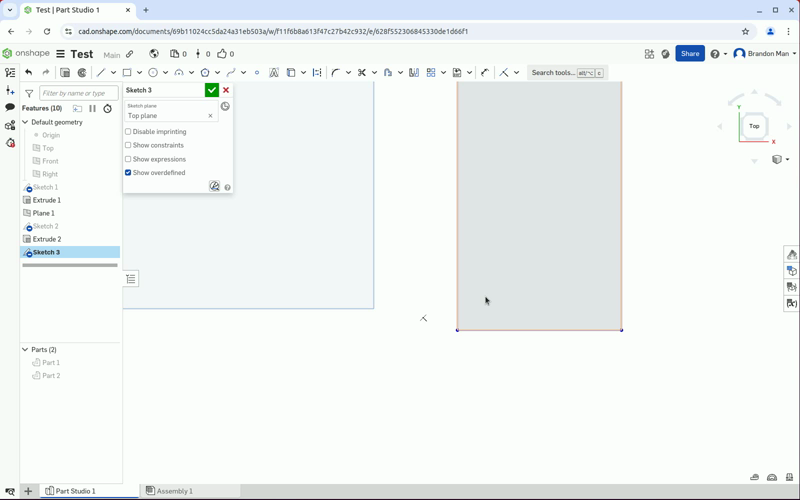
click(485, 296)
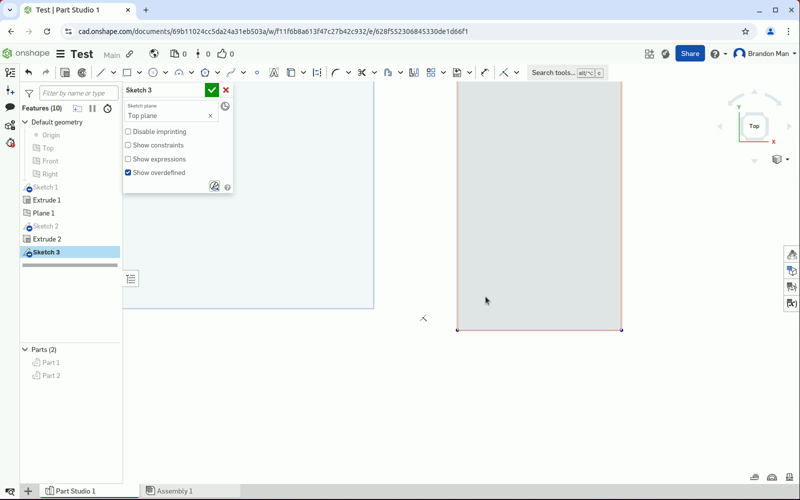
scroll(-6)
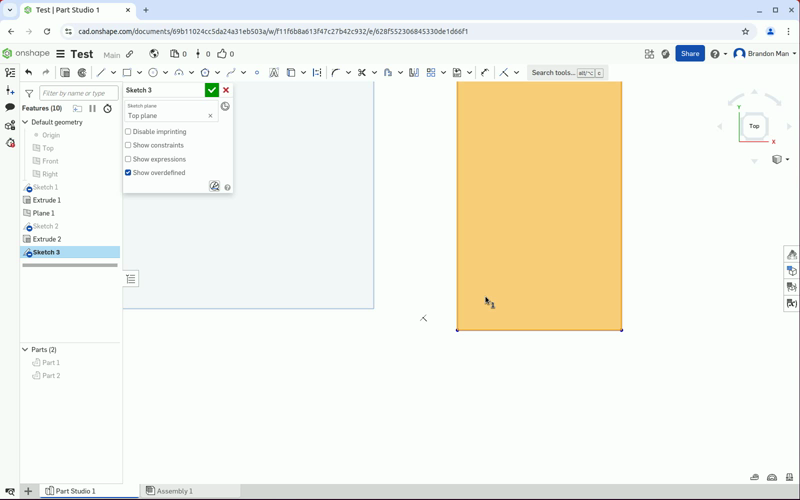
scroll(-6)
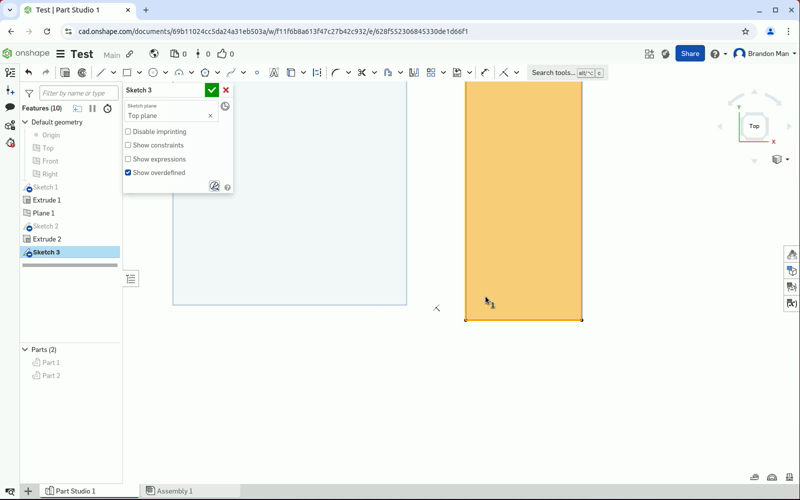
scroll(-6)
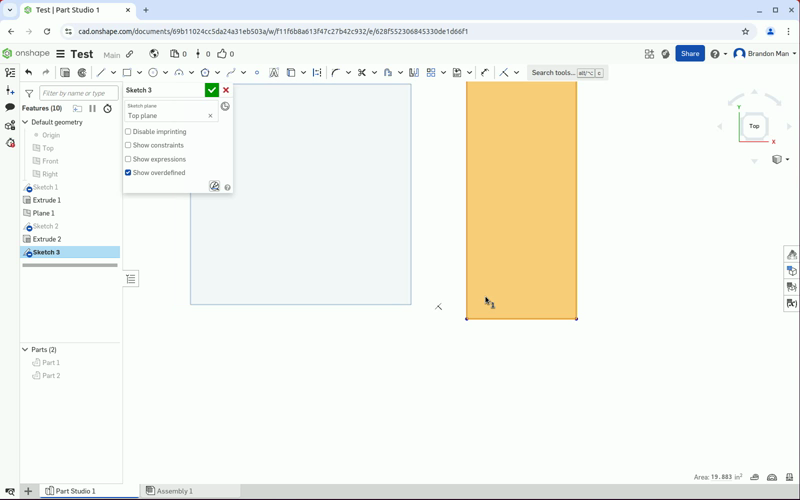
scroll(-6)
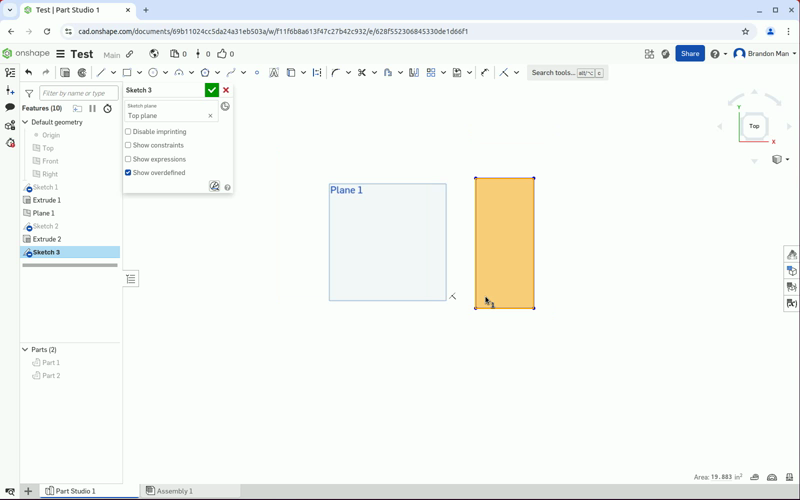
scroll(-6)
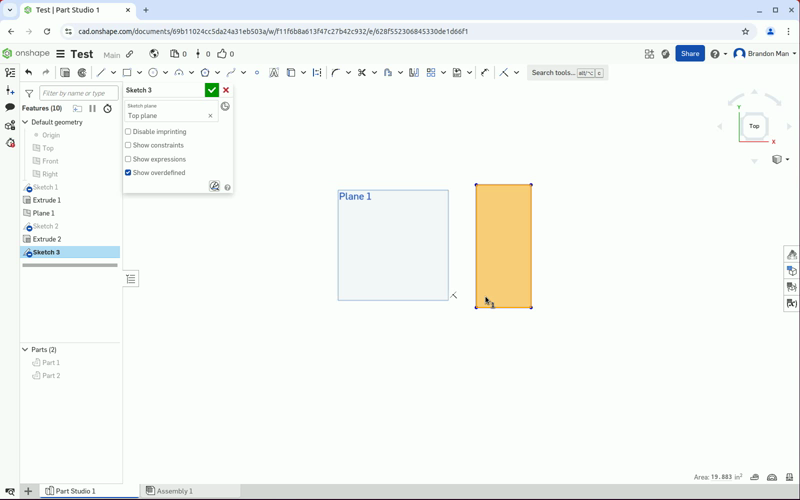
scroll(-6)
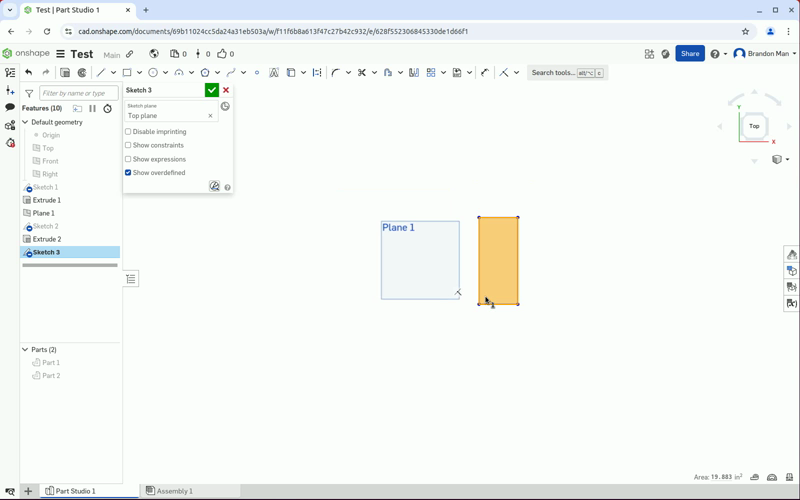
scroll(-6)
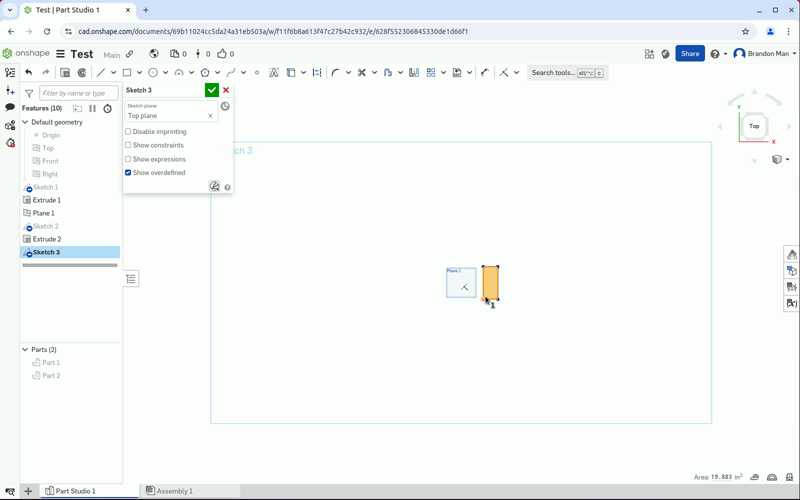
mouse_move(73, 352)
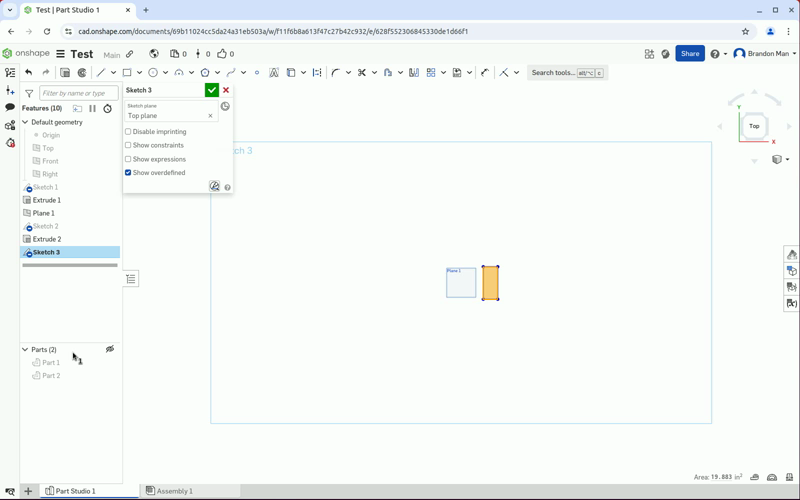
key(shift+y)
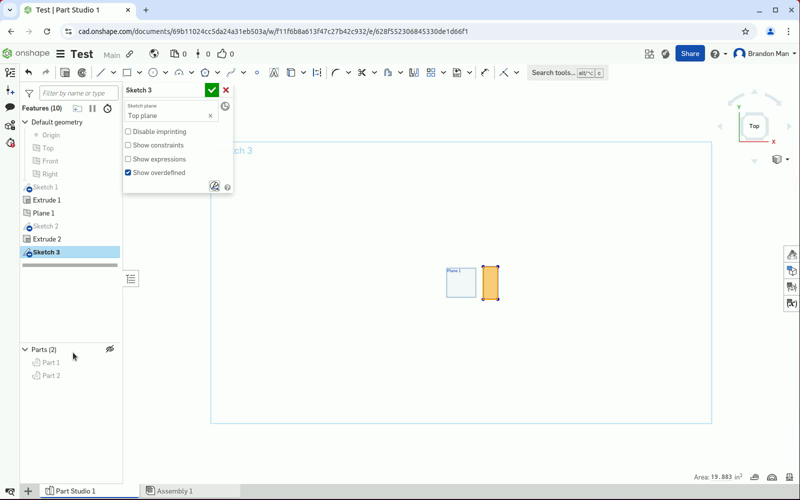
key(shift+e)
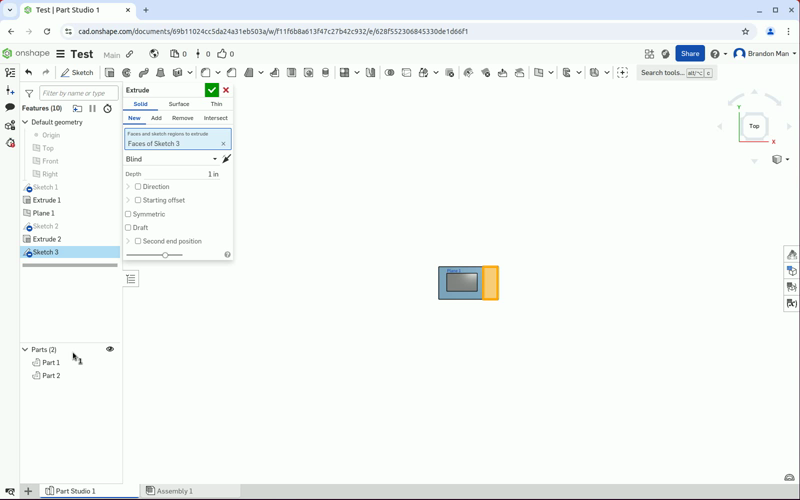
mouse_move(143, 106)
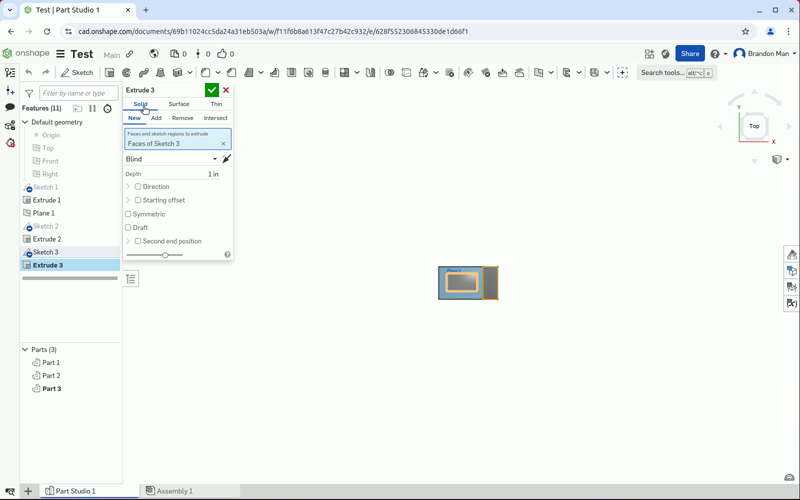
click(143, 106)
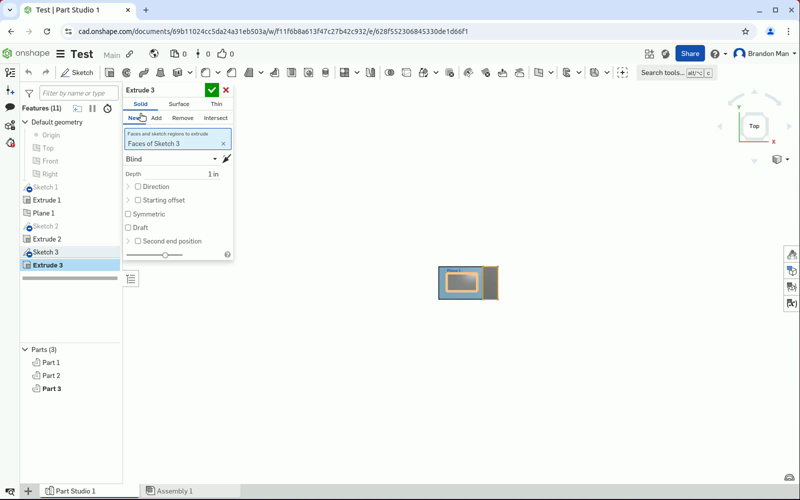
mouse_move(137, 120)
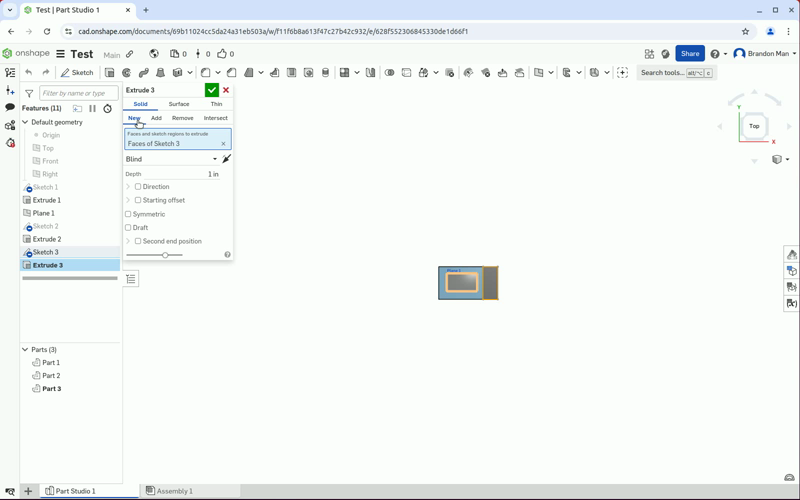
click(137, 120)
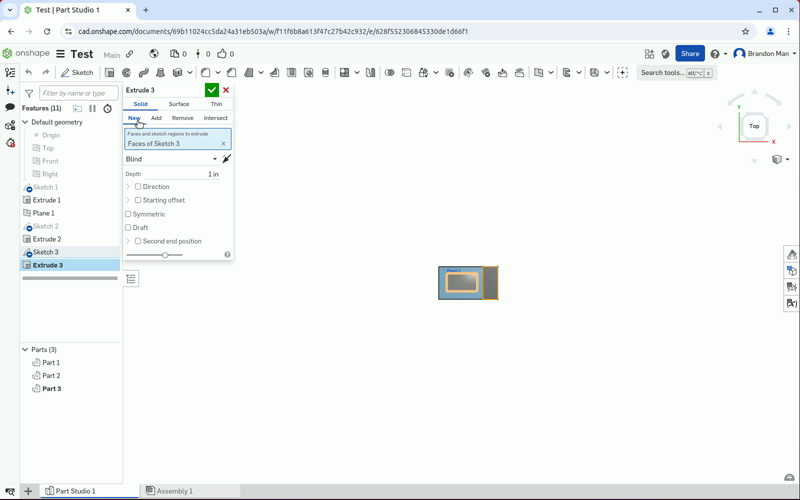
key(tab, 4)
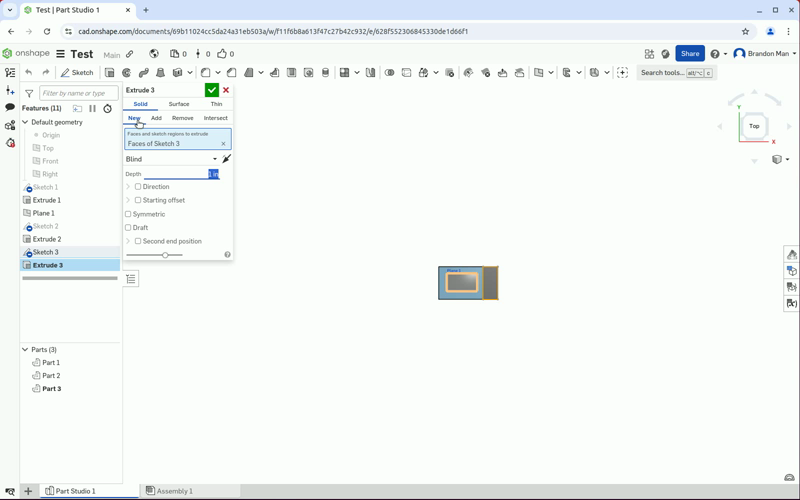
text(2.407)
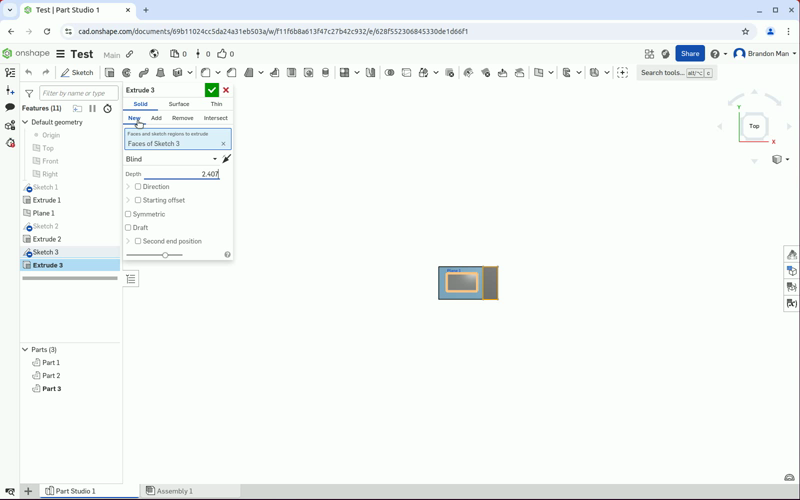
key(enter)
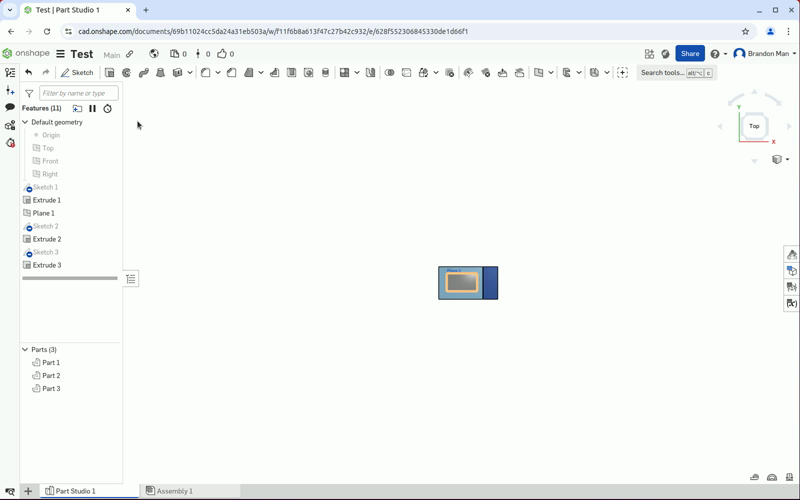
key(shift+h)
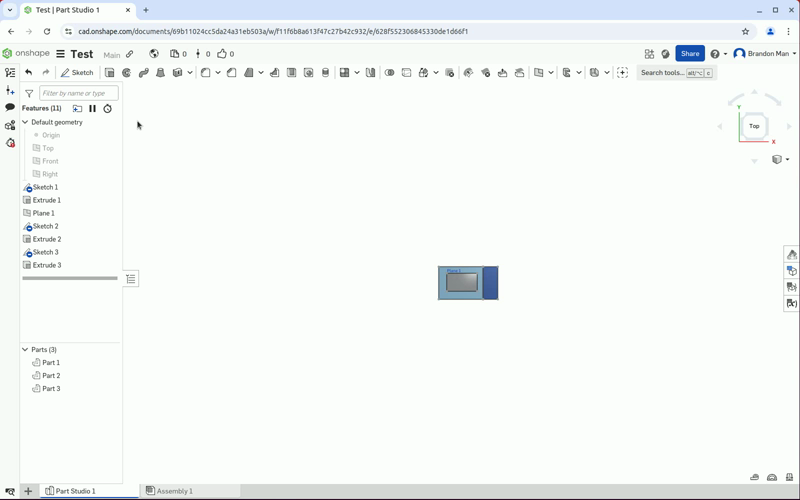
key(shift+h)
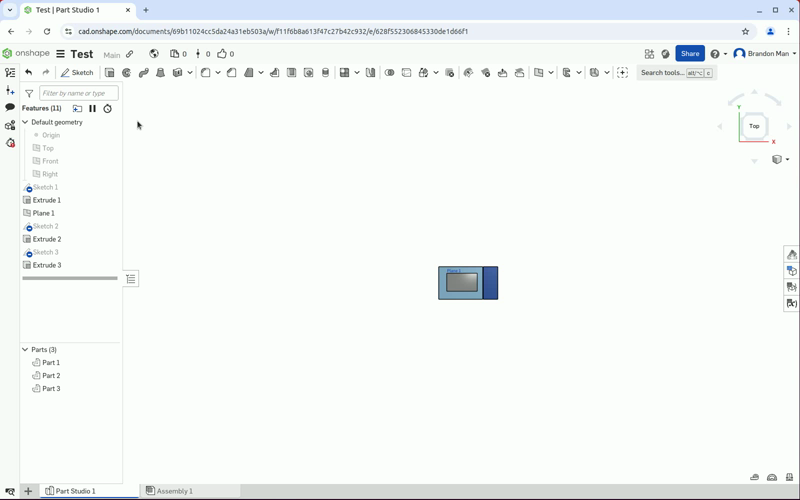
mouse_move(73, 189)
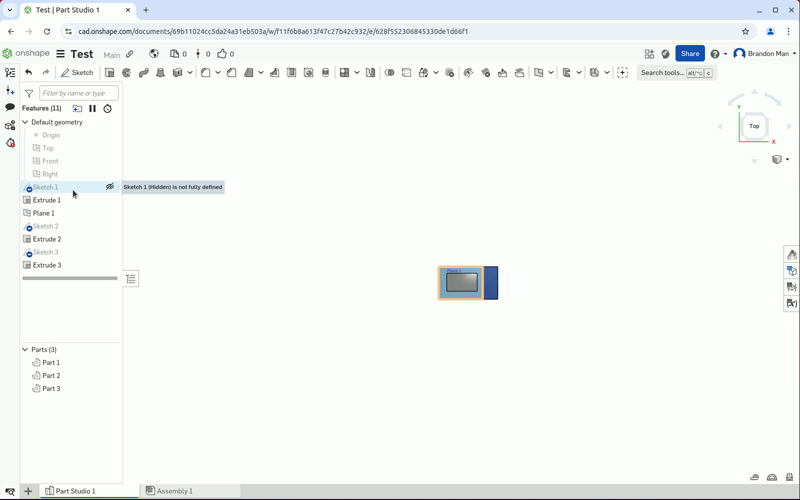
click(73, 189)
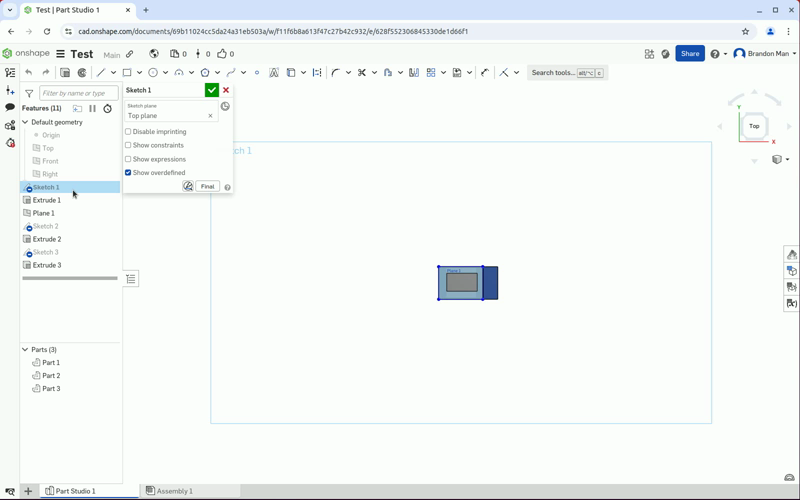
mouse_move(229, 92)
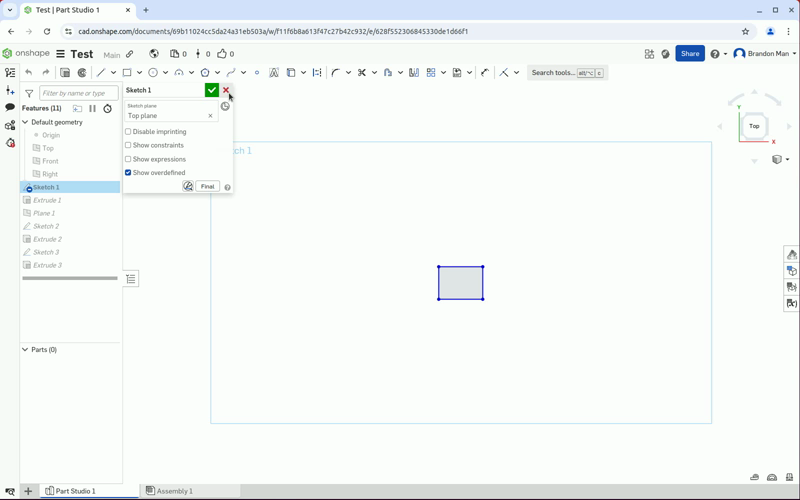
click(229, 92)
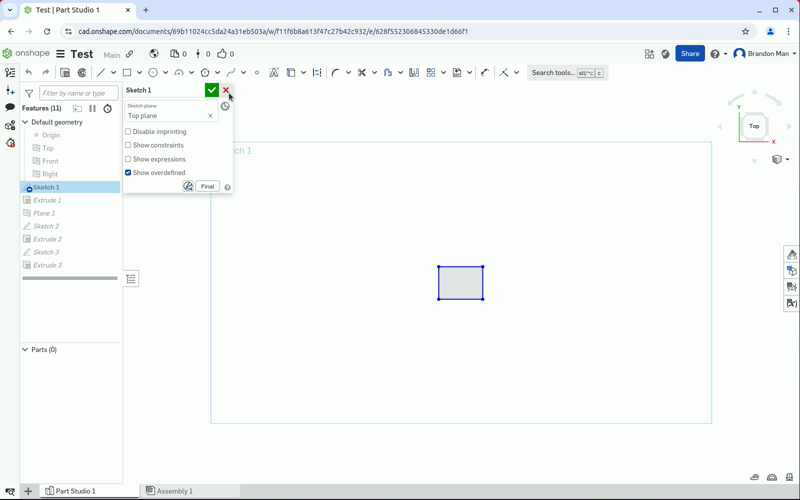
key(shift+s)
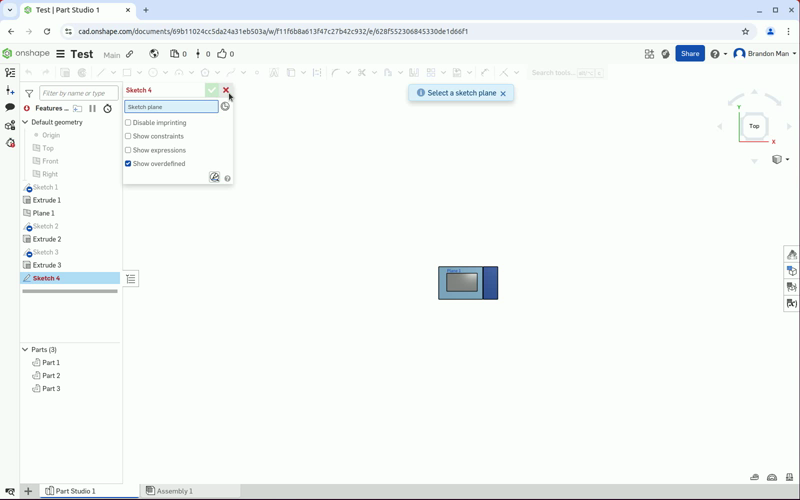
mouse_move(73, 150)
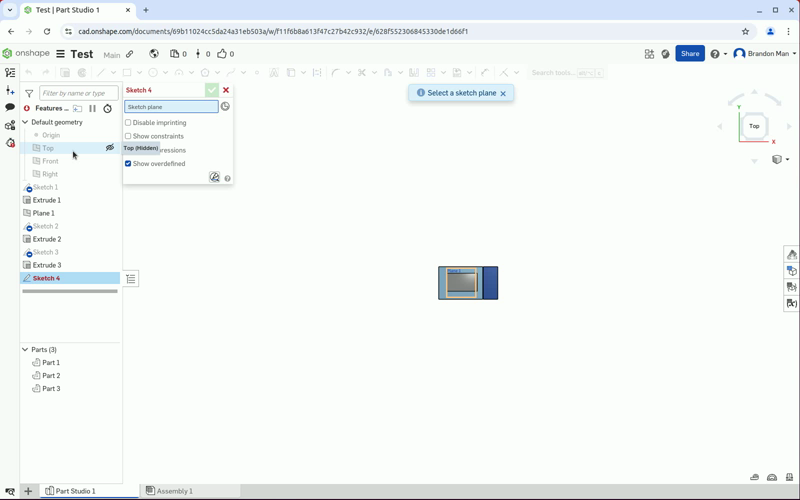
click(73, 150)
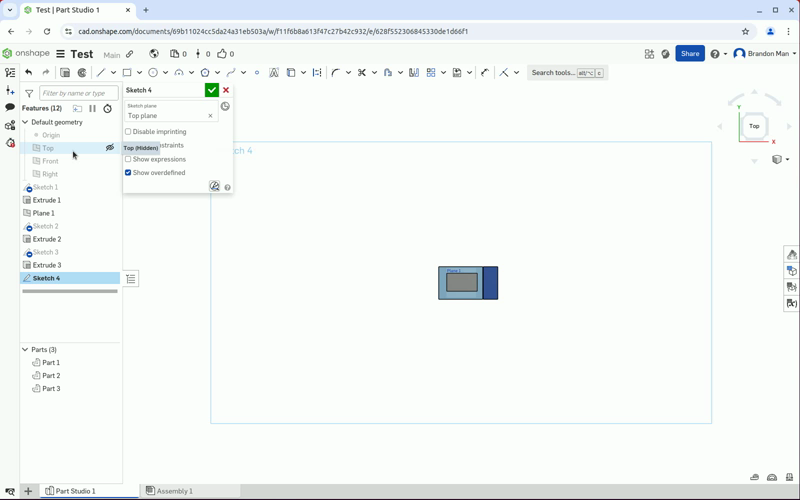
mouse_move(73, 352)
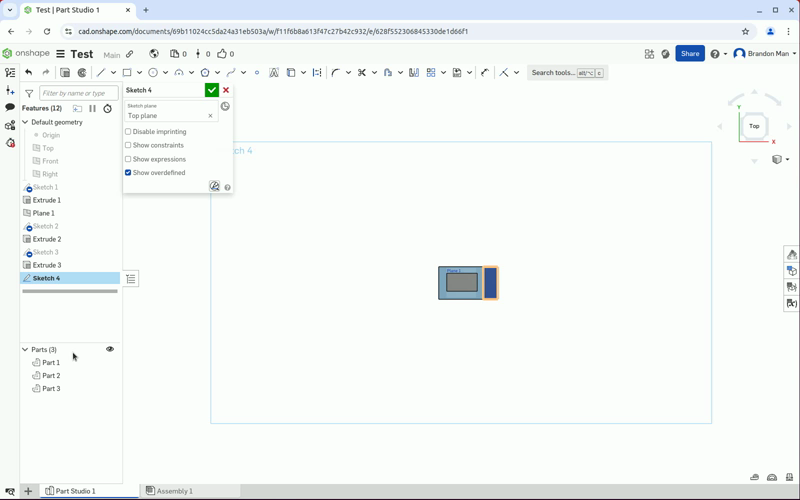
key(y)
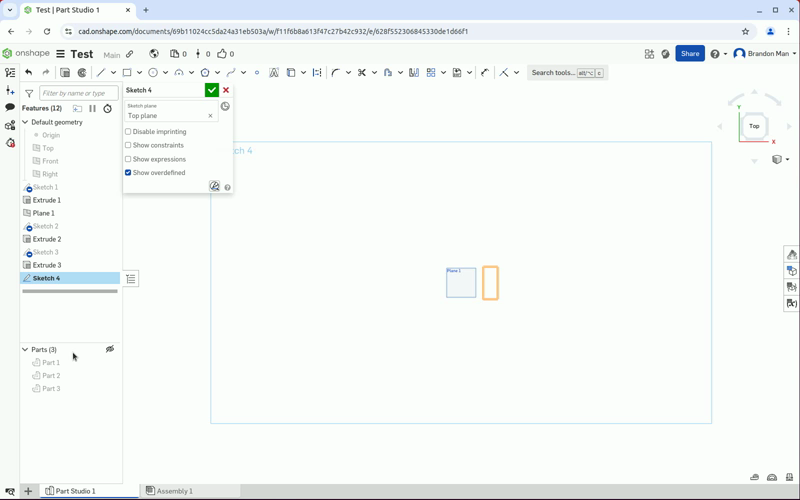
key(l)
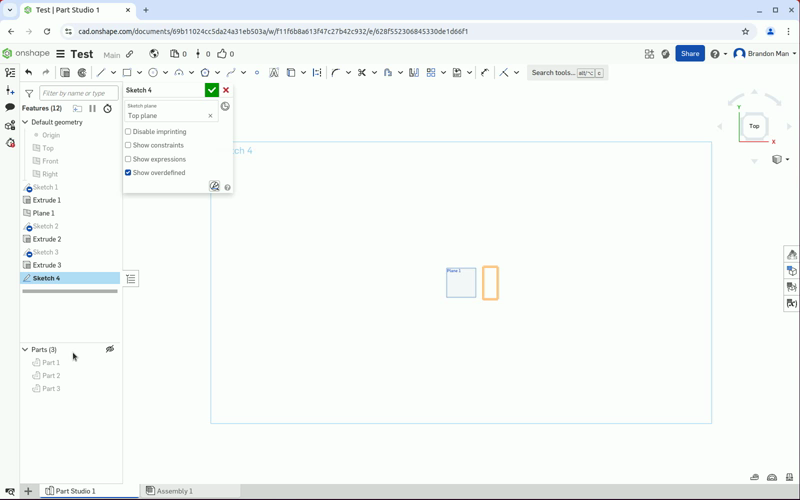
key_down(shift)
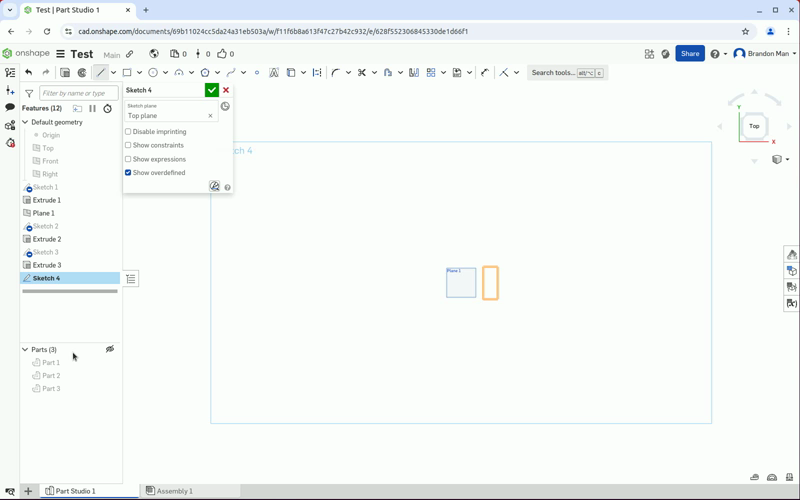
mouse_move(424, 299)
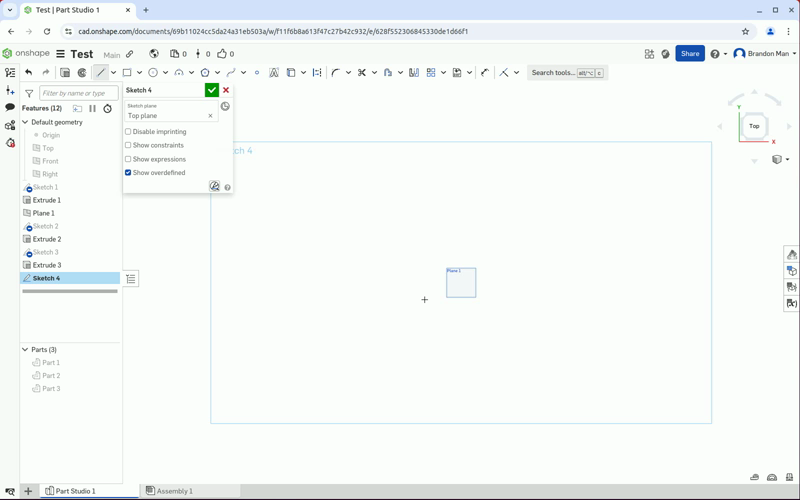
click(424, 299)
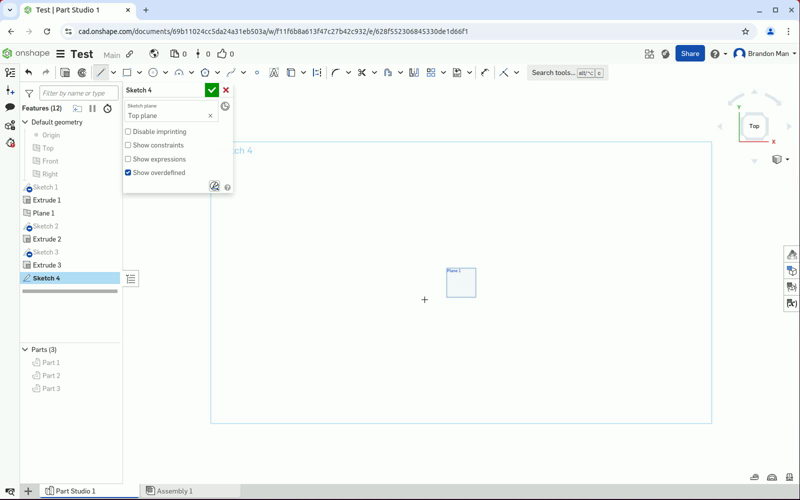
key_up(shift)
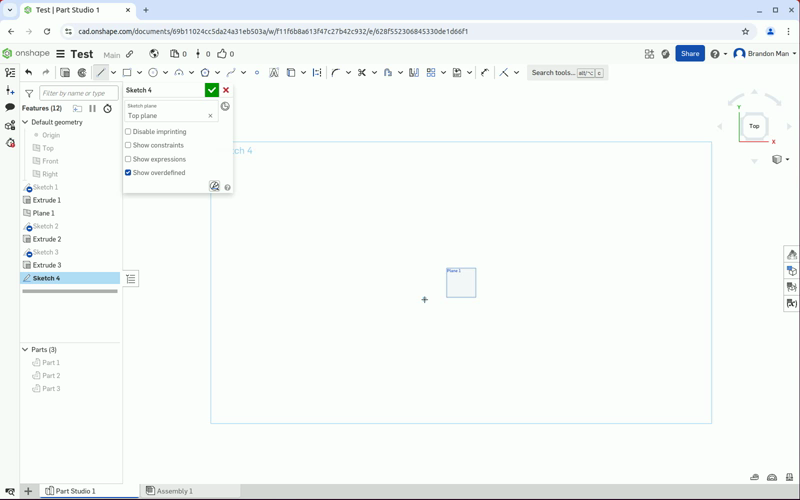
key_down(shift)
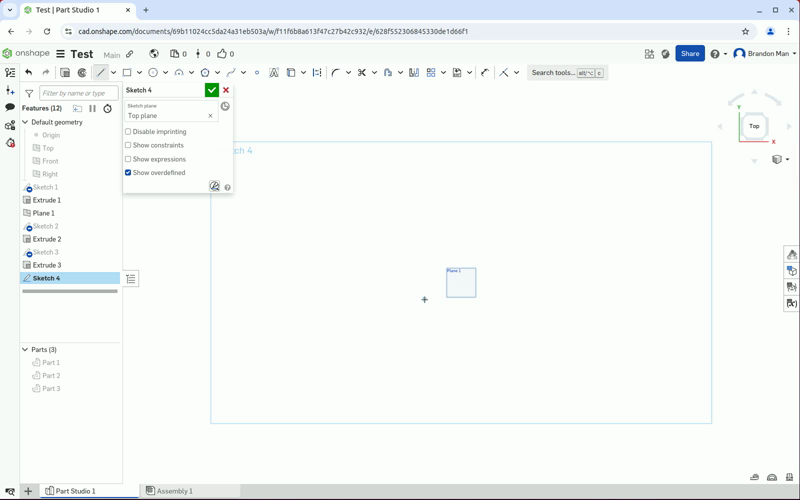
mouse_move(454, 299)
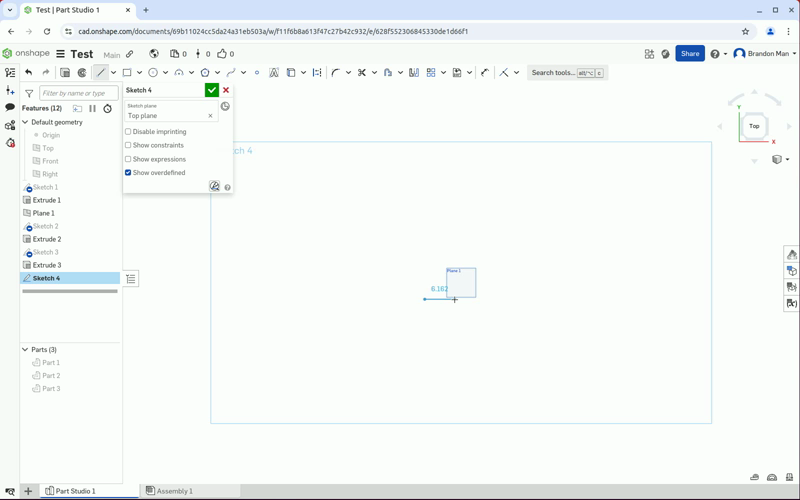
mouse_move(439, 299)
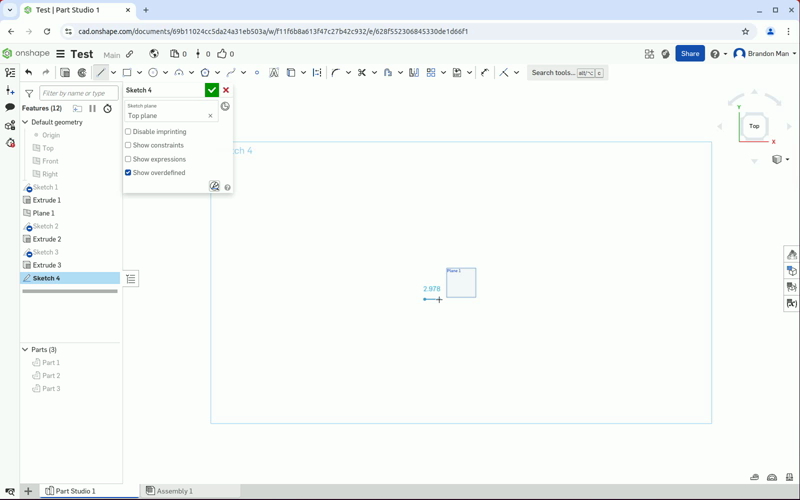
click(439, 299)
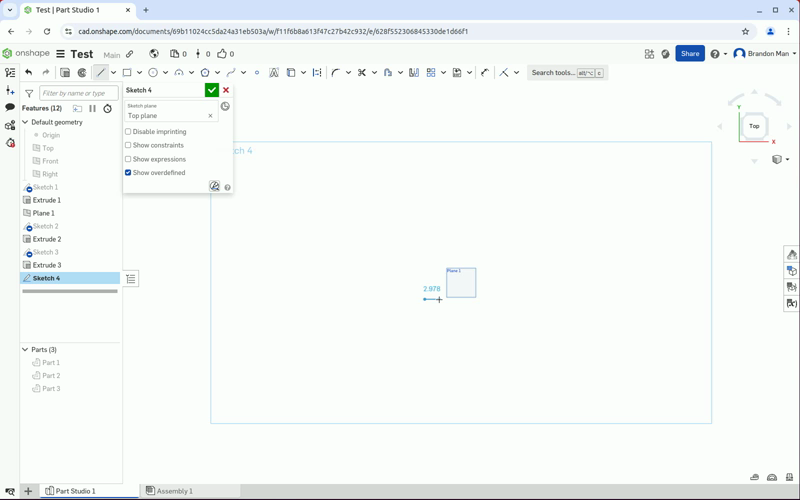
key_up(shift)
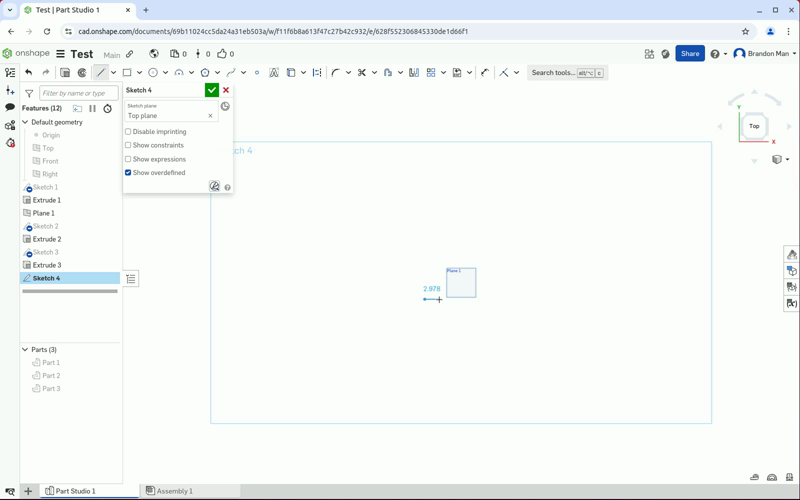
key_down(shift)
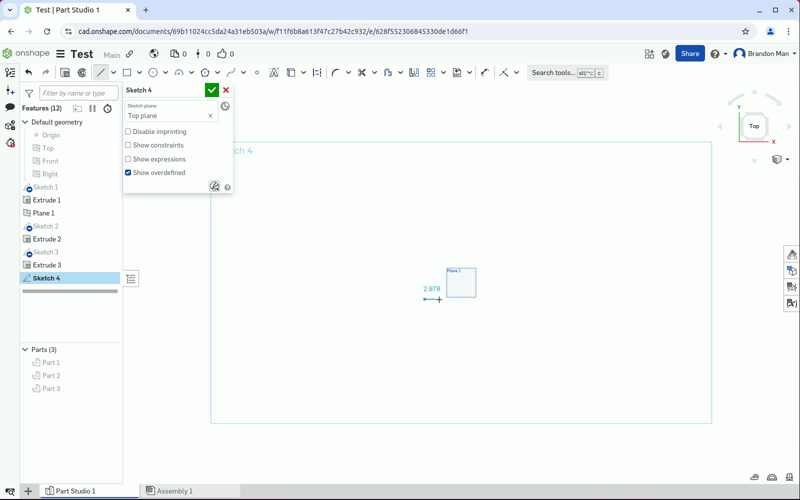
mouse_move(469, 299)
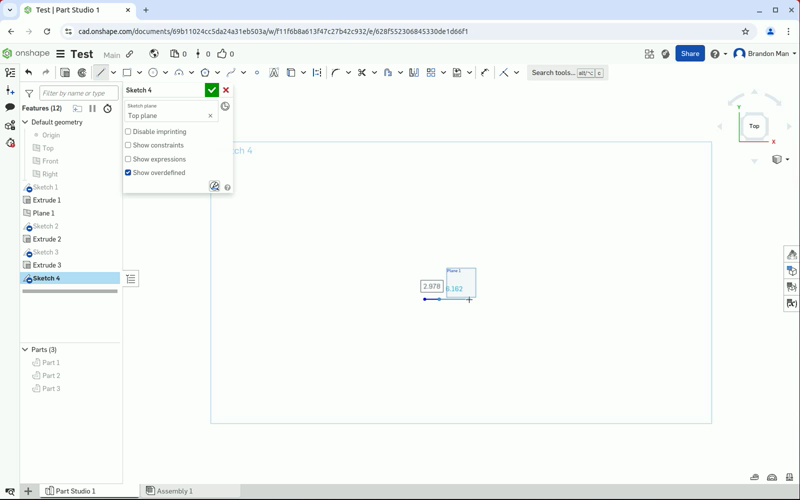
mouse_move(439, 266)
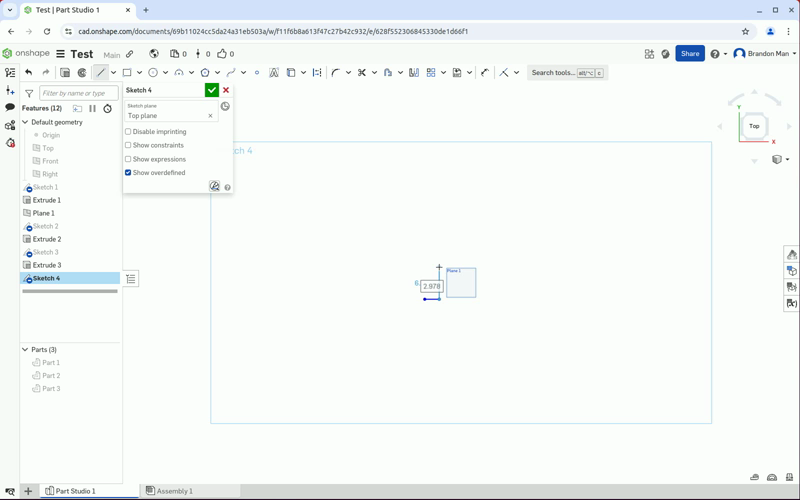
click(439, 266)
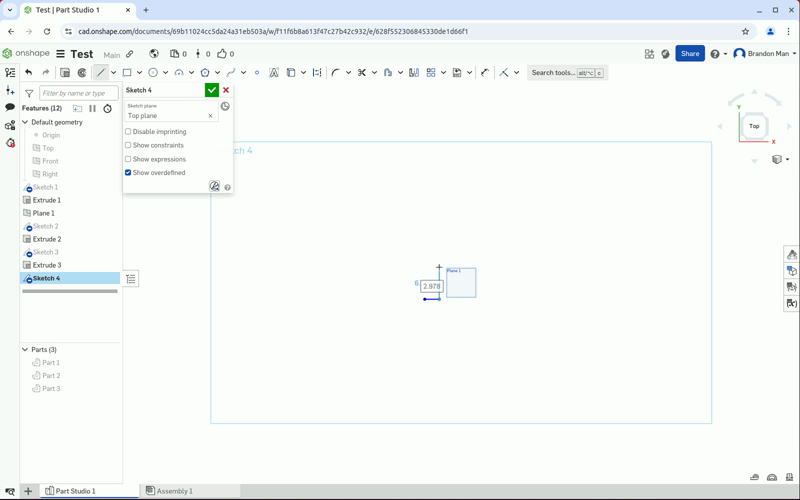
key_up(shift)
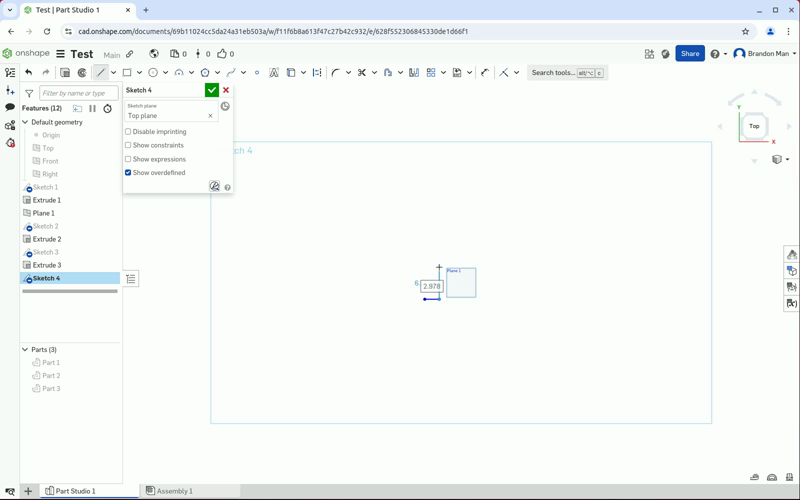
key_down(shift)
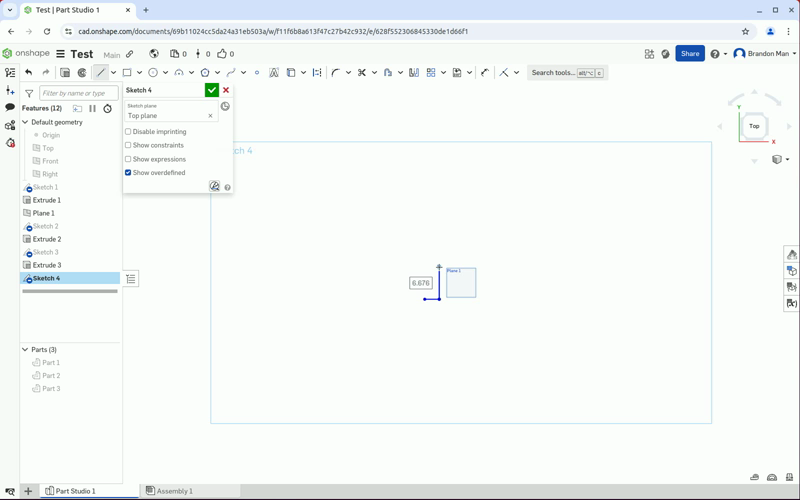
mouse_move(469, 266)
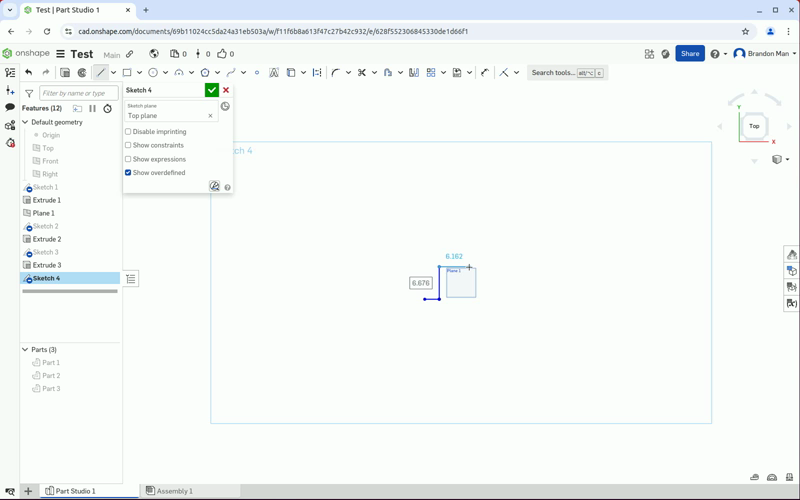
mouse_move(424, 266)
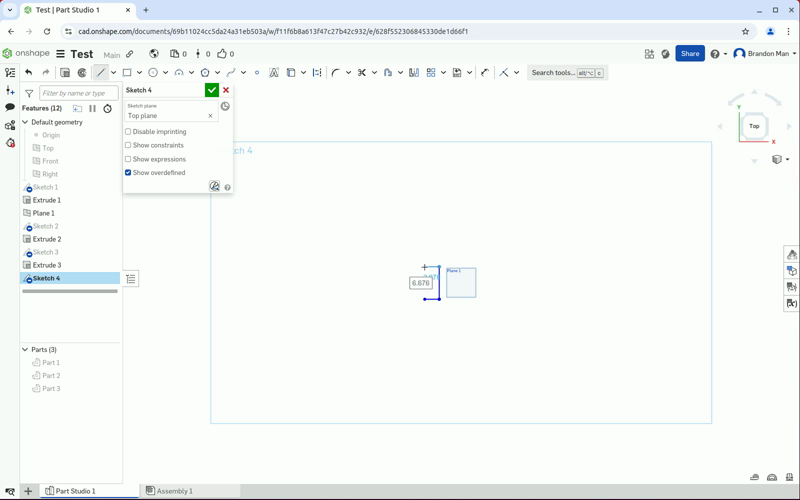
click(424, 266)
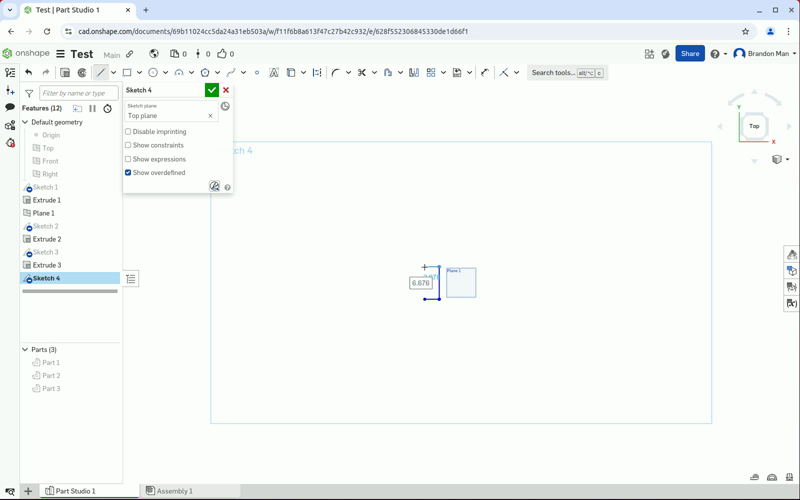
key_up(shift)
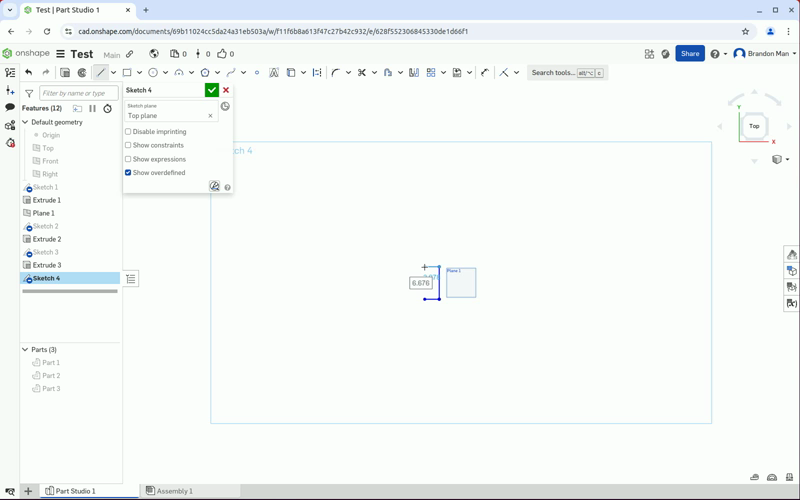
mouse_move(454, 266)
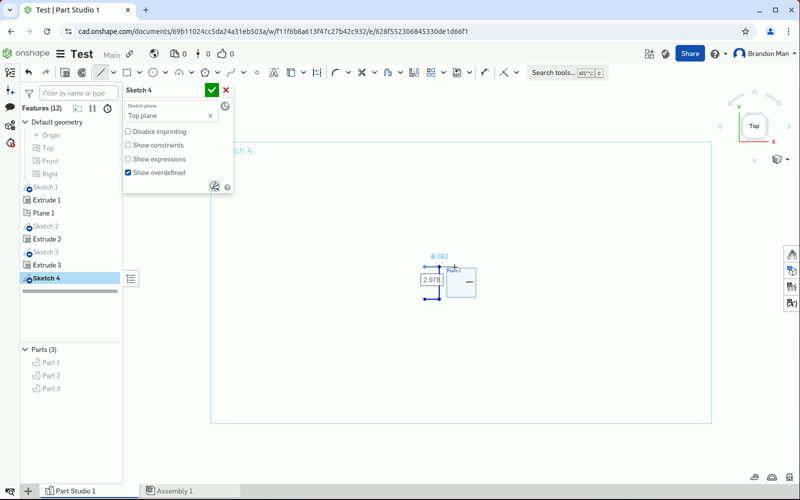
key_down(shift)
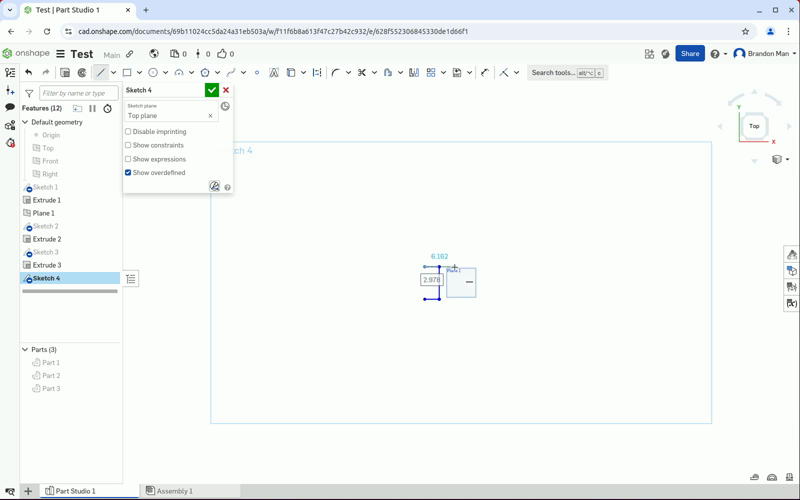
mouse_move(424, 299)
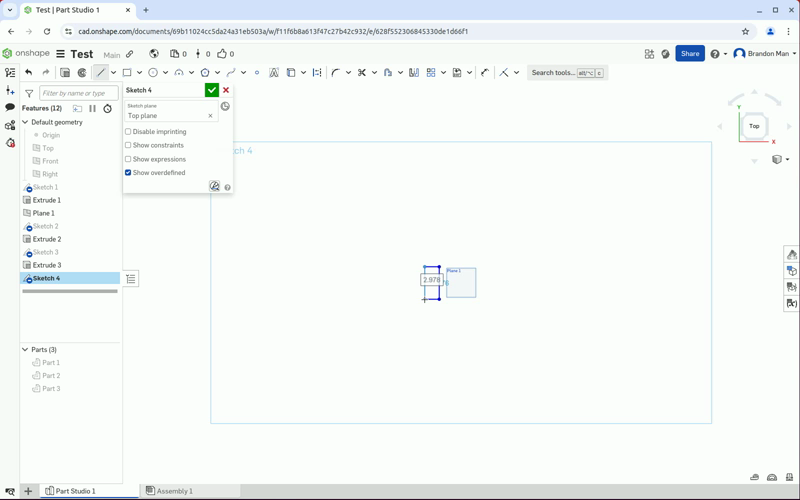
key_up(shift)
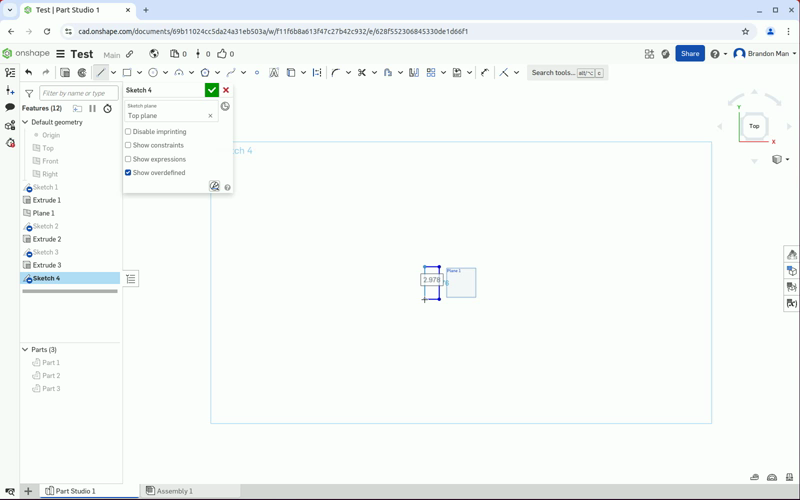
click(424, 299)
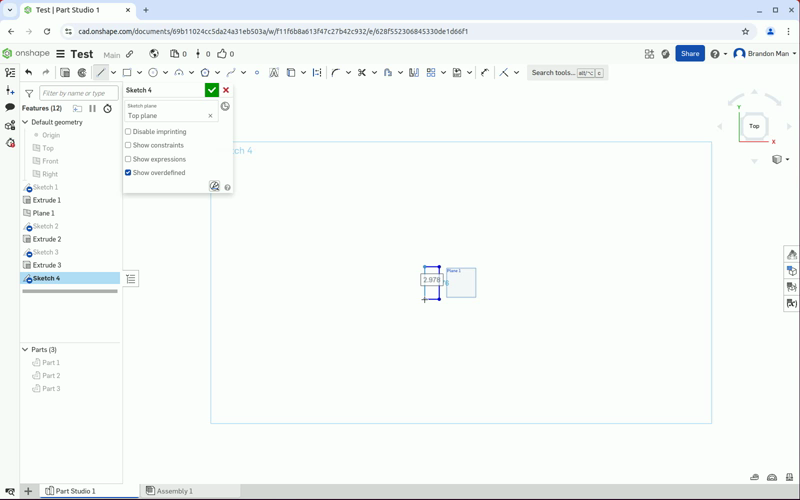
key(esc)
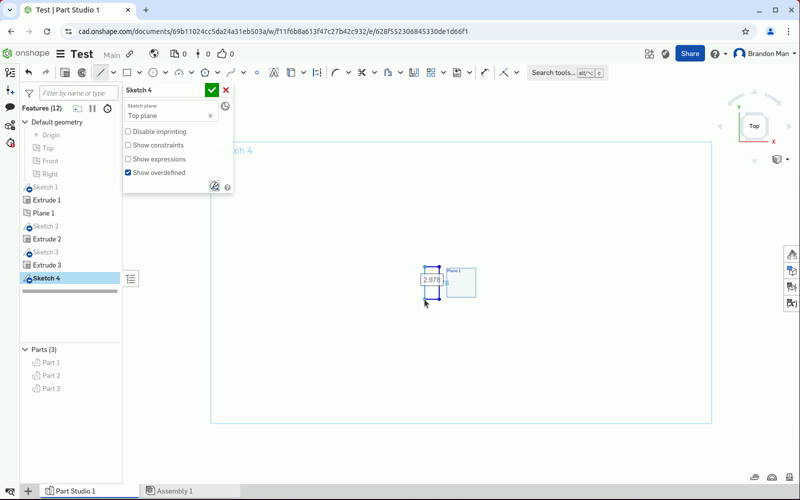
mouse_move(427, 268)
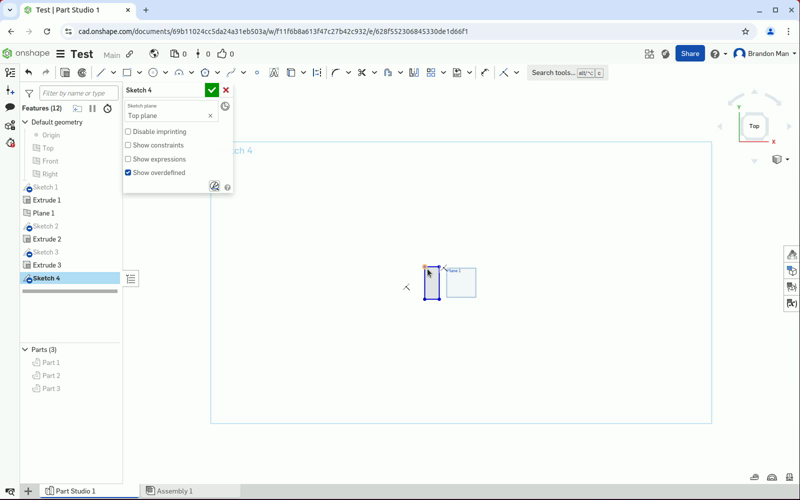
scroll(6)
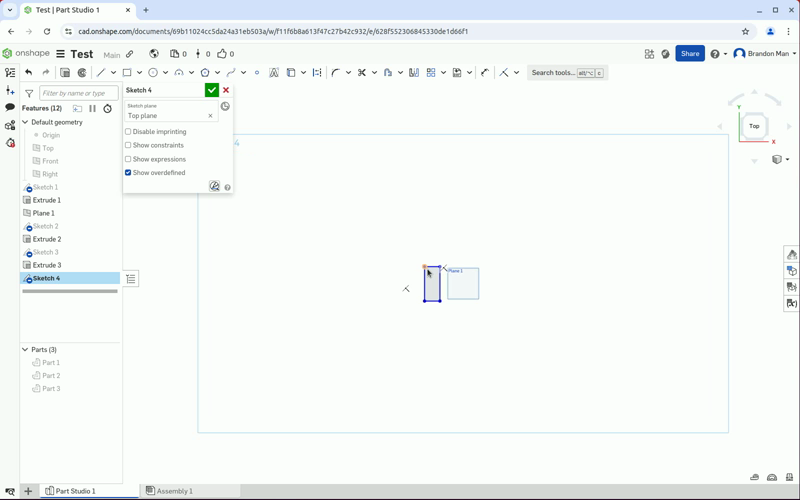
scroll(6)
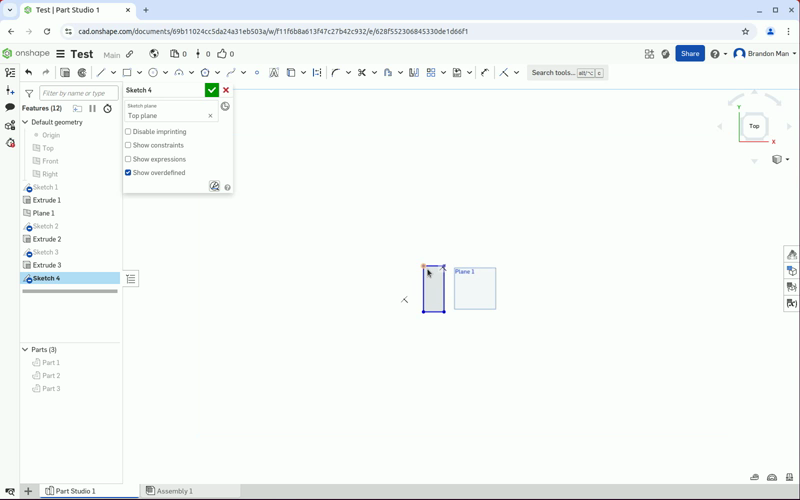
scroll(6)
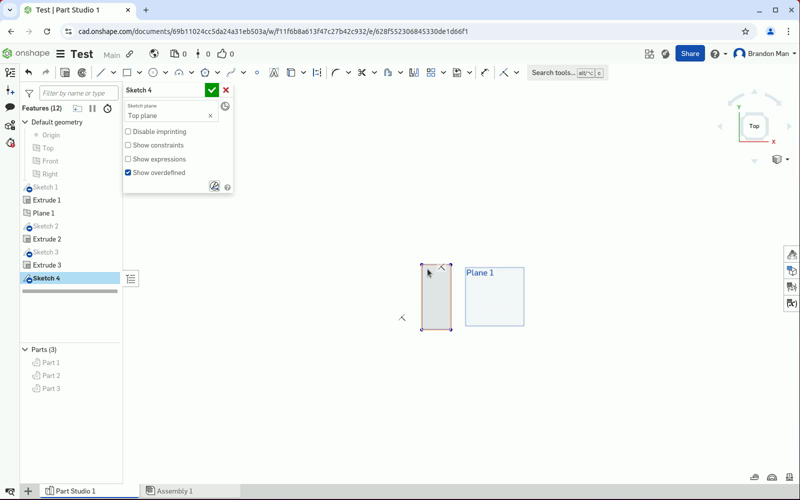
scroll(6)
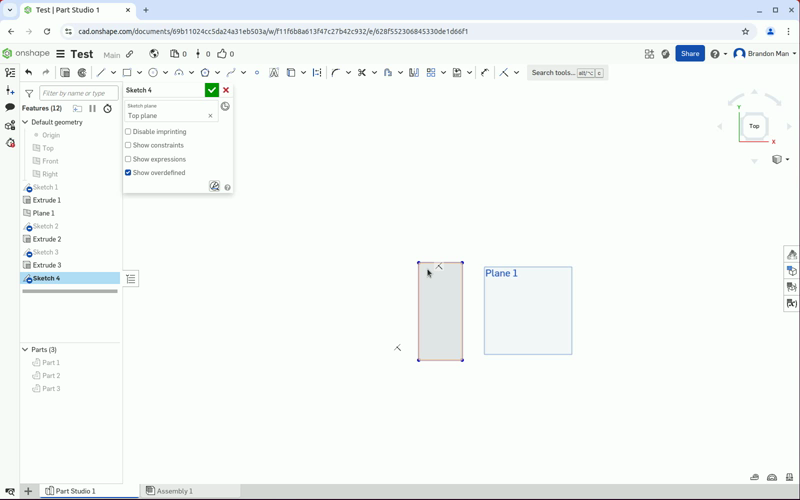
scroll(6)
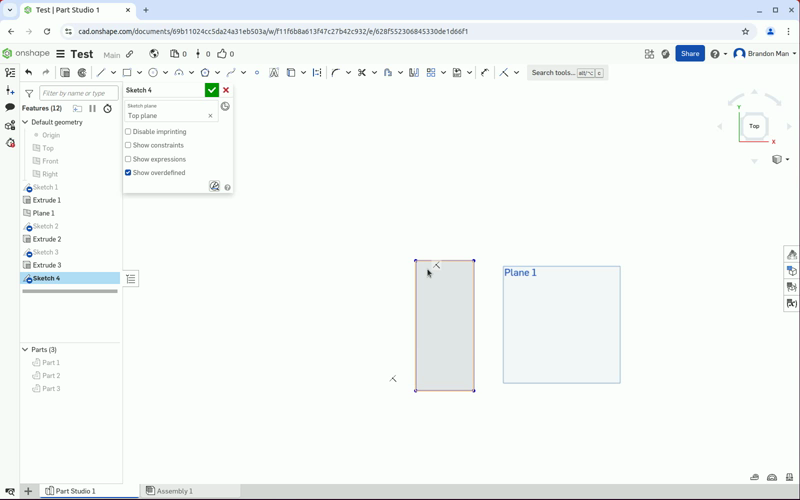
scroll(6)
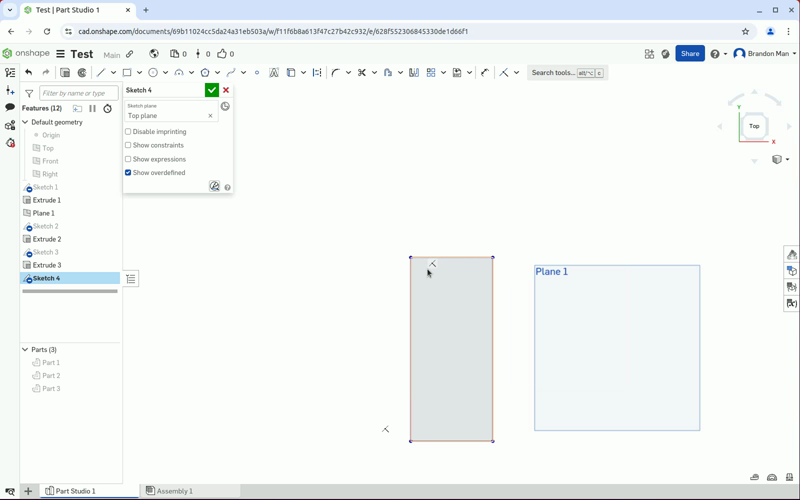
scroll(6)
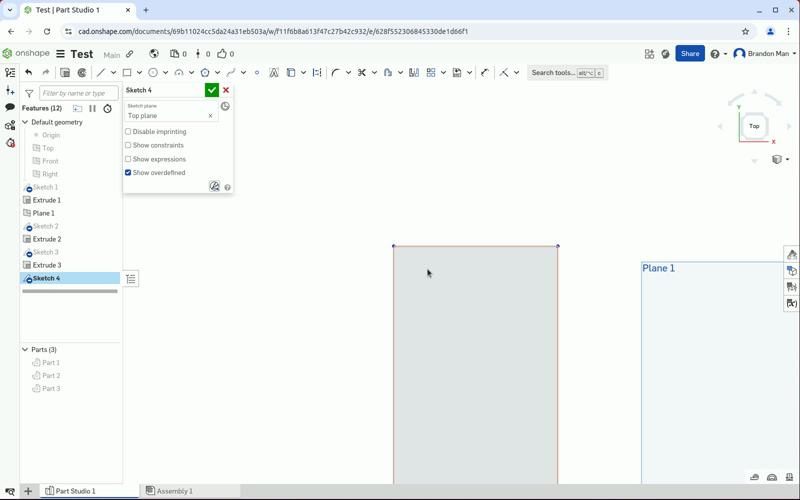
click(427, 268)
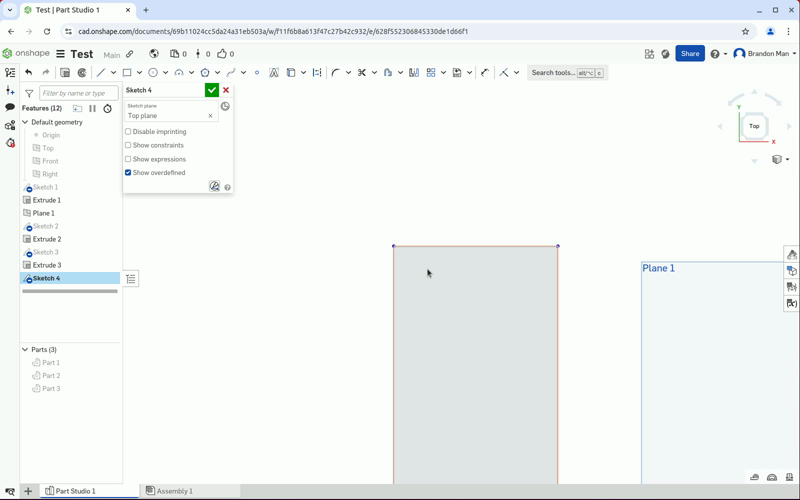
scroll(-6)
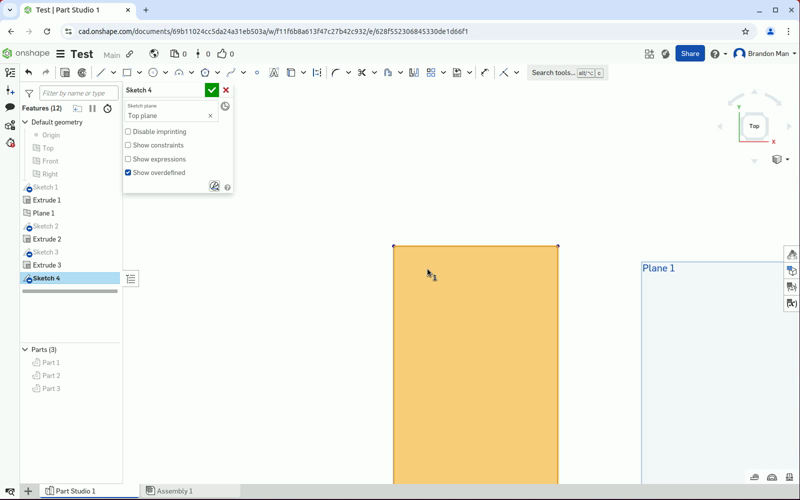
scroll(-6)
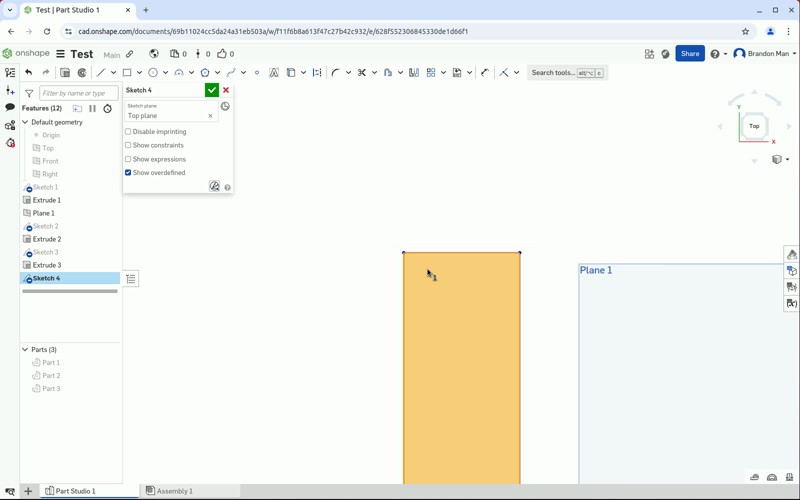
scroll(-6)
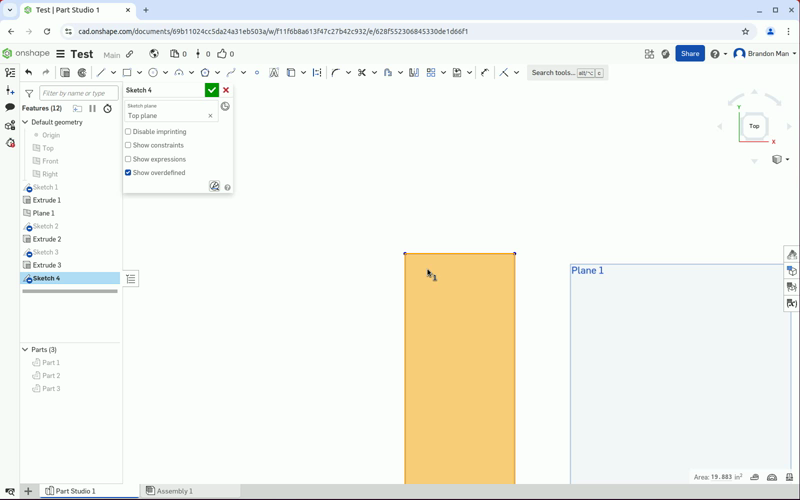
scroll(-6)
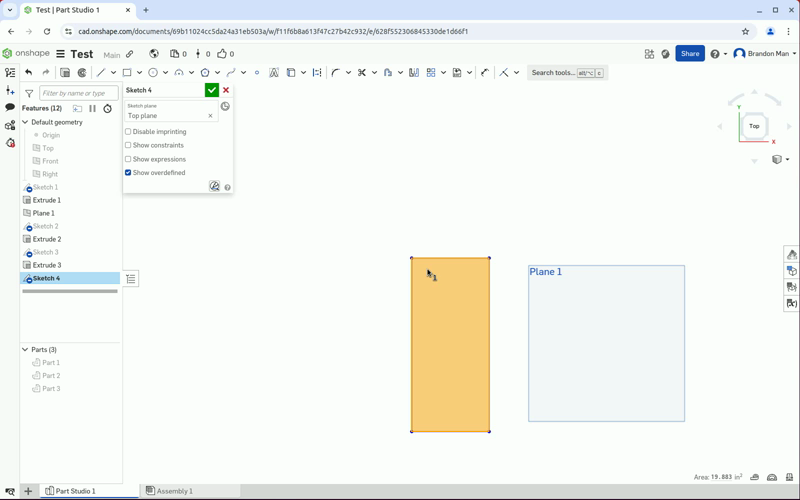
scroll(-6)
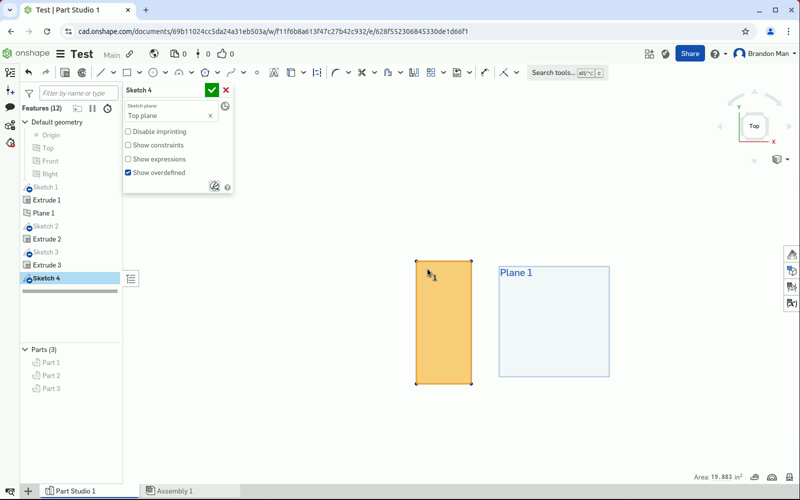
scroll(-6)
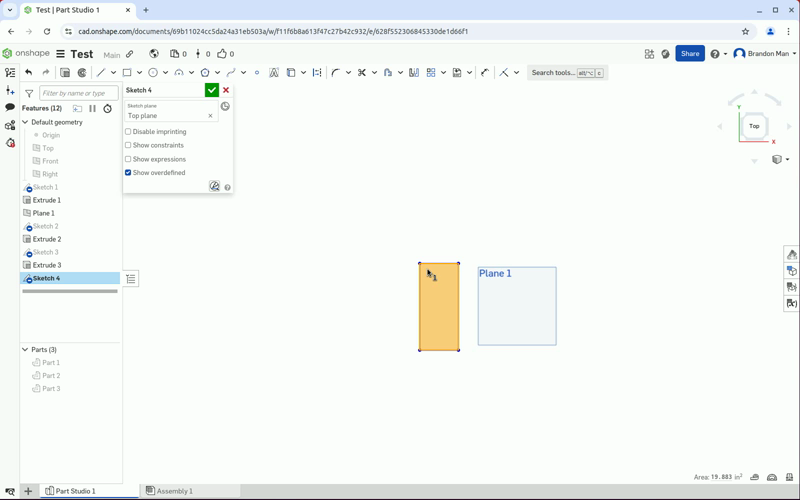
scroll(-6)
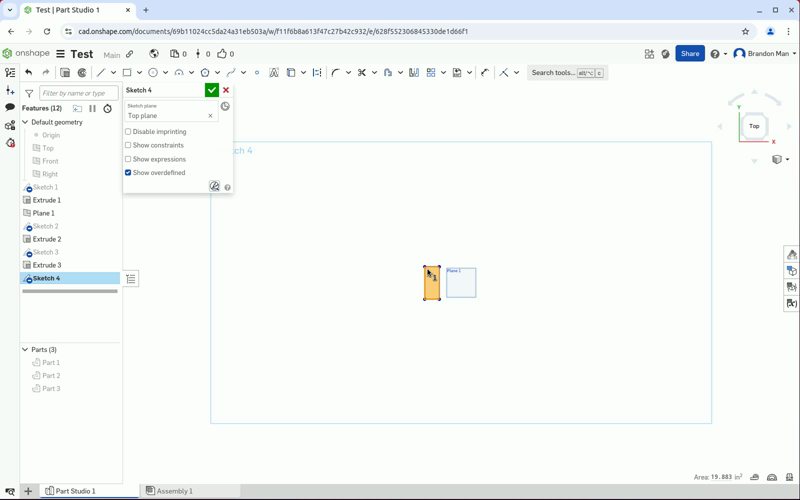
mouse_move(73, 352)
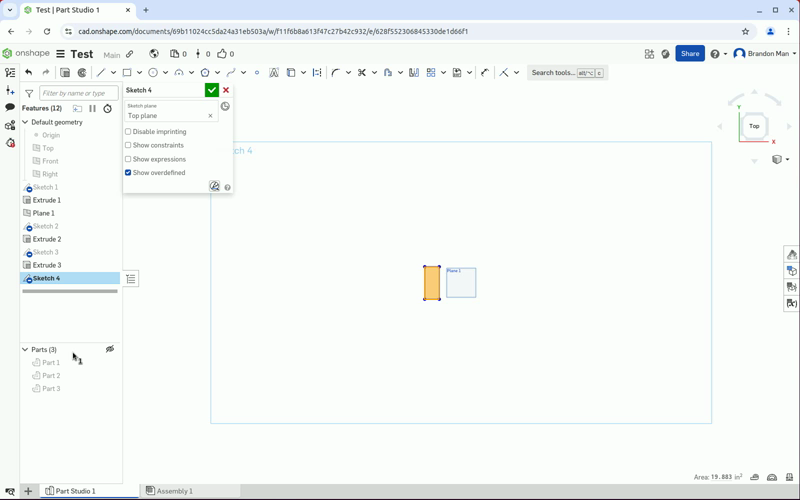
key(shift+y)
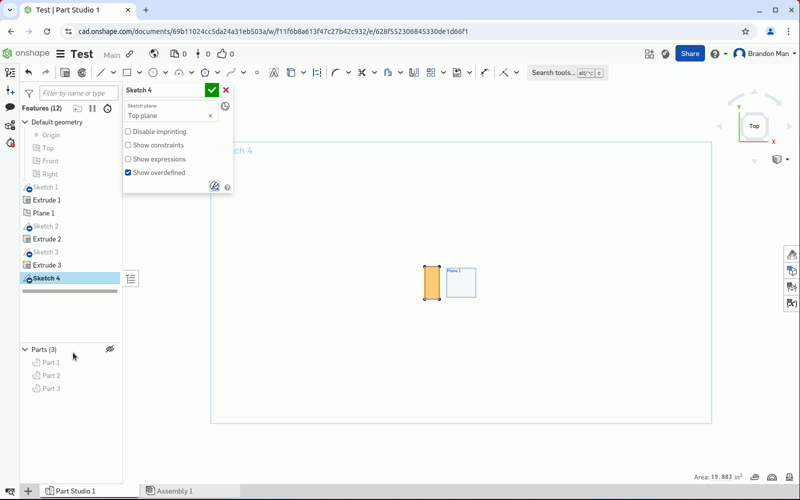
key(shift+e)
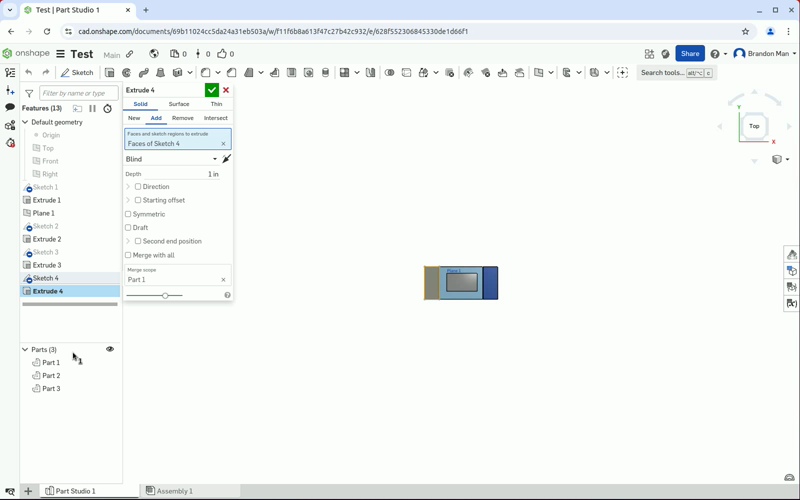
mouse_move(143, 106)
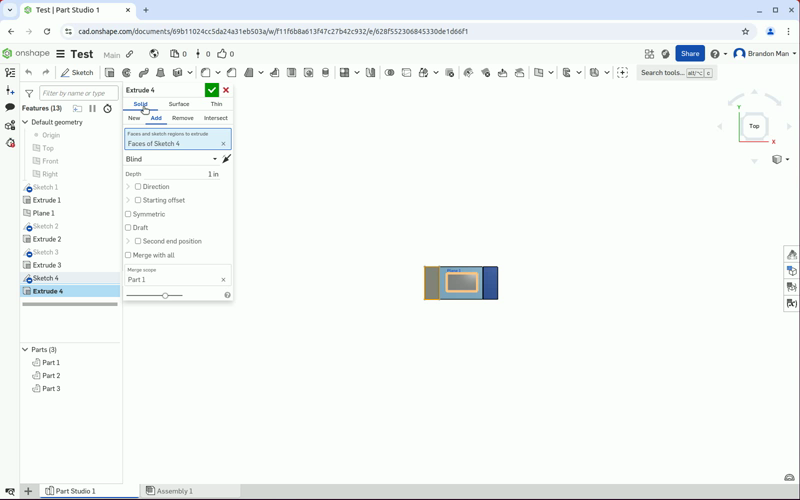
click(143, 106)
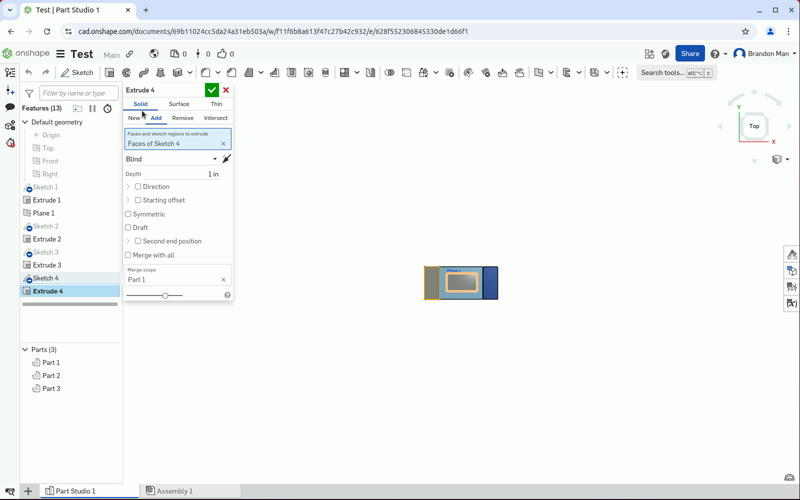
mouse_move(137, 120)
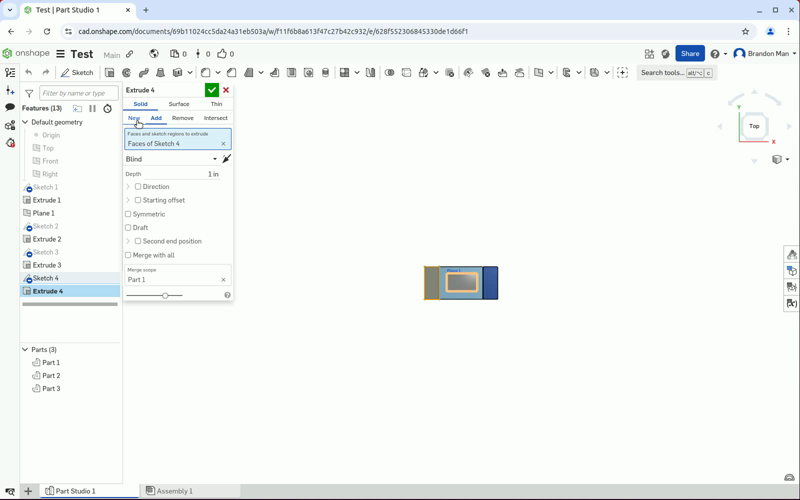
click(137, 120)
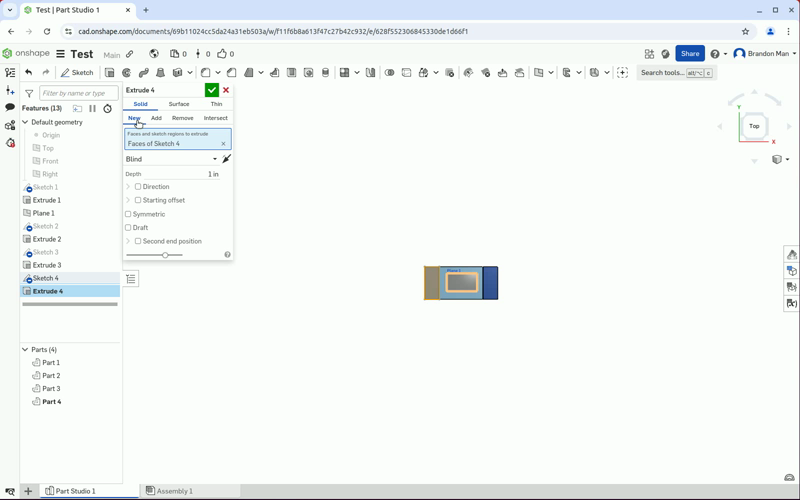
key(tab, 4)
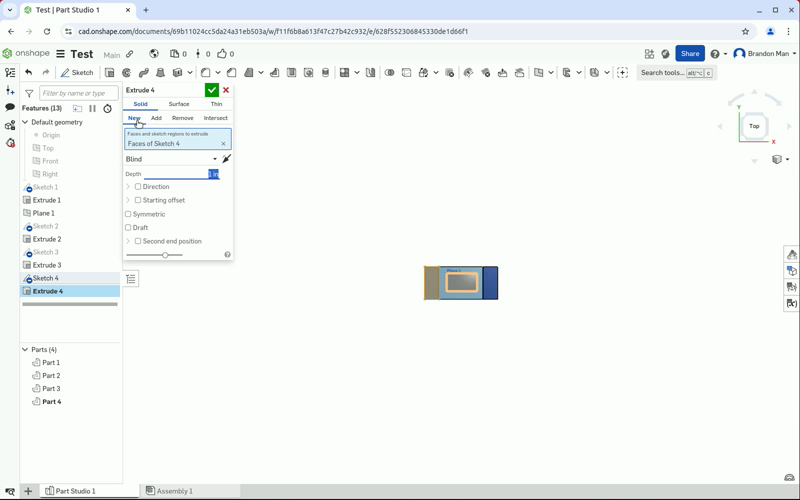
text(2.407)
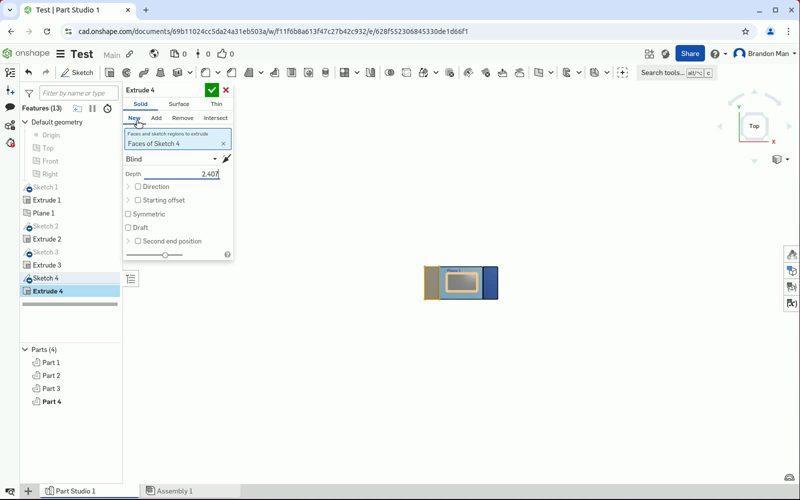
key(enter)
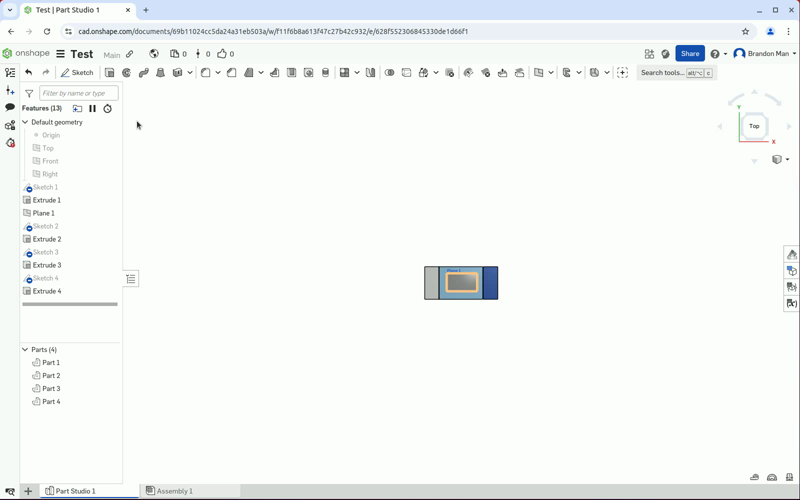
key(shift+h)
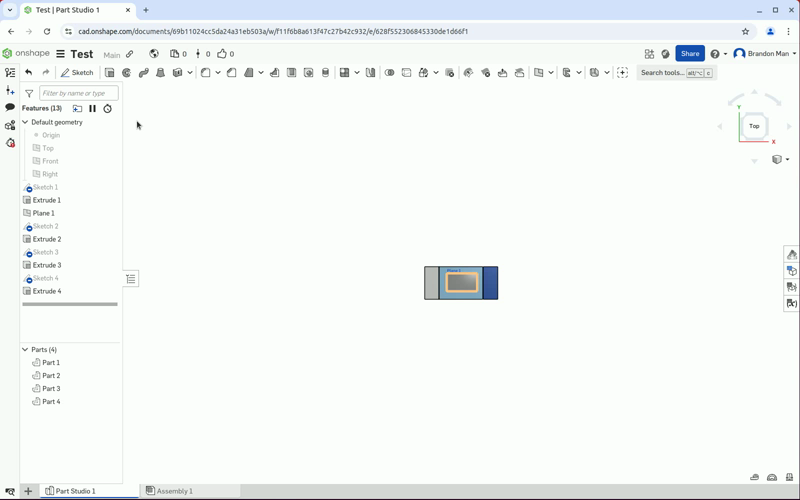
key(shift+h)
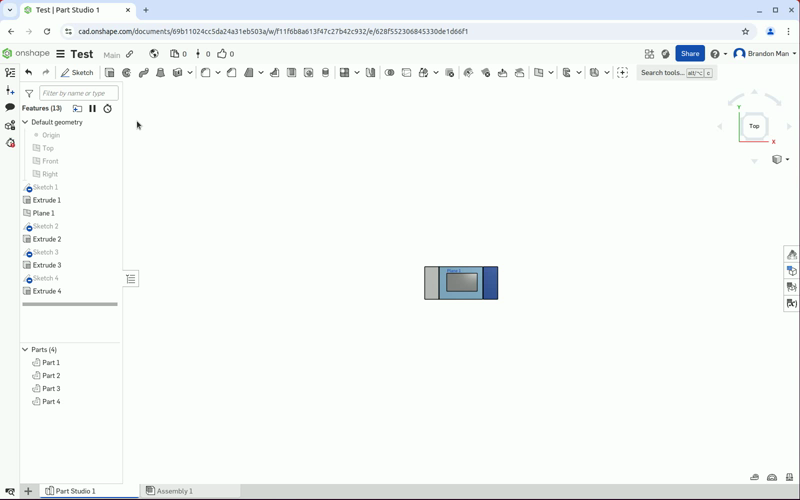
mouse_move(73, 189)
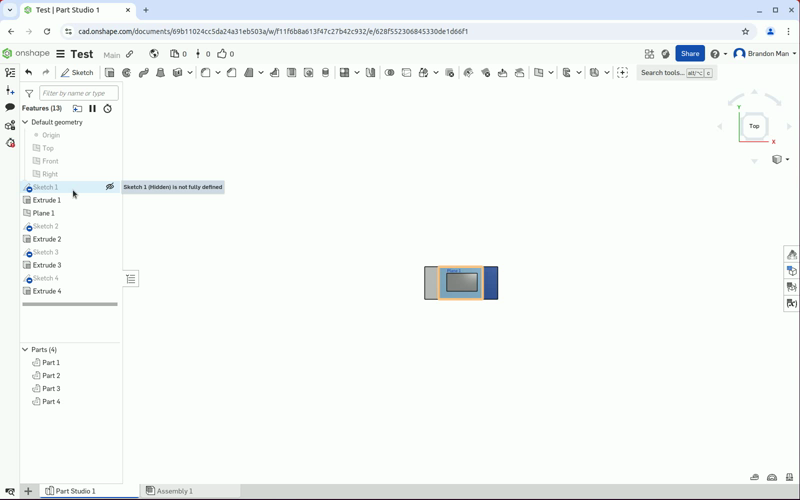
click(73, 189)
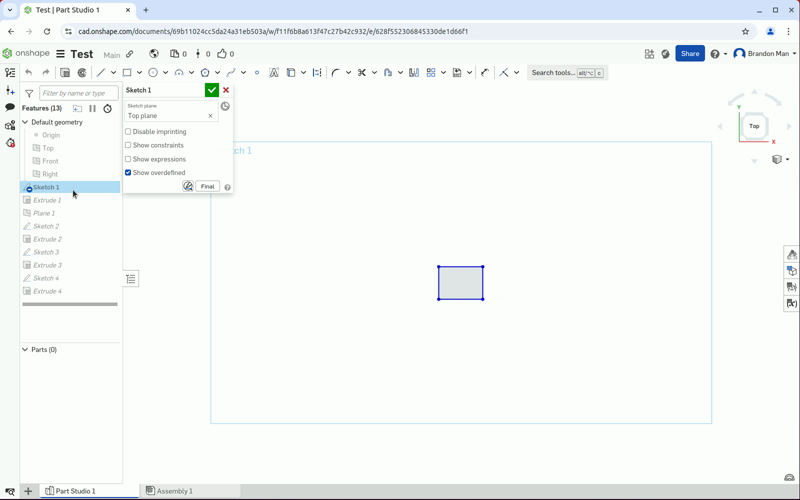
mouse_move(229, 92)
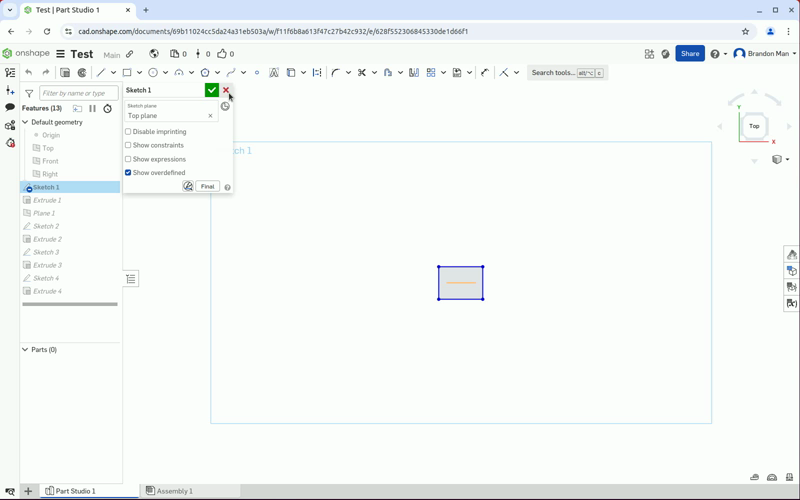
click(229, 92)
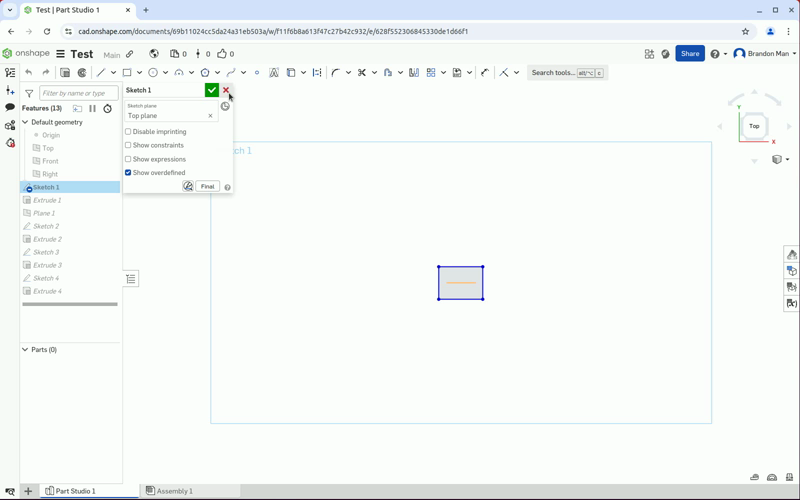
key(shift+s)
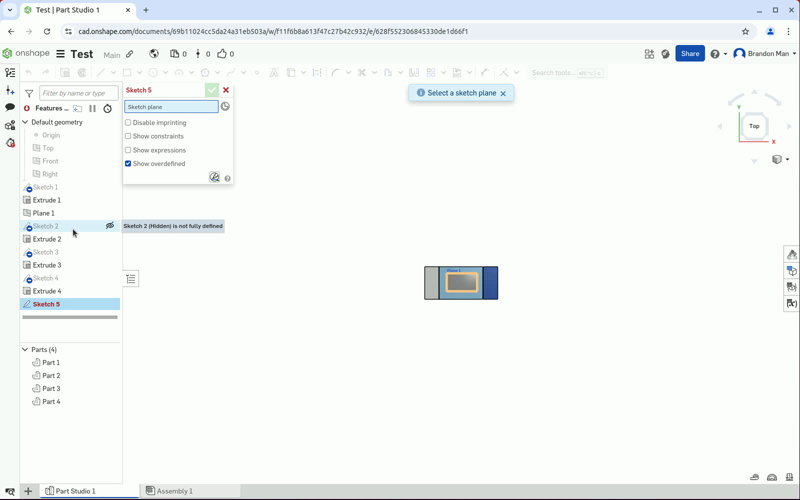
scroll(3)
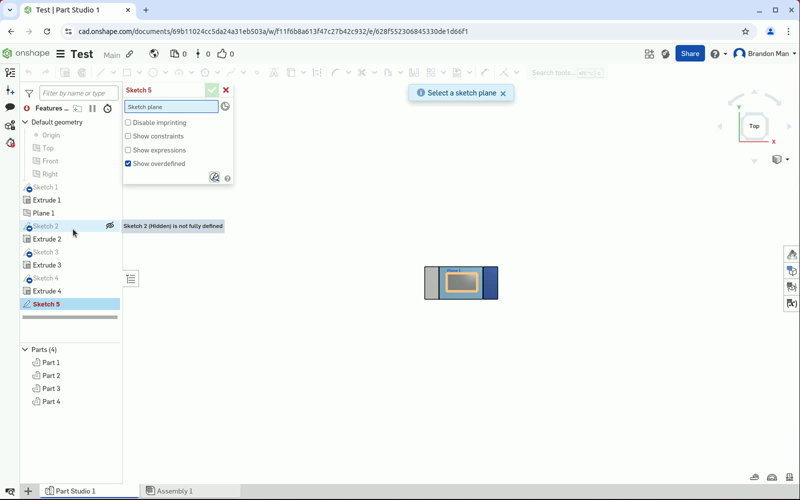
mouse_move(73, 150)
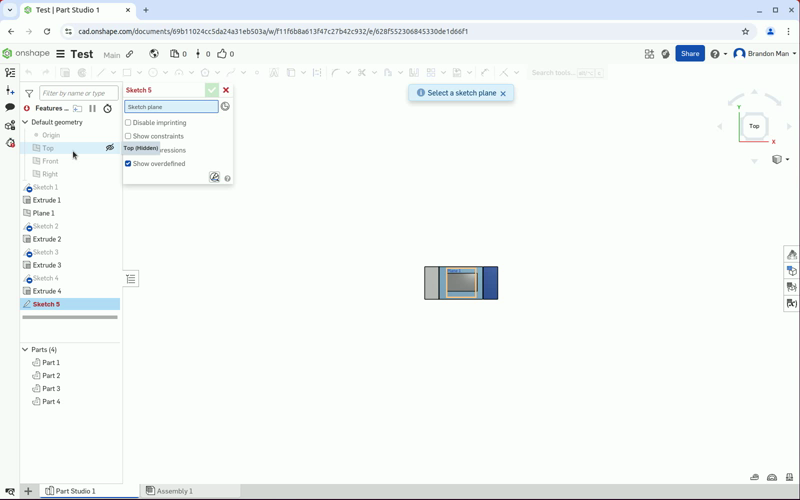
click(73, 150)
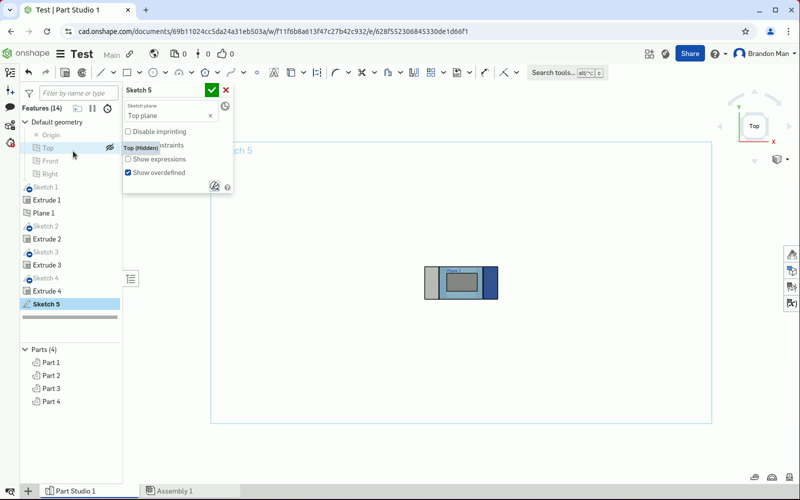
mouse_move(73, 352)
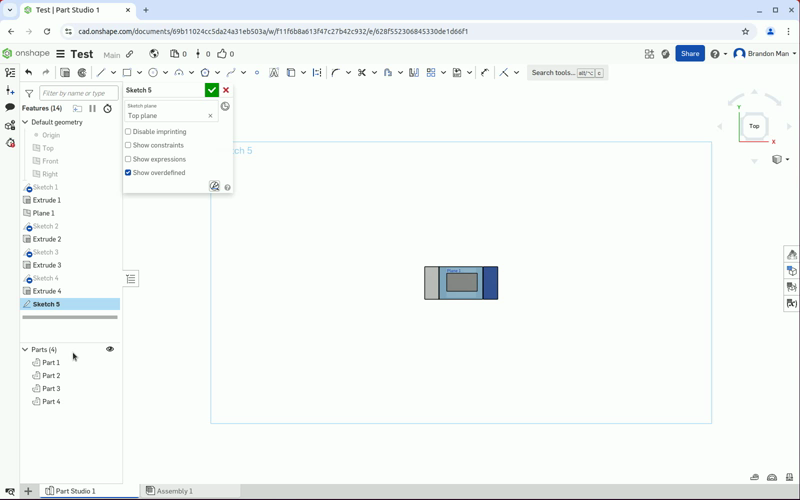
key(y)
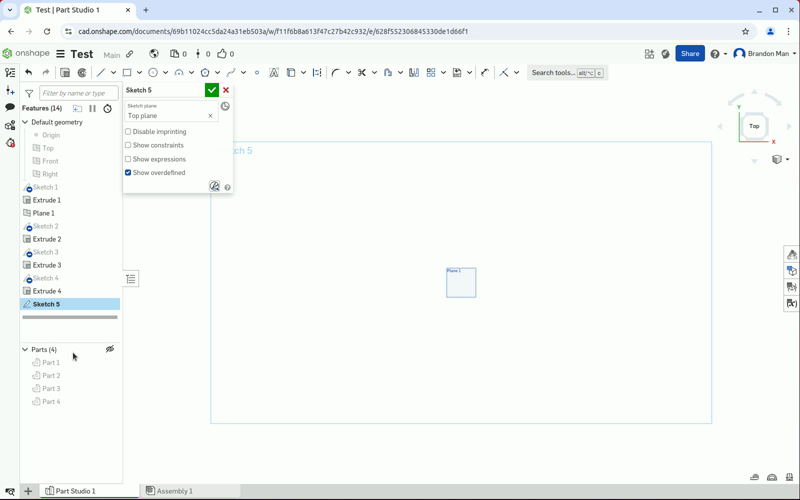
key(l)
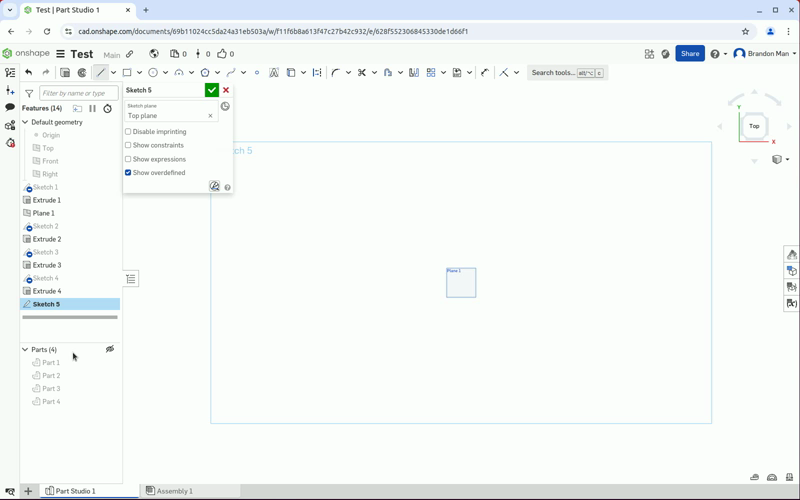
key_down(shift)
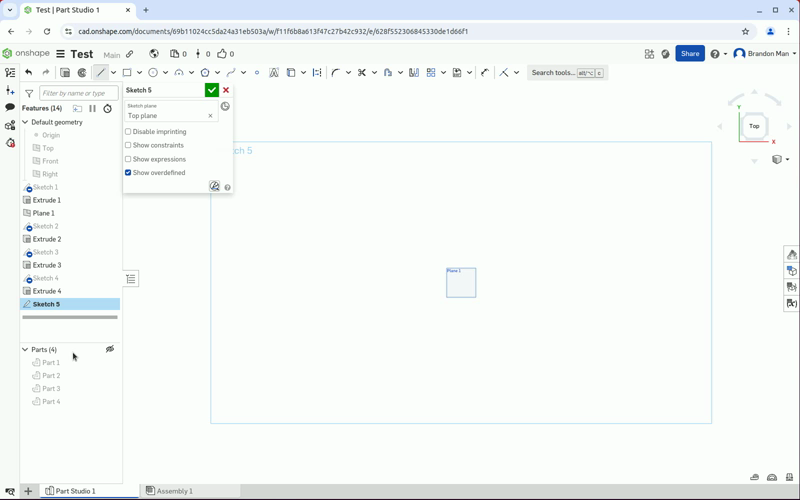
mouse_move(438, 299)
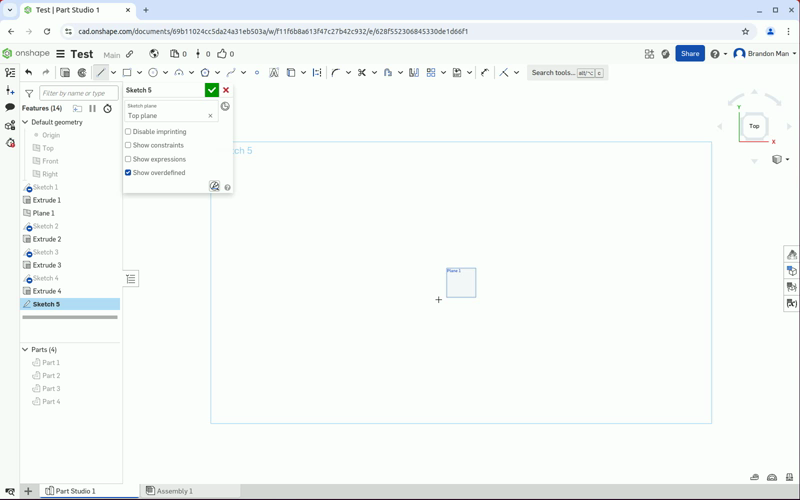
click(438, 299)
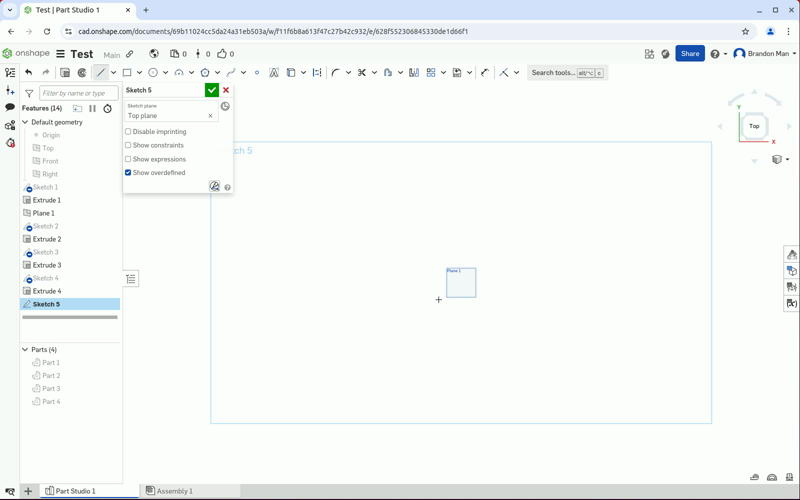
key_up(shift)
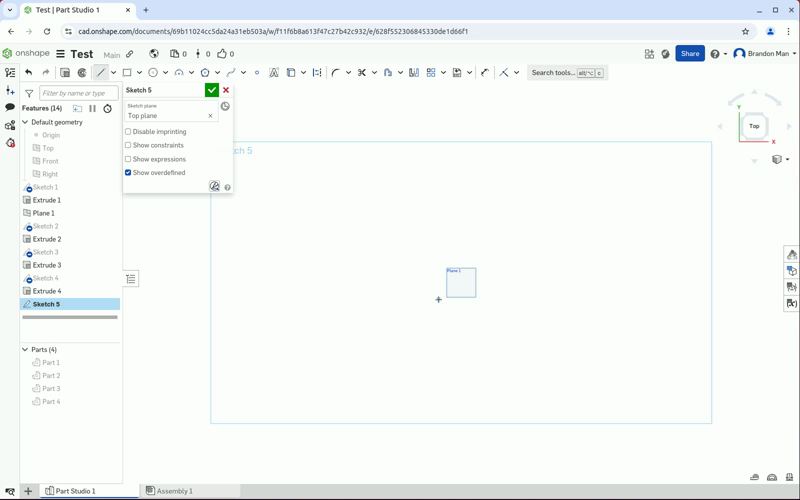
key_down(shift)
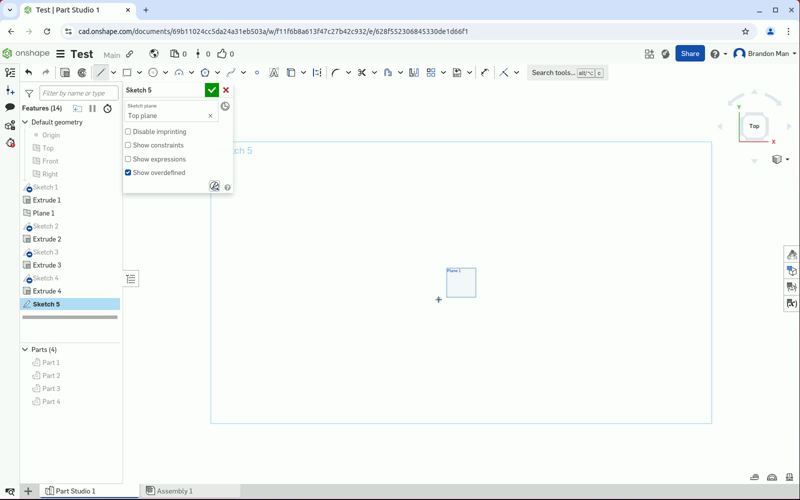
mouse_move(468, 299)
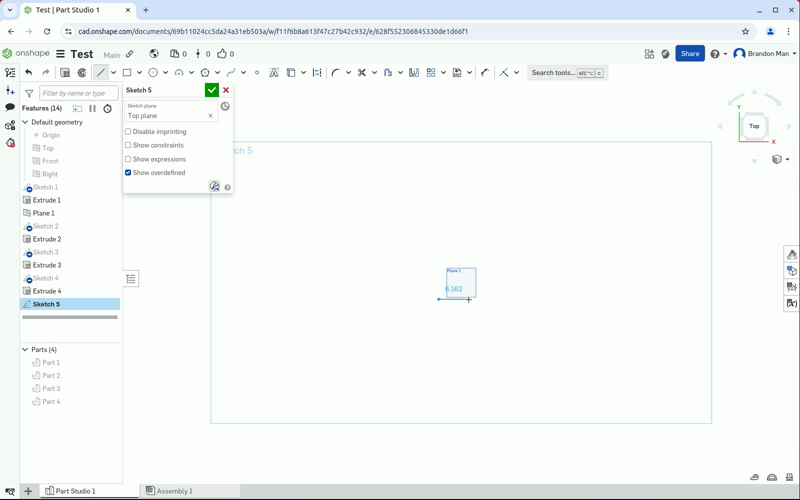
mouse_move(482, 299)
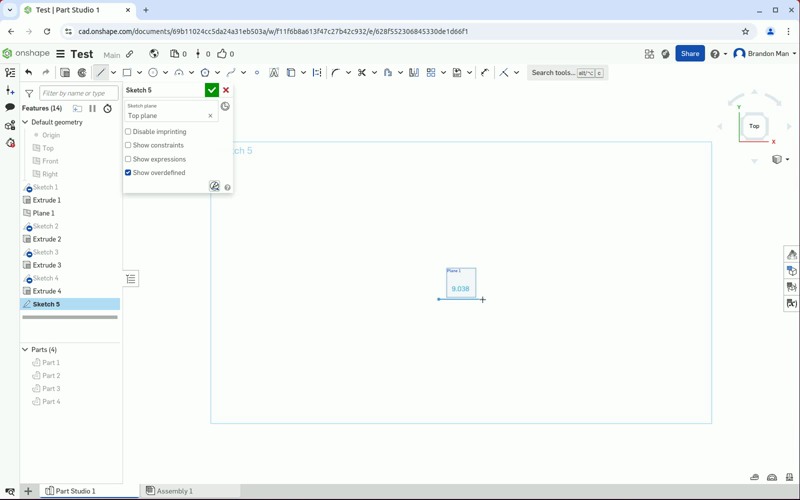
click(482, 299)
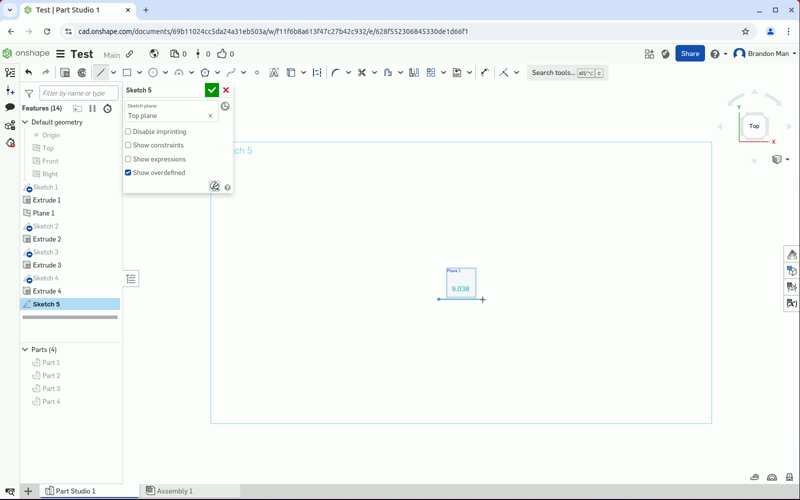
key_up(shift)
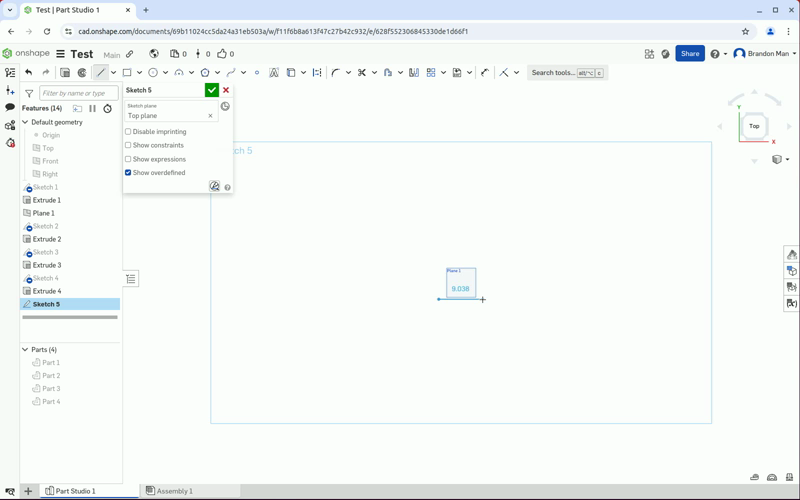
key_down(shift)
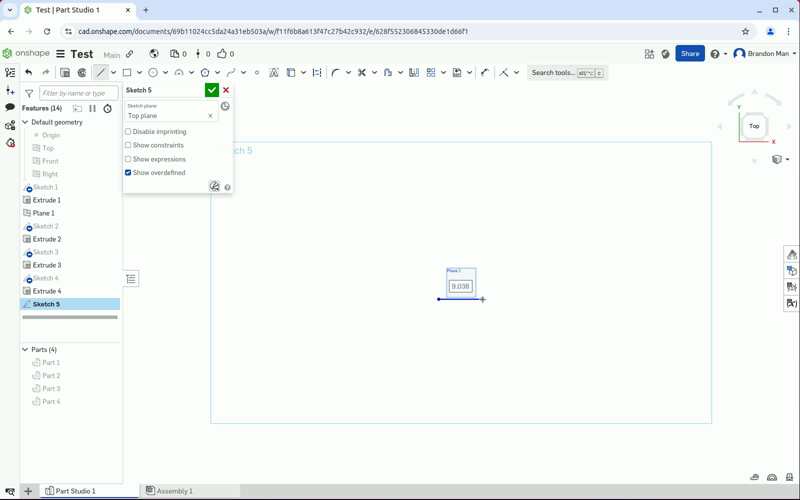
mouse_move(512, 299)
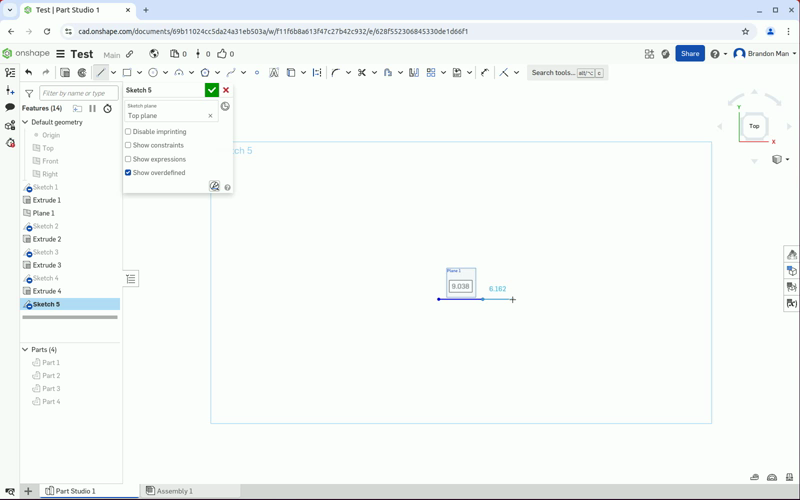
mouse_move(482, 266)
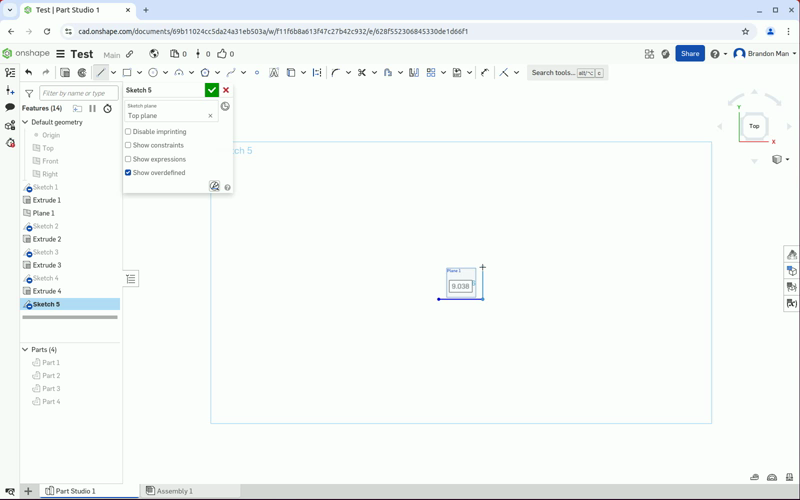
click(482, 266)
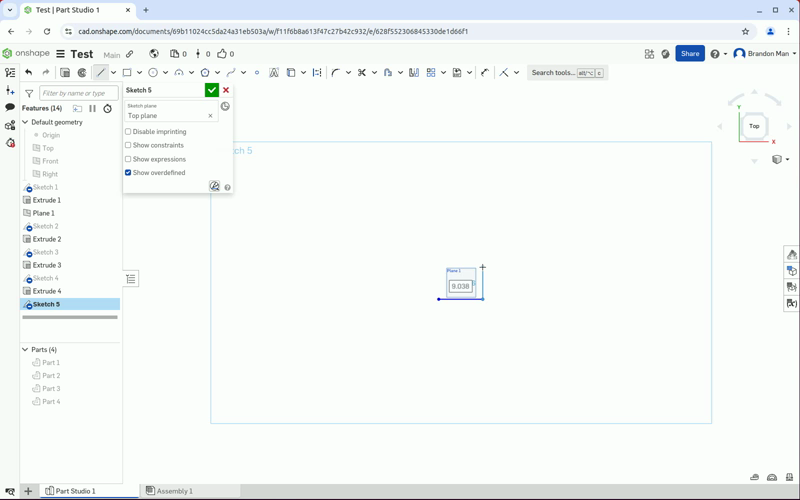
key_up(shift)
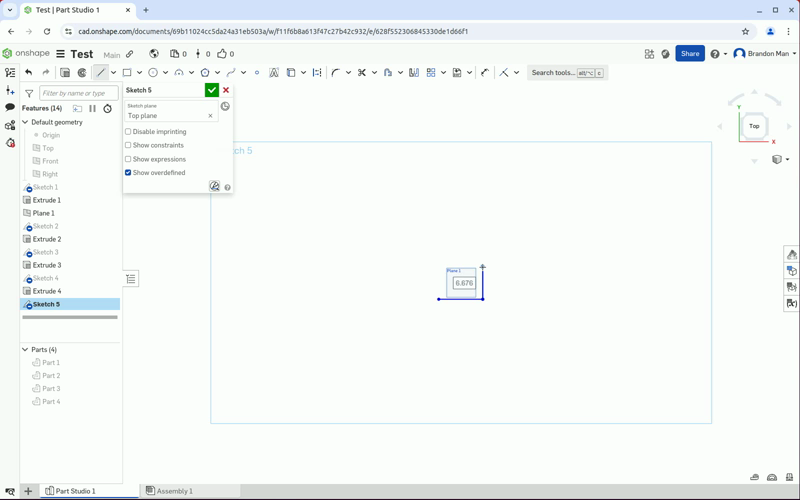
key_down(shift)
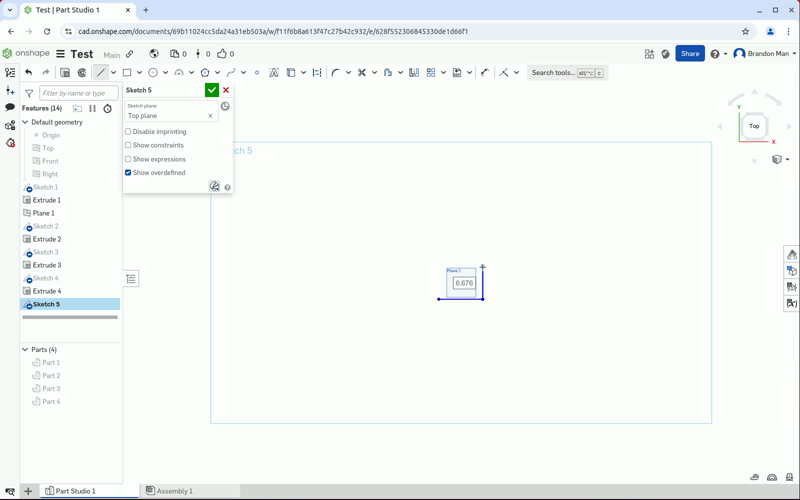
mouse_move(512, 266)
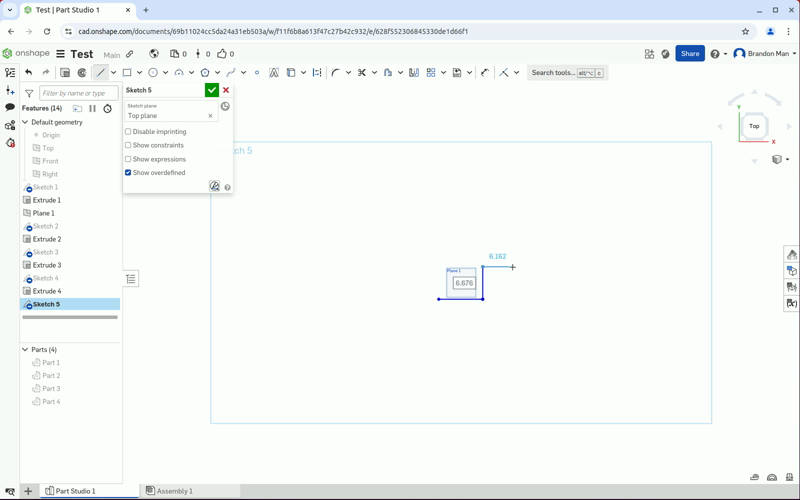
mouse_move(438, 266)
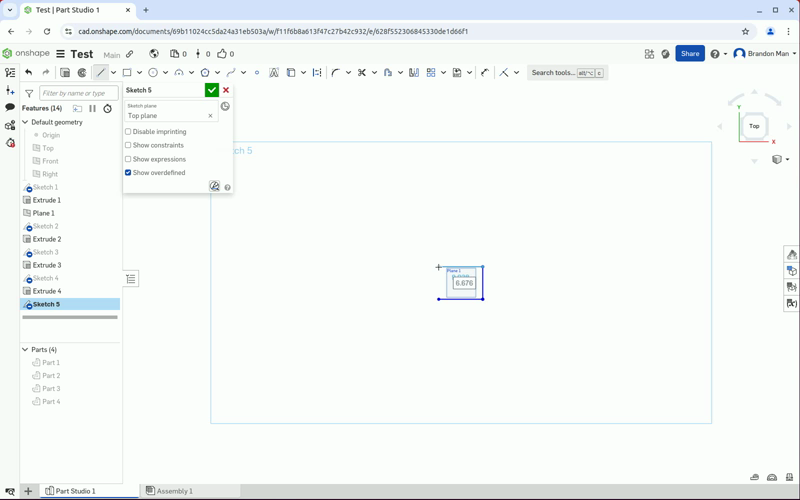
click(438, 266)
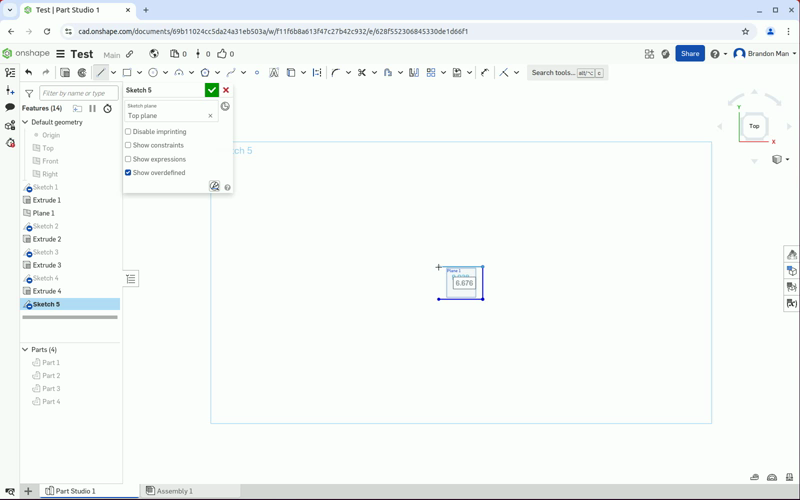
key_up(shift)
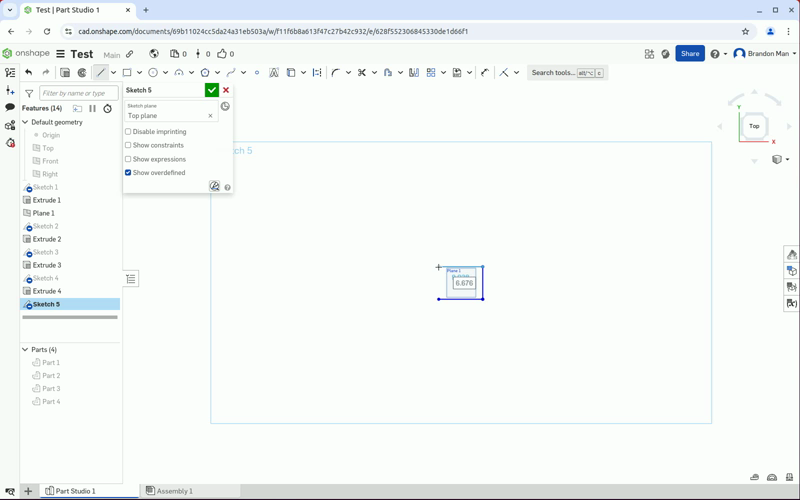
mouse_move(468, 266)
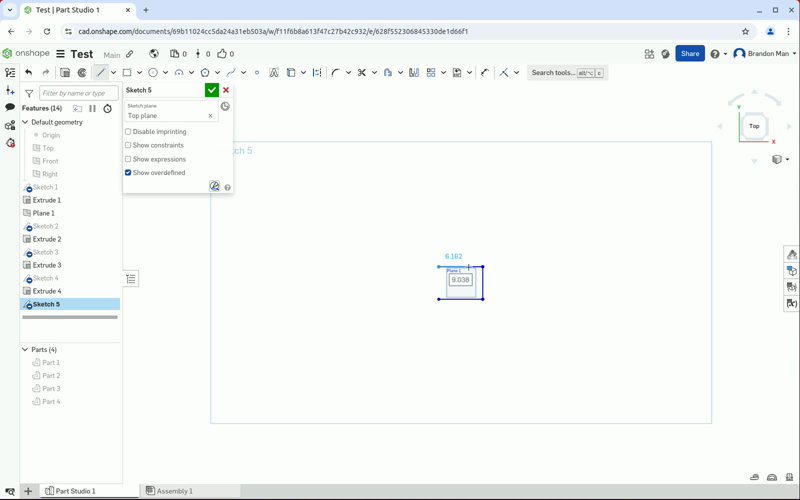
key_down(shift)
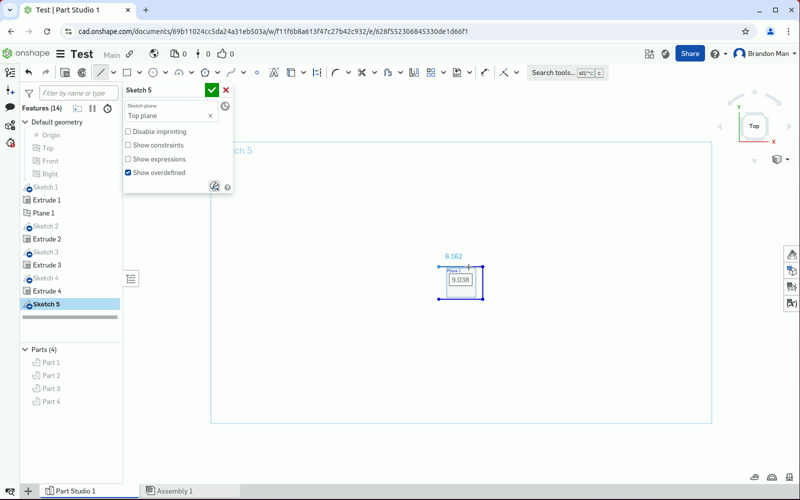
mouse_move(438, 299)
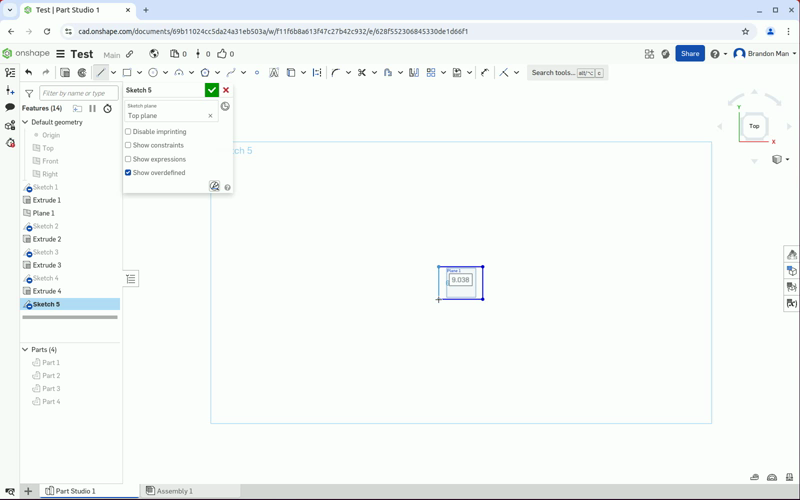
key_up(shift)
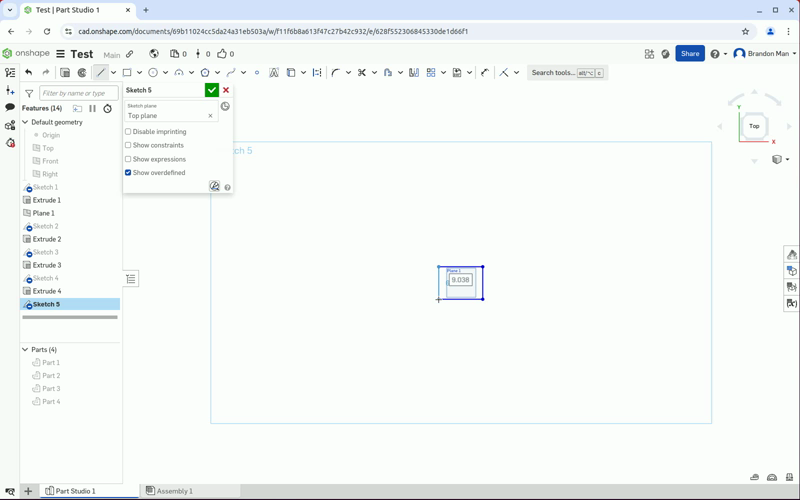
click(438, 299)
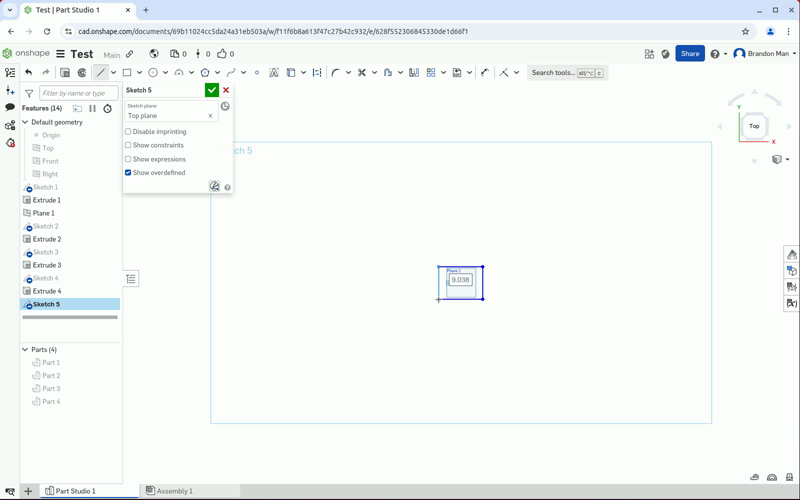
key(esc)
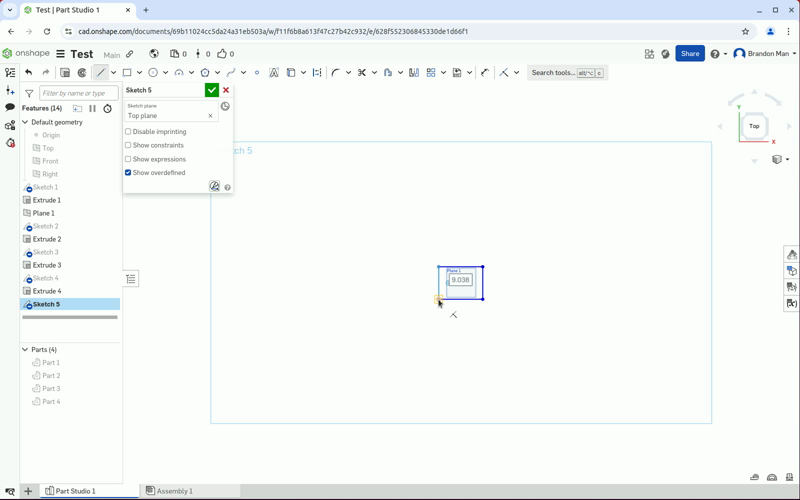
mouse_move(463, 294)
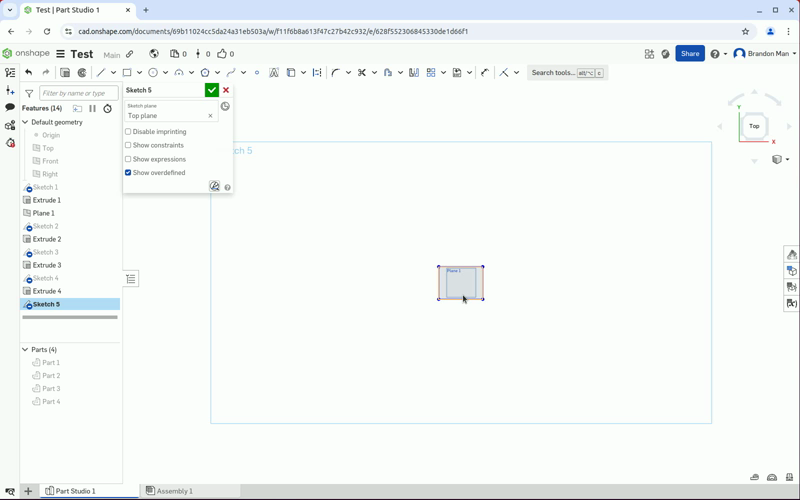
scroll(6)
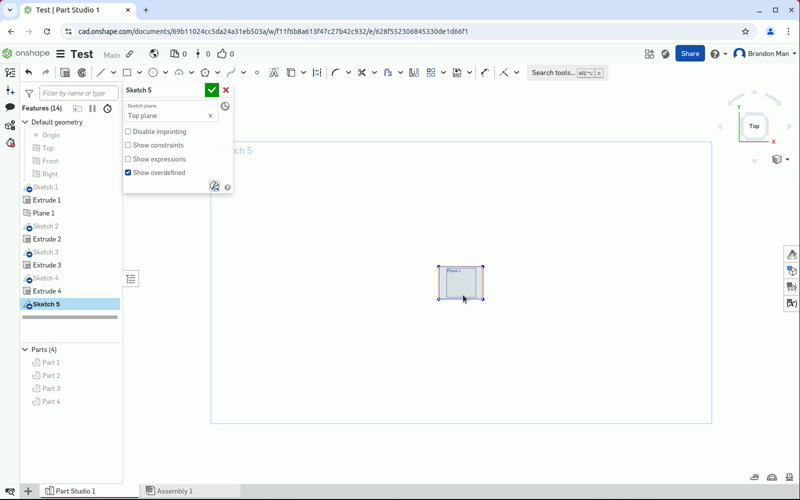
scroll(6)
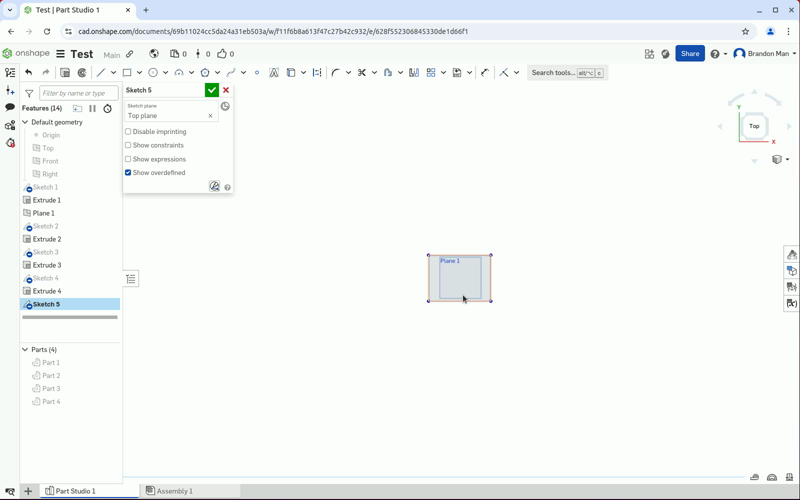
scroll(6)
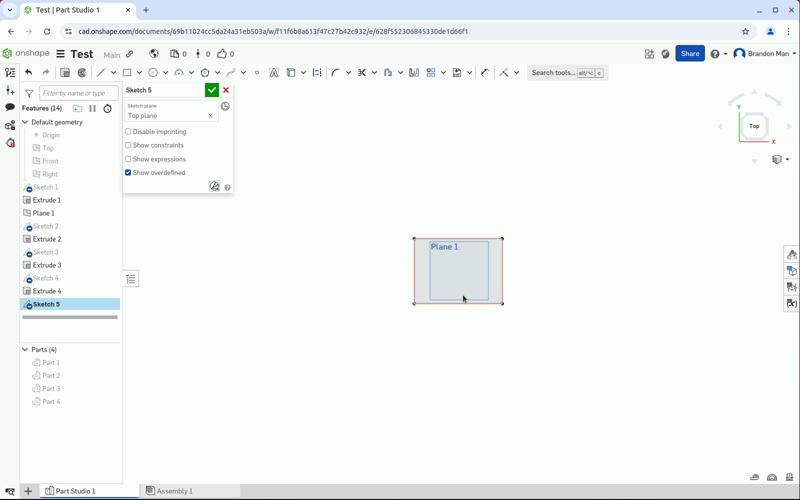
scroll(6)
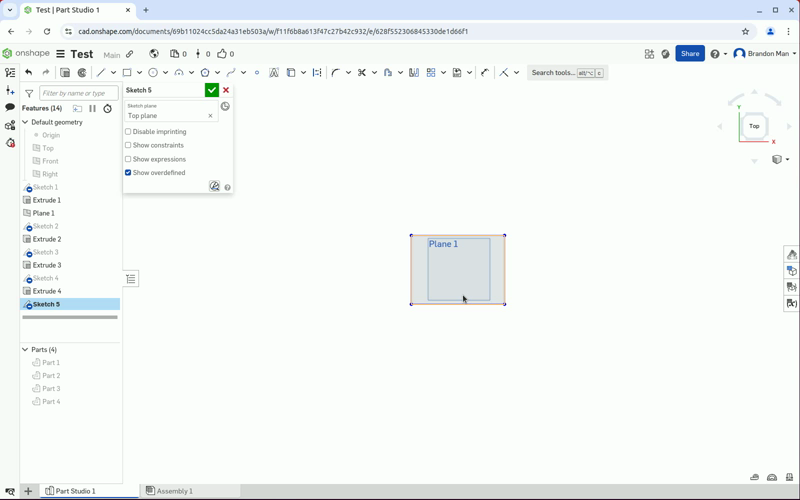
scroll(6)
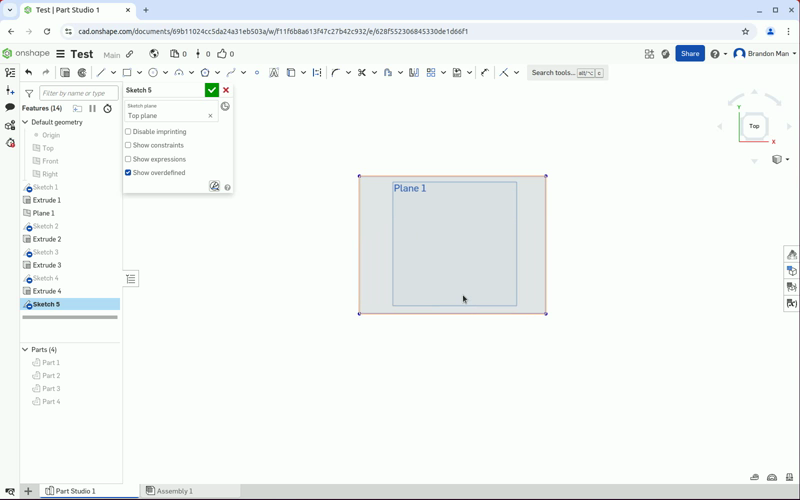
scroll(6)
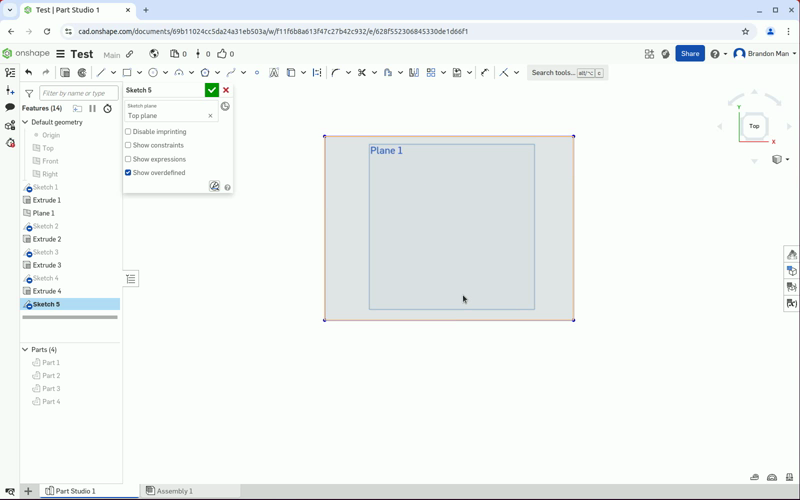
scroll(6)
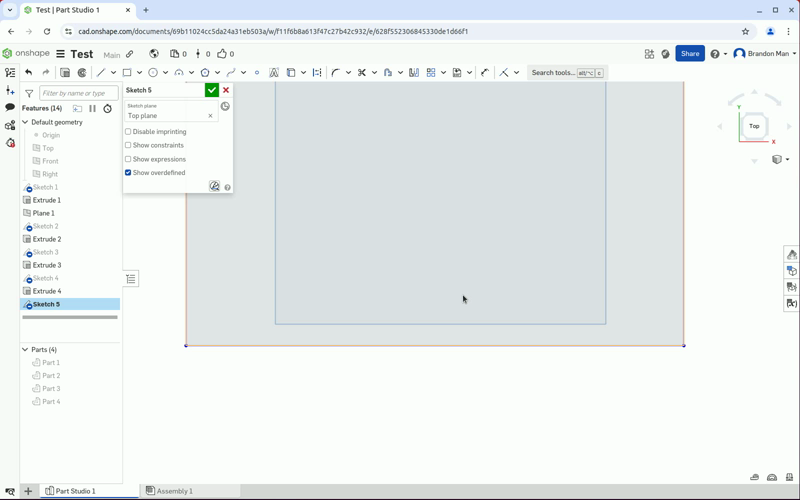
click(463, 294)
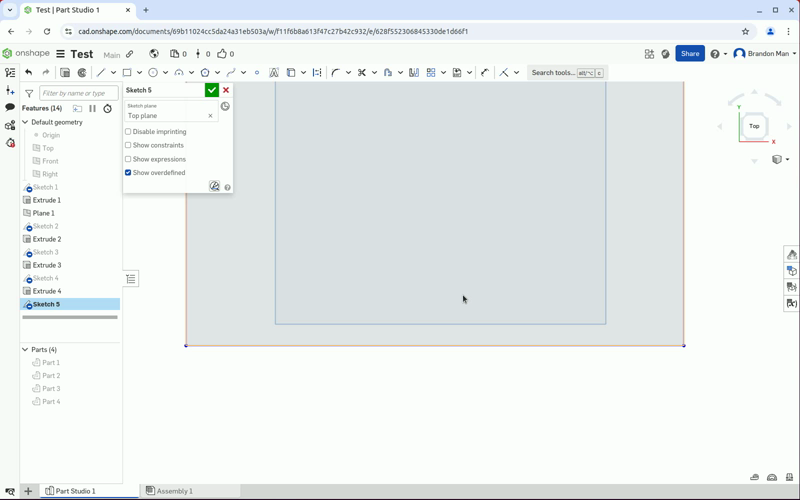
scroll(-6)
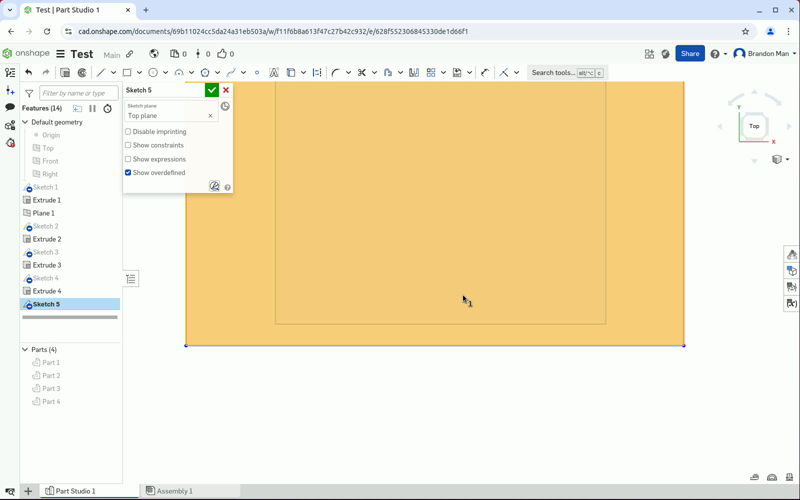
scroll(-6)
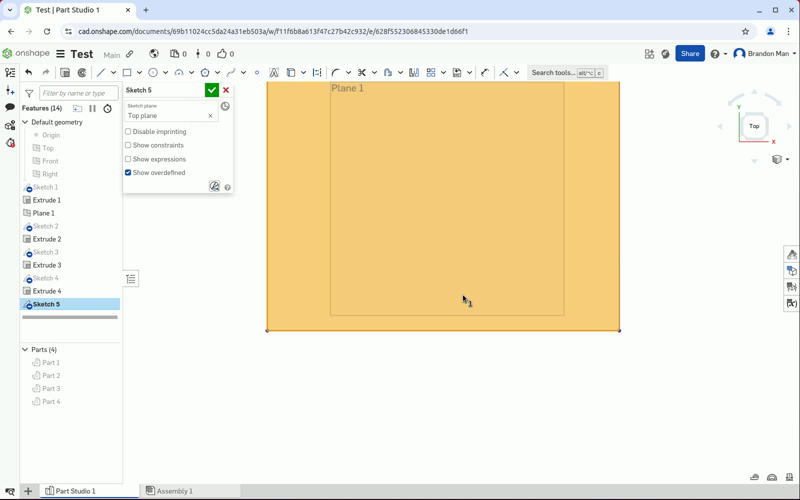
scroll(-6)
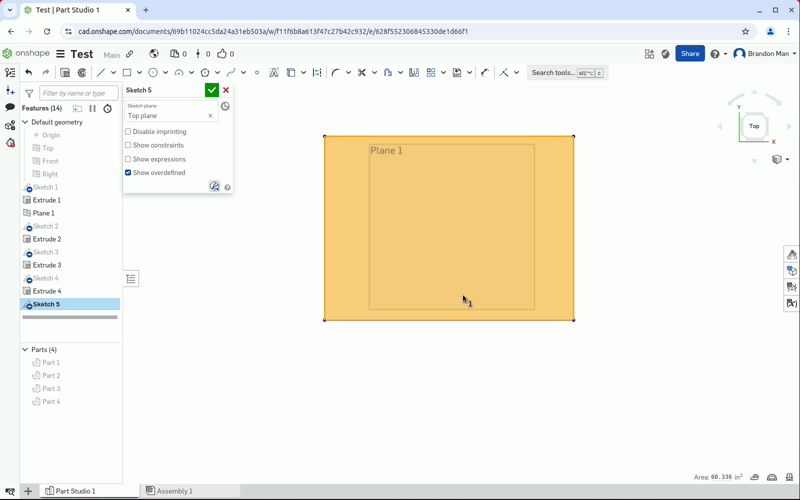
scroll(-6)
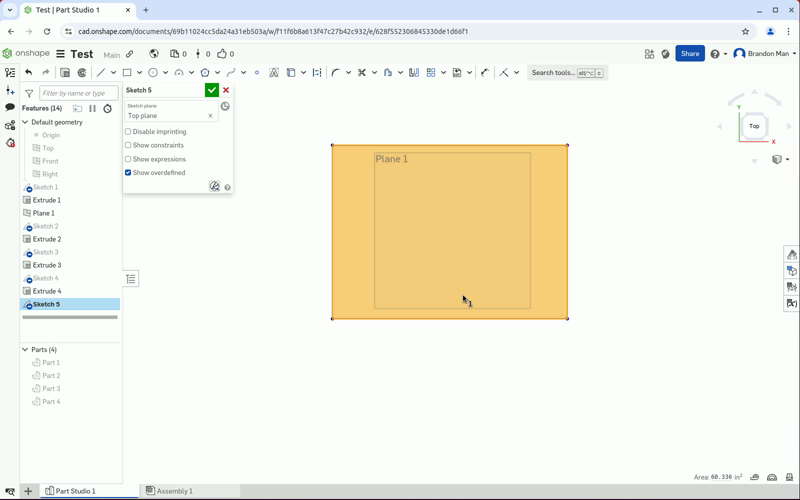
scroll(-6)
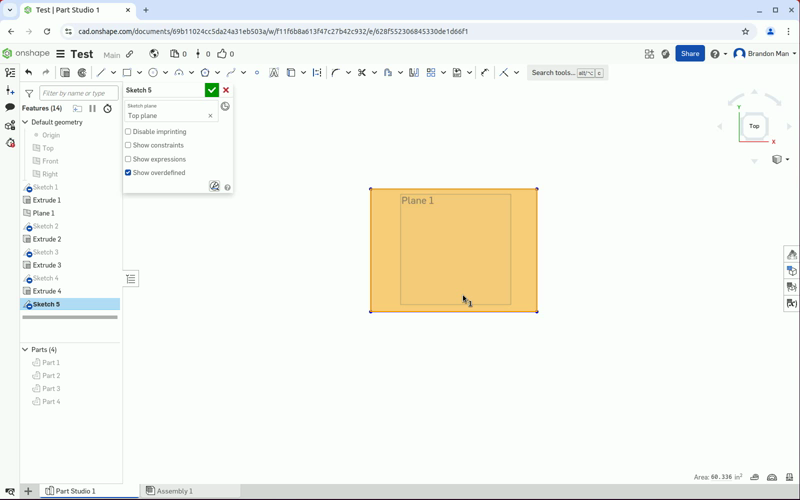
scroll(-6)
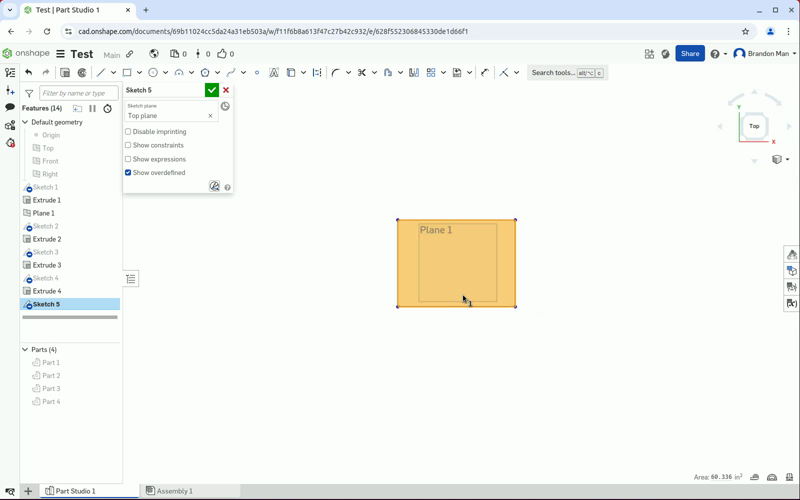
scroll(-6)
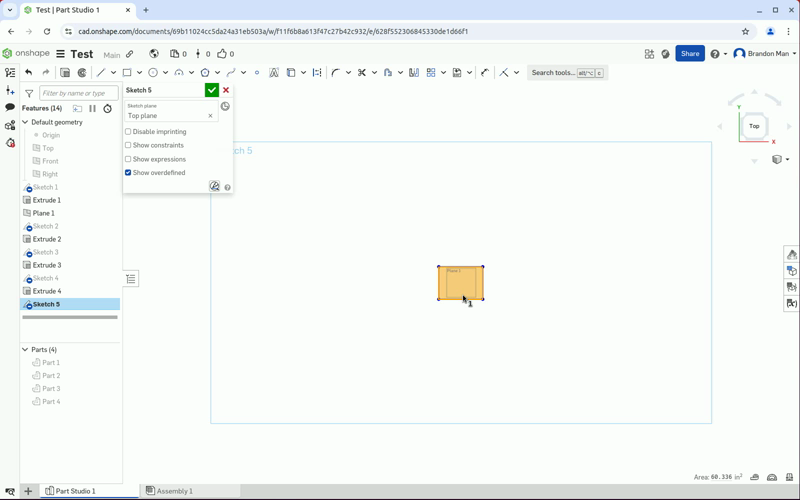
mouse_move(73, 352)
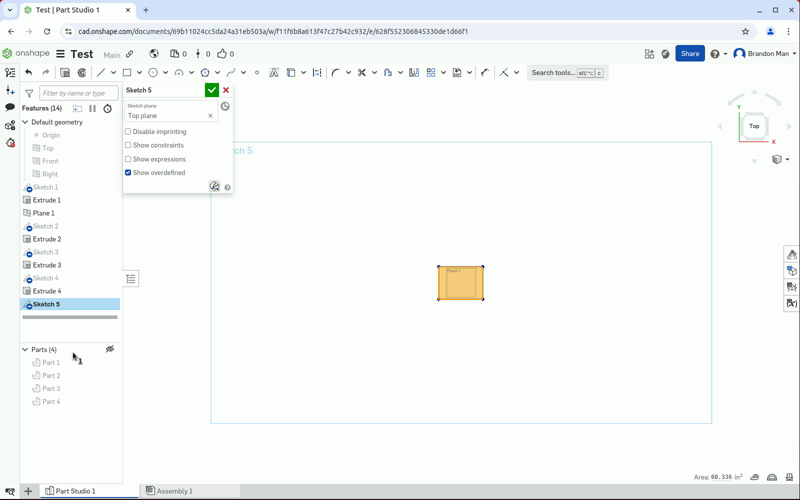
key(shift+y)
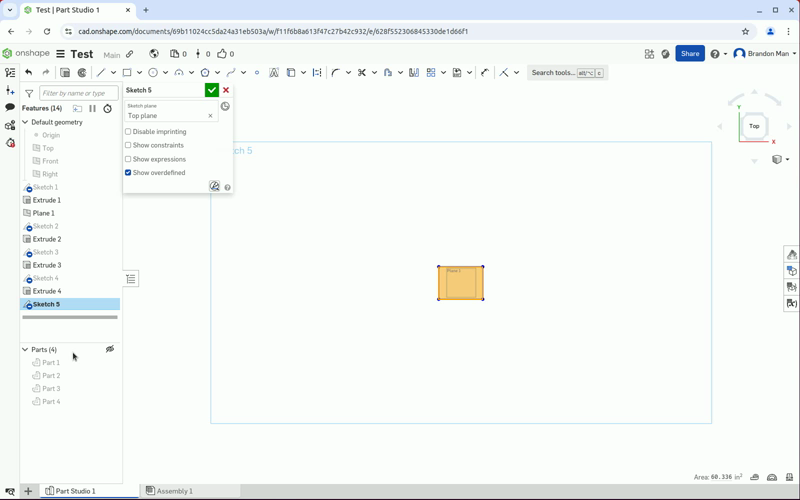
key(shift+e)
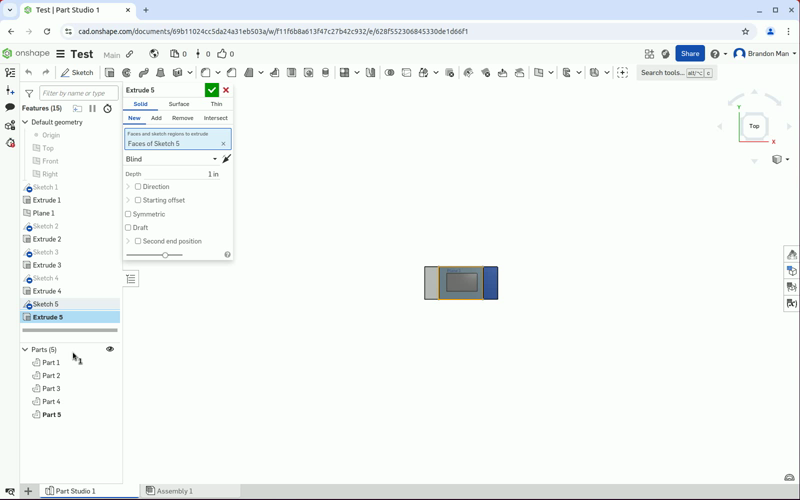
mouse_move(143, 106)
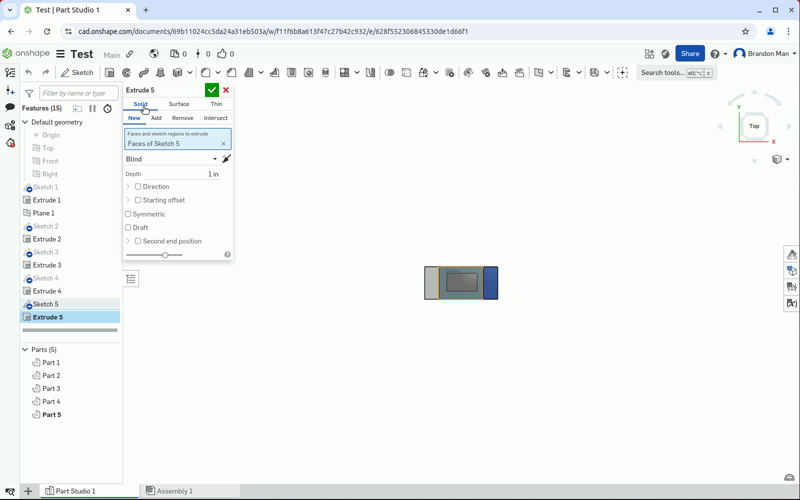
click(143, 106)
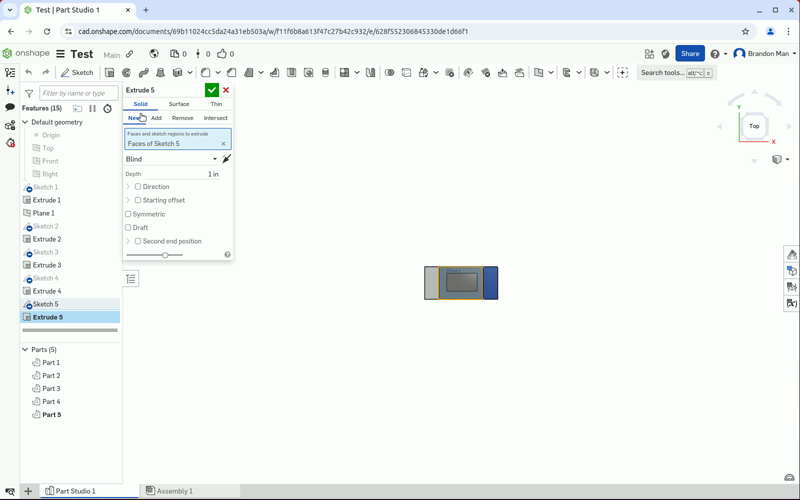
mouse_move(137, 120)
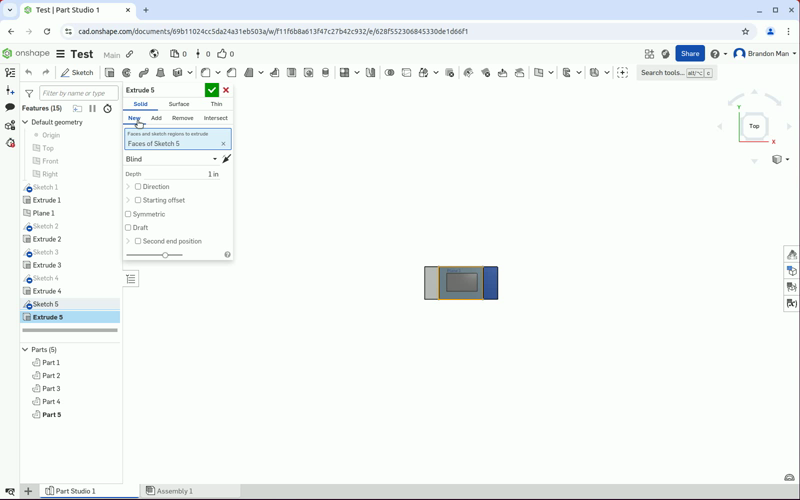
click(137, 120)
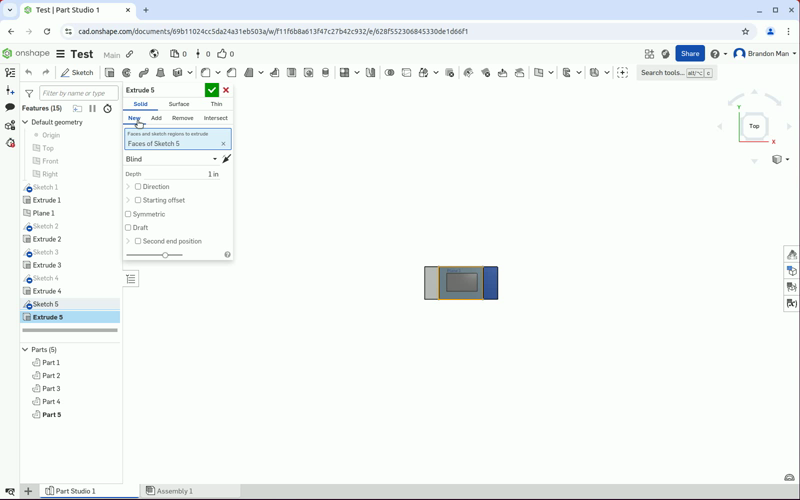
key(tab, 4)
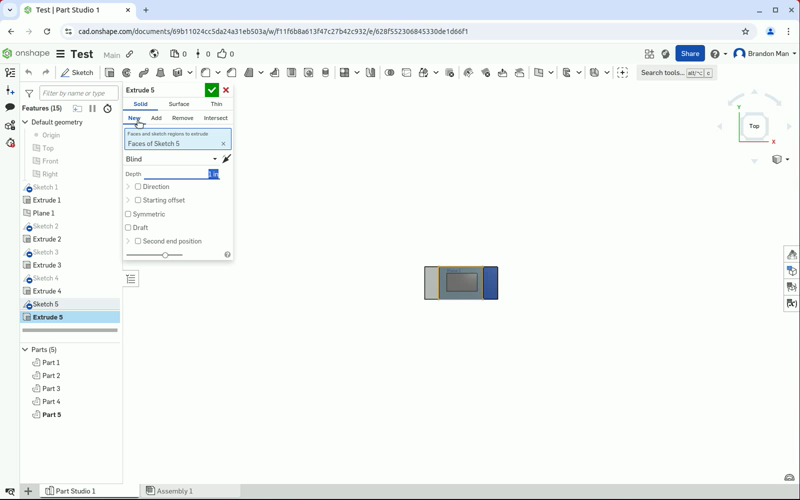
text(2.407)
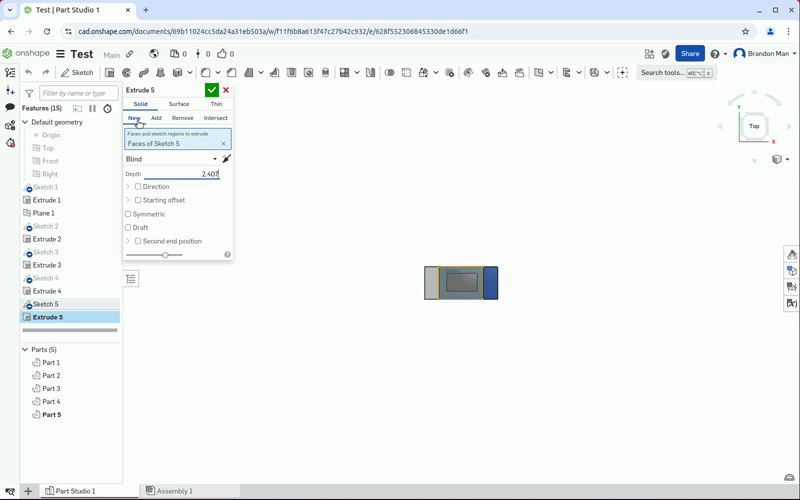
key(enter)
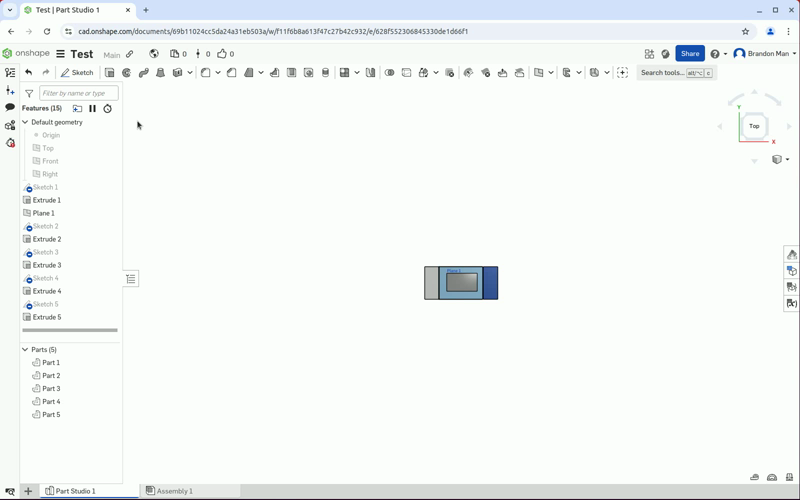
key(shift+h)
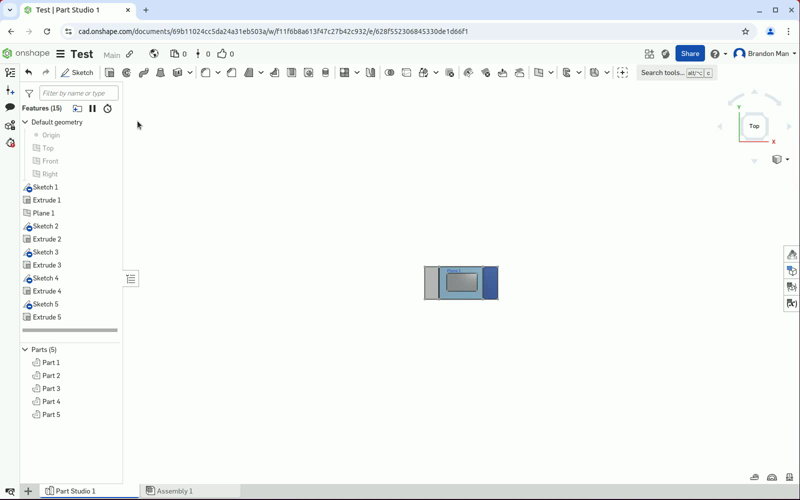
key(shift+h)
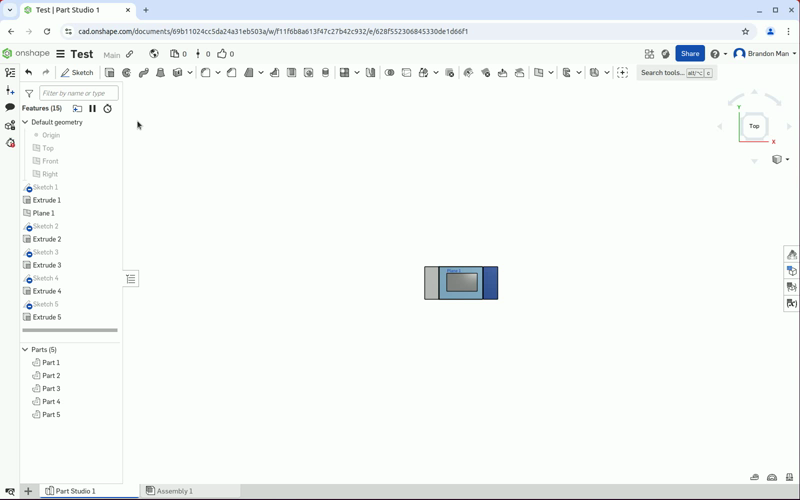
mouse_move(73, 189)
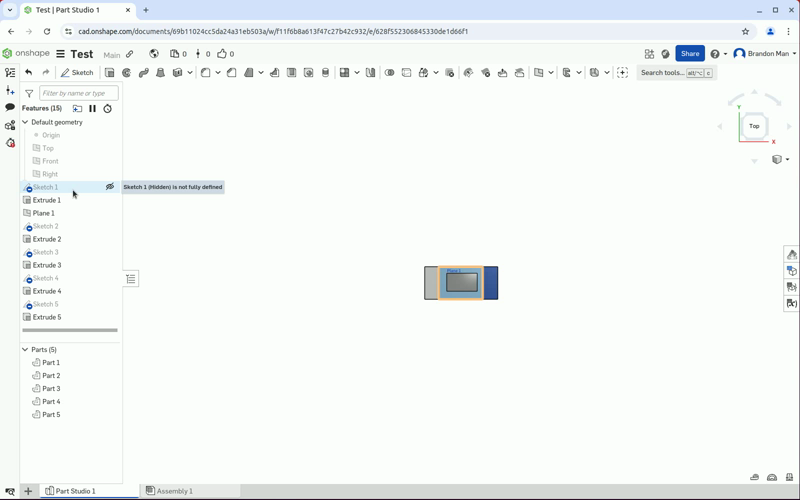
click(73, 189)
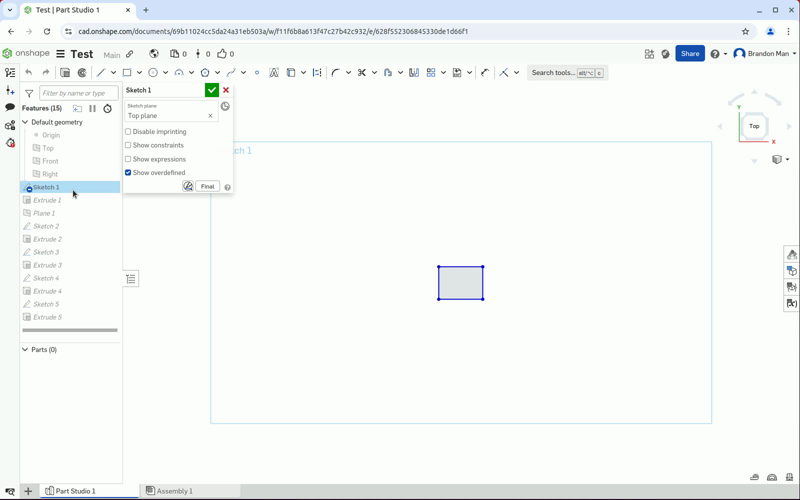
mouse_move(229, 92)
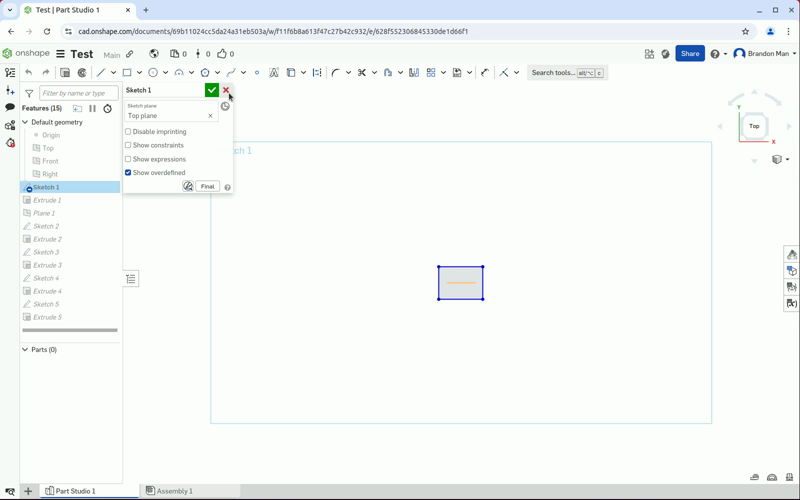
click(229, 92)
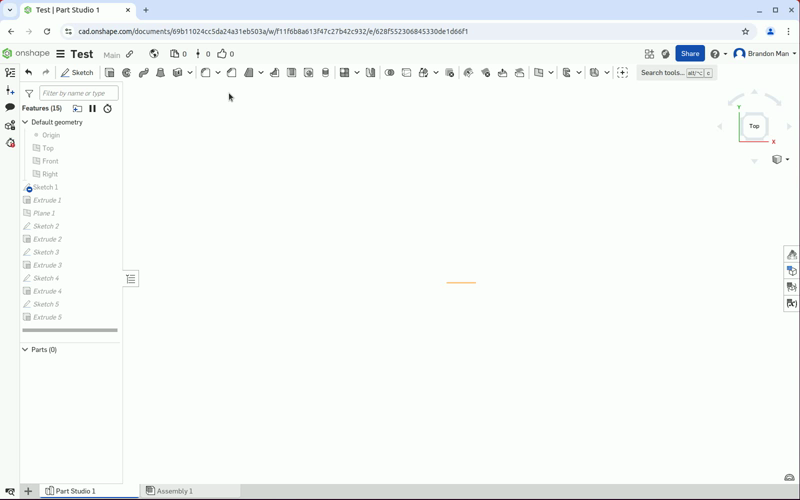
key(shift+s)
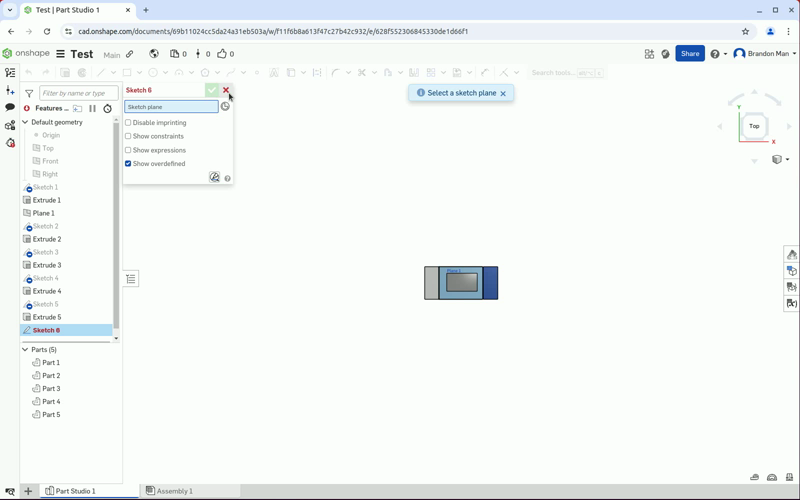
mouse_move(69, 215)
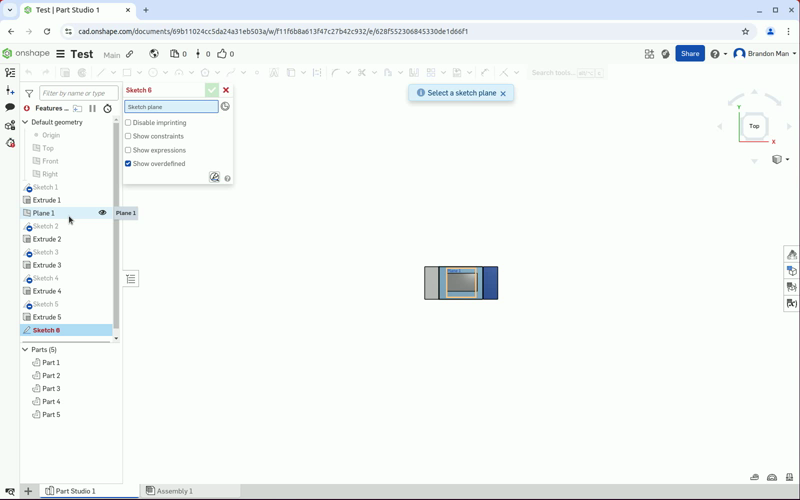
click(69, 215)
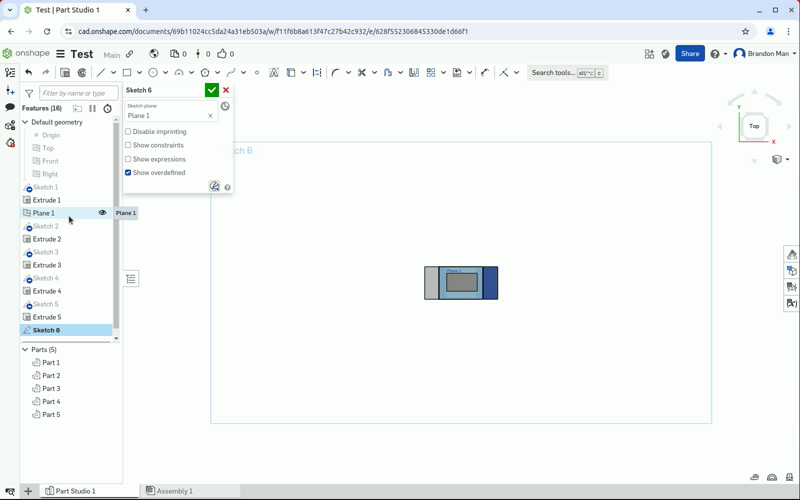
mouse_move(73, 352)
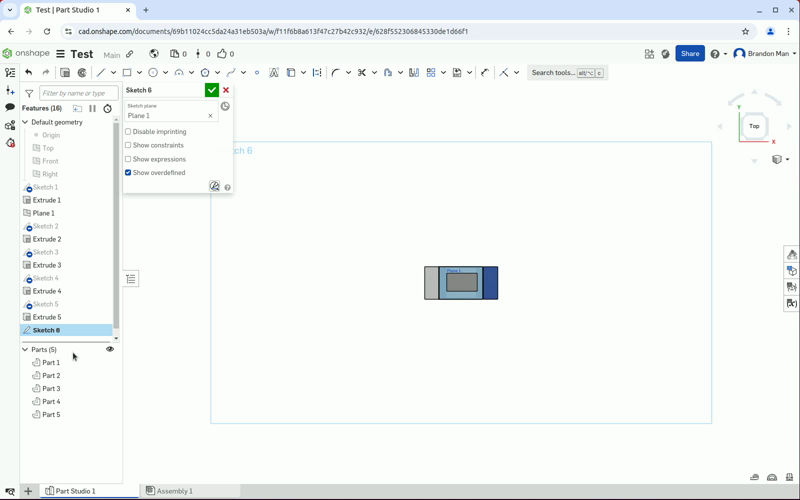
key(y)
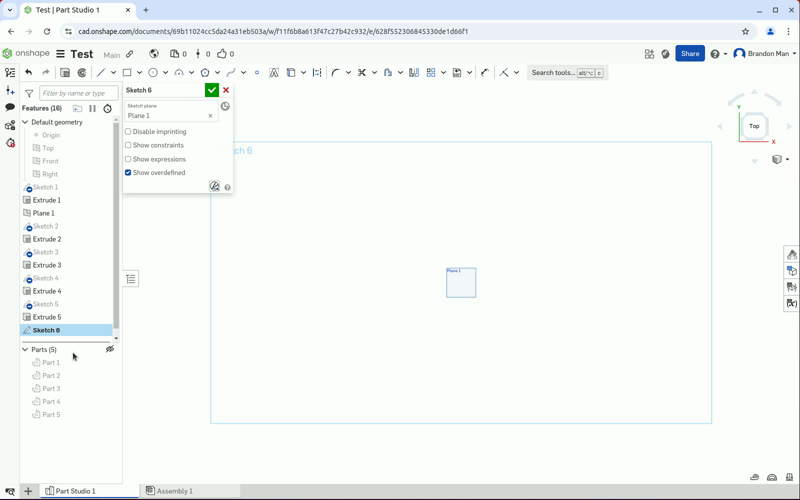
key(l)
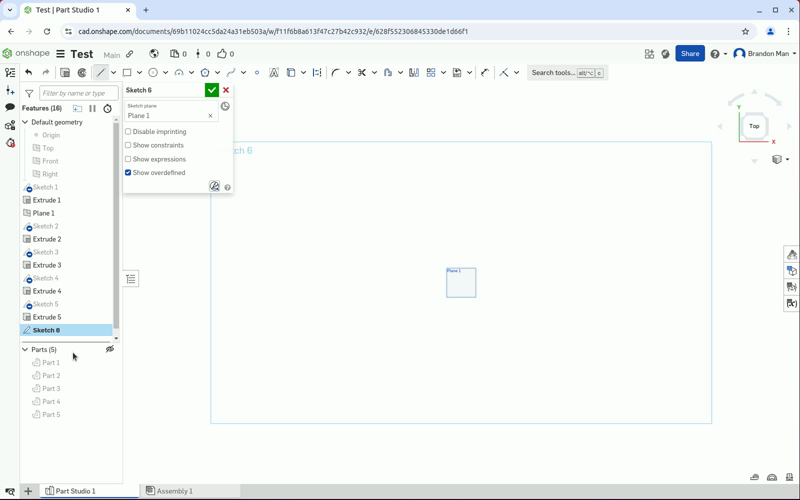
key_down(shift)
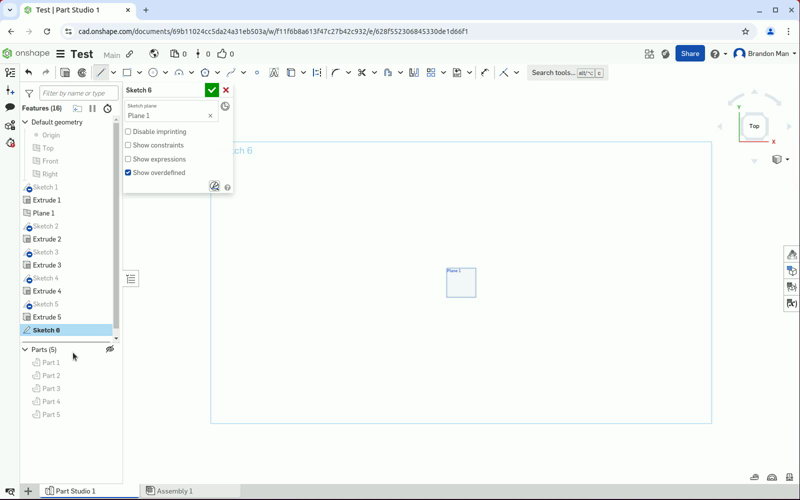
mouse_move(431, 291)
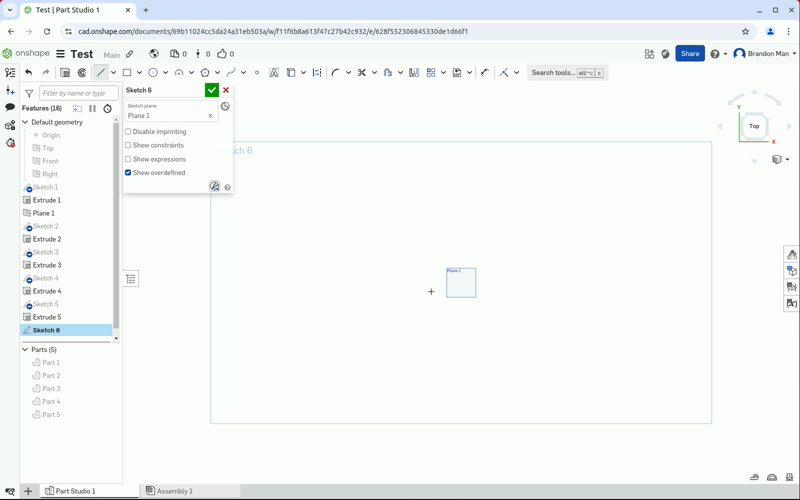
click(431, 291)
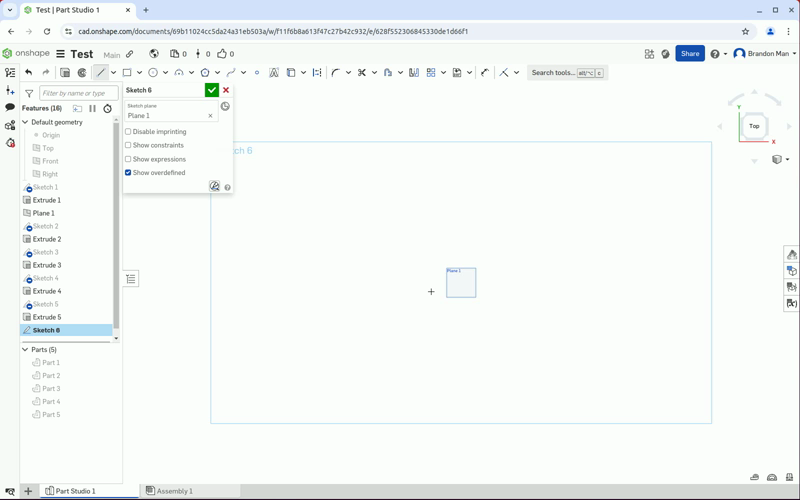
key_up(shift)
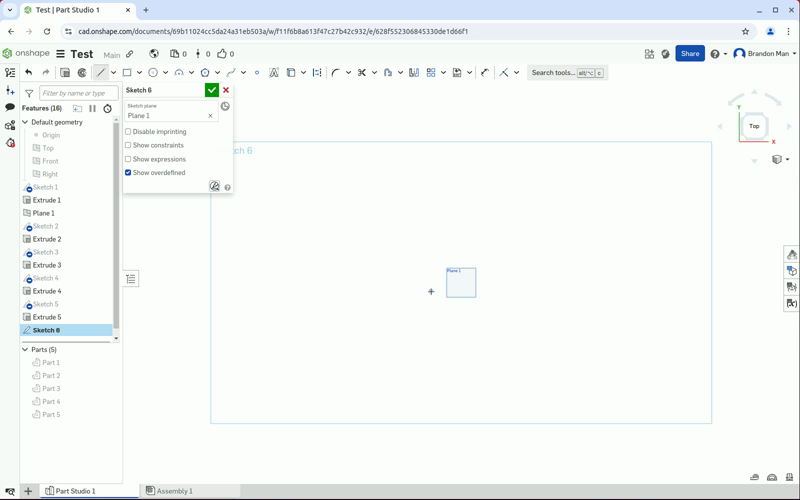
key_down(shift)
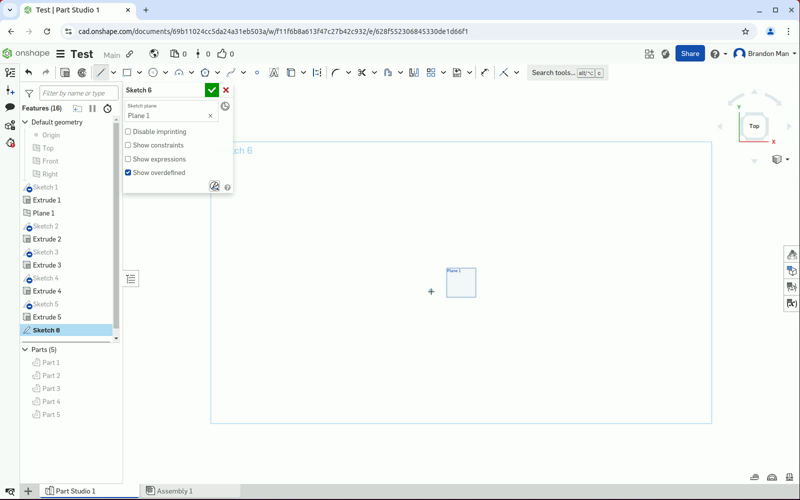
mouse_move(461, 291)
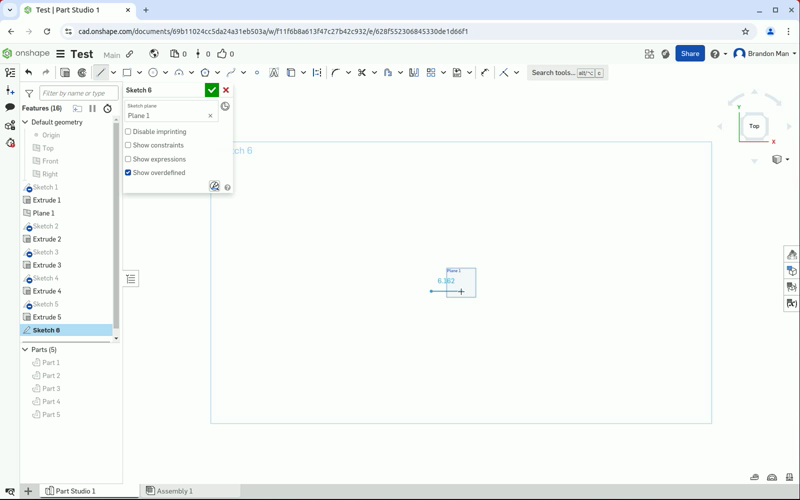
mouse_move(440, 291)
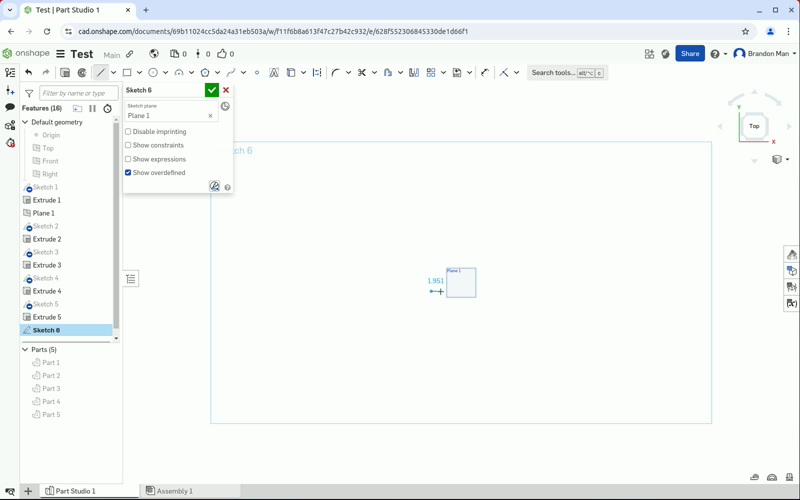
click(440, 291)
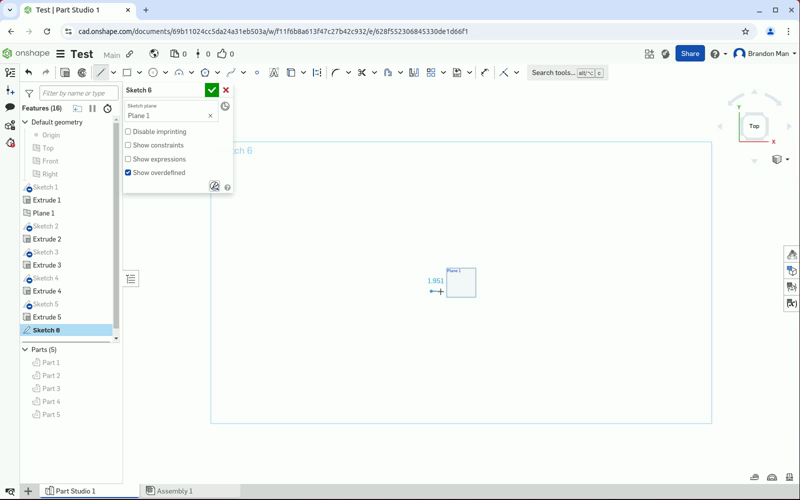
key_up(shift)
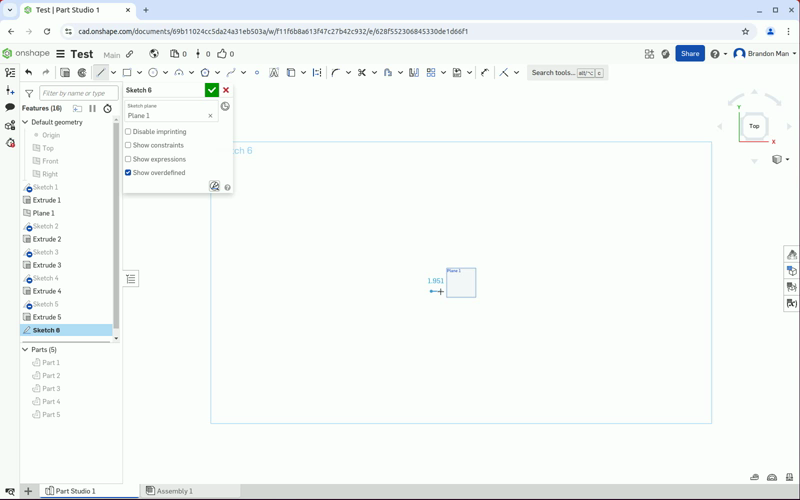
key_down(shift)
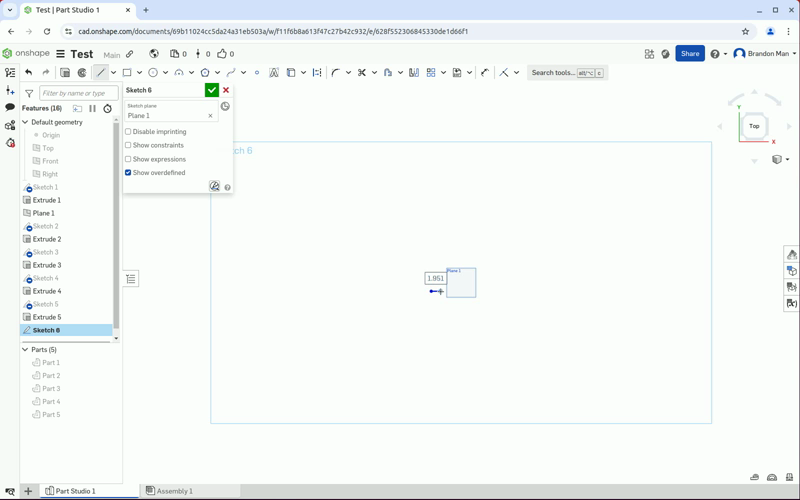
mouse_move(470, 291)
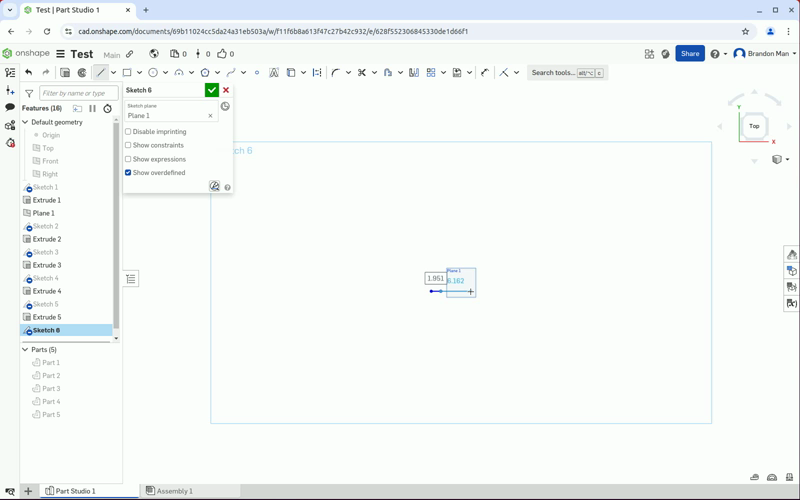
mouse_move(440, 272)
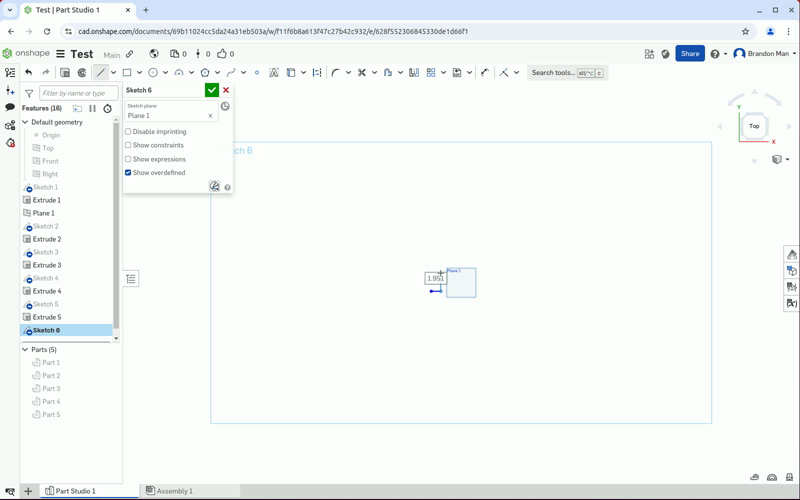
click(440, 272)
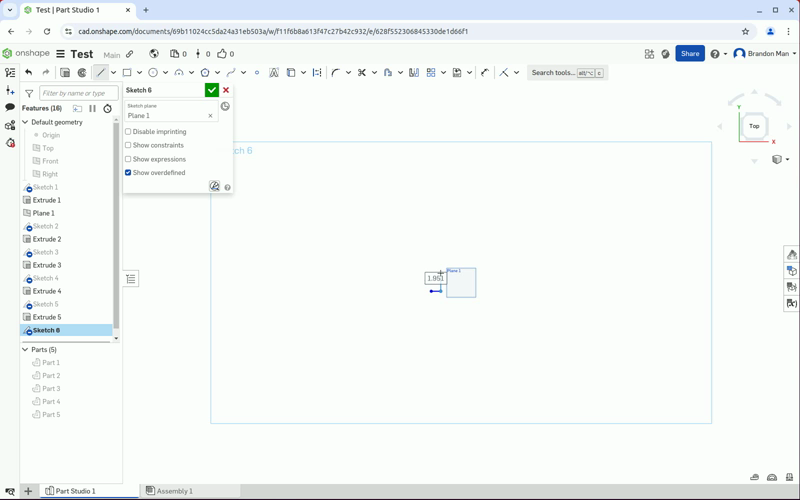
key_up(shift)
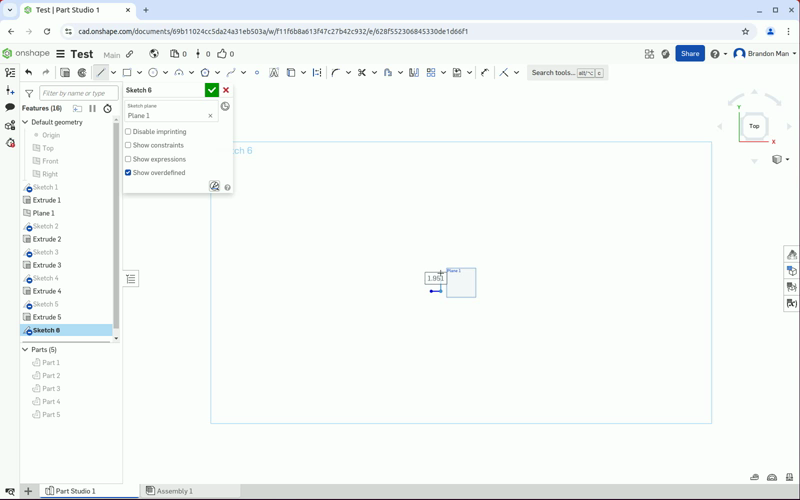
key_down(shift)
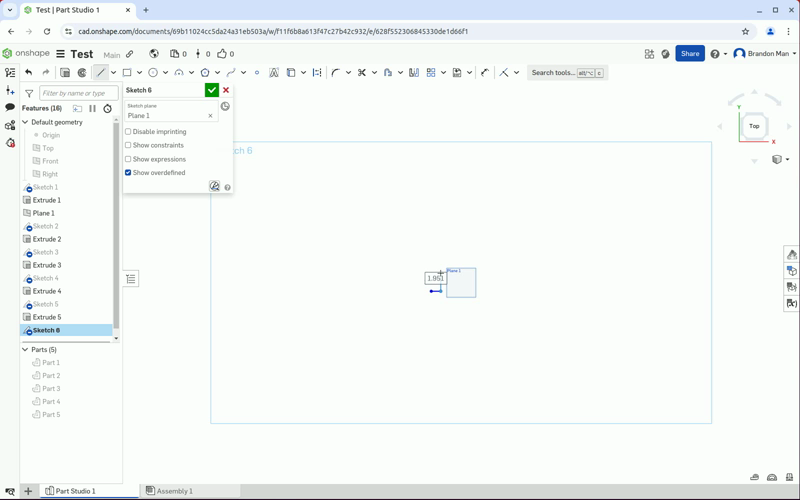
mouse_move(470, 272)
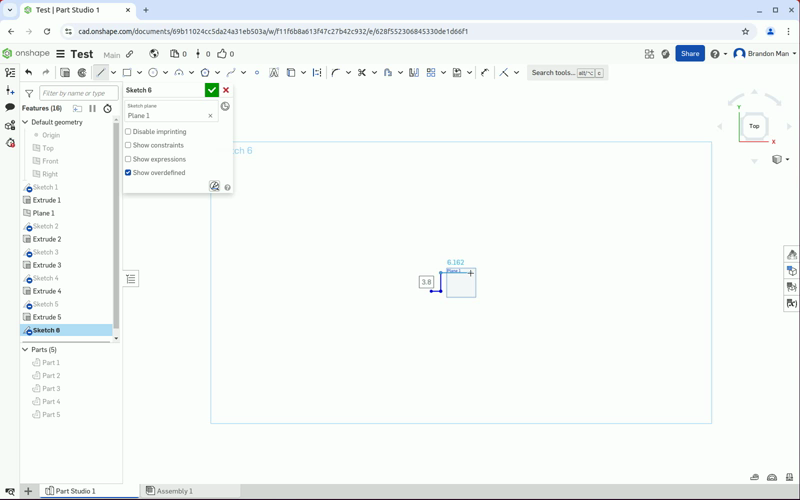
mouse_move(431, 272)
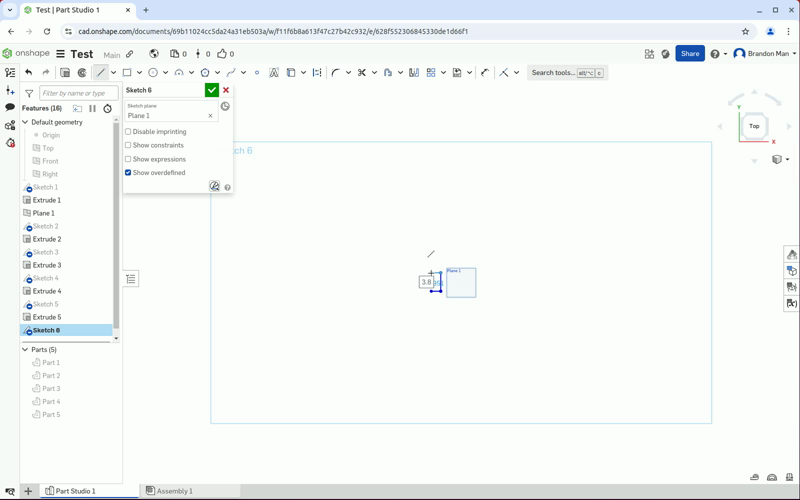
click(431, 272)
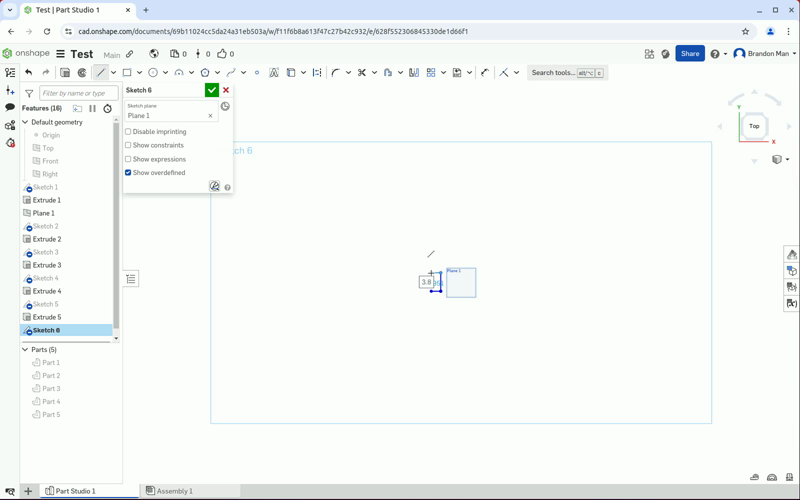
key_up(shift)
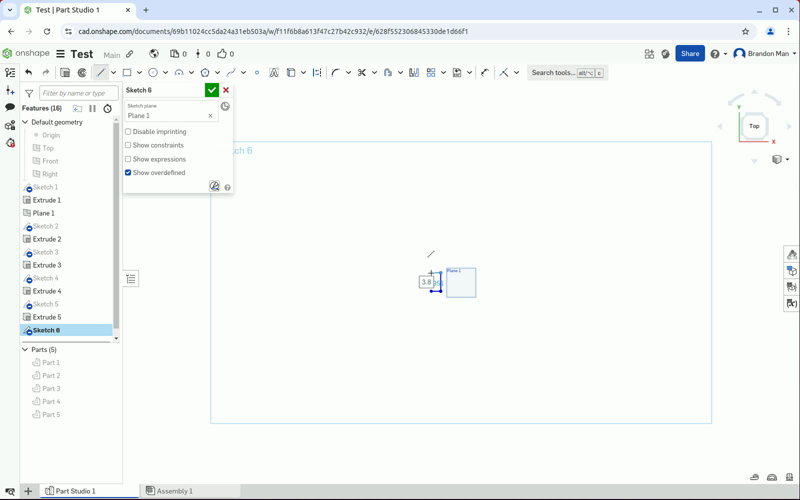
mouse_move(461, 272)
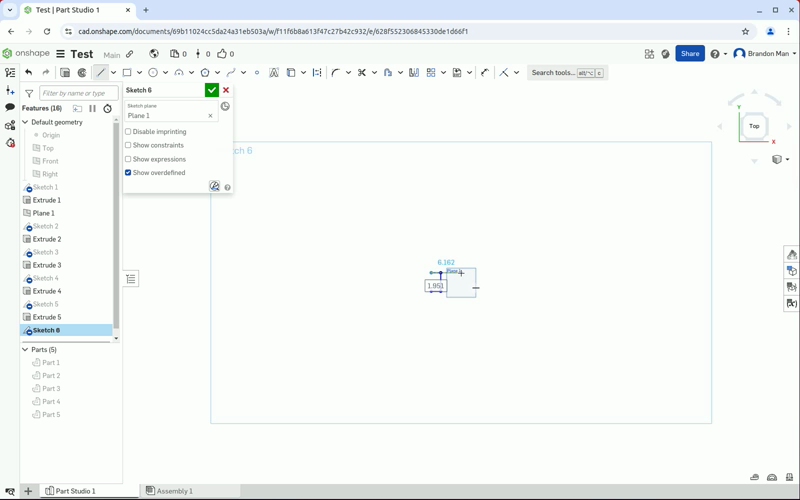
key_down(shift)
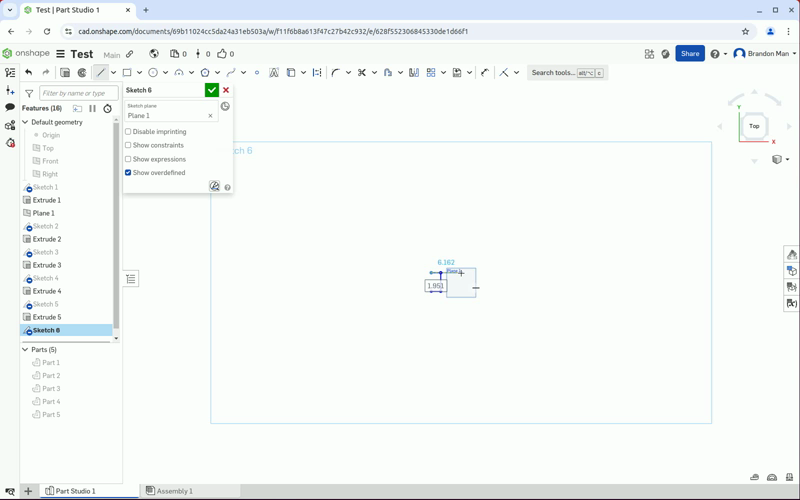
mouse_move(431, 291)
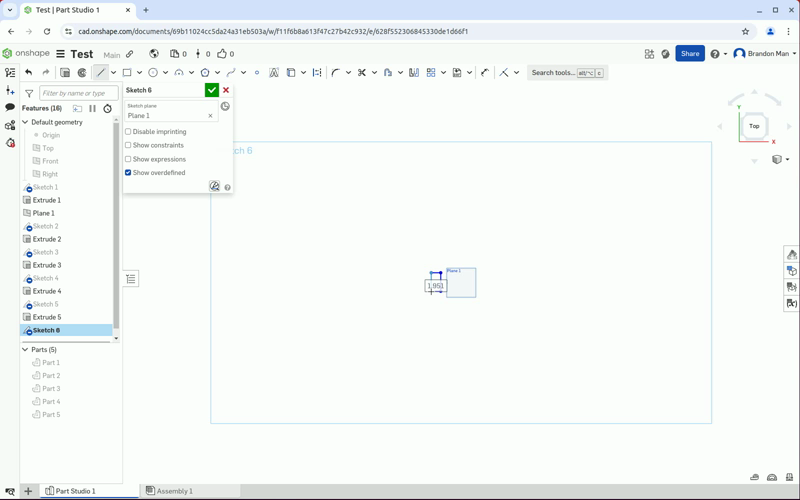
key_up(shift)
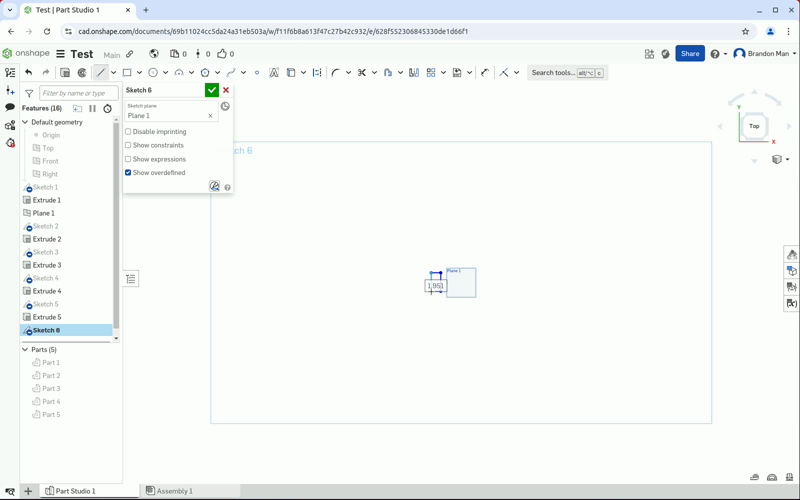
click(431, 291)
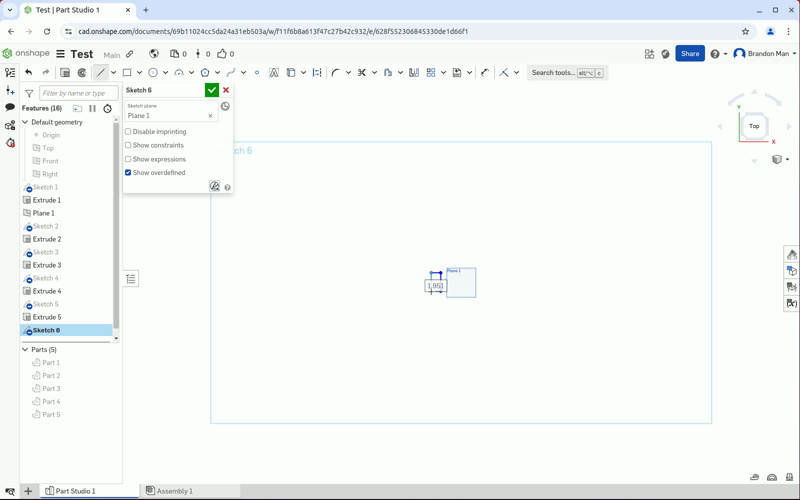
key(esc)
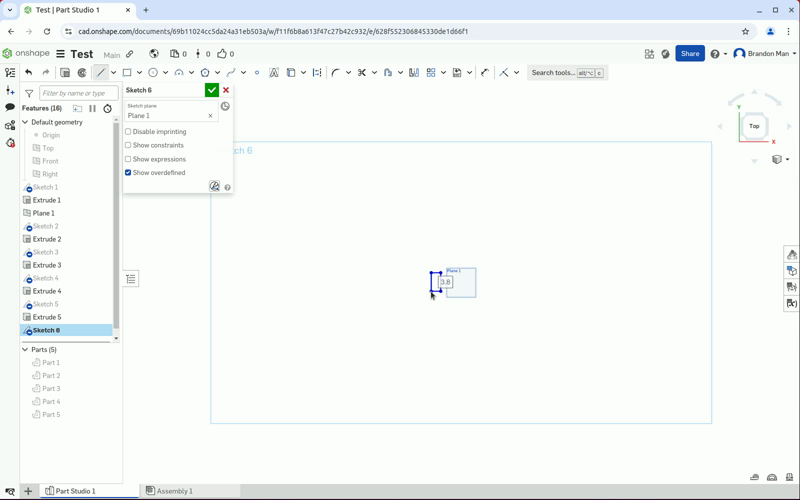
mouse_move(437, 272)
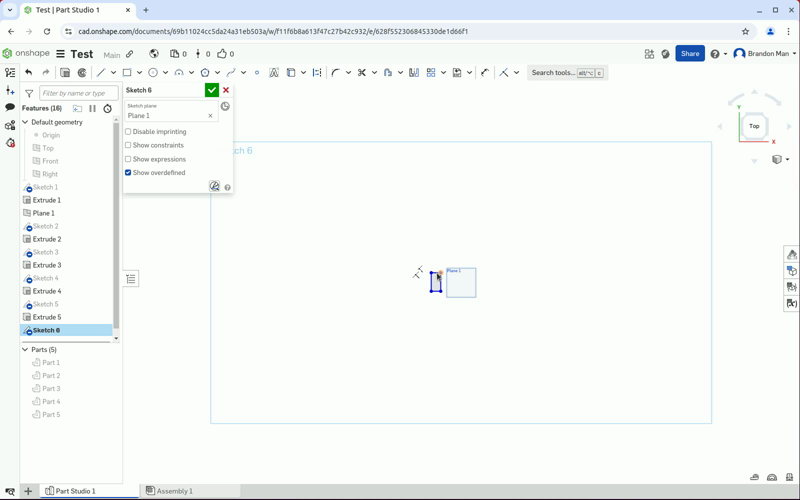
scroll(6)
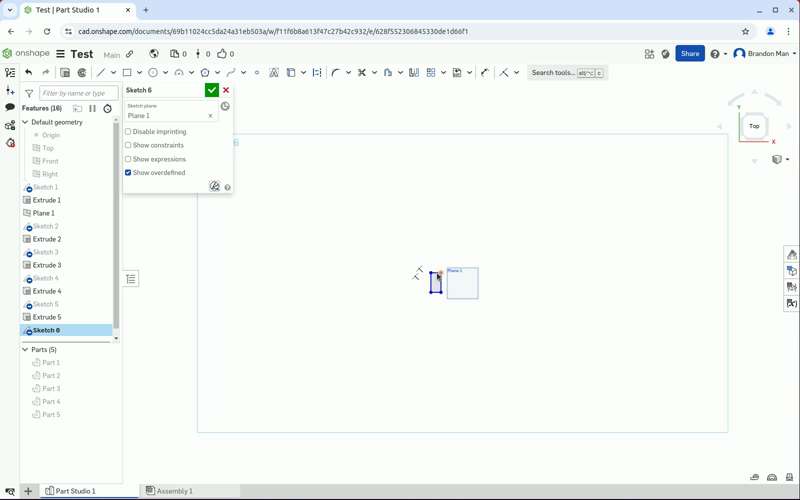
scroll(6)
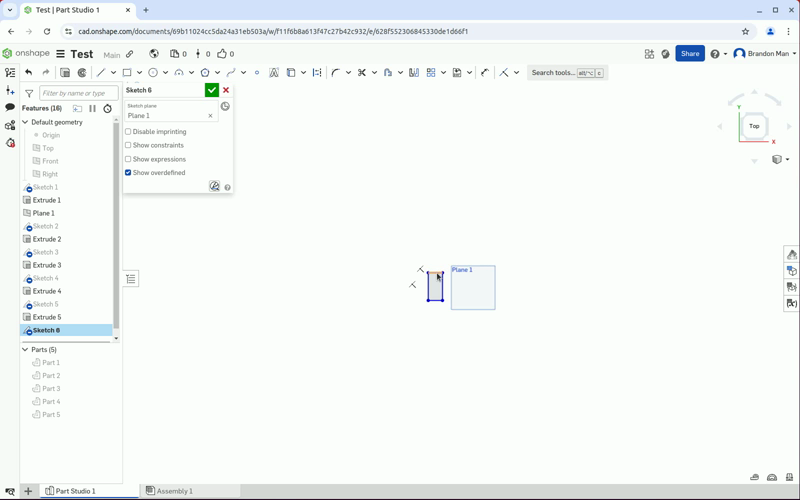
scroll(6)
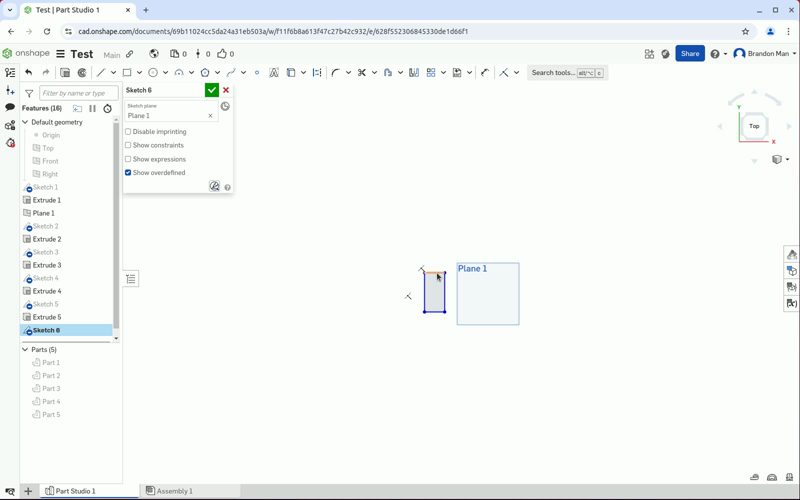
scroll(6)
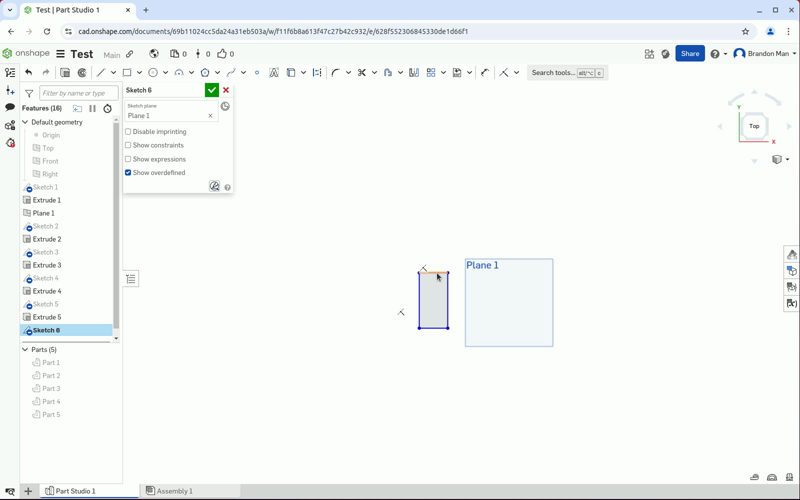
scroll(6)
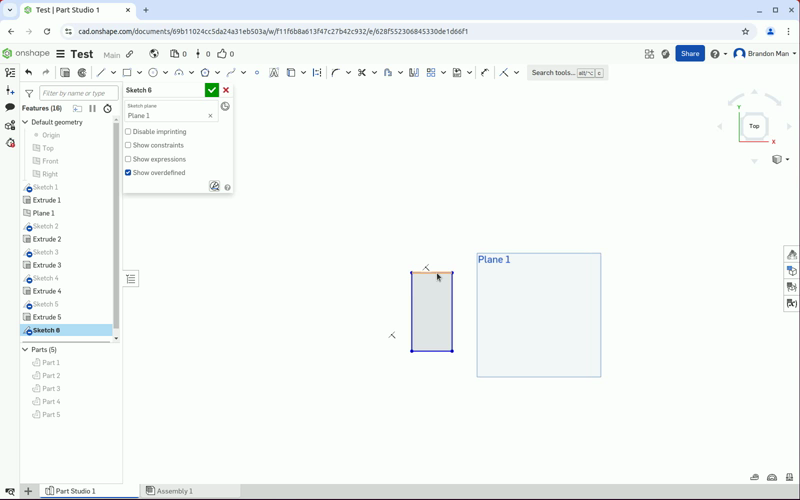
scroll(6)
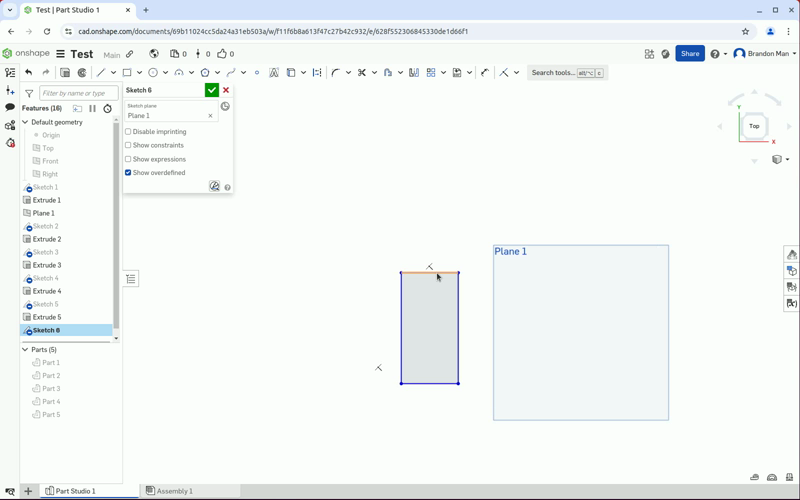
scroll(6)
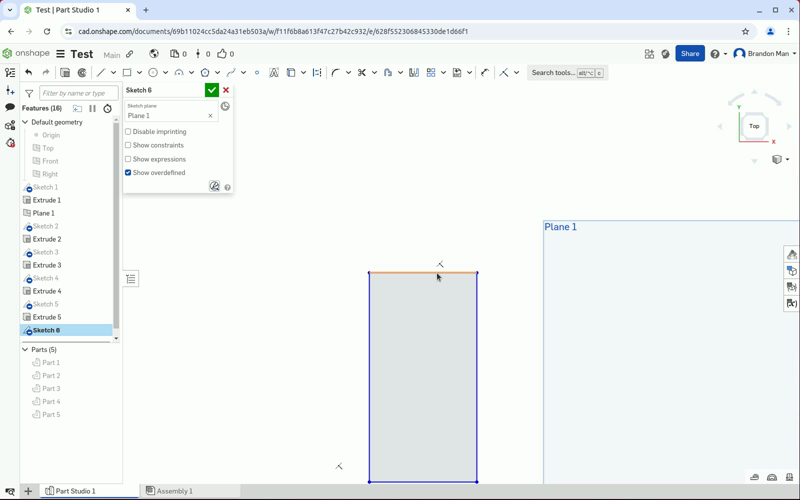
click(437, 272)
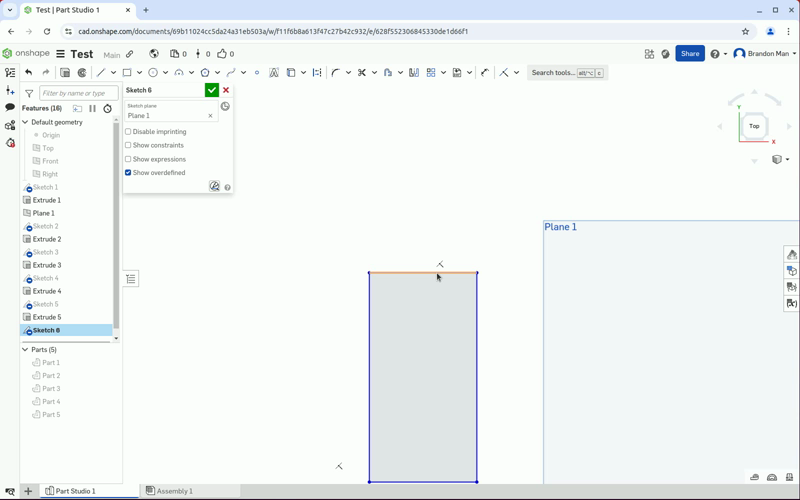
scroll(-6)
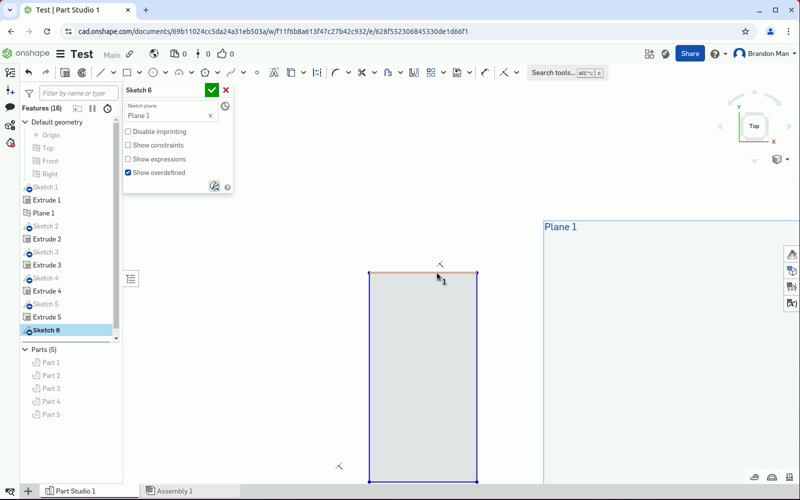
scroll(-6)
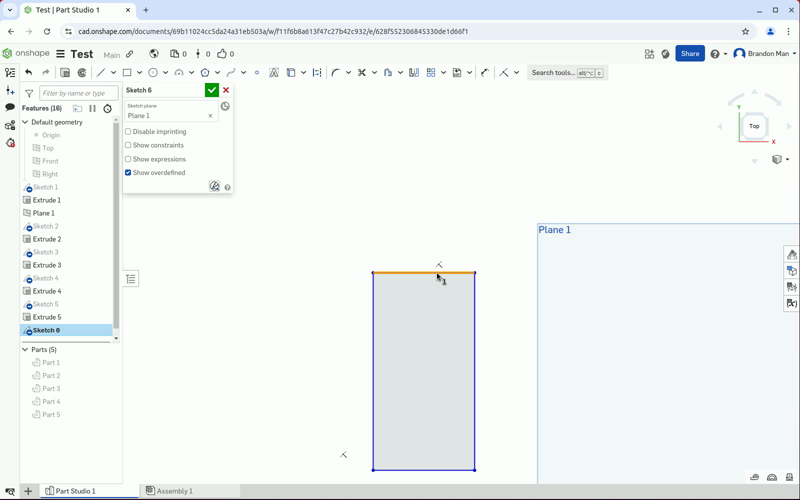
scroll(-6)
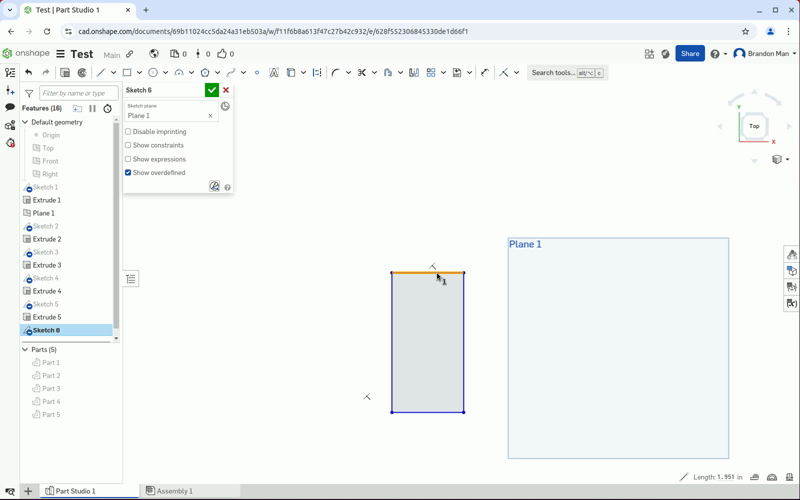
scroll(-6)
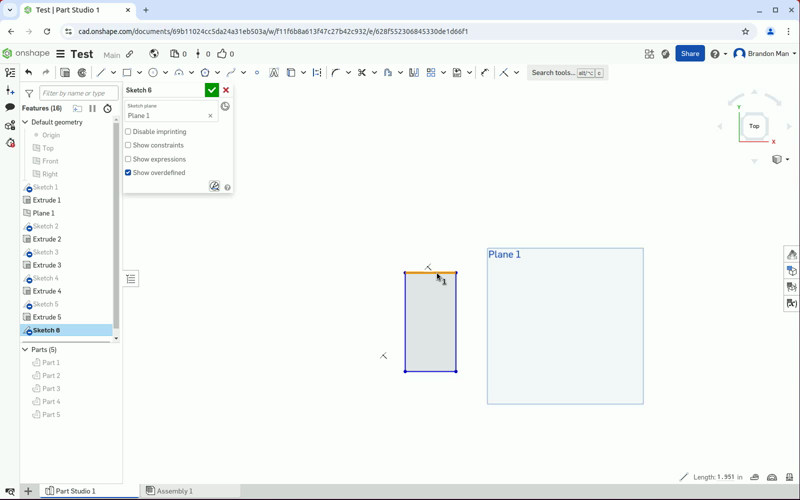
scroll(-6)
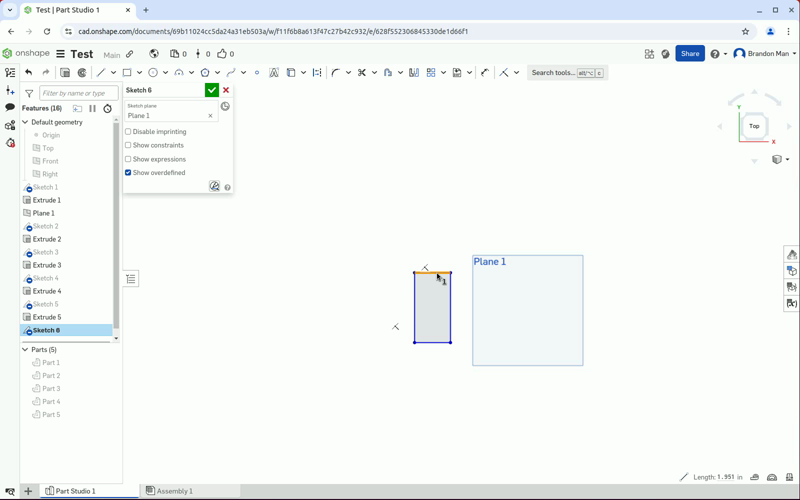
scroll(-6)
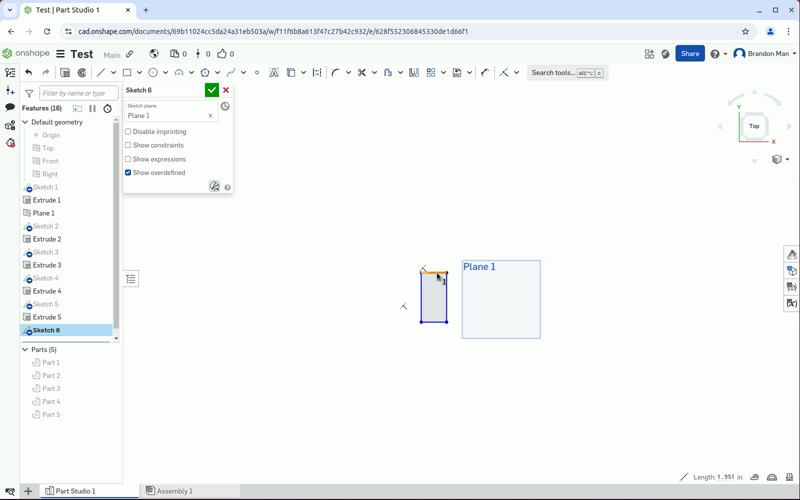
scroll(-6)
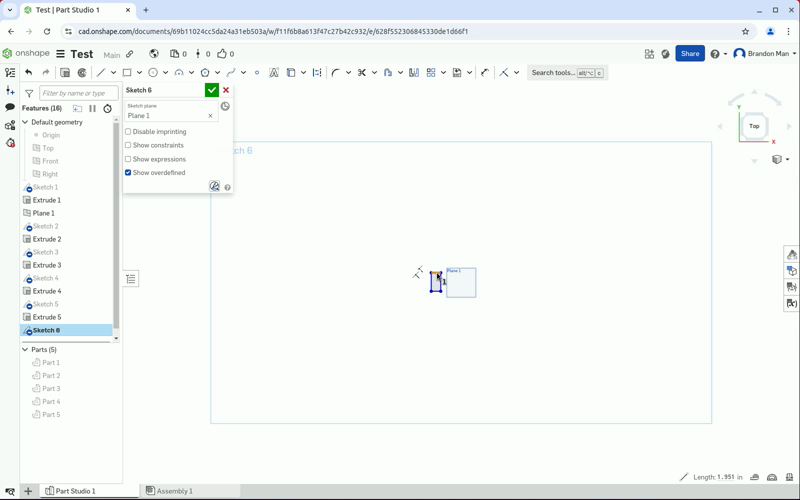
mouse_move(73, 352)
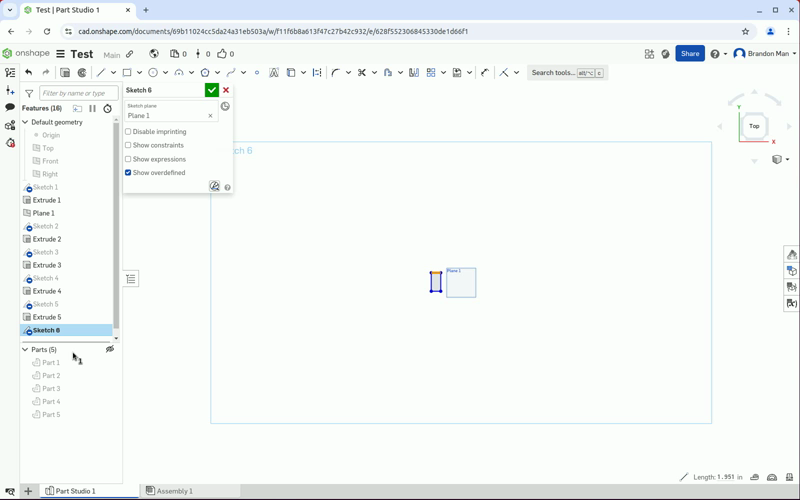
key(shift+y)
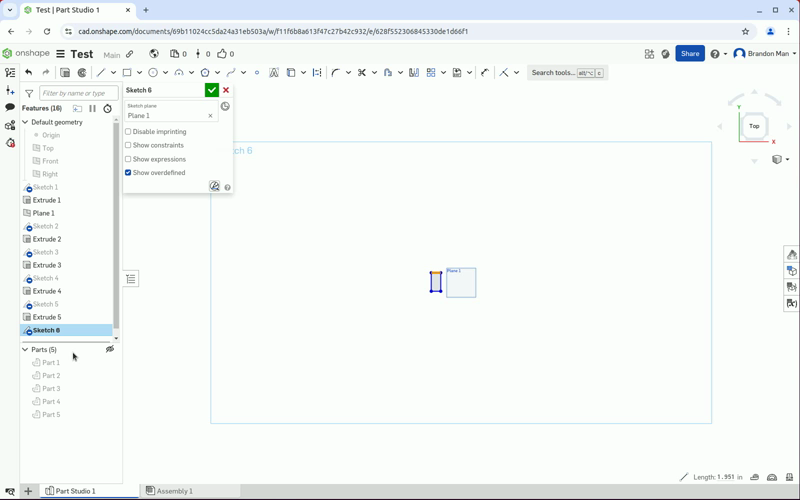
key(shift+e)
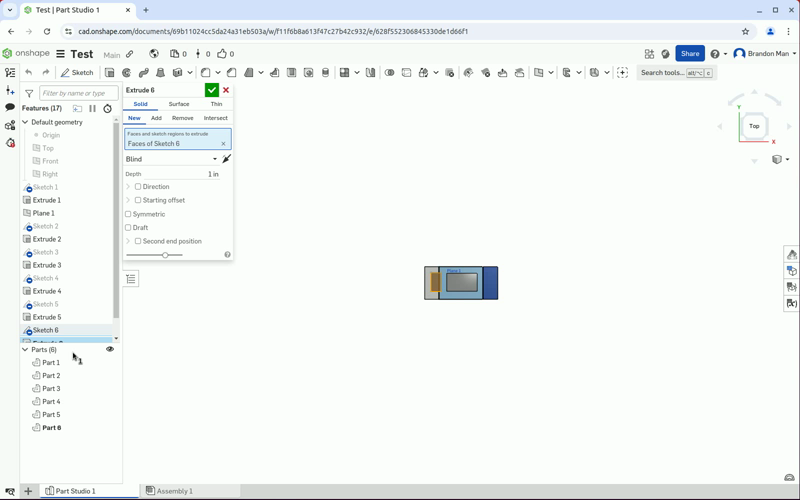
mouse_move(143, 106)
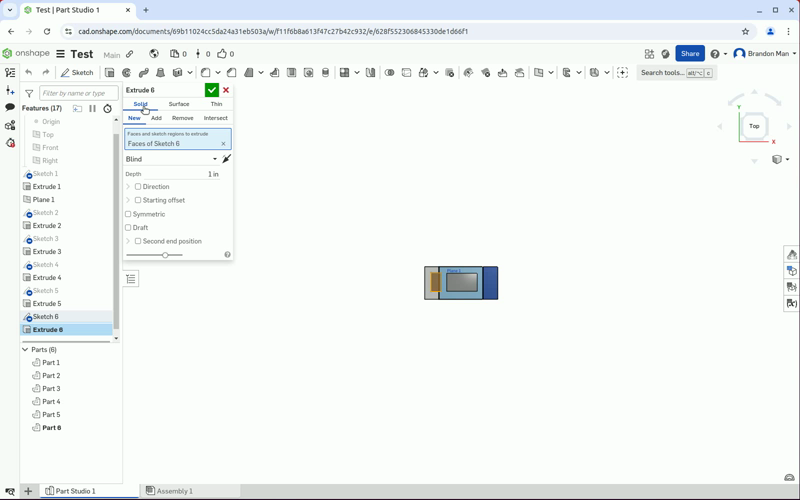
click(143, 106)
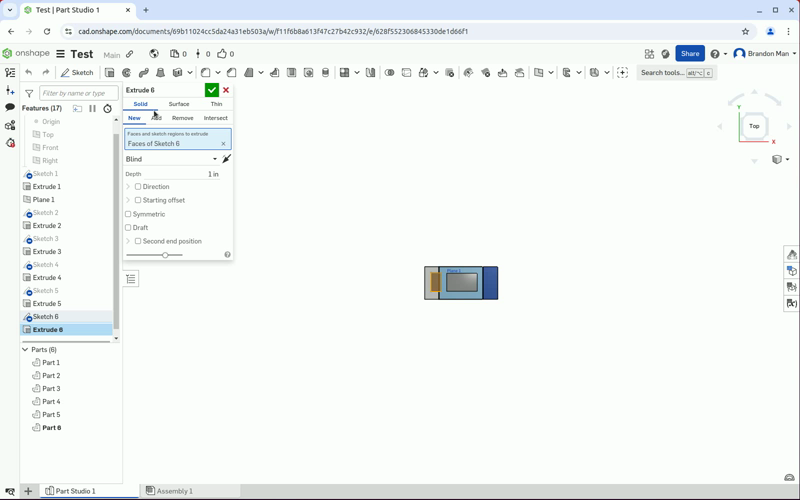
mouse_move(186, 120)
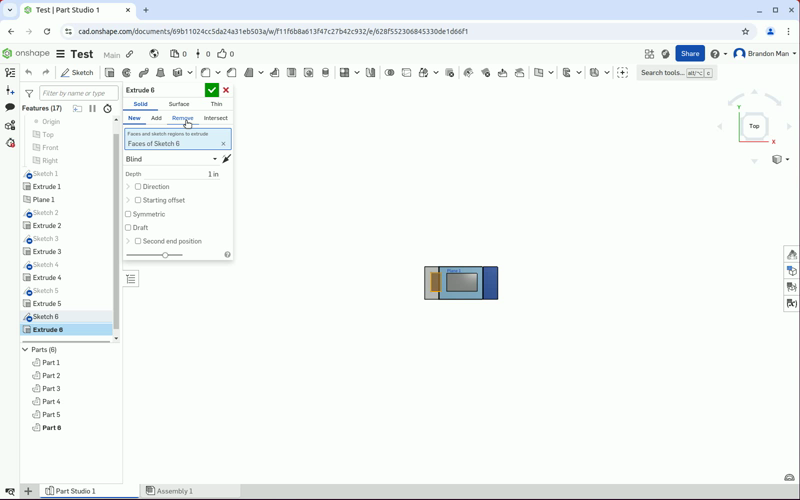
click(186, 120)
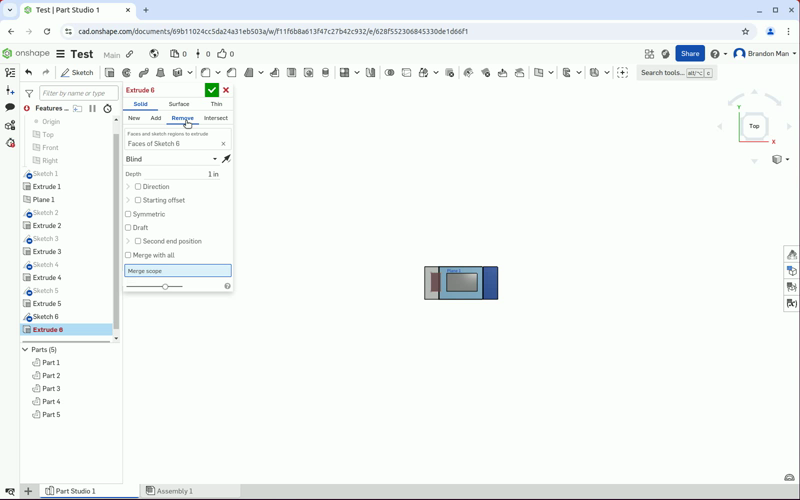
key(tab, 4)
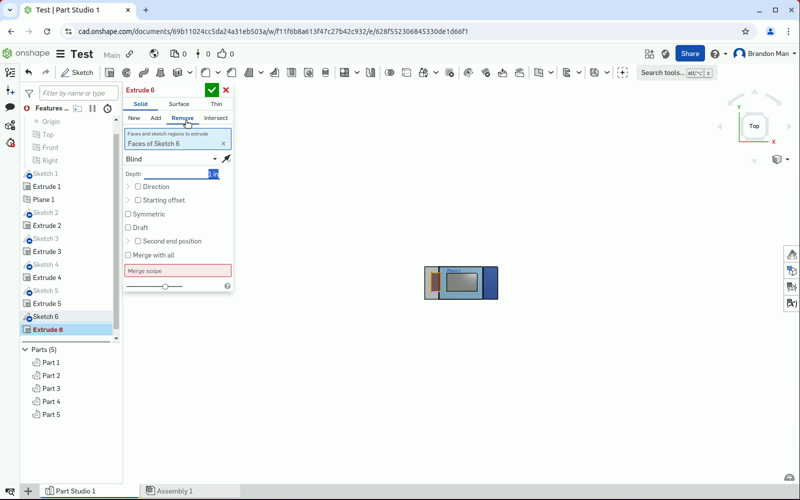
text(2.407)
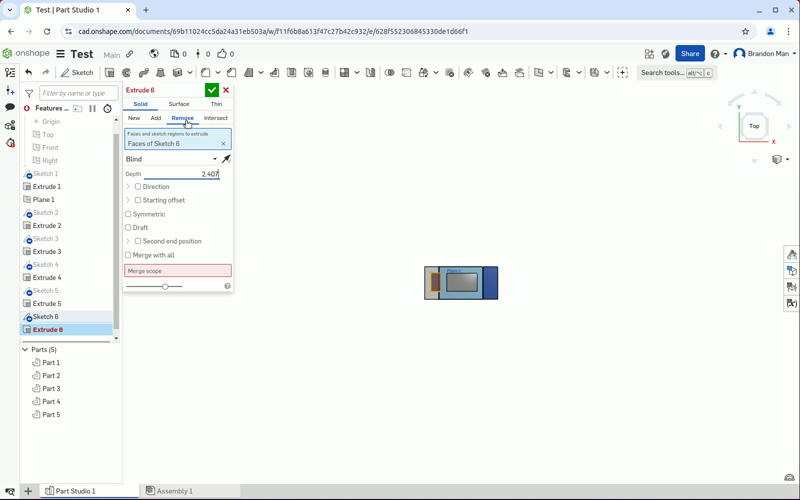
key(tab, 6)
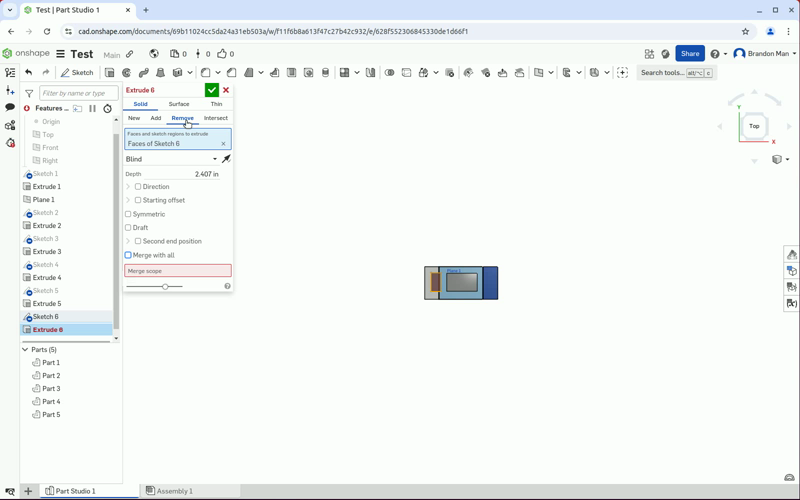
key(space)
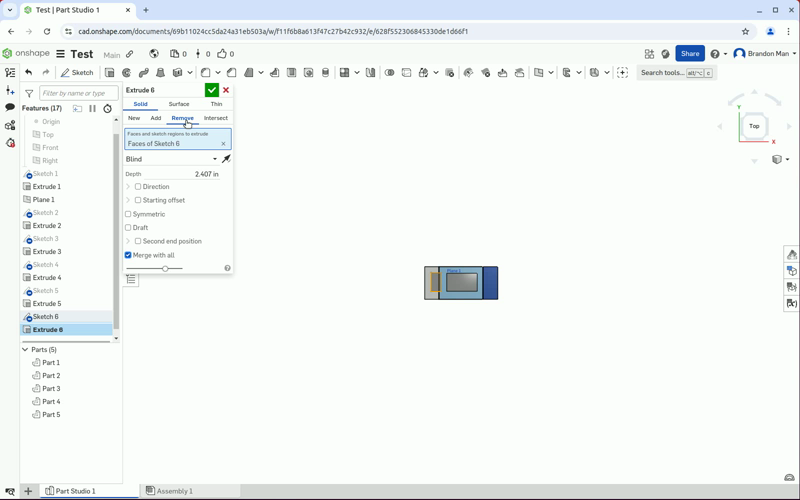
key(enter)
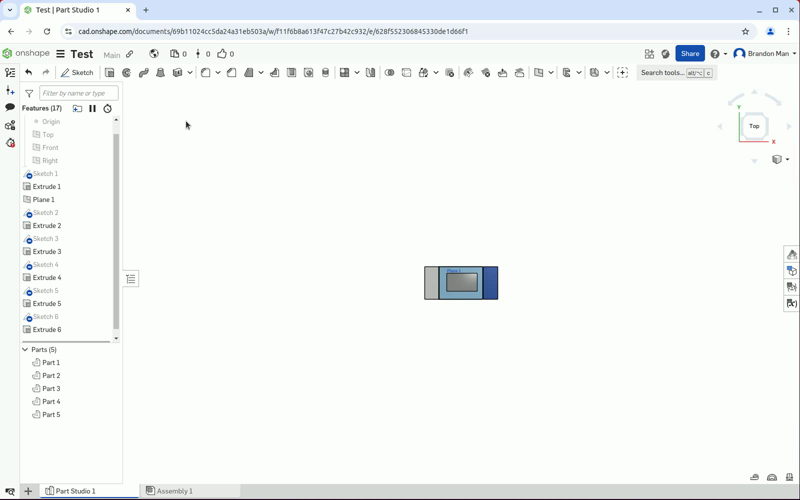
key(shift+h)
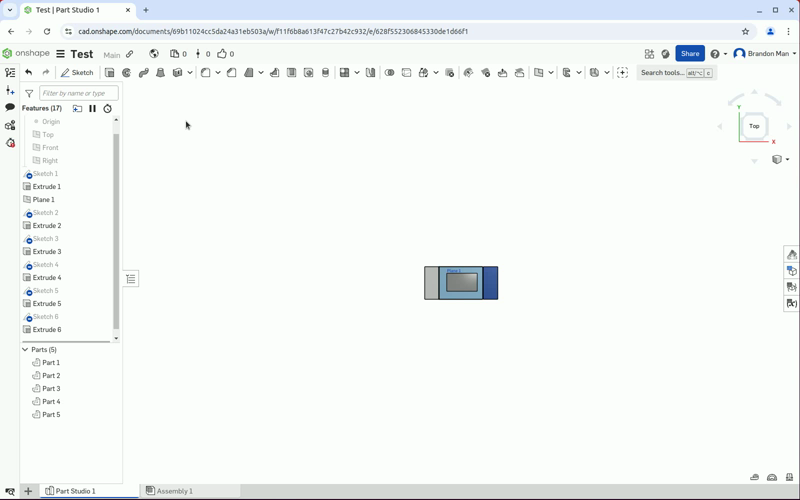
key(shift+h)
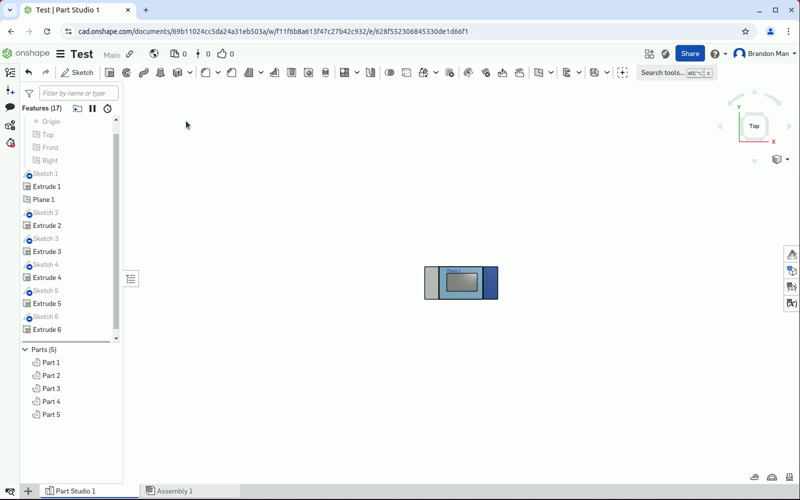
mouse_move(69, 176)
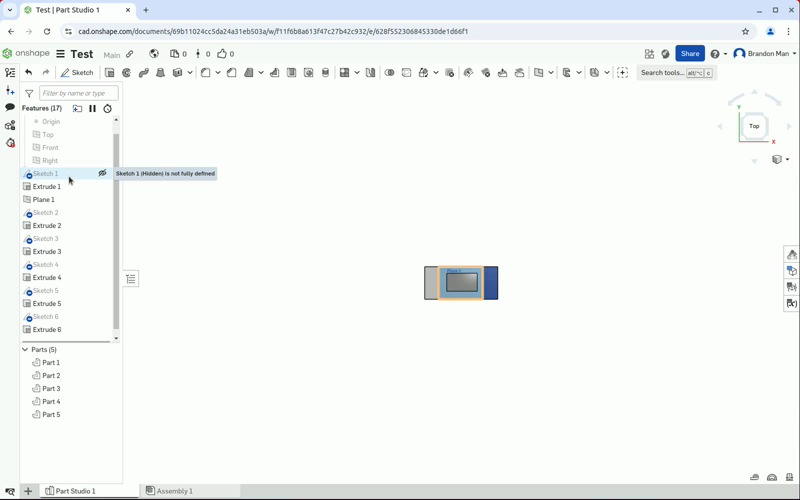
click(69, 176)
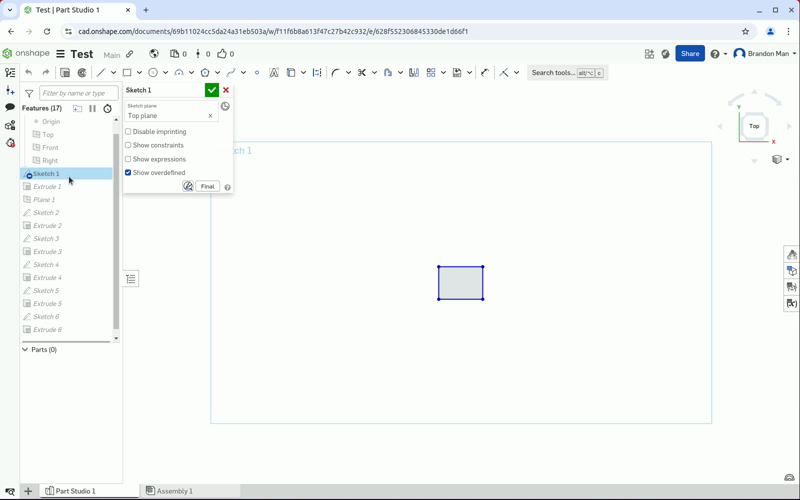
mouse_move(229, 92)
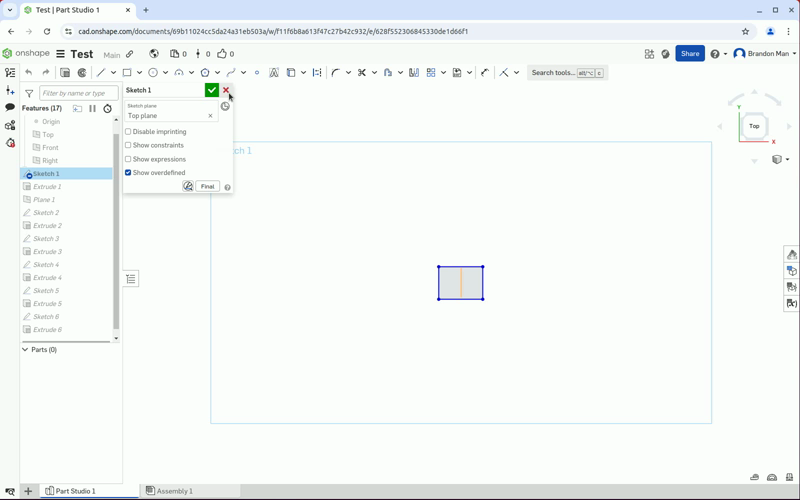
click(229, 92)
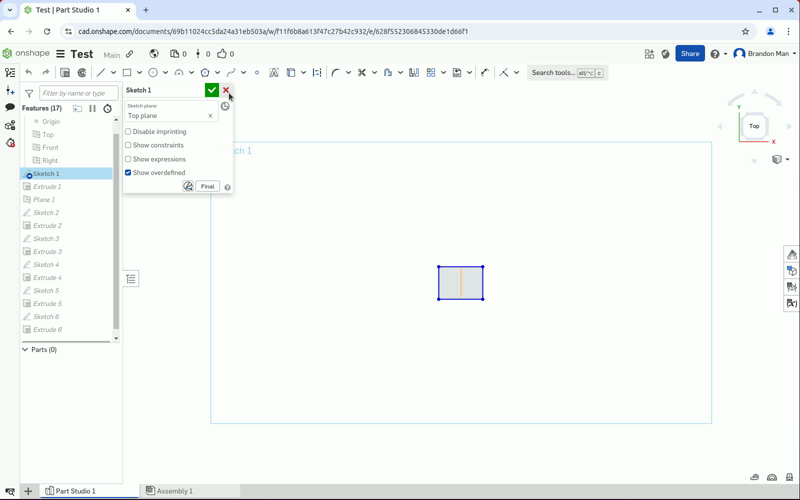
key(shift+s)
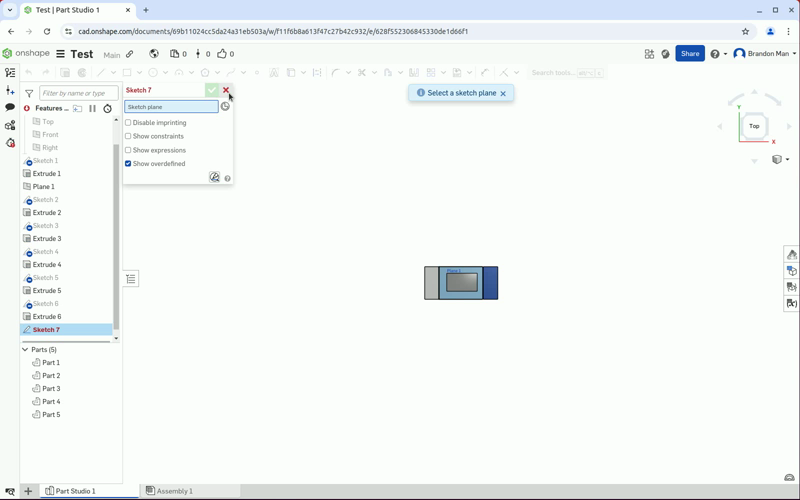
mouse_move(69, 189)
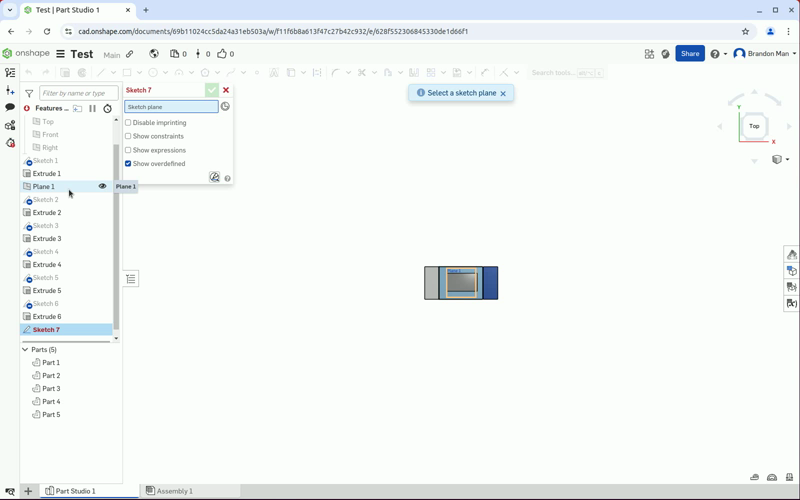
click(69, 189)
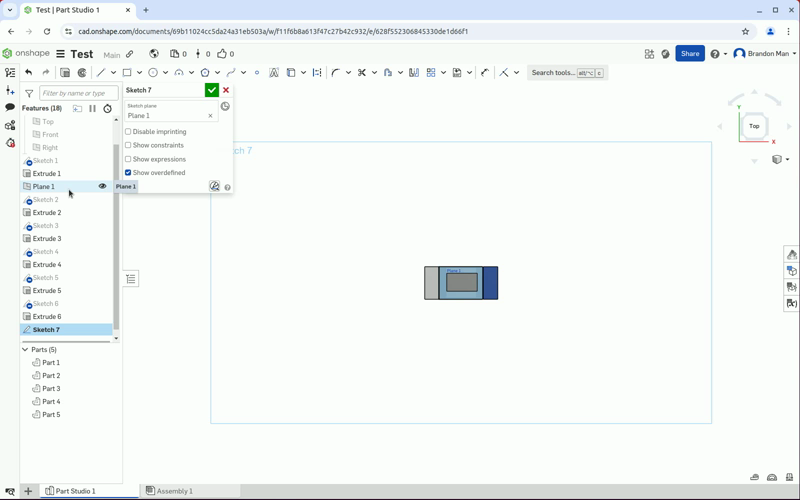
mouse_move(73, 352)
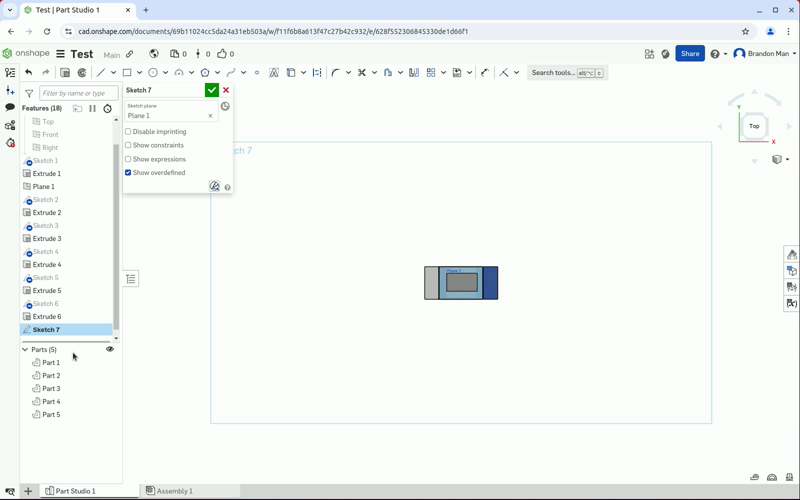
key(y)
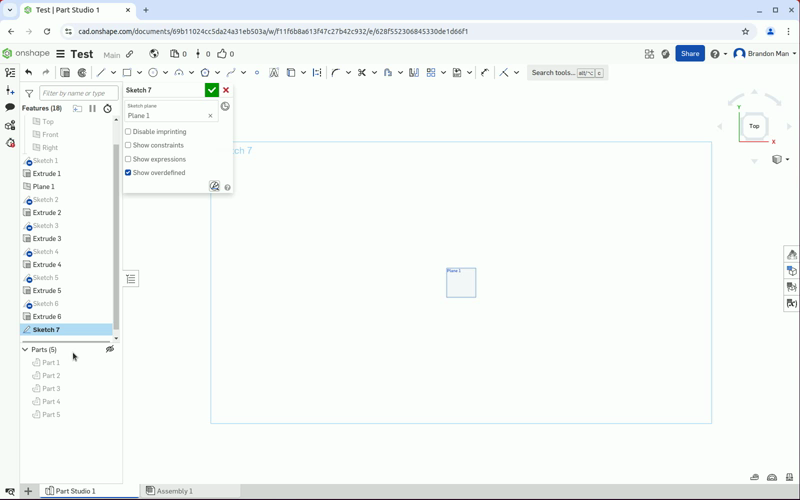
key(l)
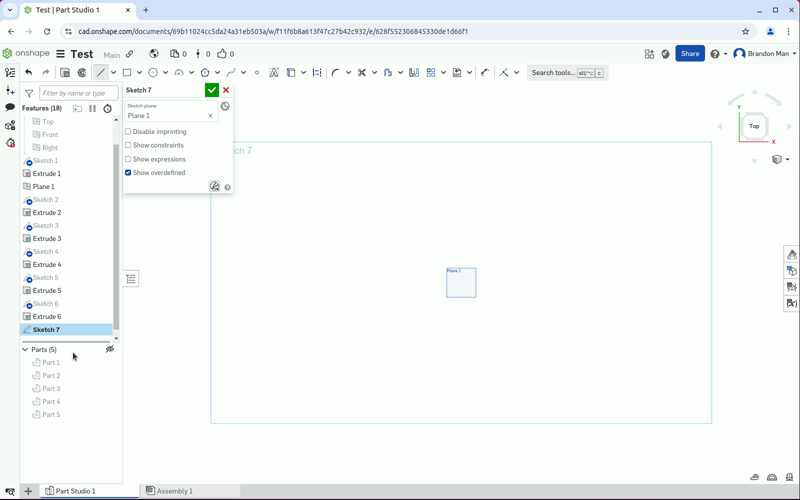
key_down(shift)
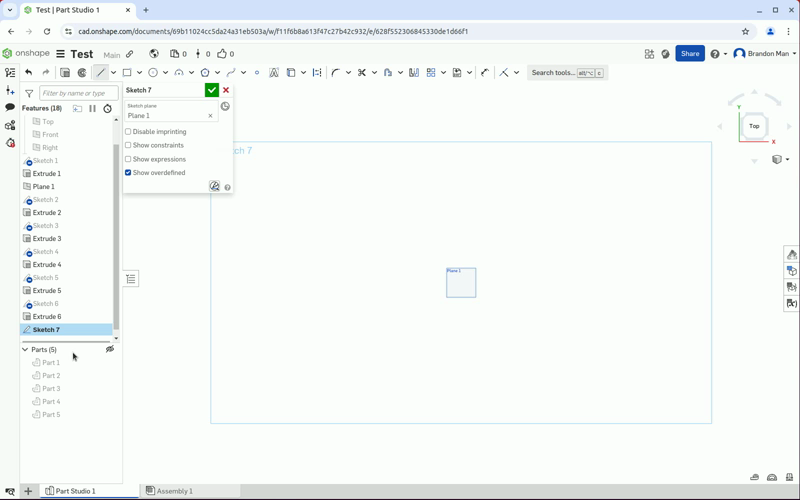
mouse_move(480, 291)
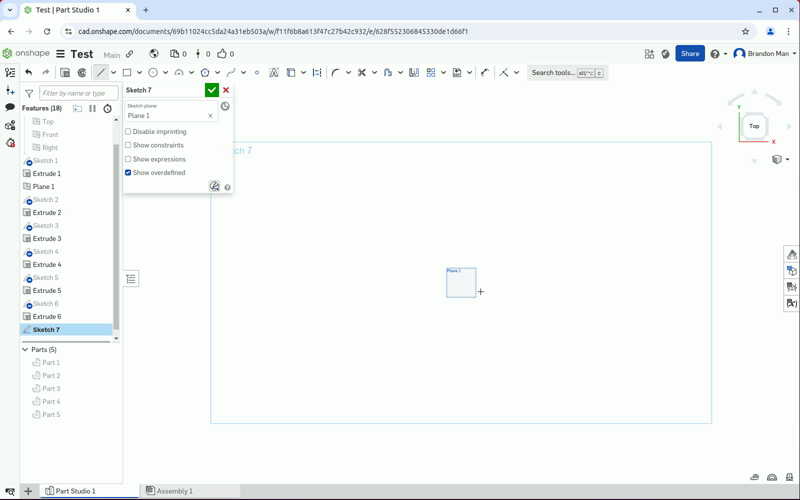
click(480, 291)
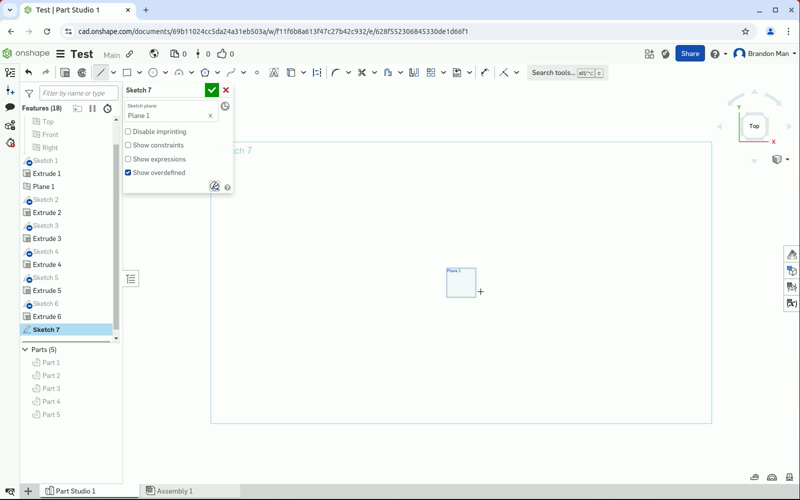
key_up(shift)
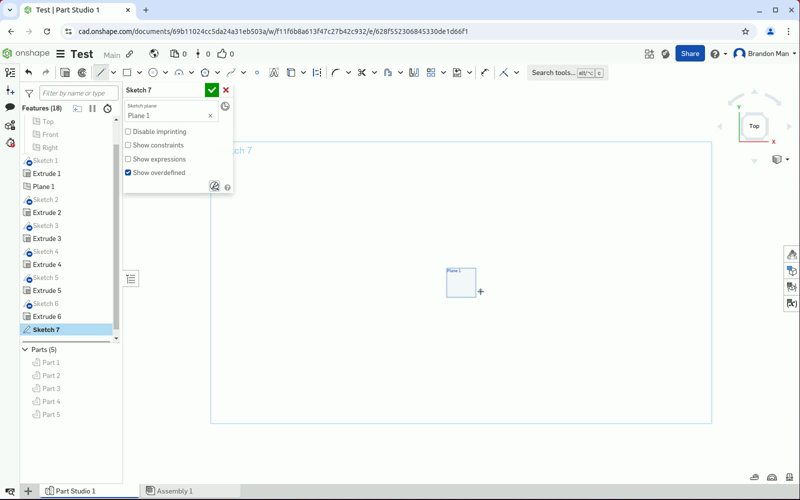
key_down(shift)
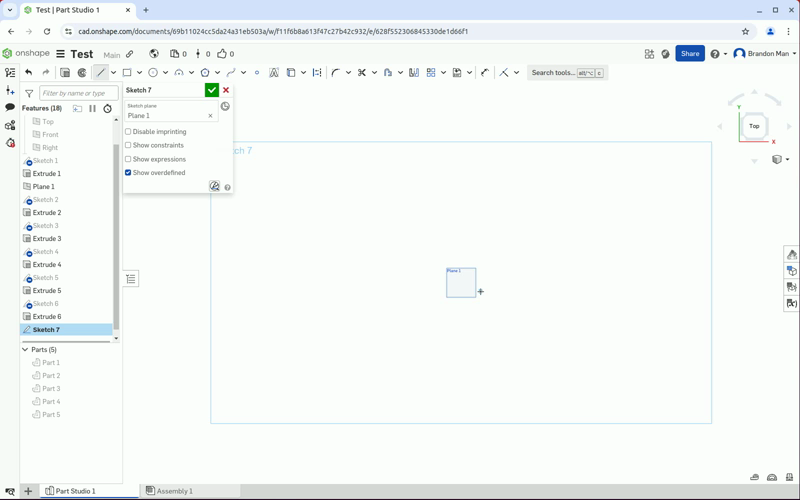
mouse_move(510, 291)
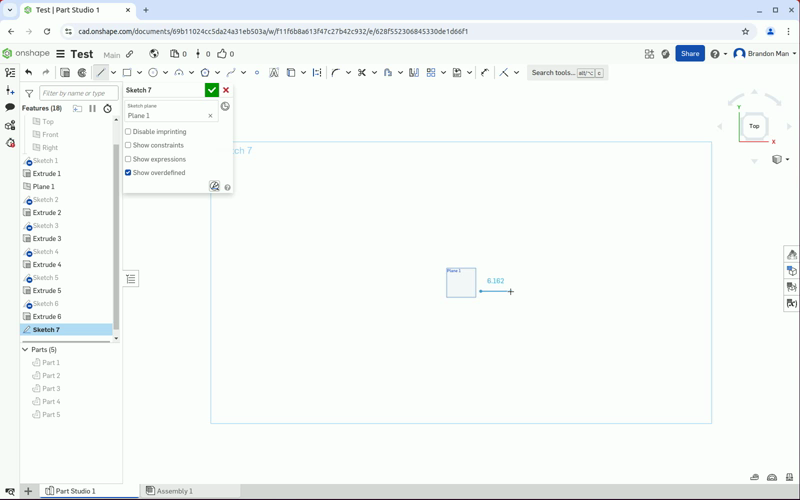
mouse_move(490, 291)
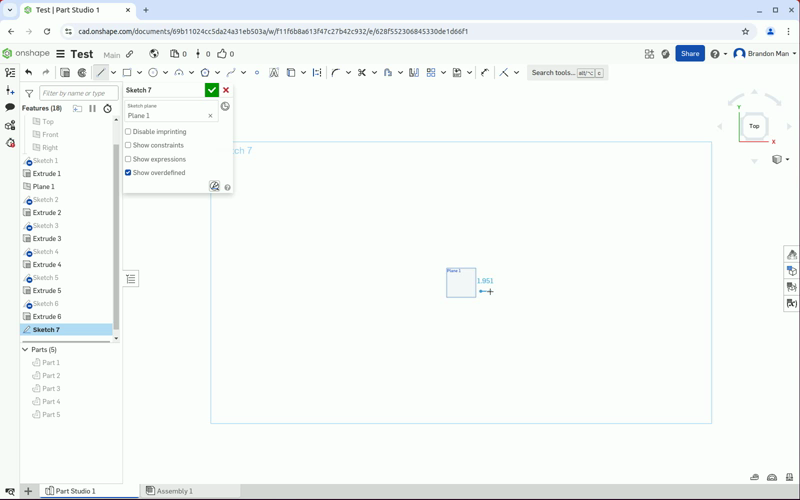
click(490, 291)
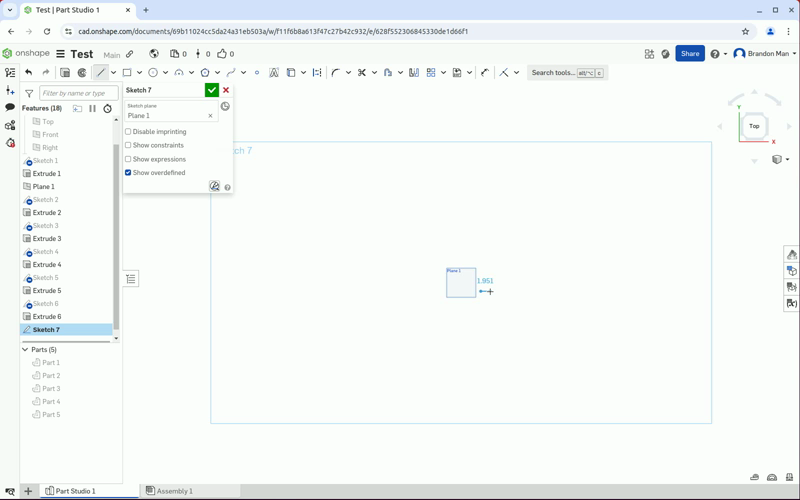
key_up(shift)
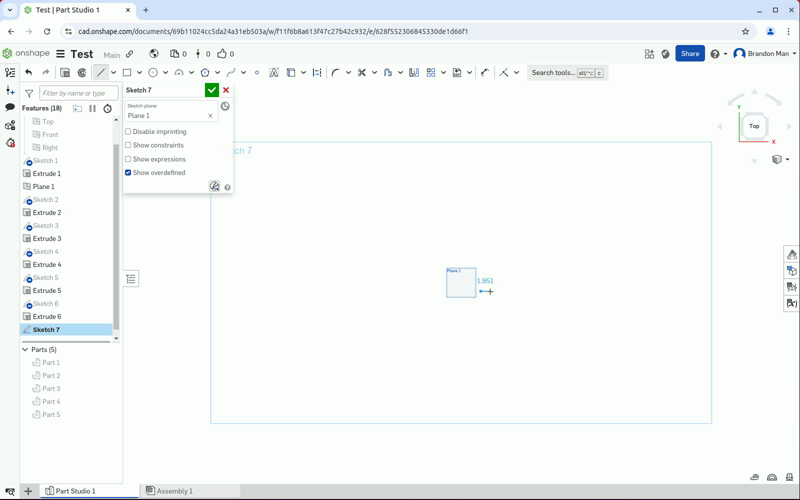
key_down(shift)
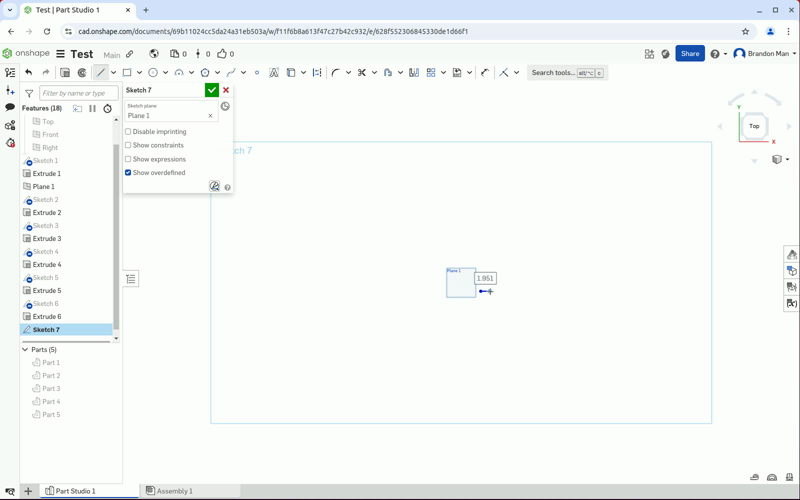
mouse_move(520, 291)
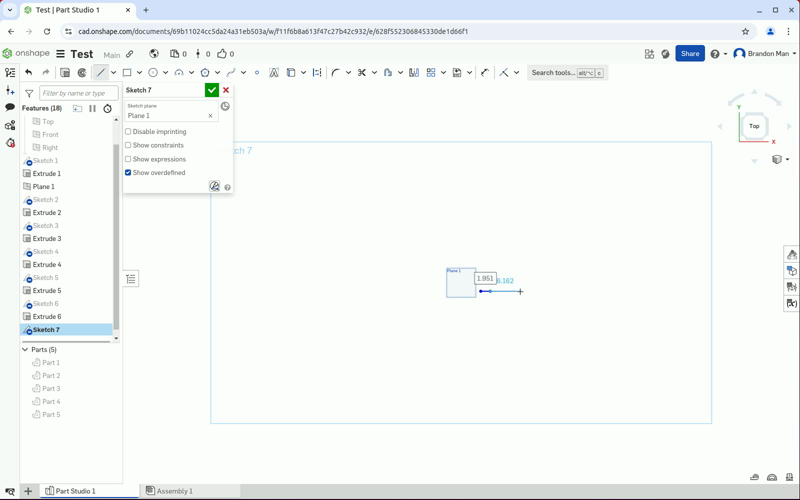
mouse_move(490, 272)
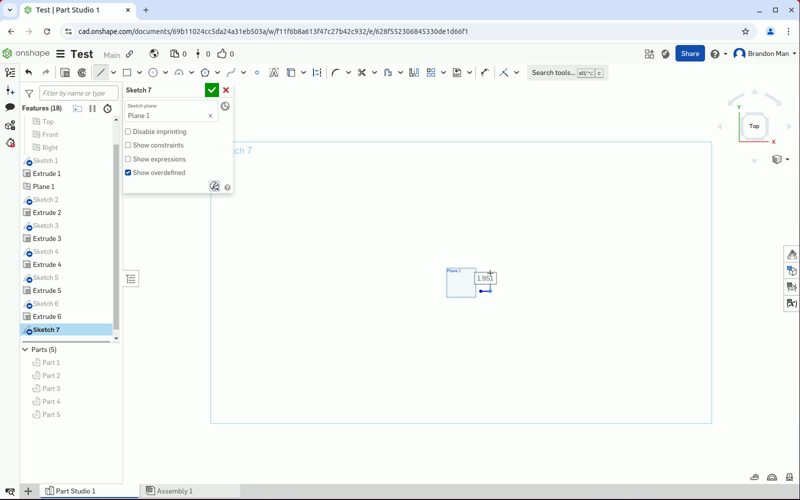
click(490, 272)
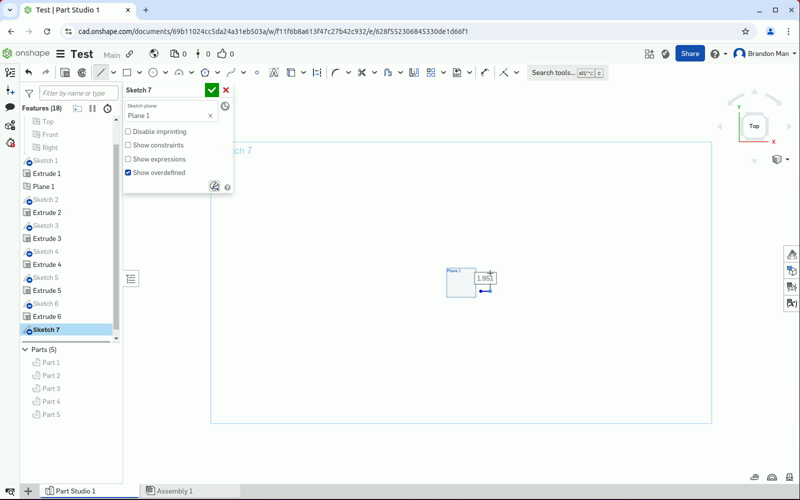
key_up(shift)
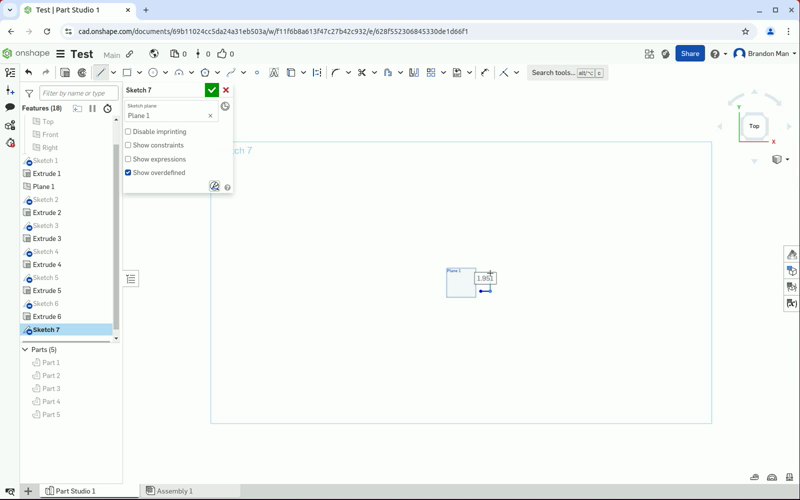
key_down(shift)
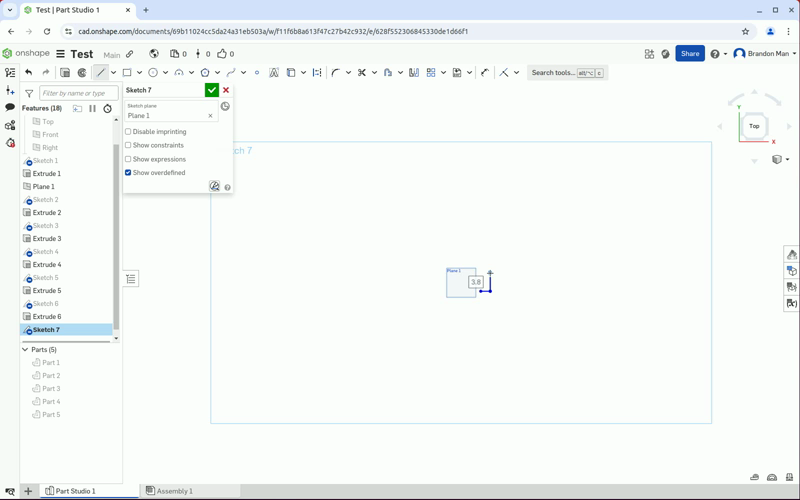
mouse_move(520, 272)
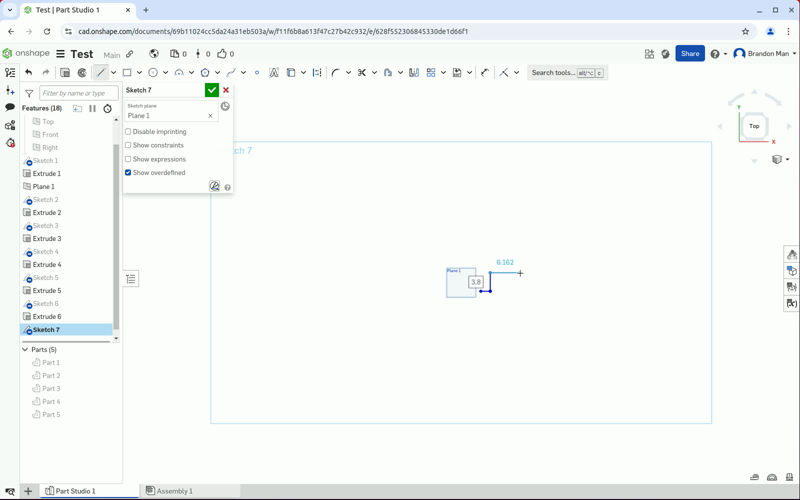
mouse_move(480, 272)
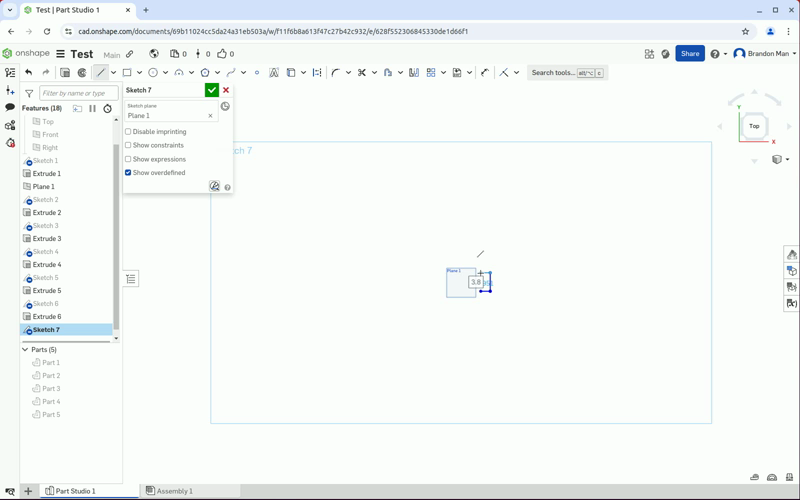
click(480, 272)
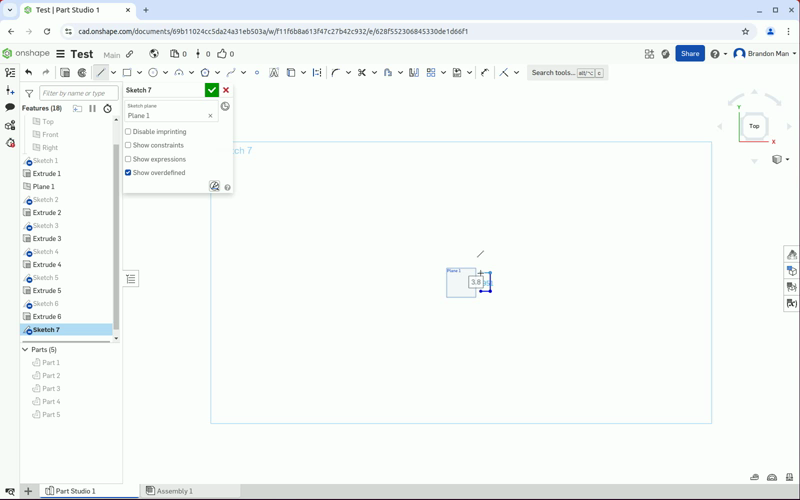
key_up(shift)
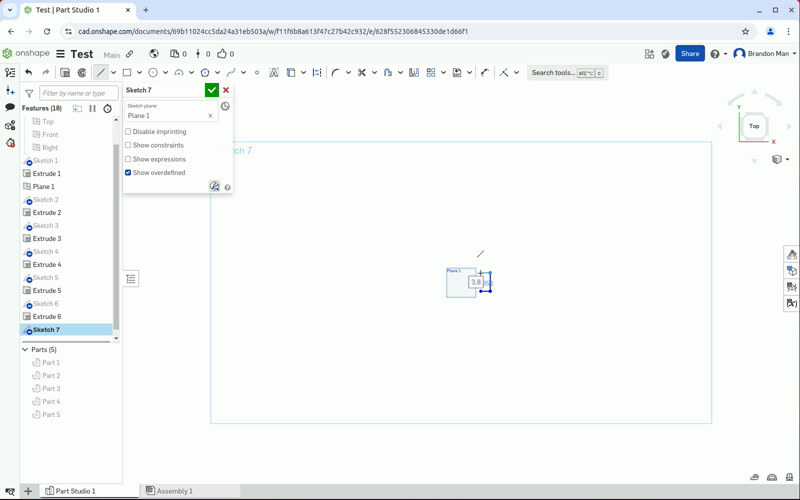
mouse_move(510, 272)
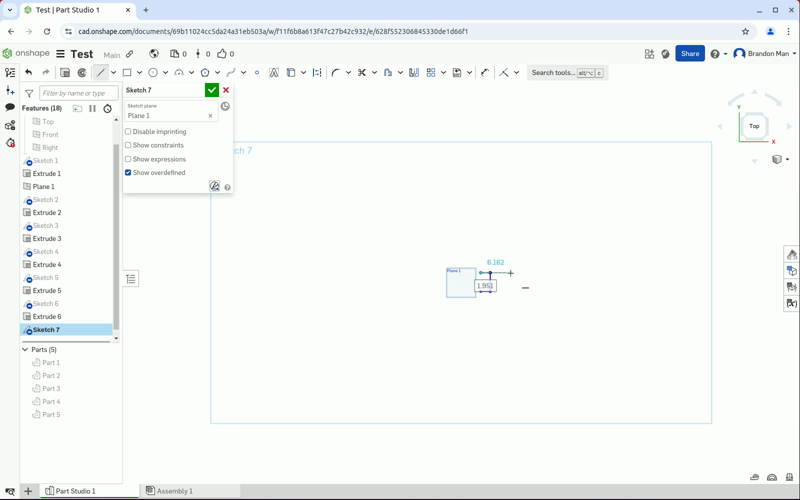
key_down(shift)
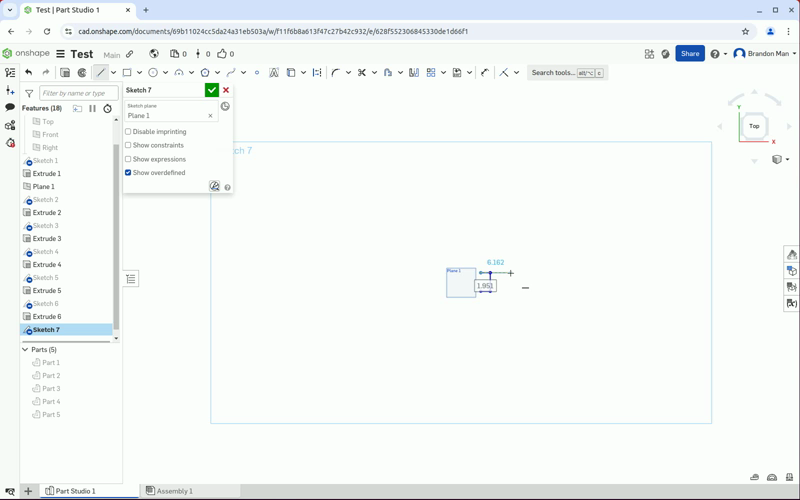
mouse_move(480, 291)
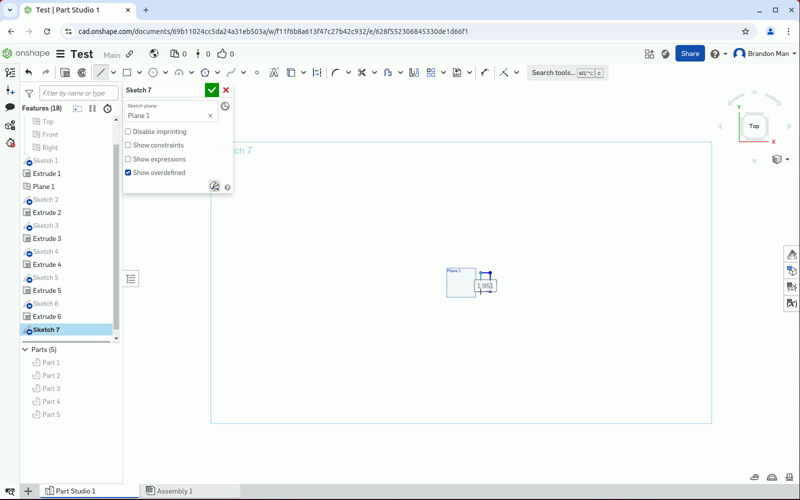
key_up(shift)
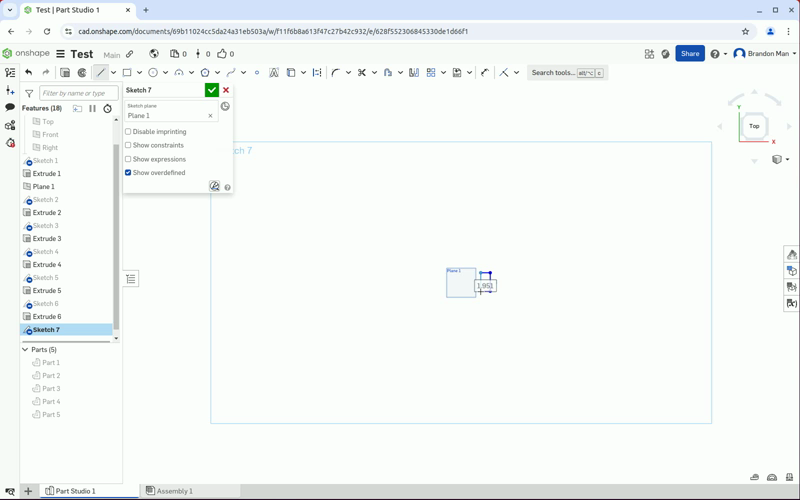
click(480, 291)
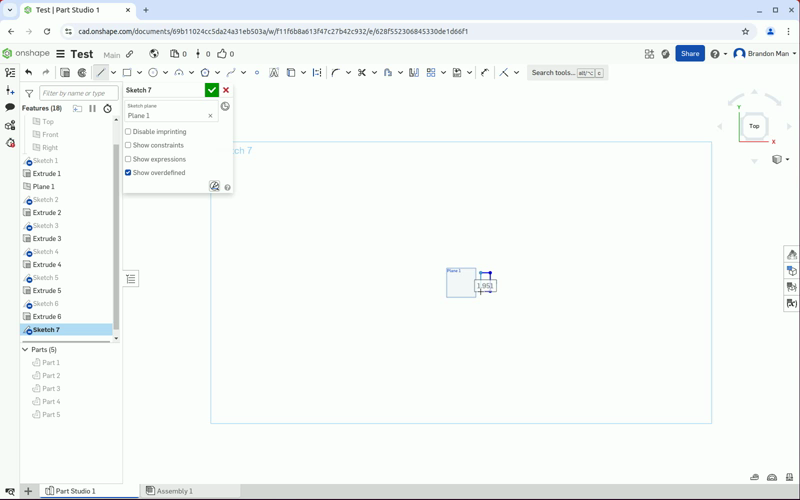
key(esc)
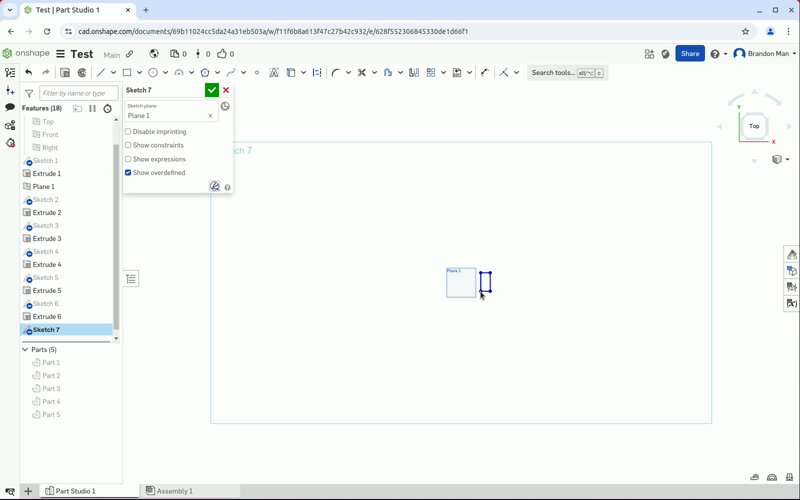
mouse_move(489, 286)
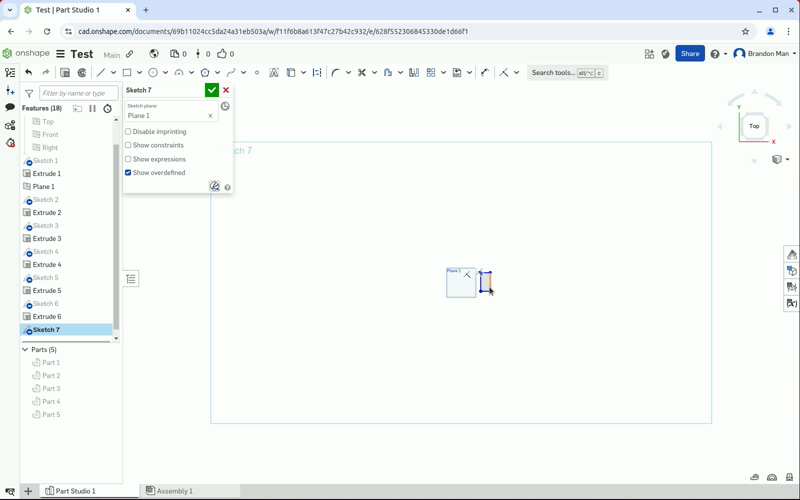
scroll(6)
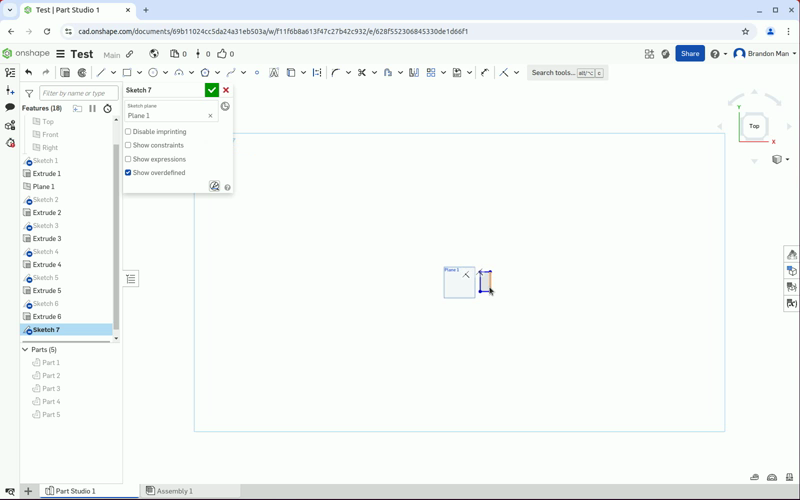
scroll(6)
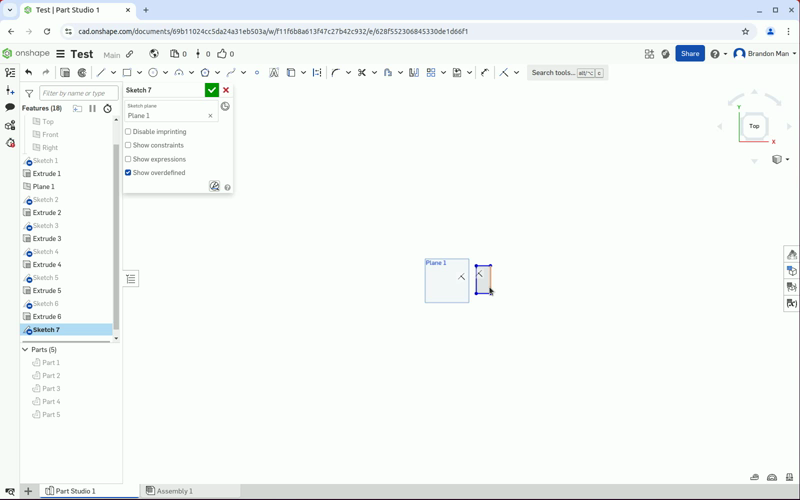
scroll(6)
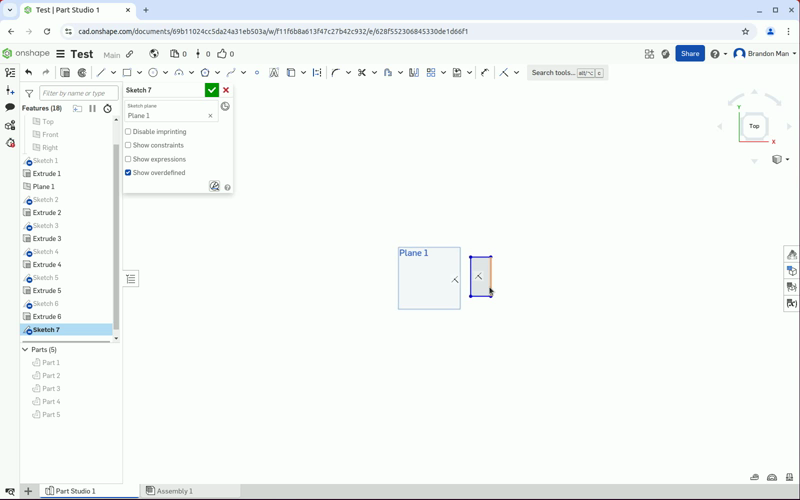
scroll(6)
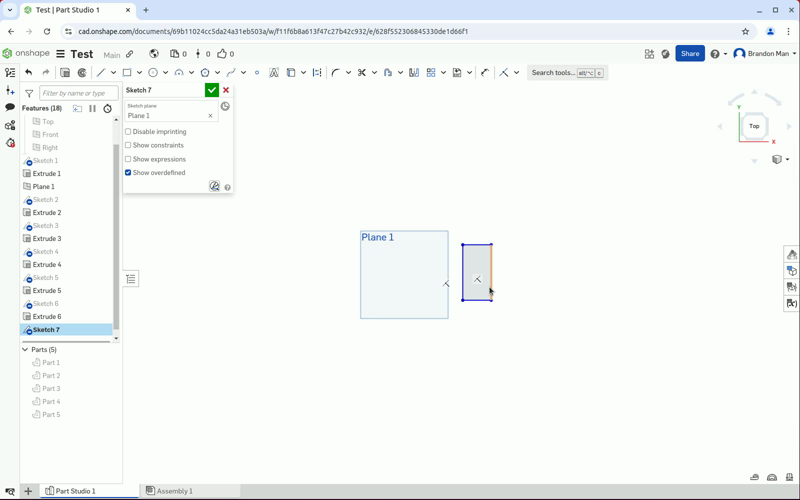
scroll(6)
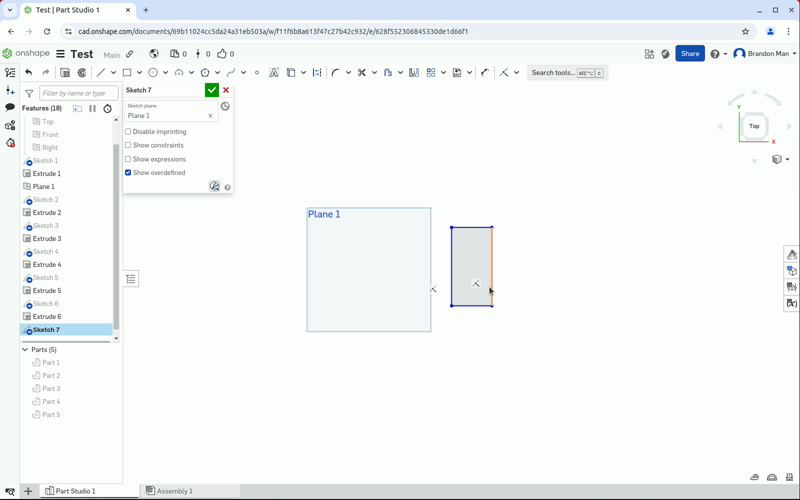
scroll(6)
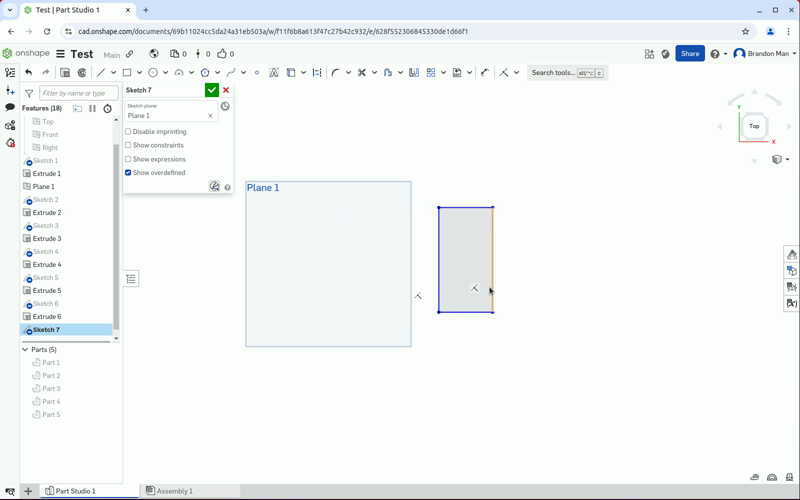
scroll(6)
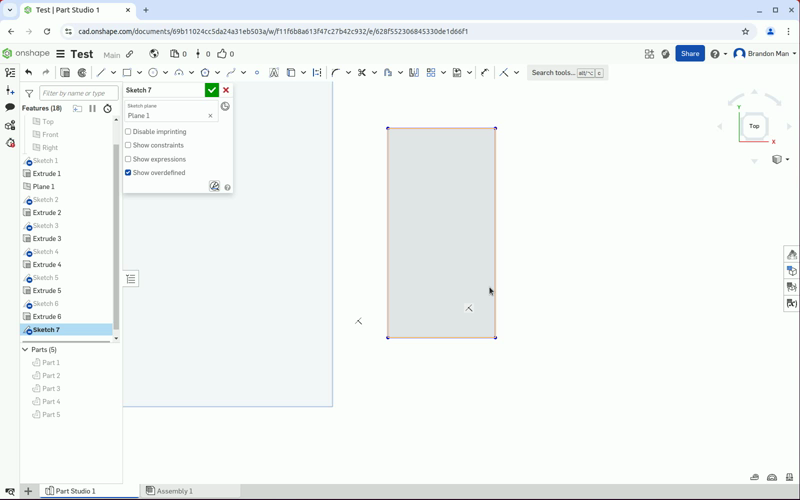
click(489, 286)
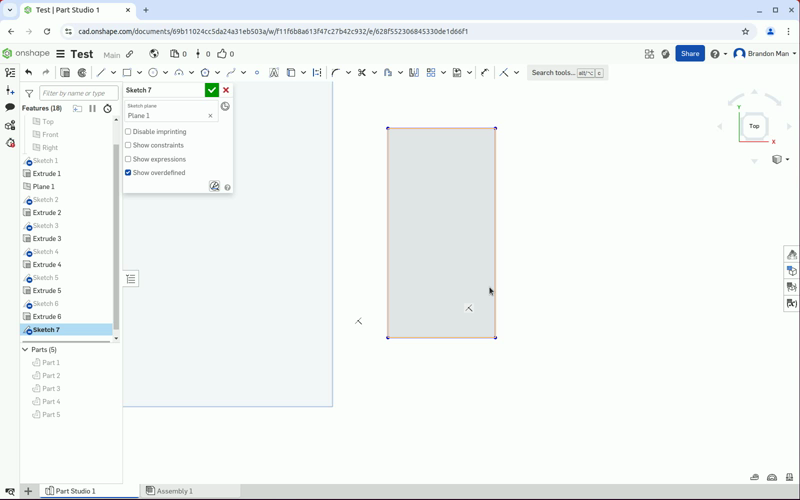
scroll(-6)
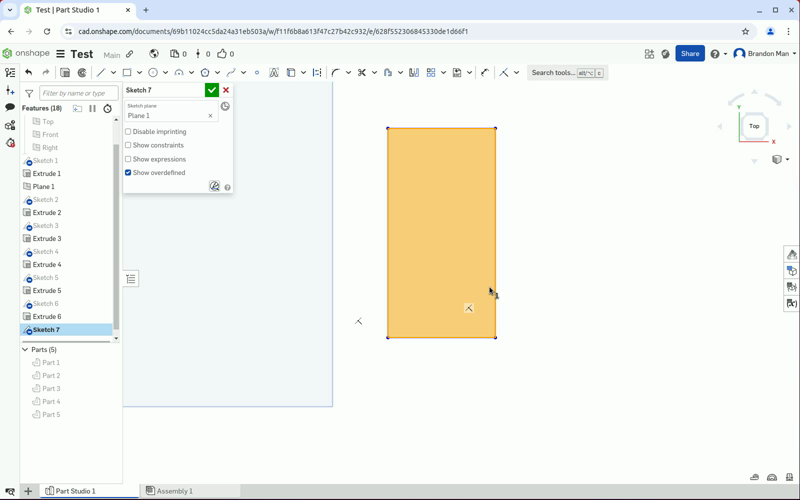
scroll(-6)
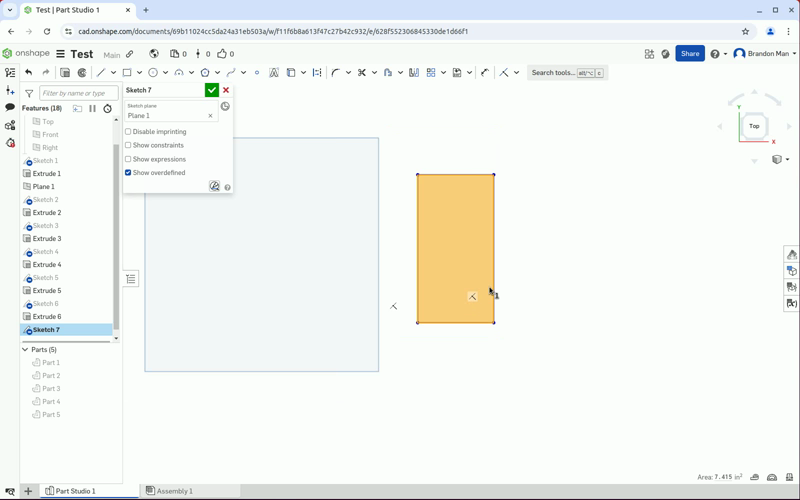
scroll(-6)
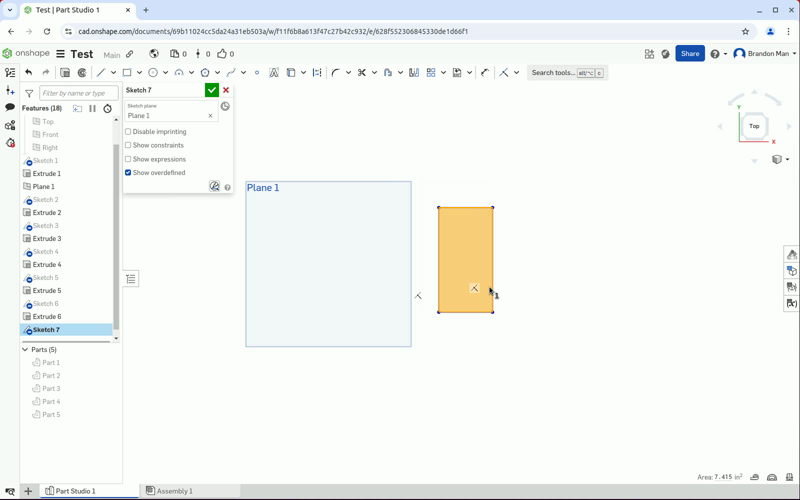
scroll(-6)
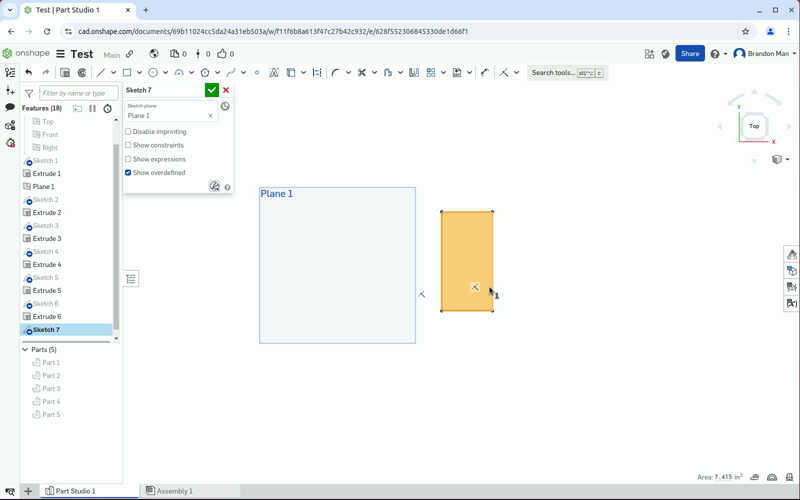
scroll(-6)
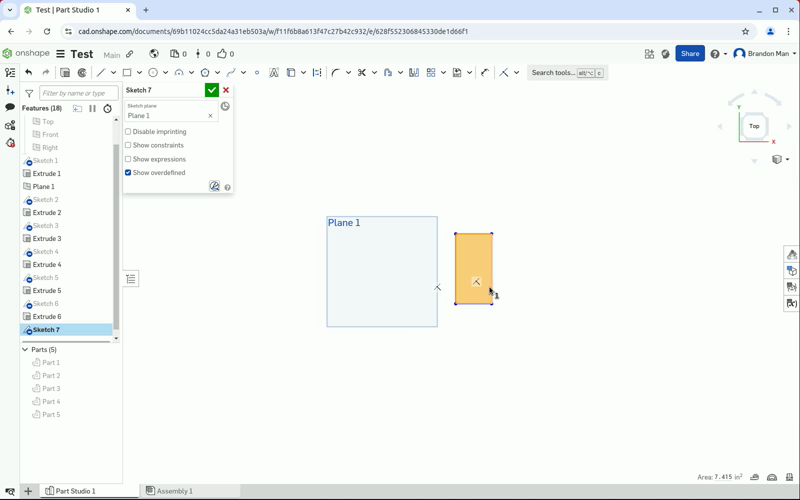
scroll(-6)
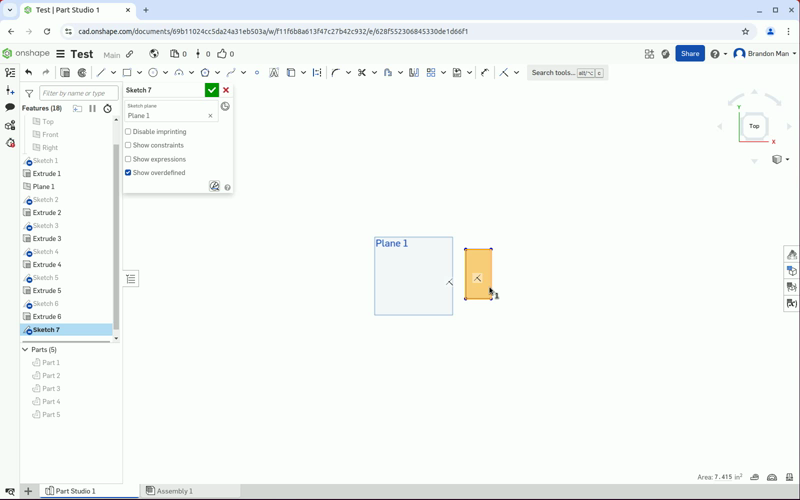
scroll(-6)
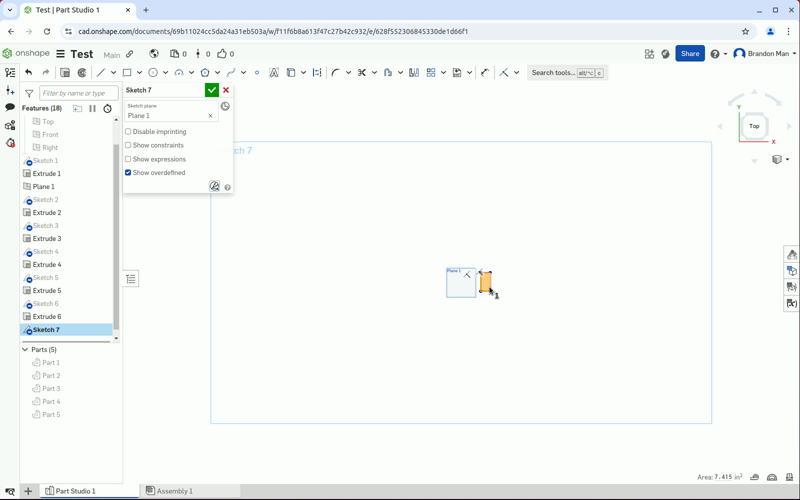
mouse_move(73, 352)
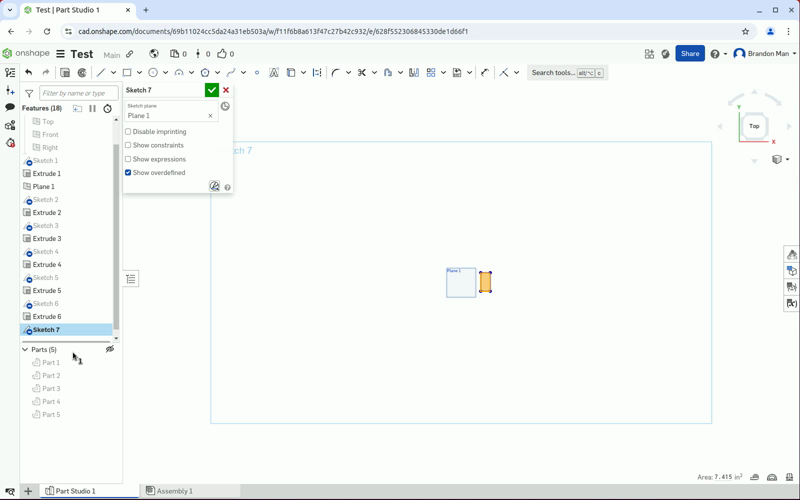
key(shift+y)
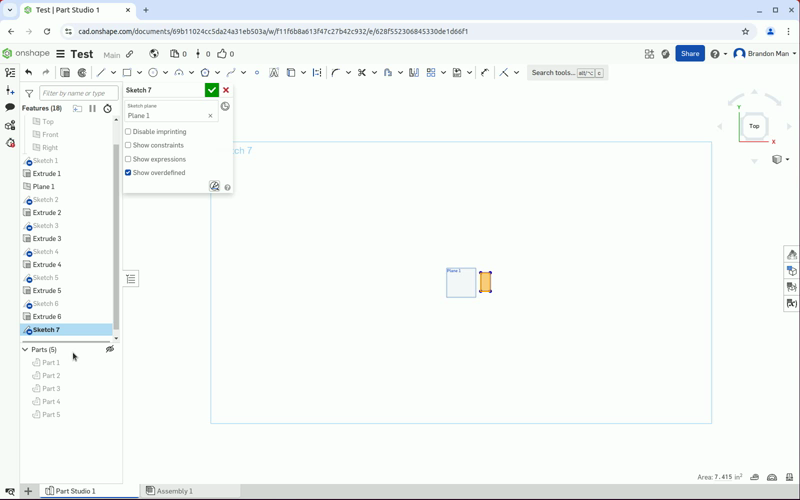
key(shift+e)
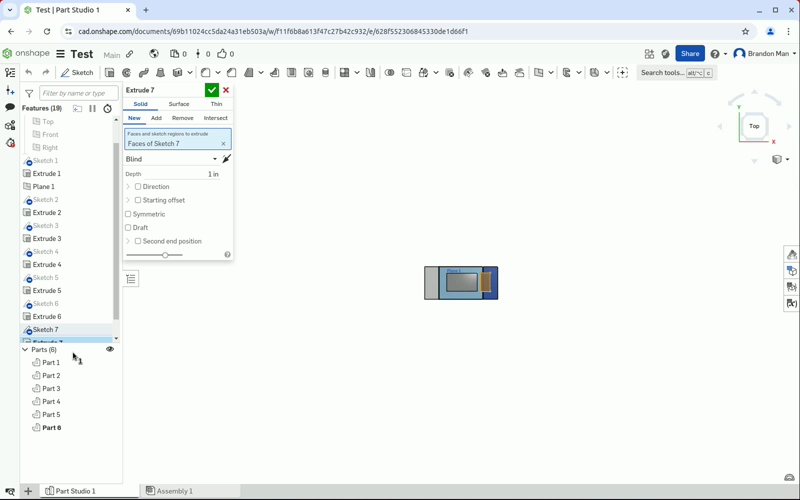
mouse_move(143, 106)
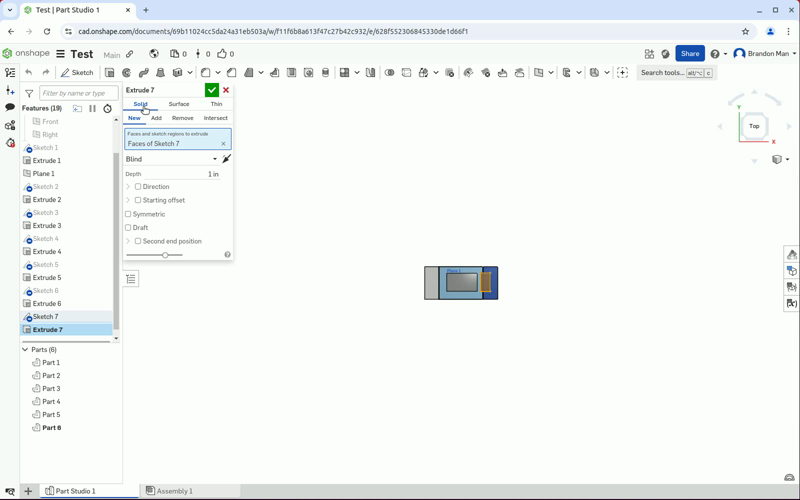
click(143, 106)
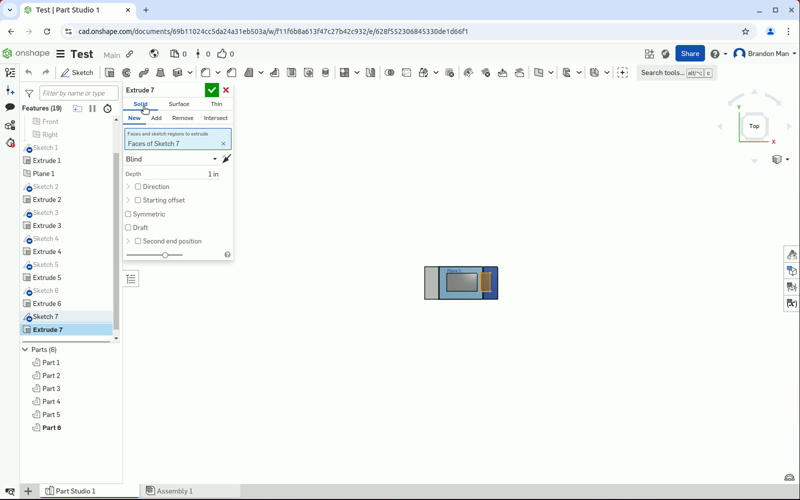
mouse_move(186, 120)
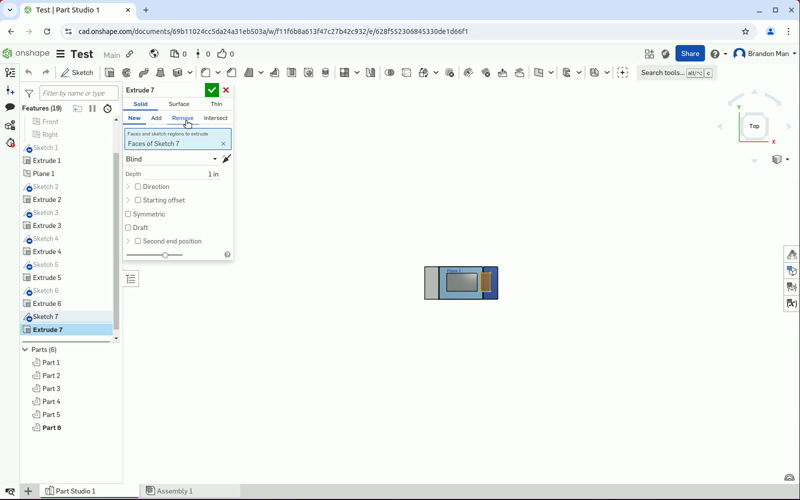
click(186, 120)
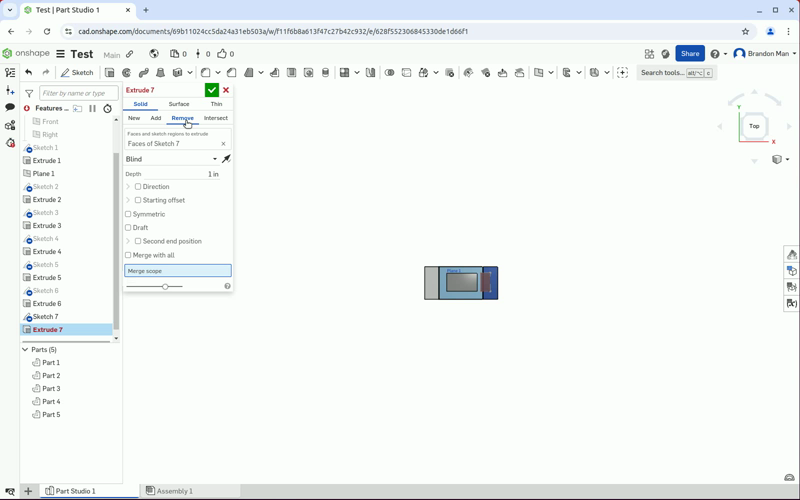
key(tab, 4)
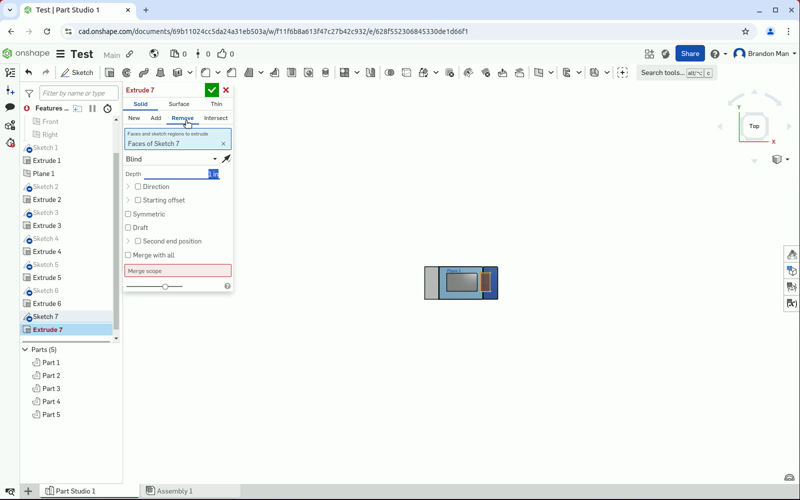
text(2.407)
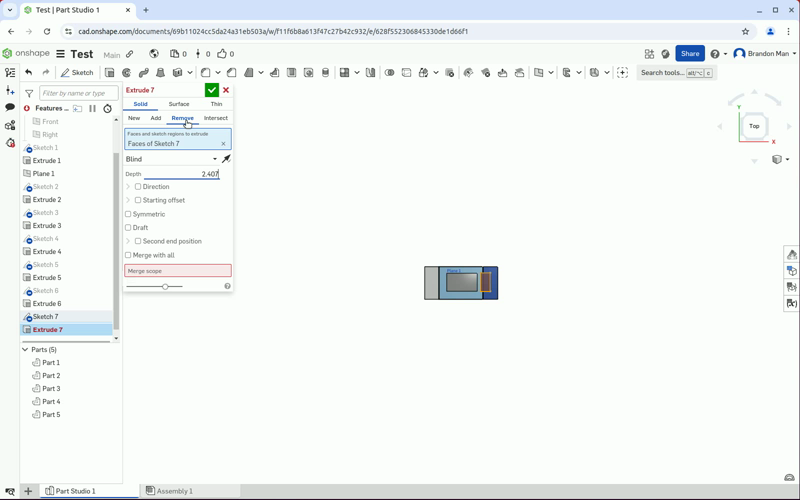
key(tab, 6)
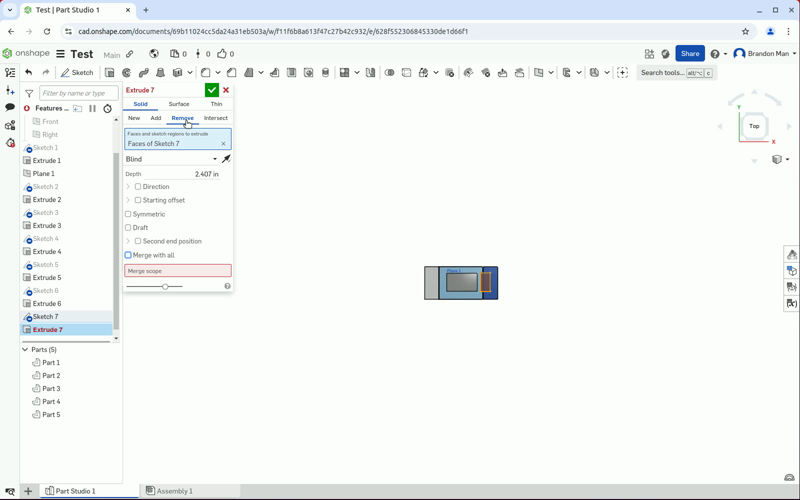
key(space)
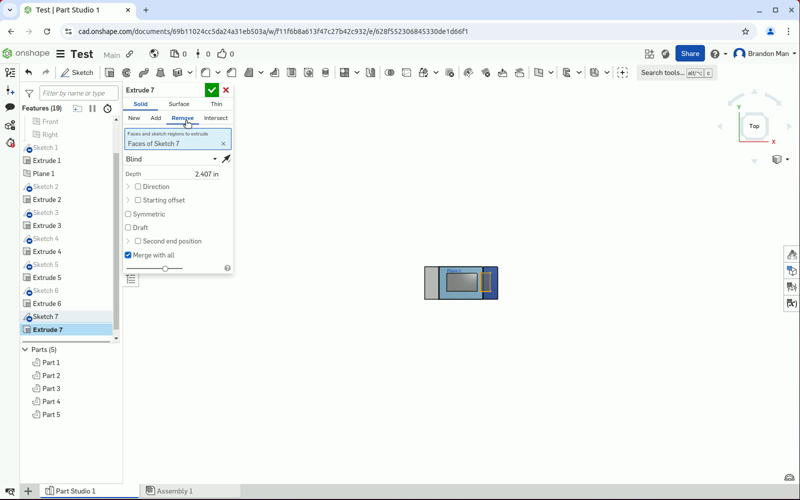
key(enter)
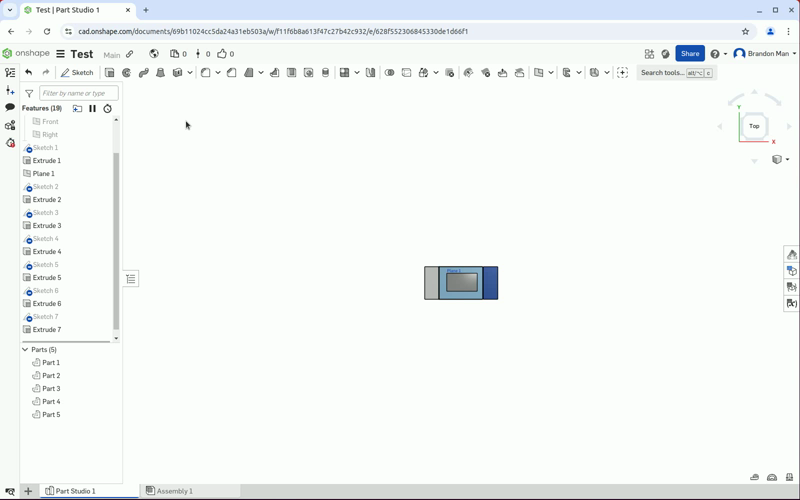
key(shift+h)
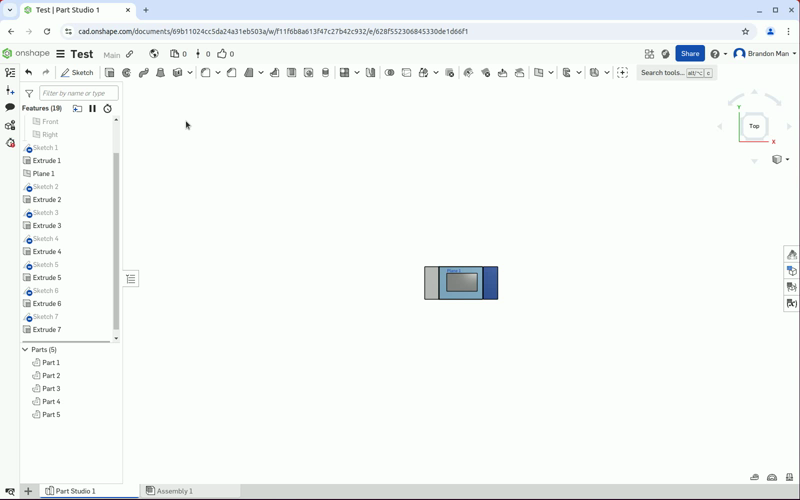
key(shift+h)
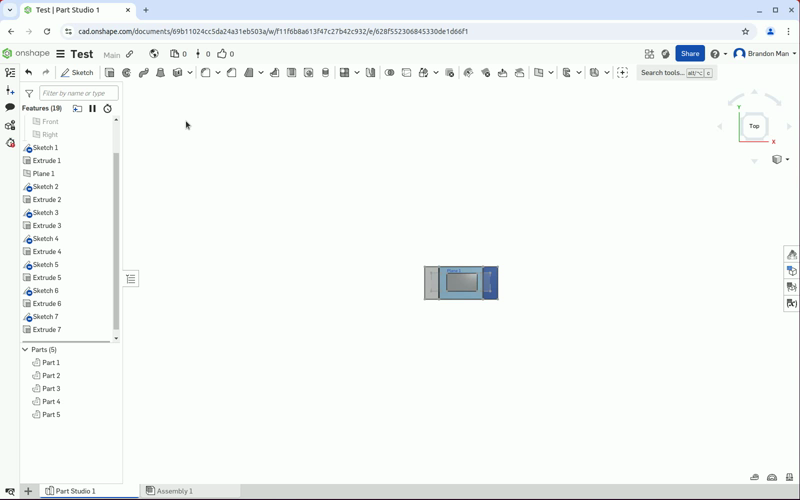
key(shift+7)
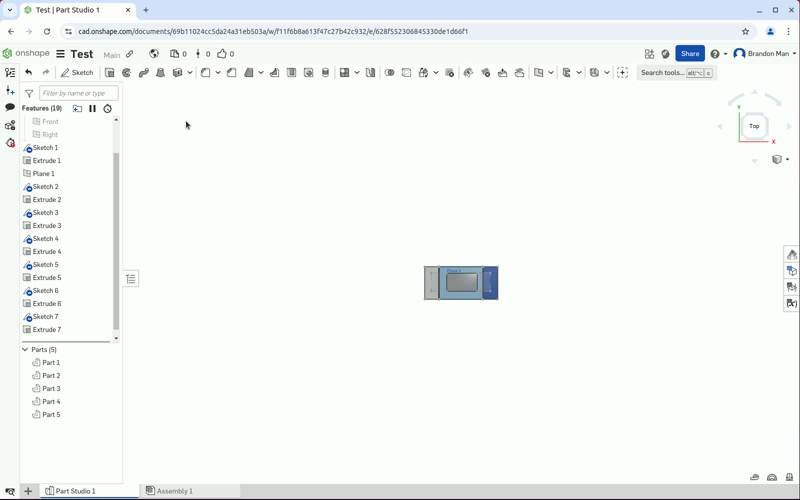
key(up, 3)
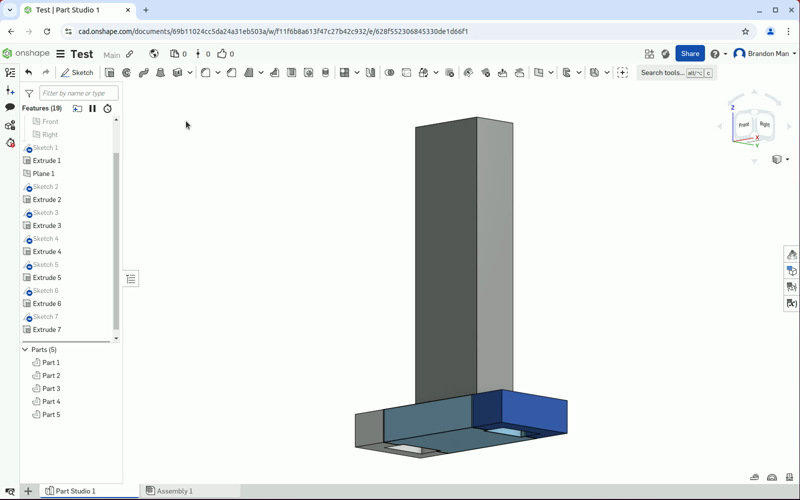
key(left, 3)
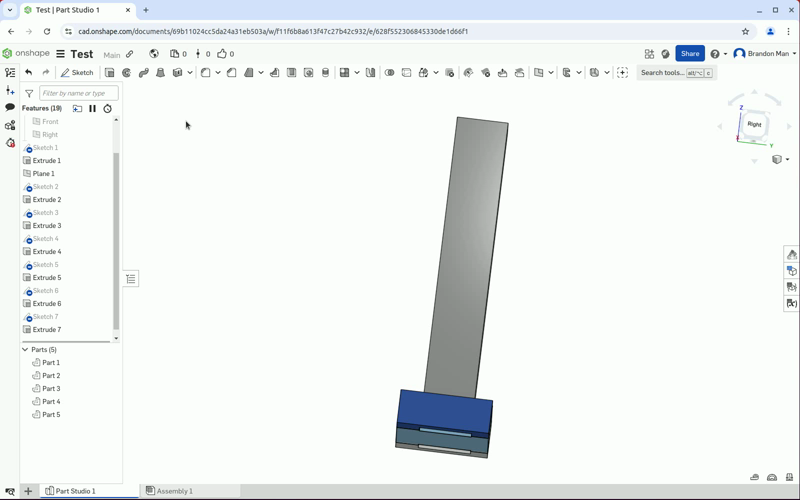
key(right, 3)
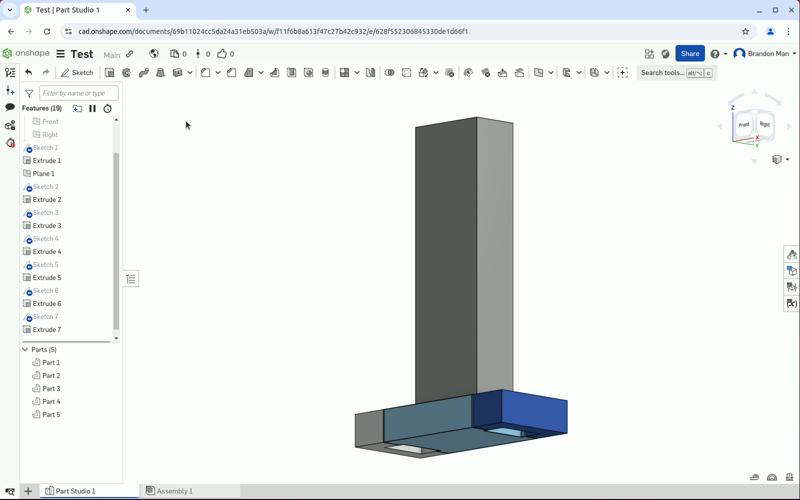
key(down, 3)
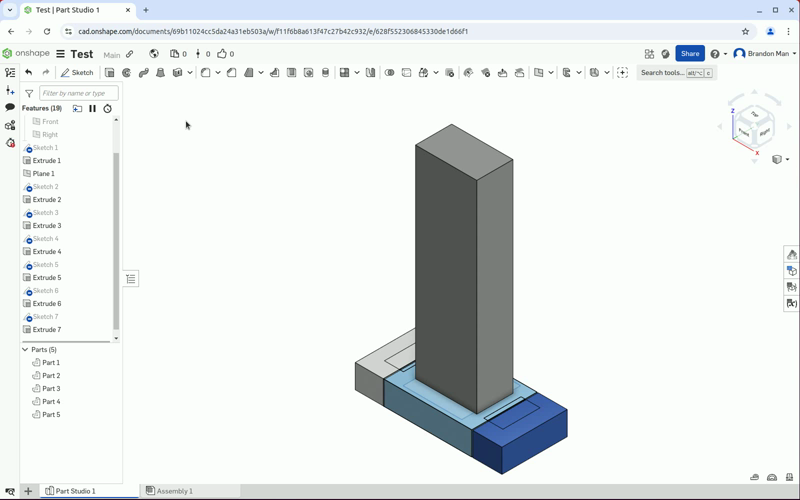
mouse_move(69, 150)
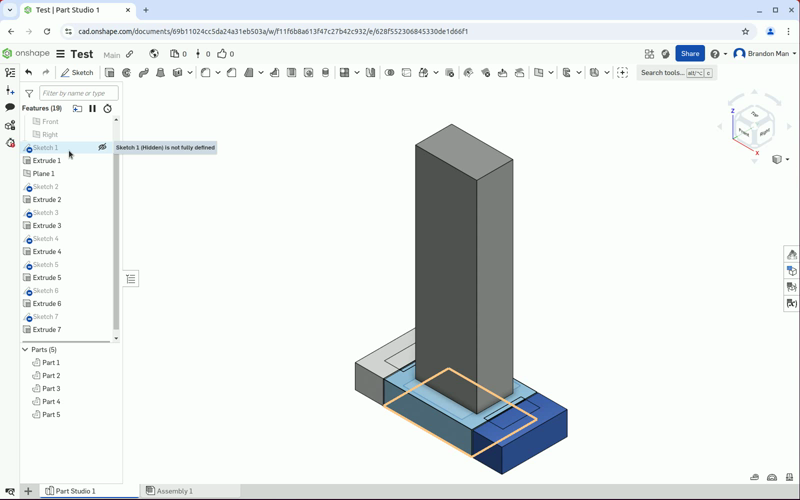
click(69, 150)